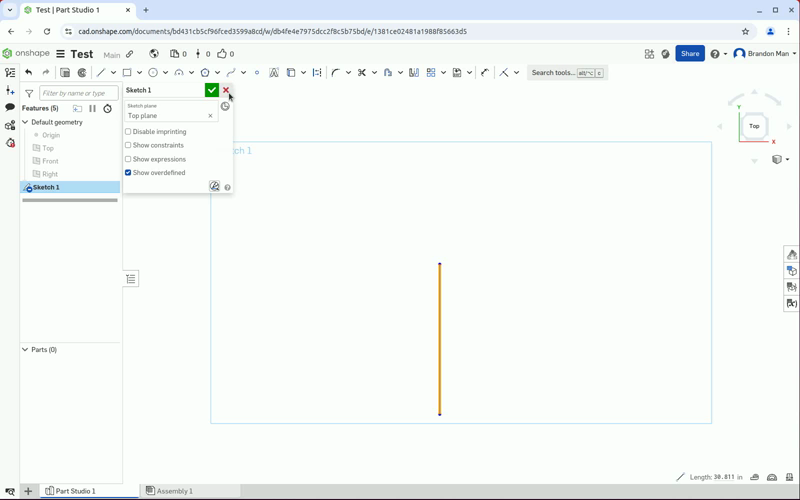
key(shift+h)
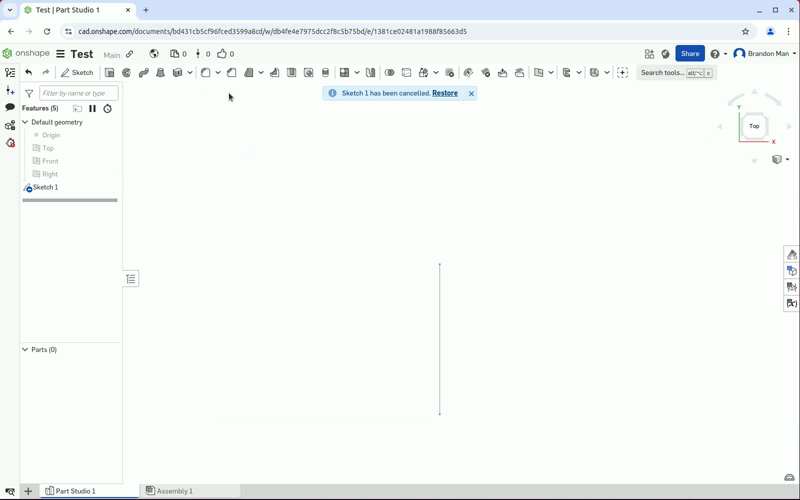
key(shift+s)
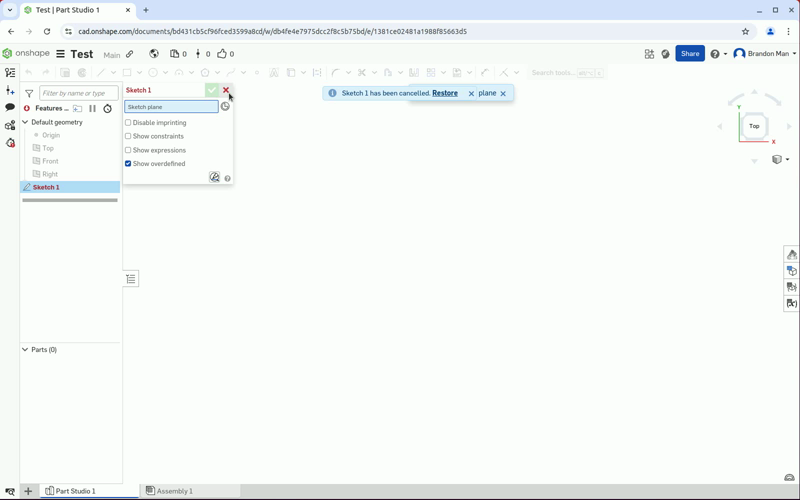
mouse_move(73, 150)
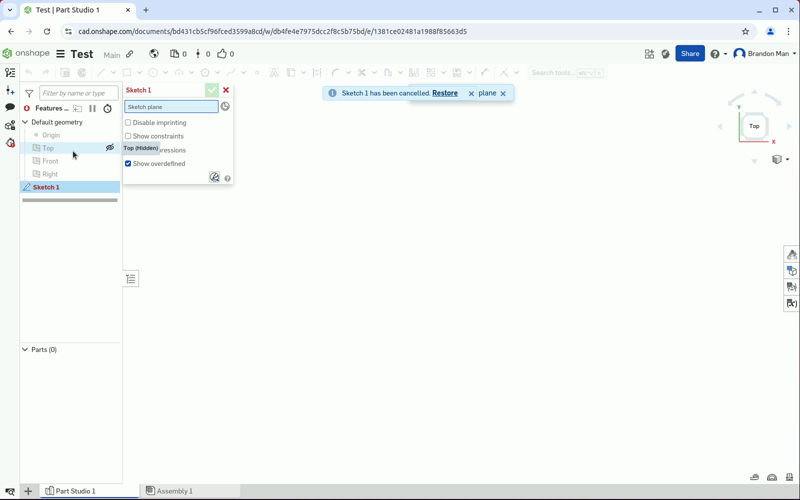
click(73, 150)
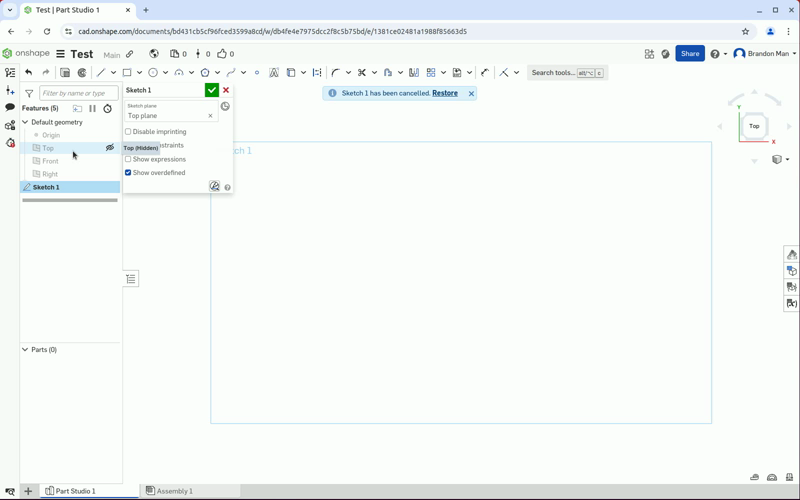
mouse_move(73, 352)
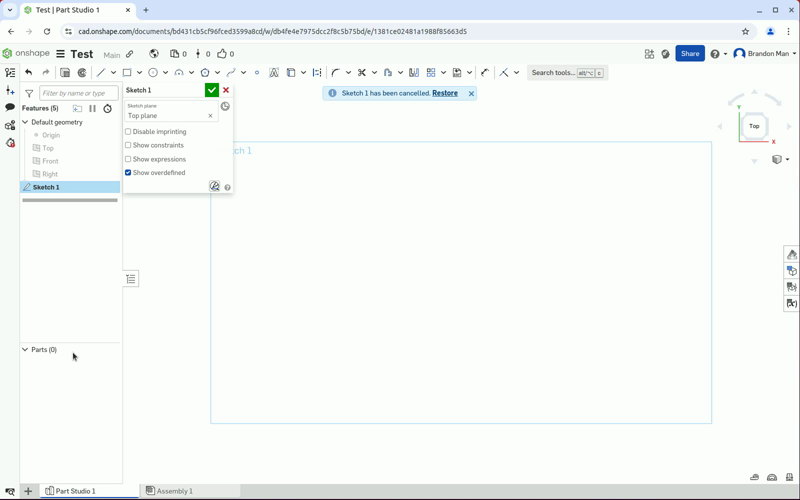
key(y)
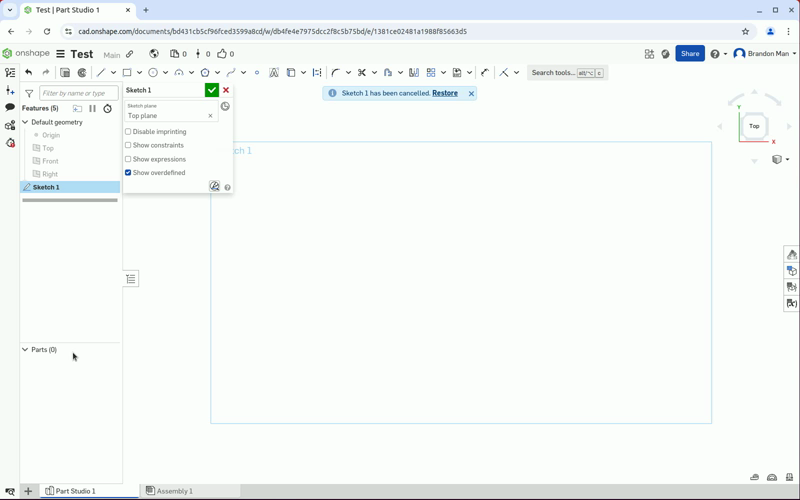
key(l)
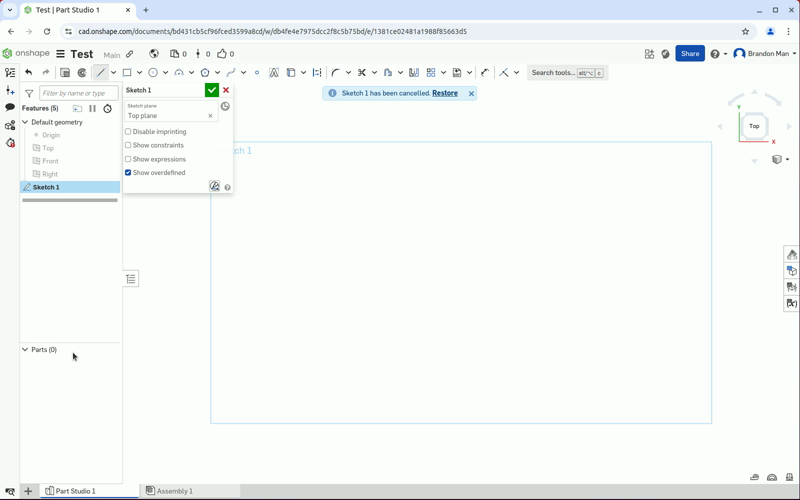
key_down(shift)
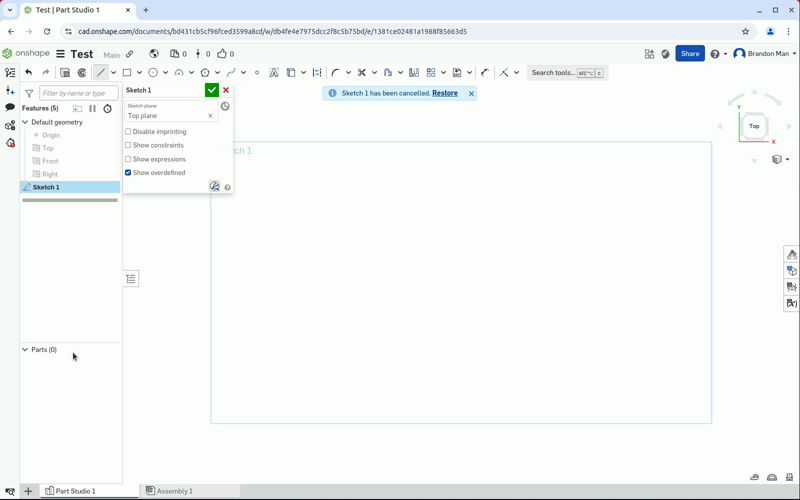
mouse_move(370, 270)
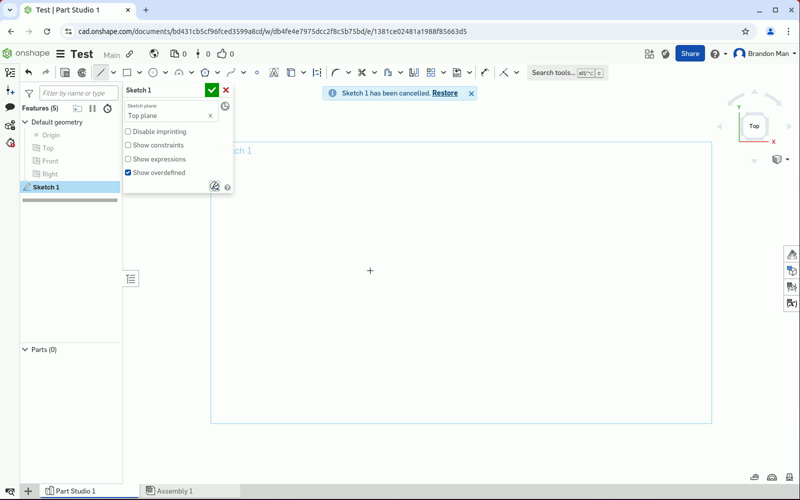
click(370, 270)
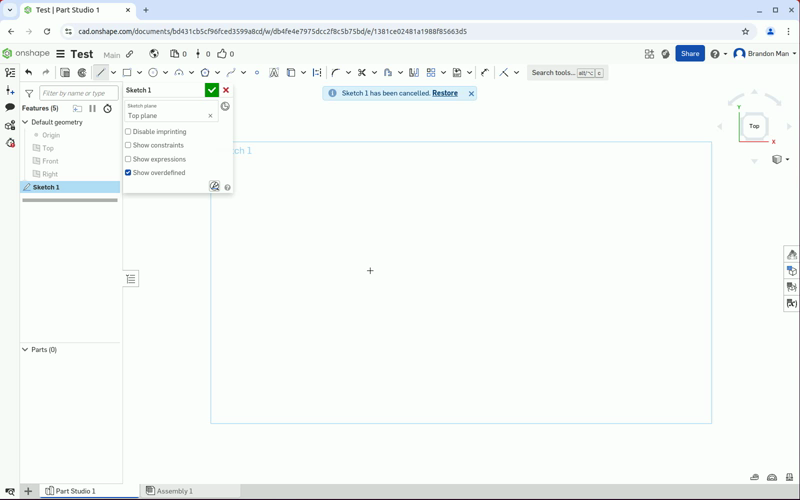
key_up(shift)
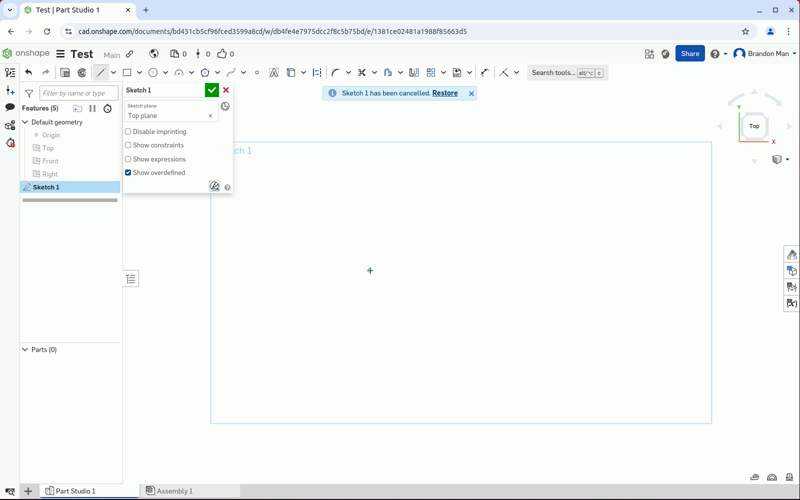
key_down(shift)
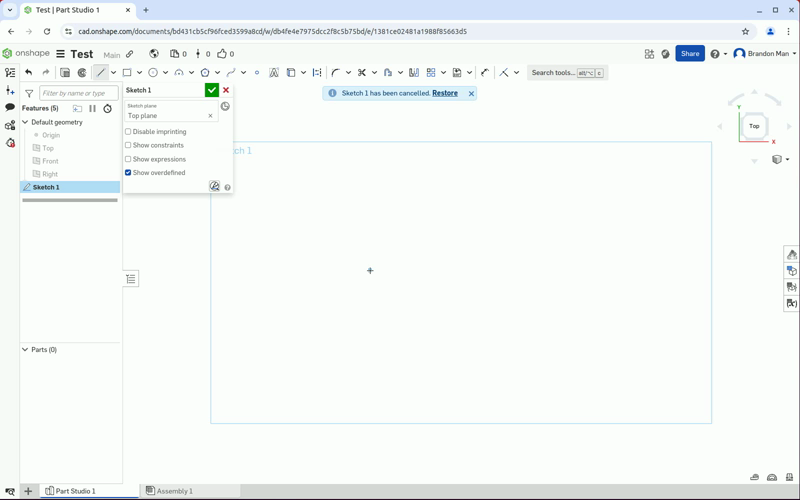
mouse_move(551, 270)
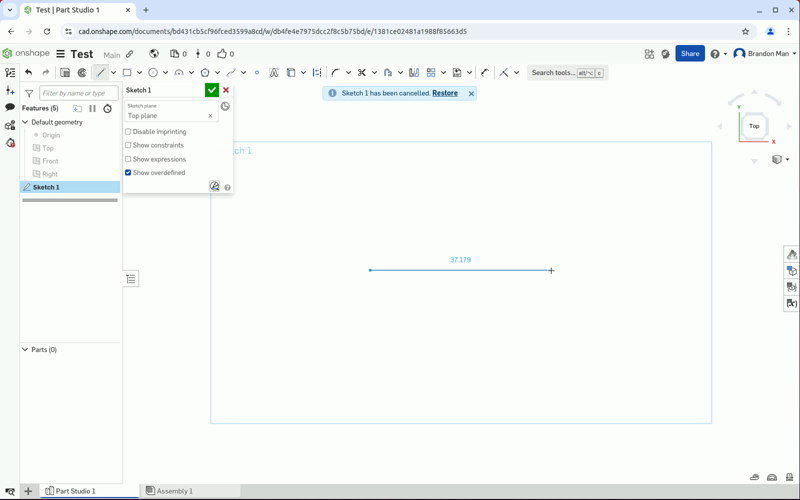
click(551, 270)
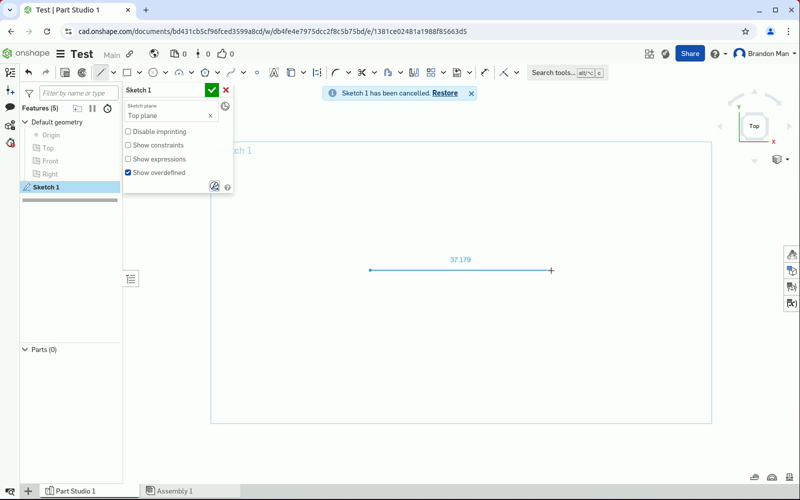
key_up(shift)
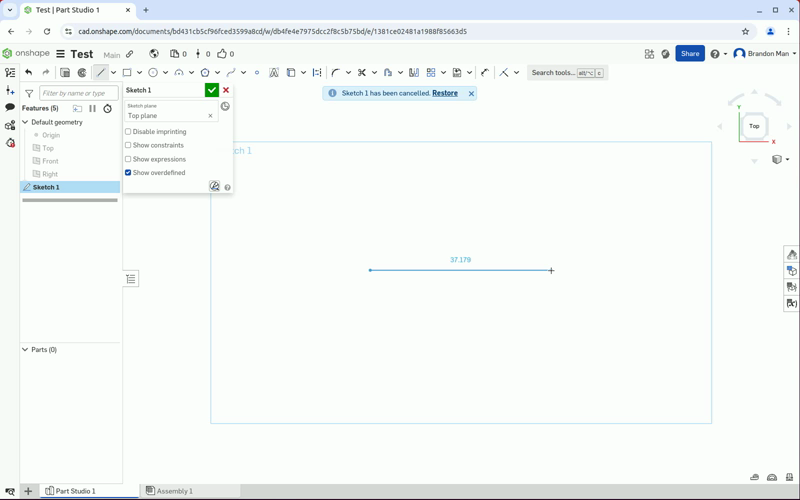
key(esc)
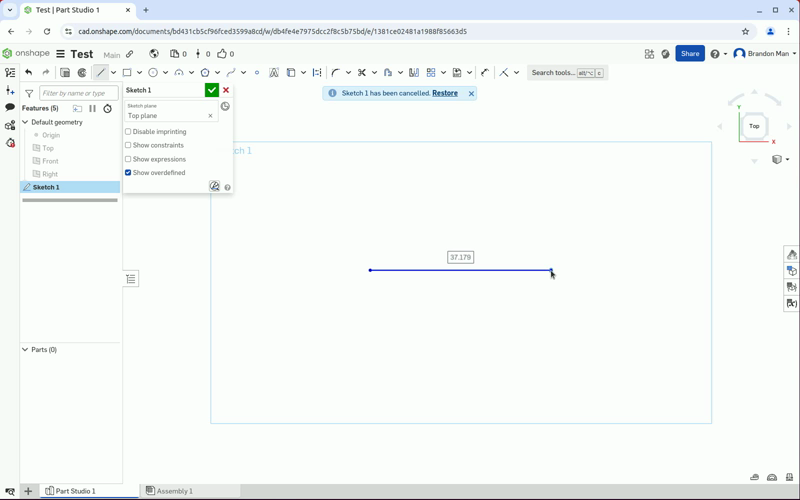
key(a)
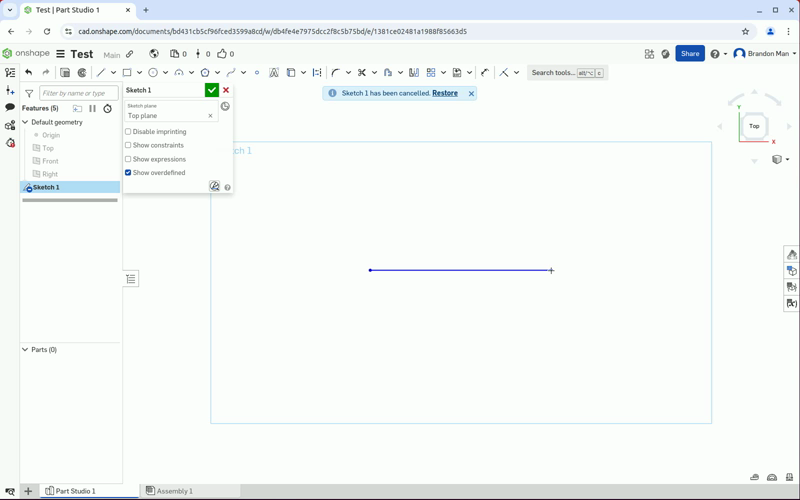
mouse_move(551, 270)
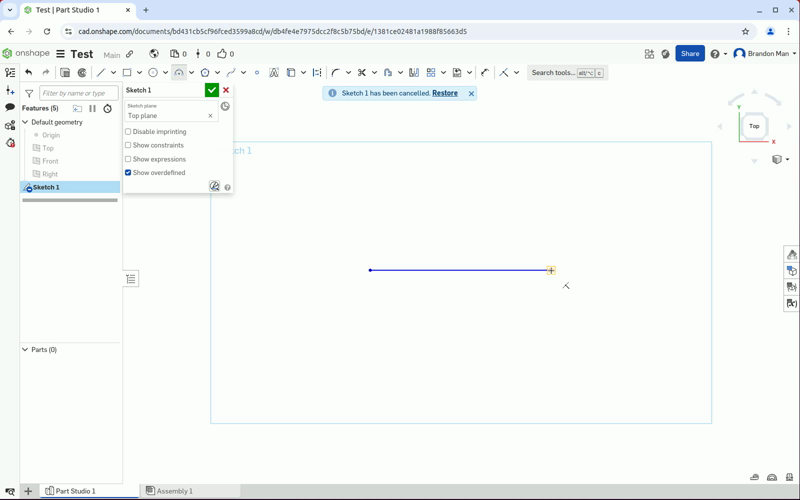
click(551, 270)
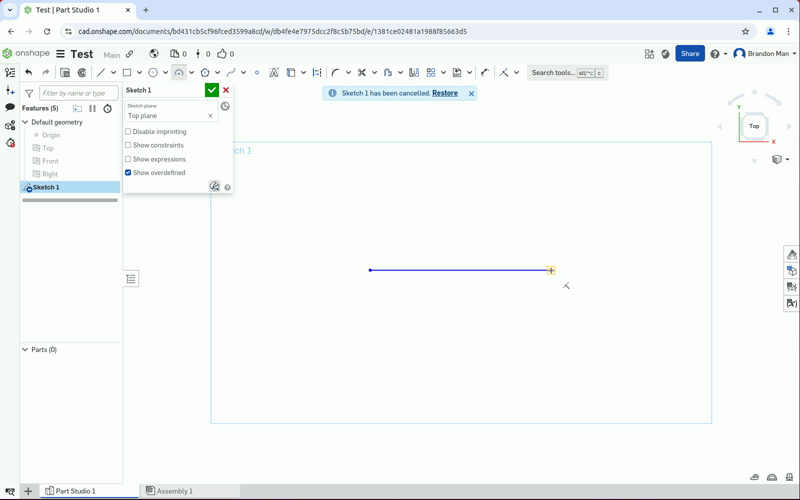
mouse_move(370, 270)
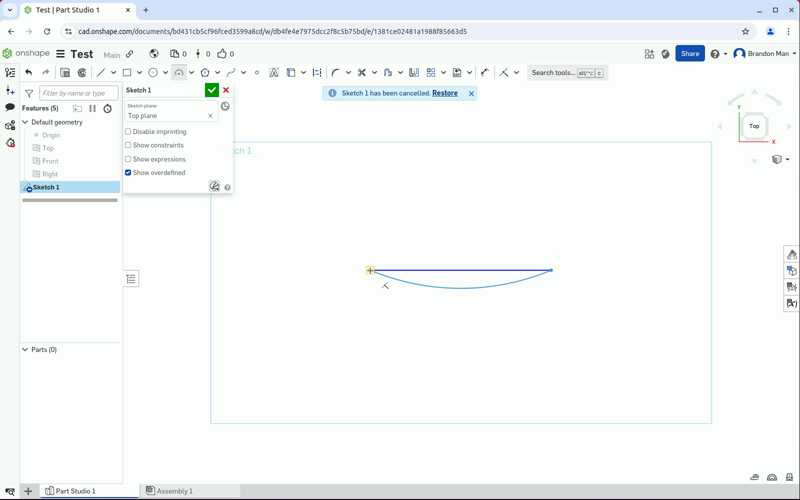
click(370, 270)
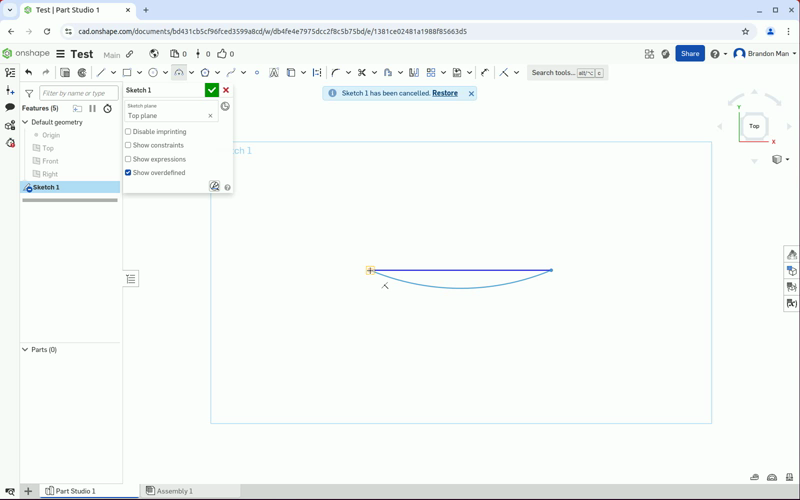
key_down(shift)
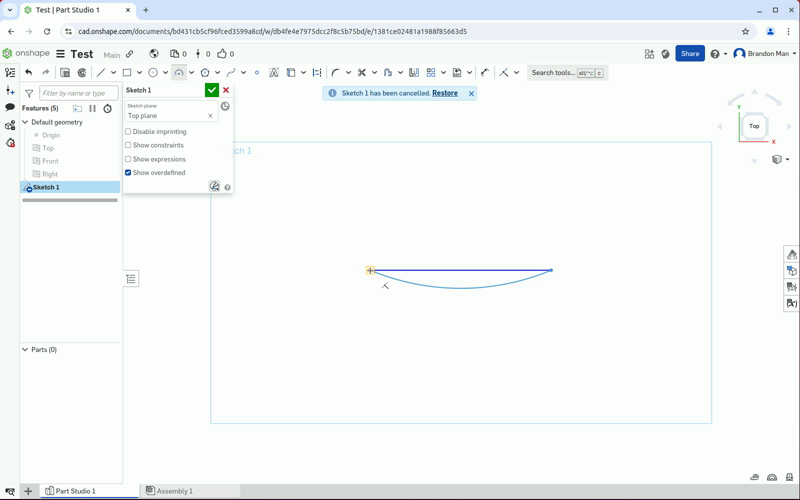
mouse_move(461, 191)
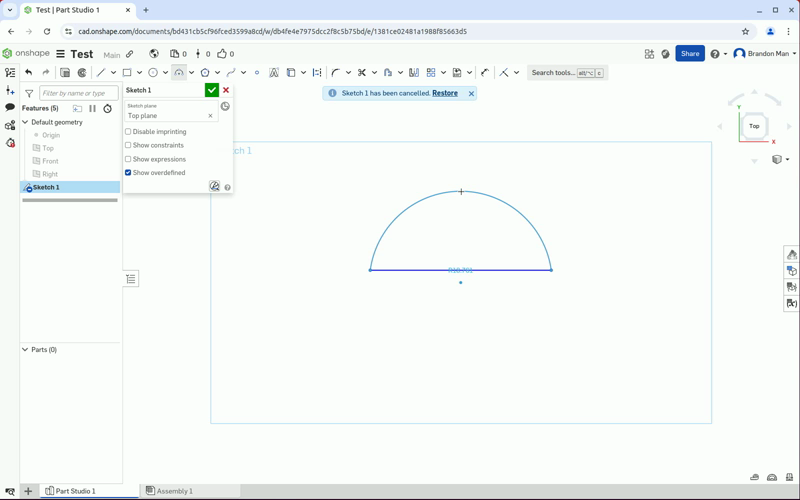
click(461, 191)
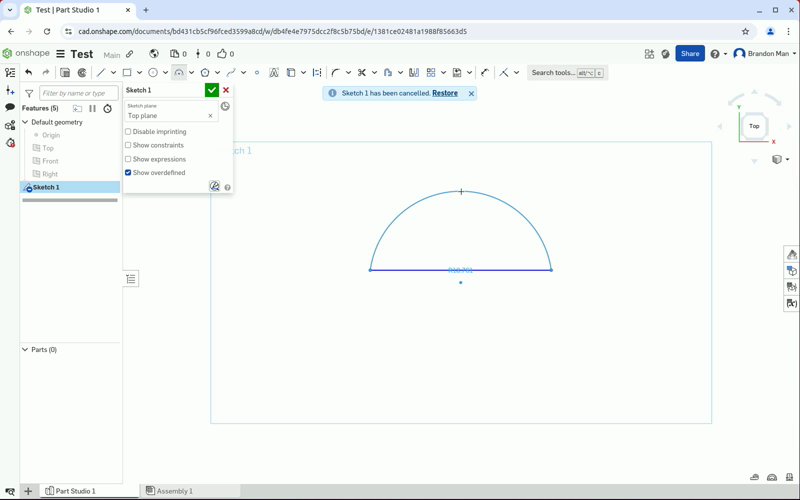
key_up(shift)
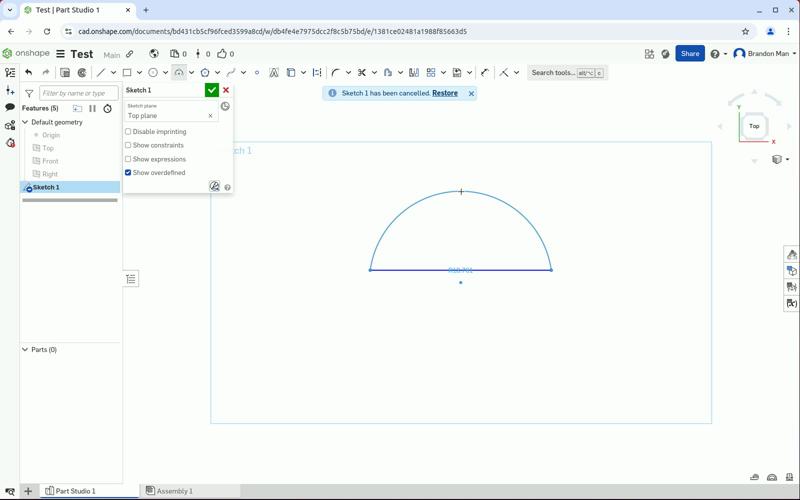
key(esc)
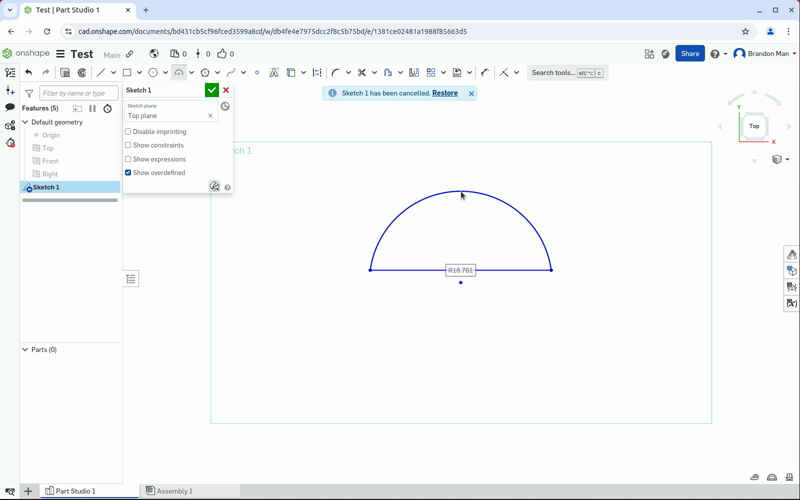
mouse_move(445, 214)
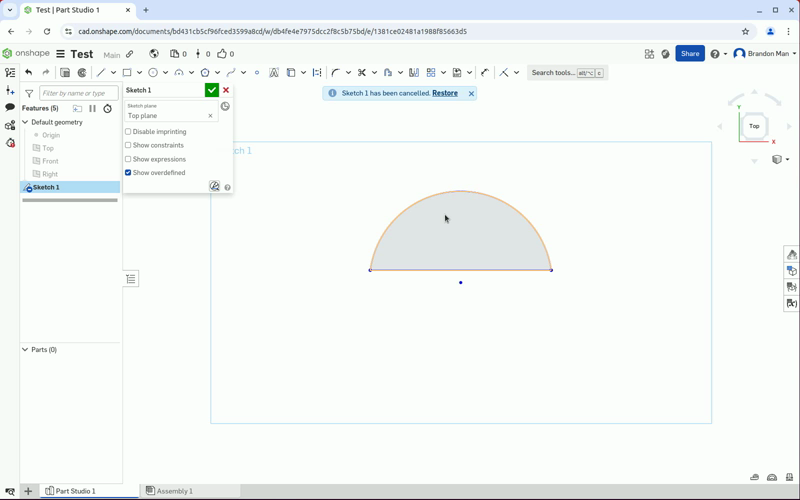
click(445, 214)
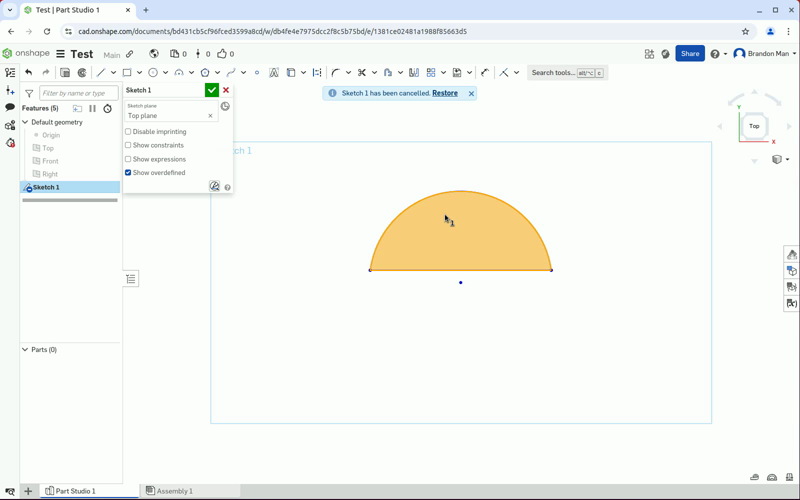
mouse_move(73, 352)
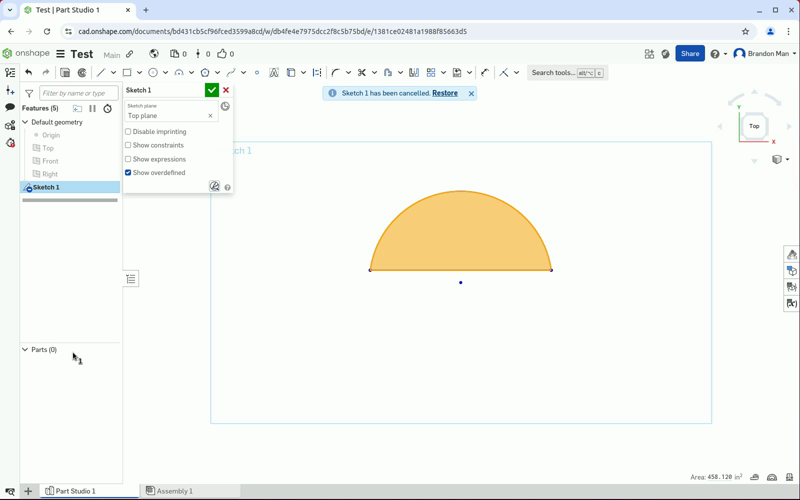
key(shift+y)
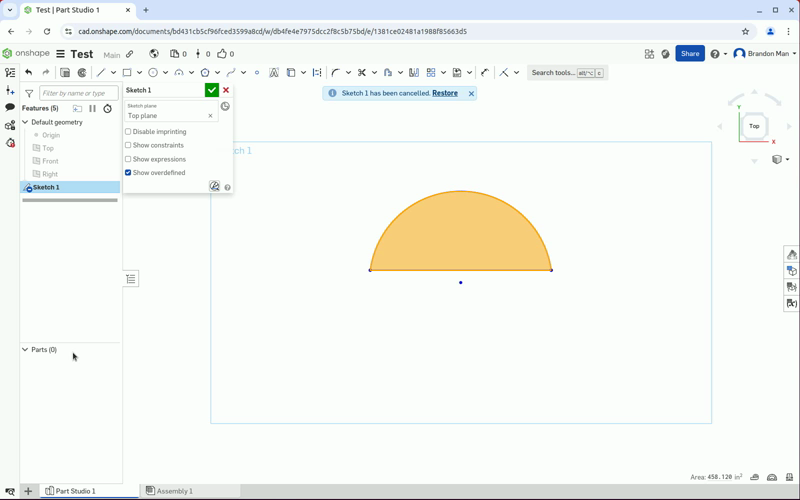
key(shift+e)
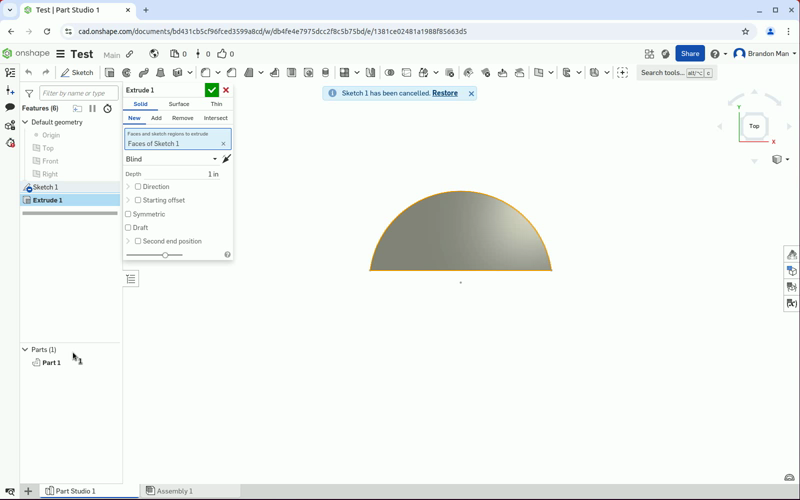
mouse_move(143, 106)
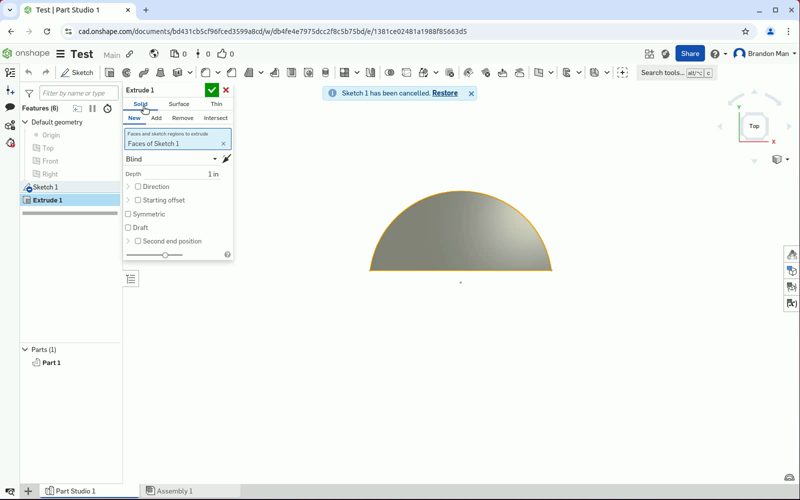
click(143, 106)
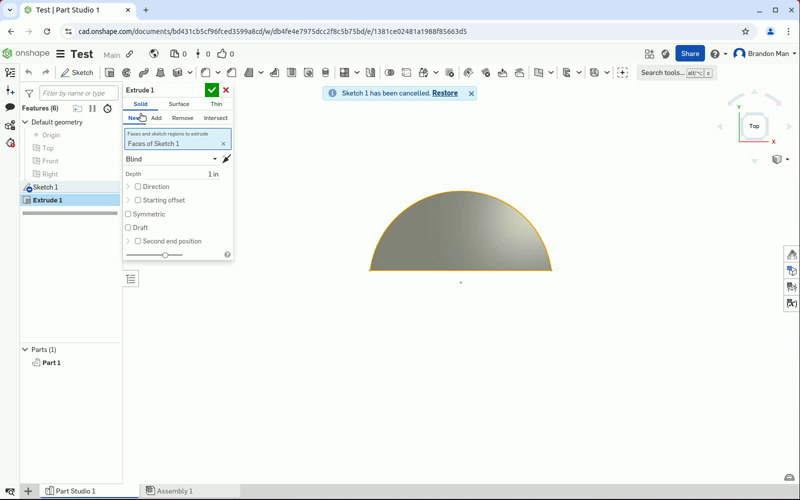
mouse_move(137, 120)
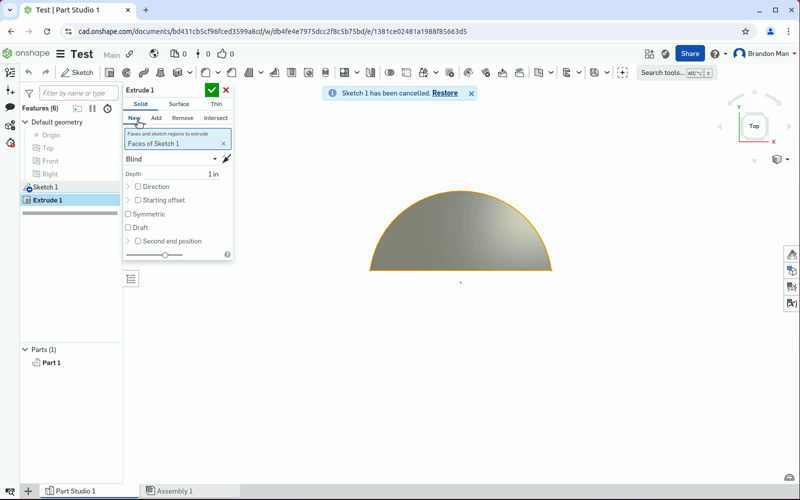
click(137, 120)
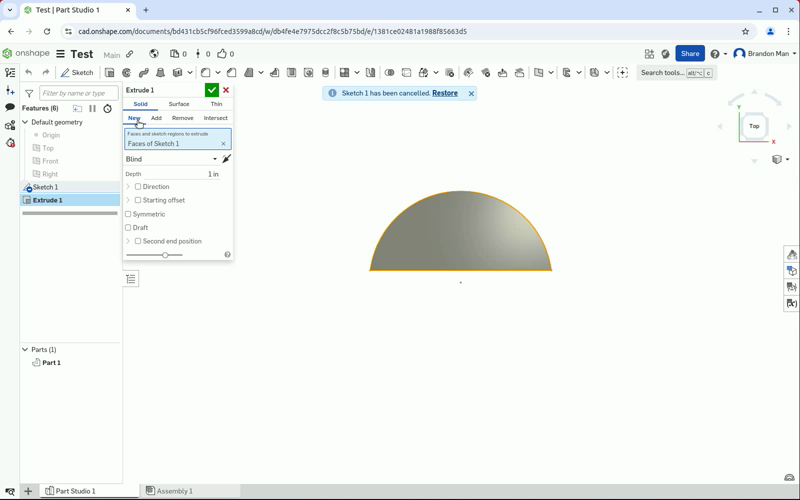
key(tab, 4)
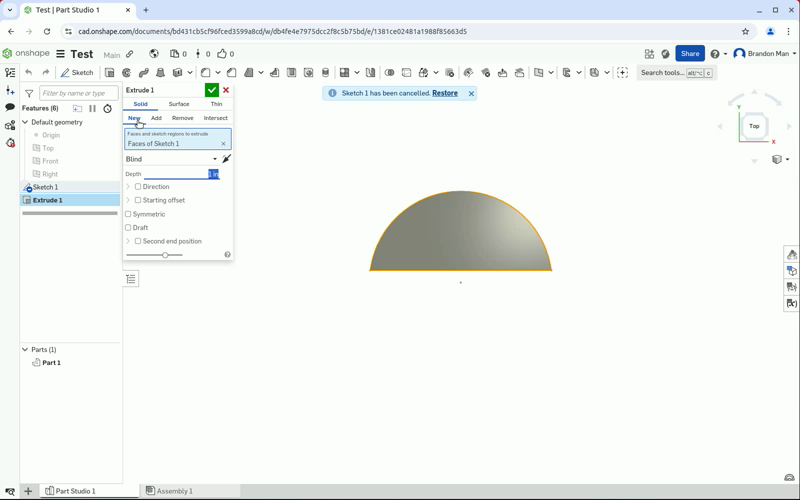
text(5.536)
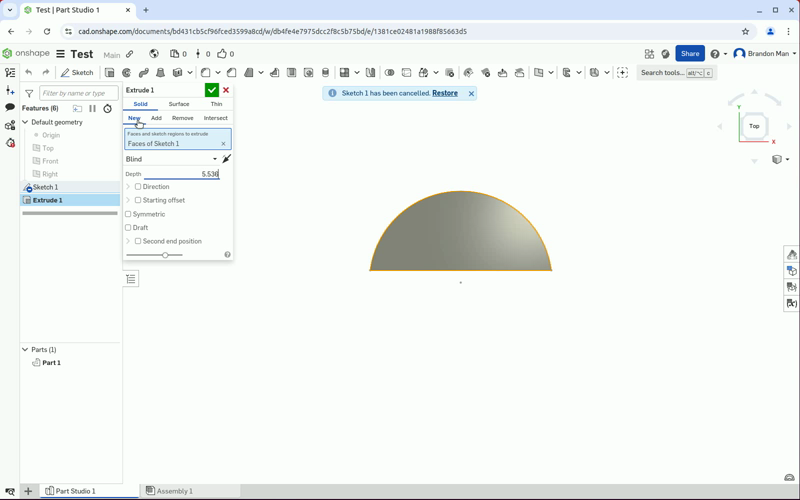
key(enter)
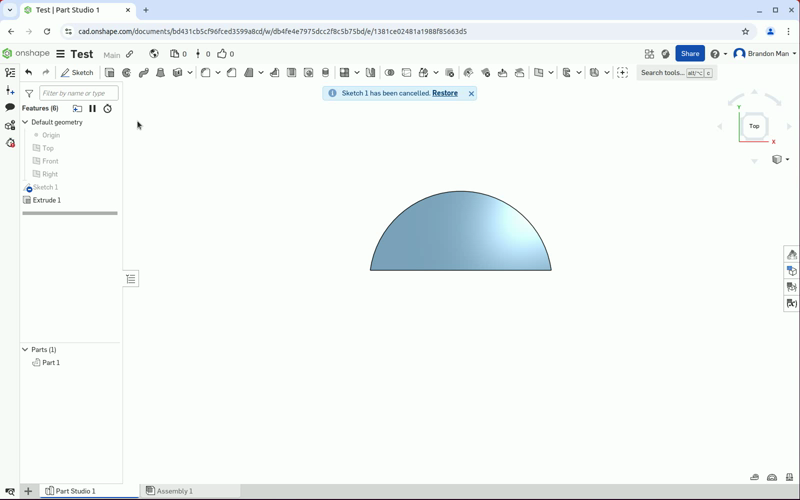
key(shift+h)
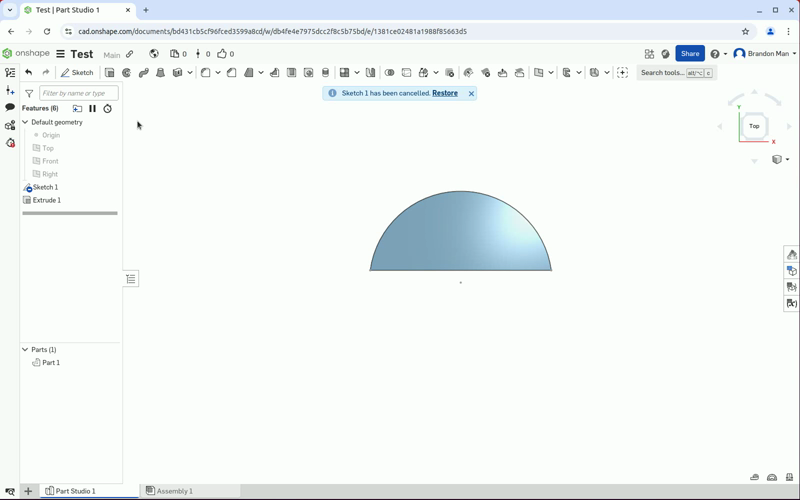
key(shift+h)
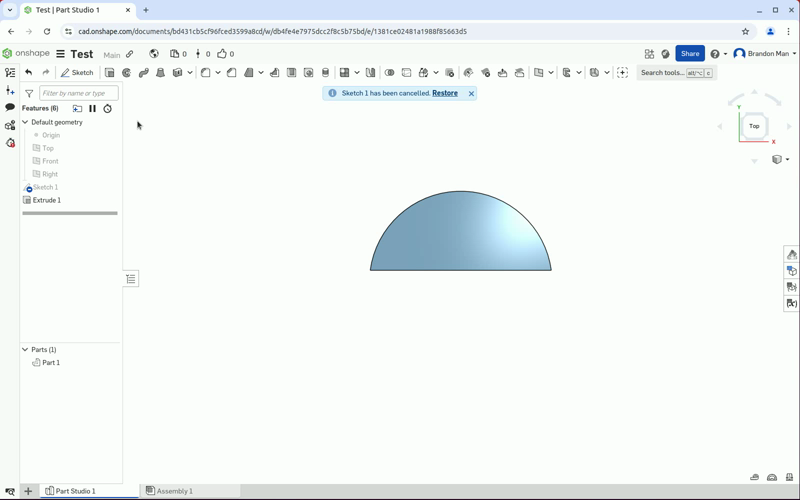
mouse_move(73, 189)
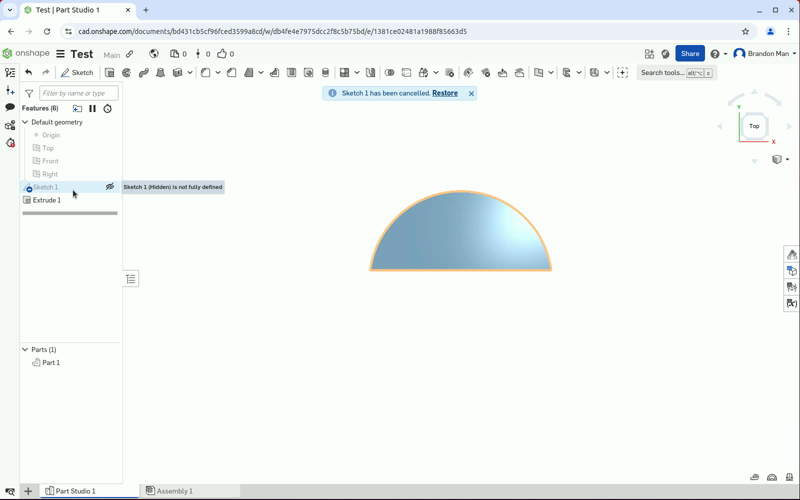
click(73, 189)
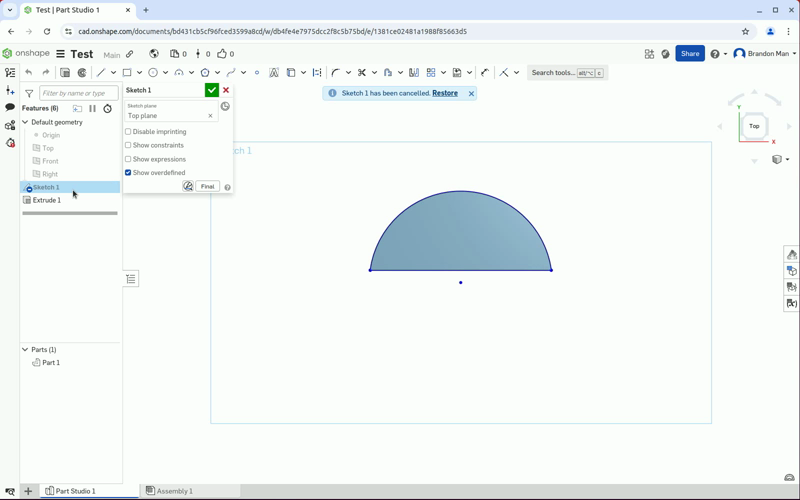
mouse_move(229, 92)
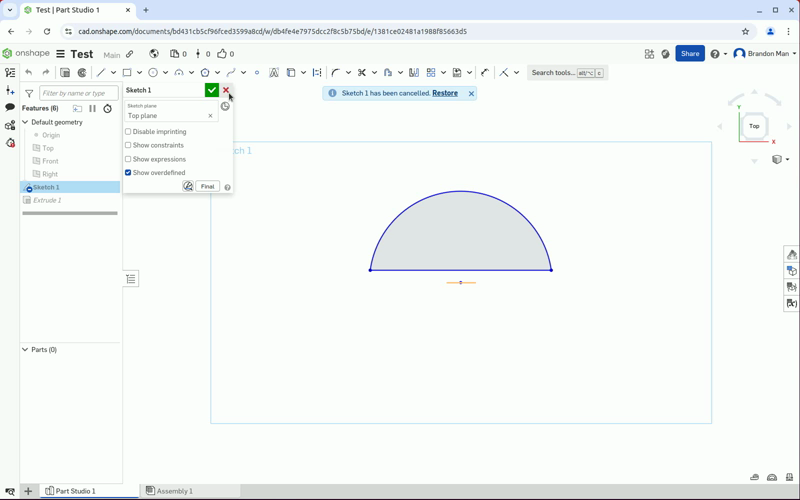
click(229, 92)
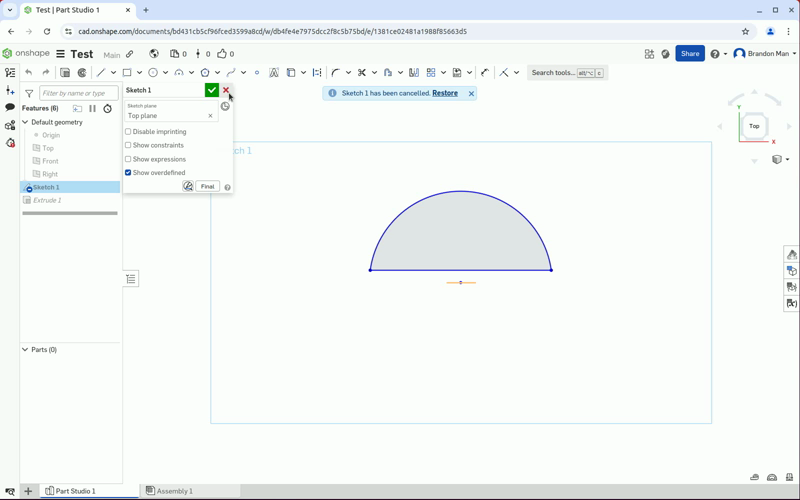
key(shift+s)
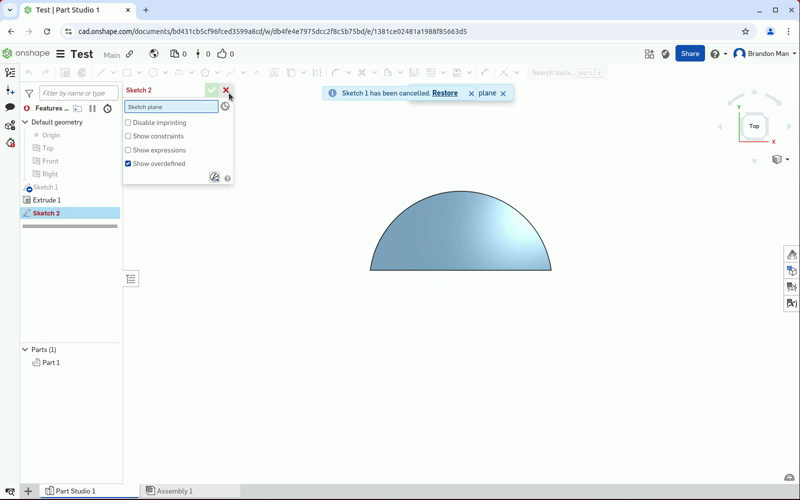
mouse_move(73, 150)
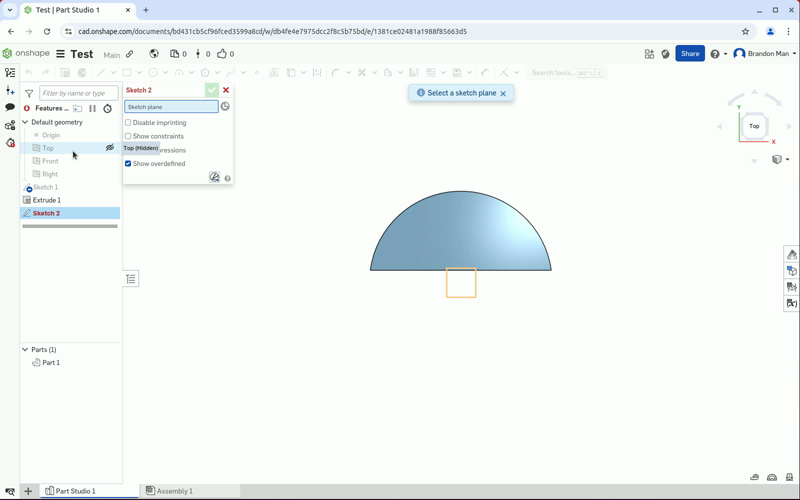
click(73, 150)
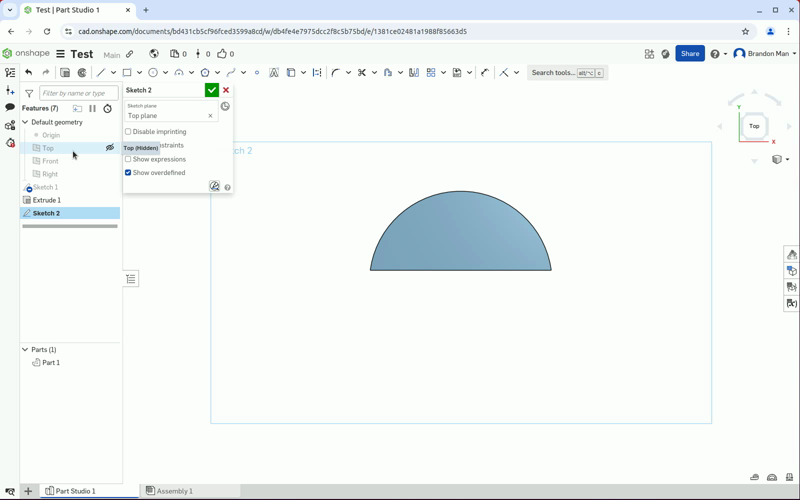
mouse_move(73, 352)
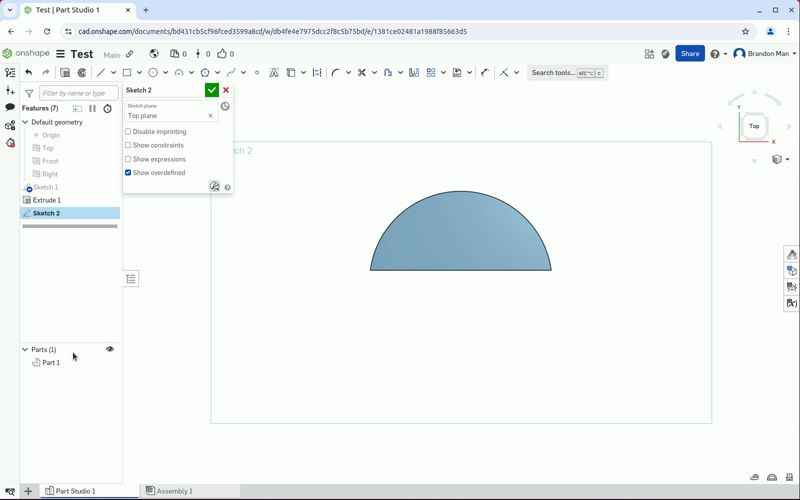
key(y)
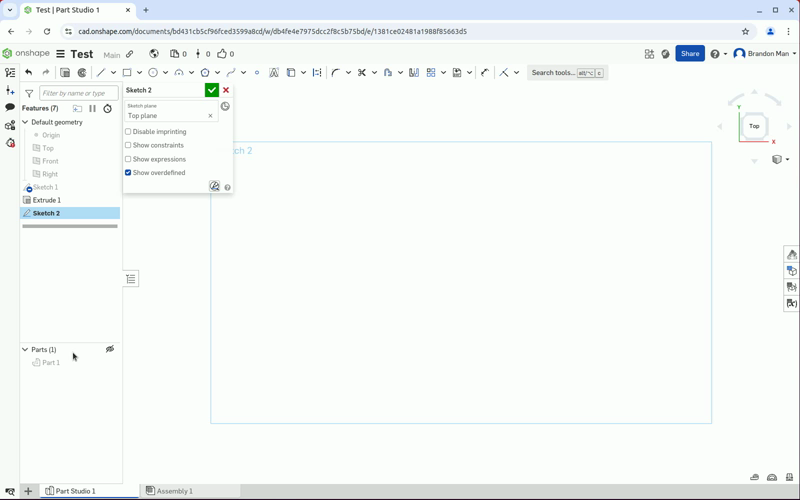
key(l)
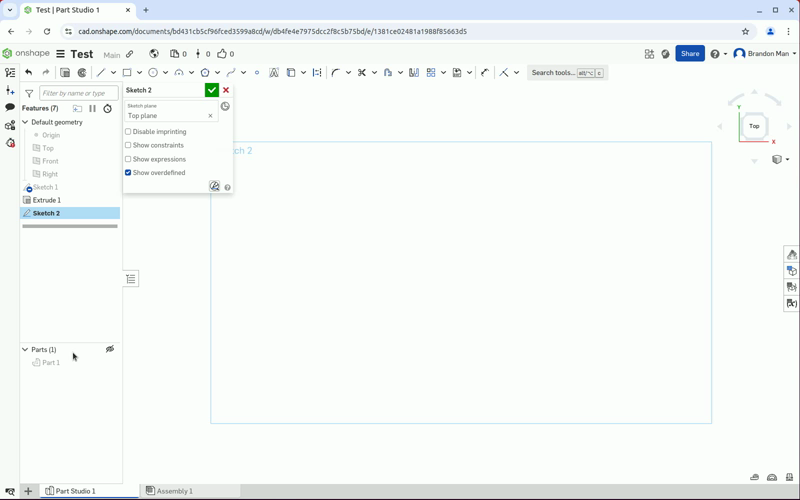
key_down(shift)
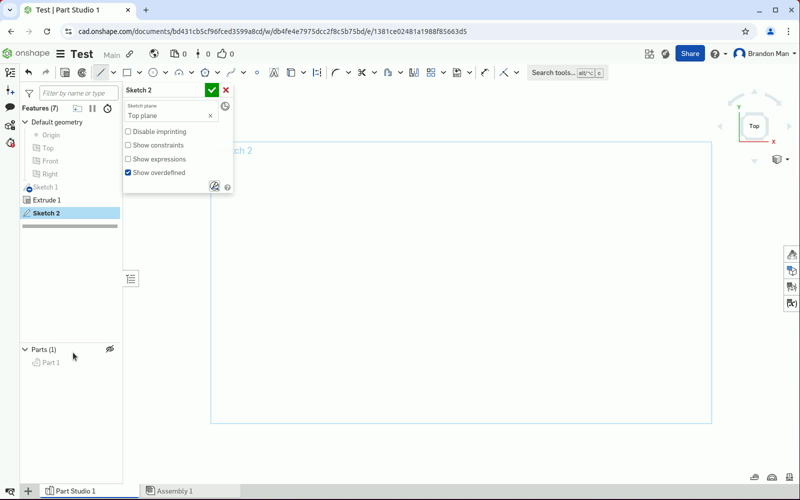
mouse_move(370, 296)
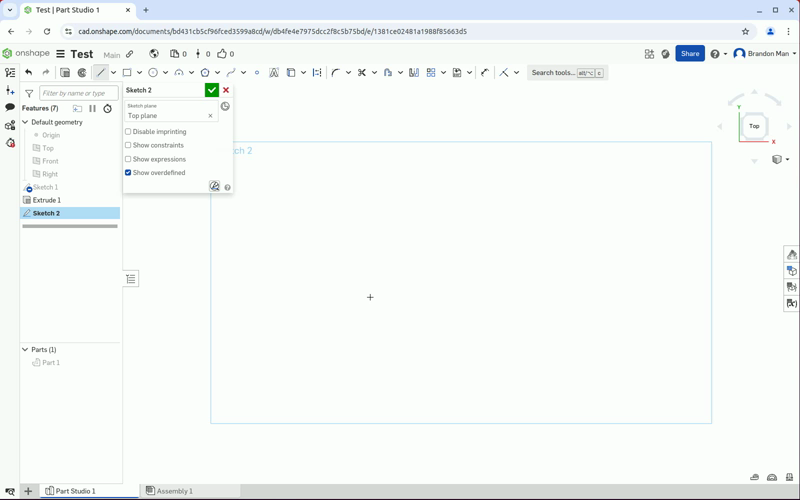
click(370, 296)
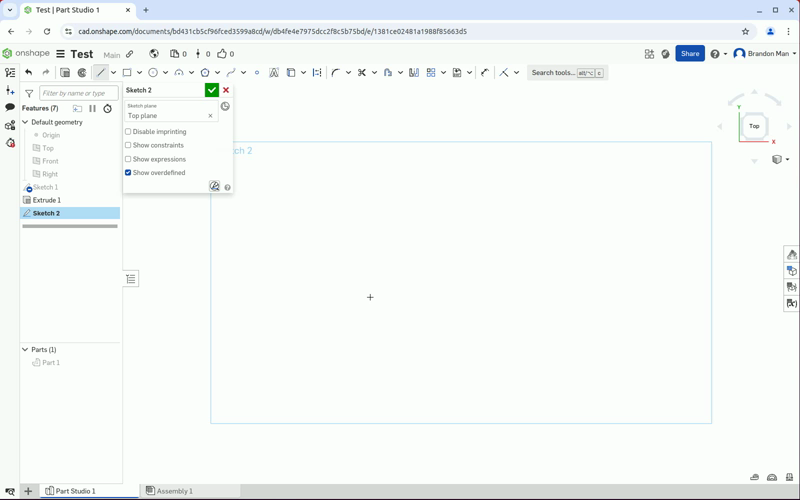
key_up(shift)
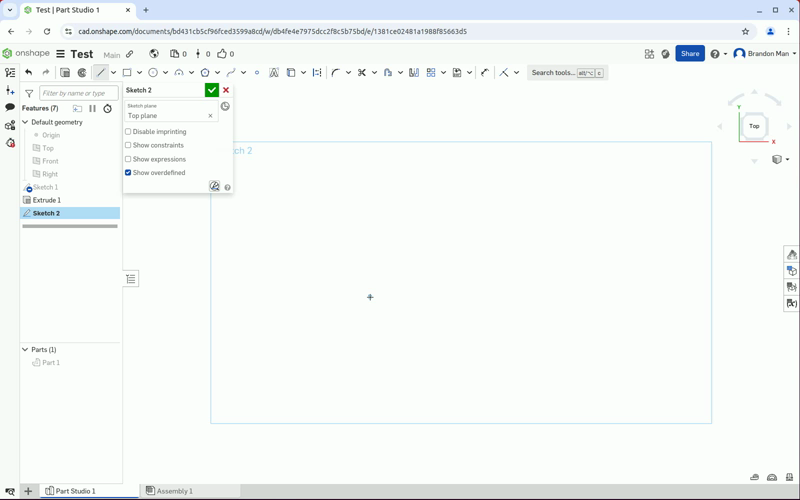
key_down(shift)
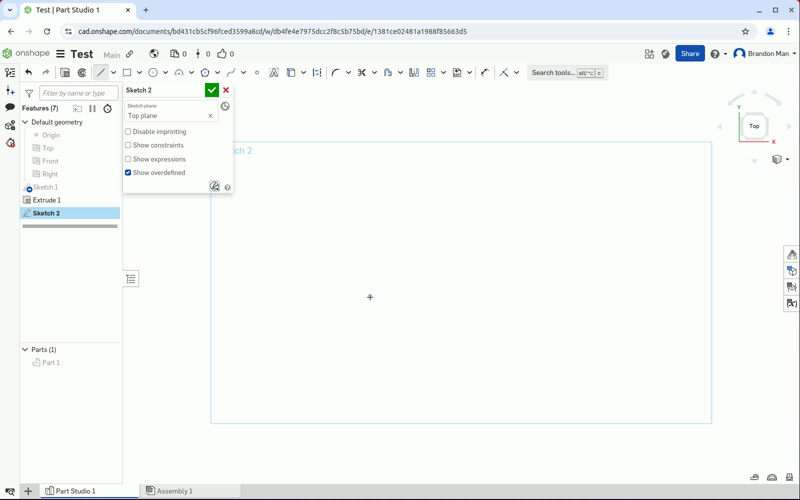
mouse_move(550, 296)
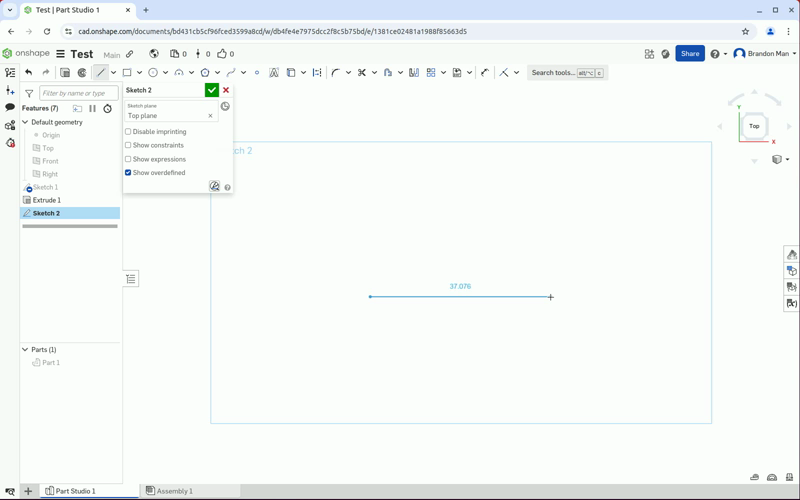
click(550, 296)
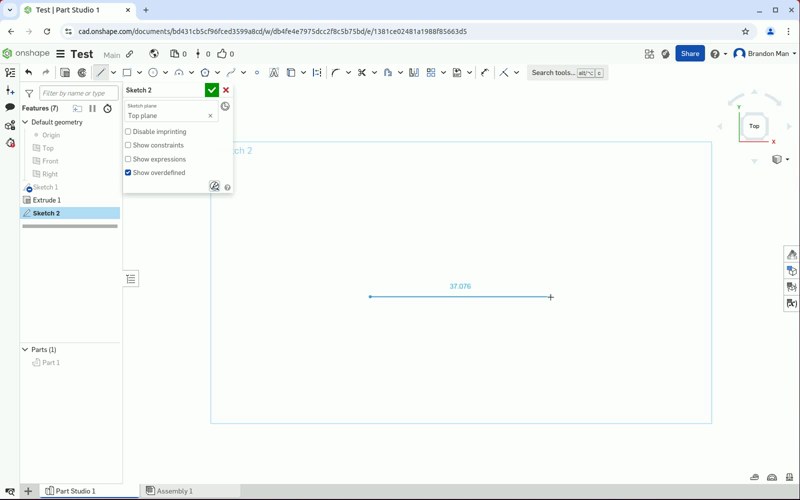
key_up(shift)
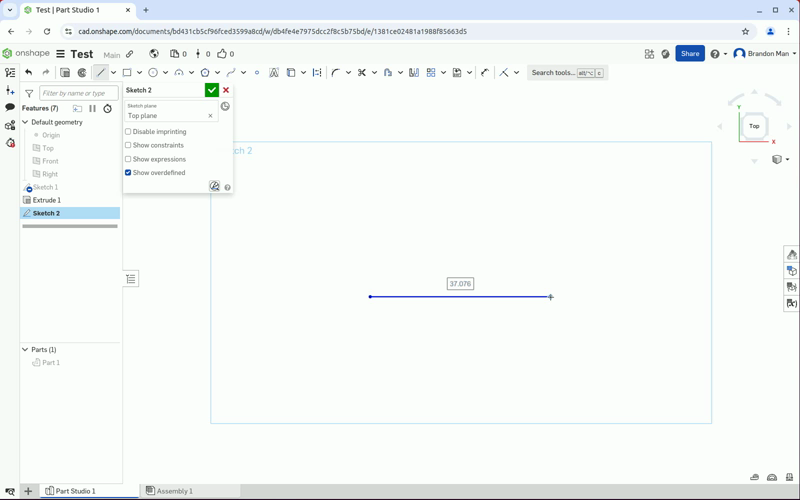
key(esc)
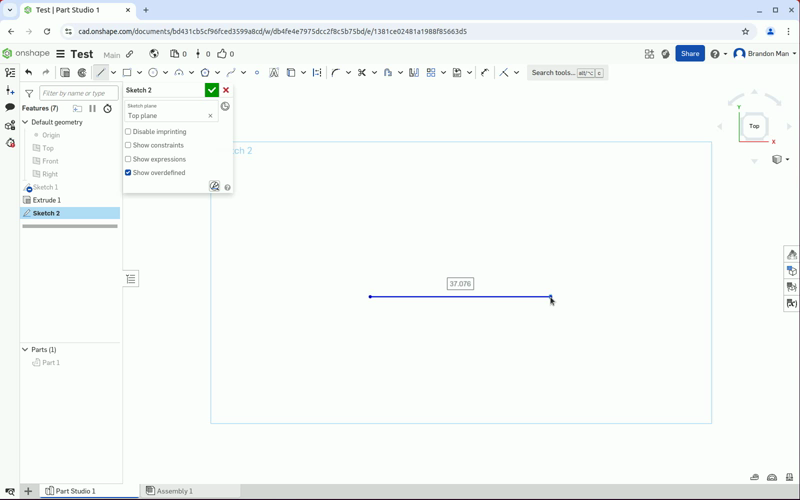
key(a)
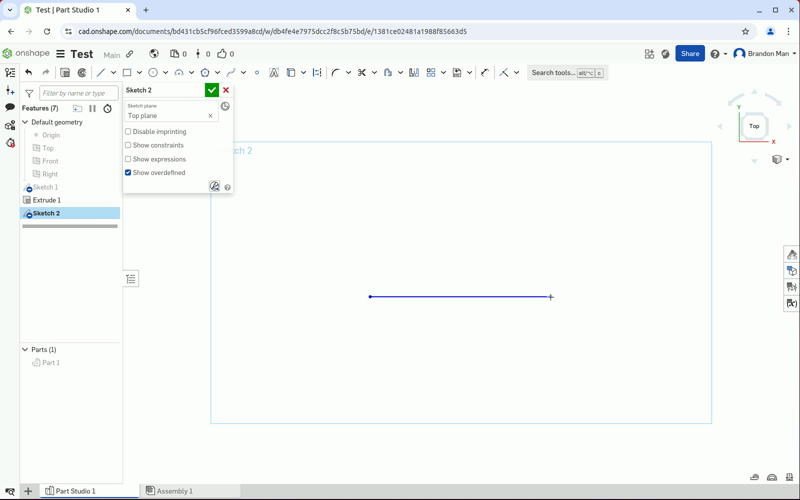
mouse_move(550, 296)
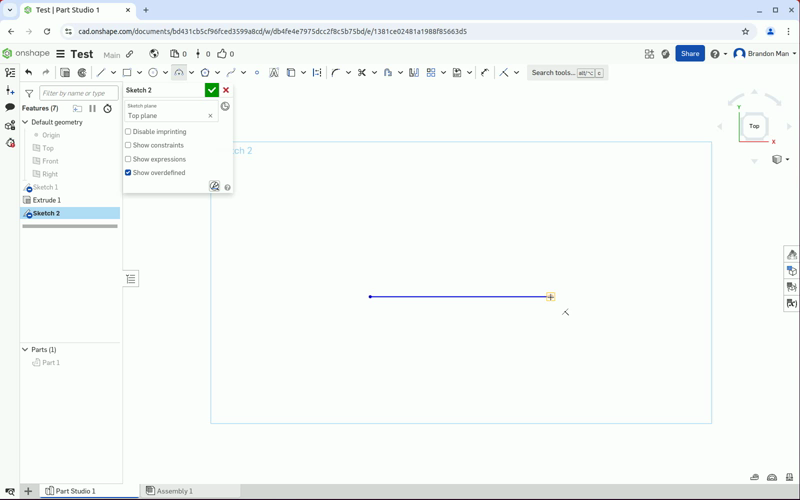
click(550, 296)
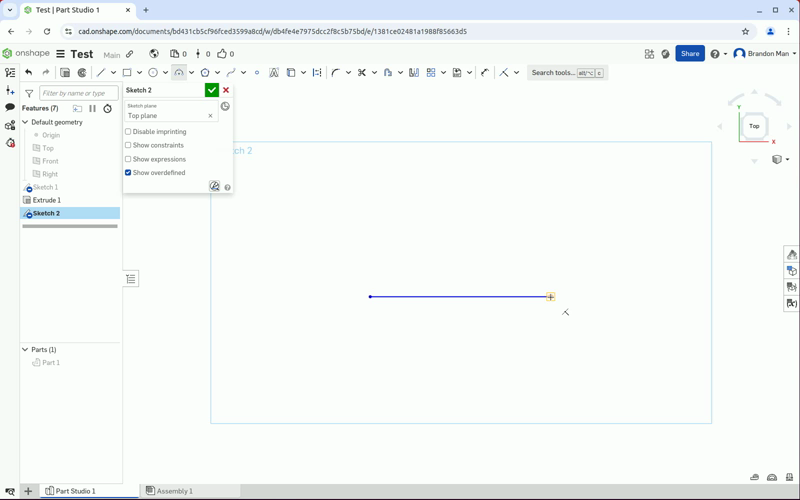
key_down(shift)
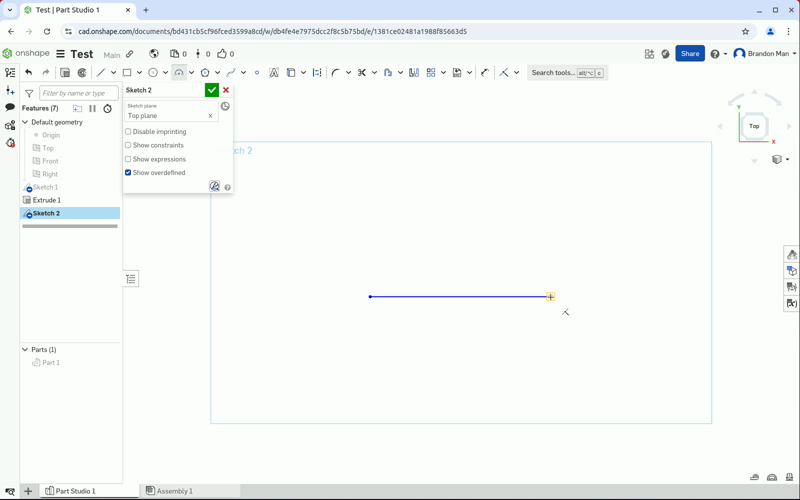
mouse_move(552, 270)
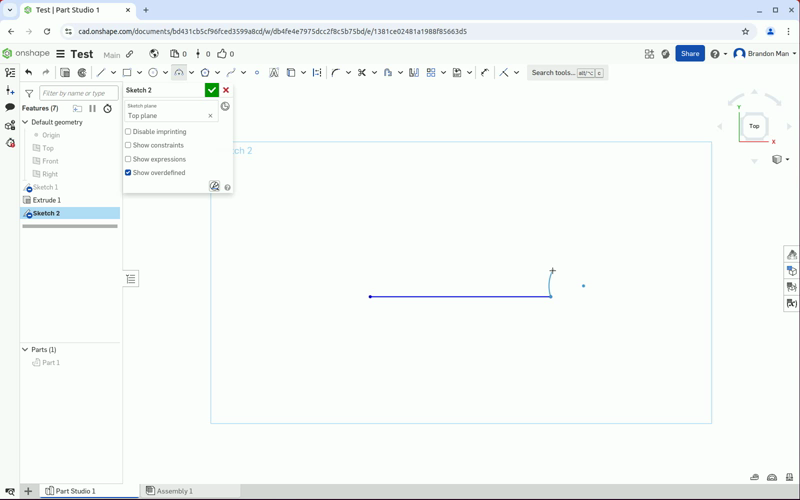
click(552, 270)
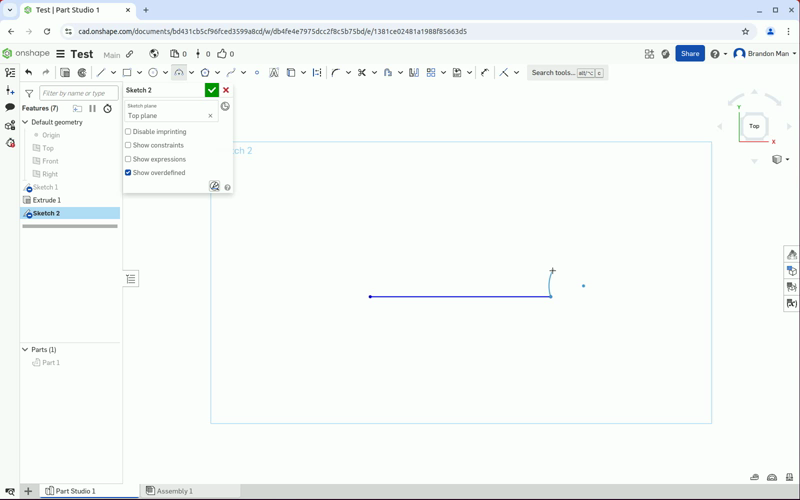
mouse_move(553, 283)
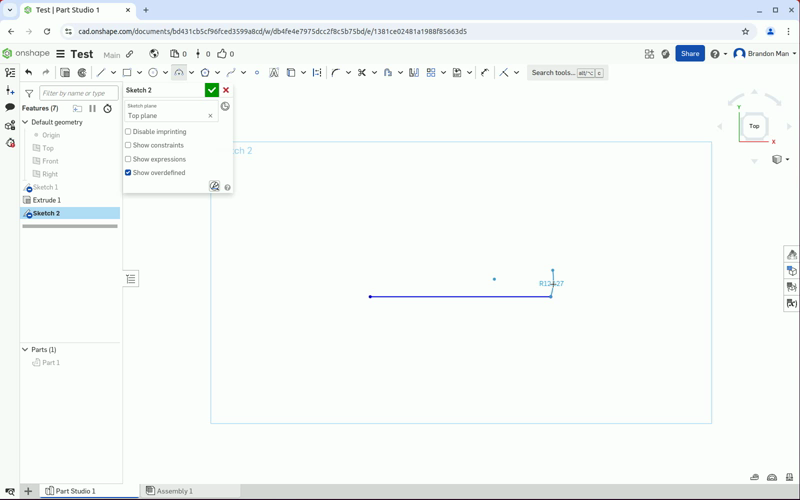
click(553, 283)
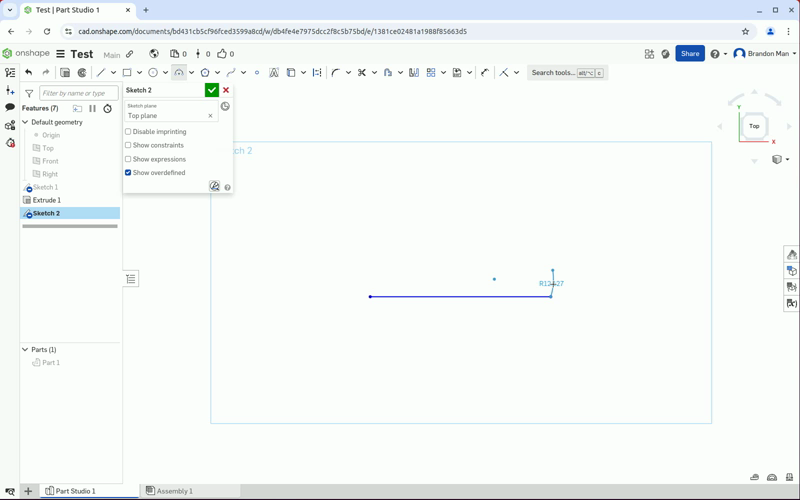
key_up(shift)
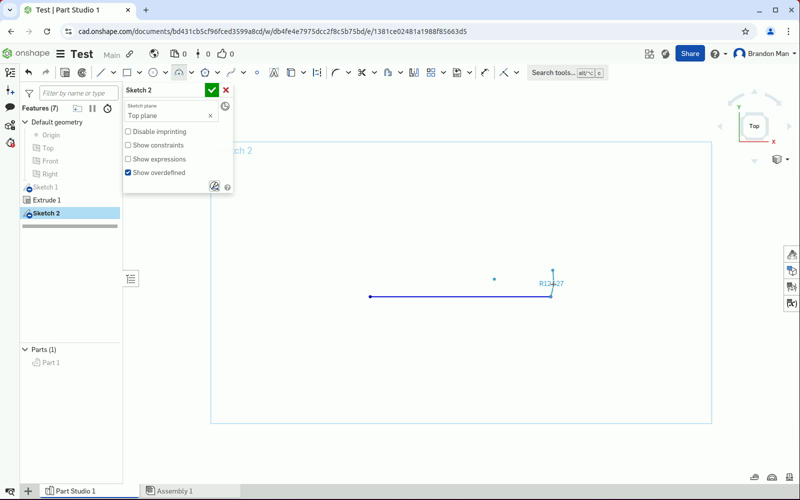
key(esc)
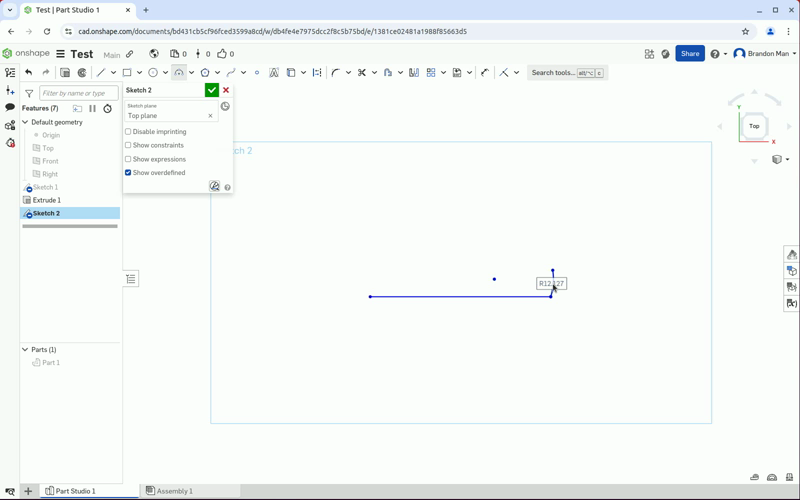
key(l)
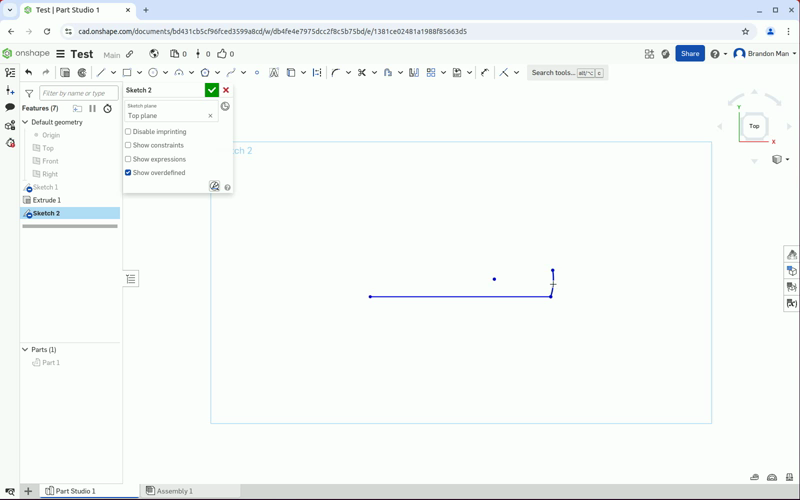
mouse_move(552, 270)
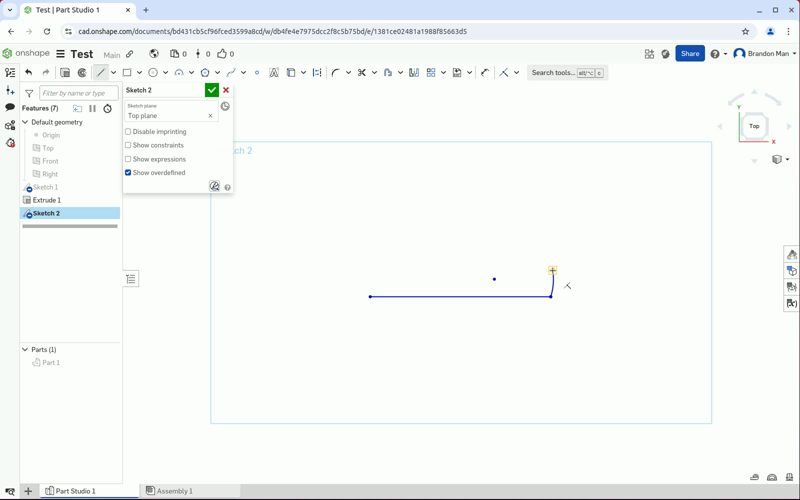
click(552, 270)
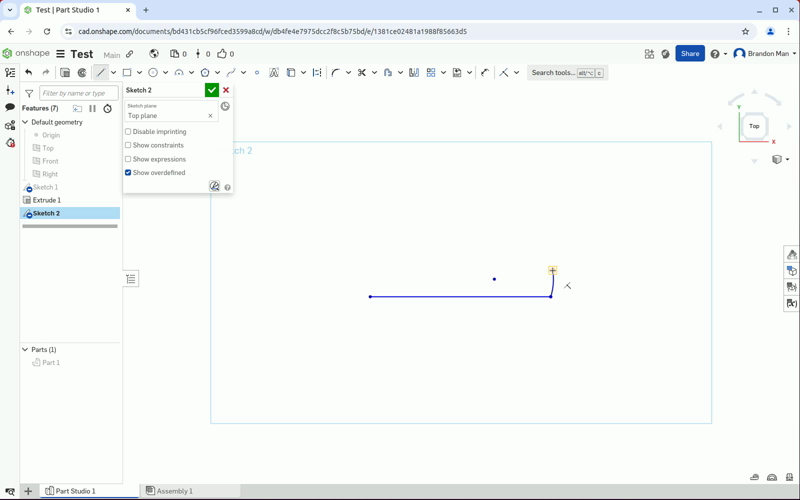
key_down(shift)
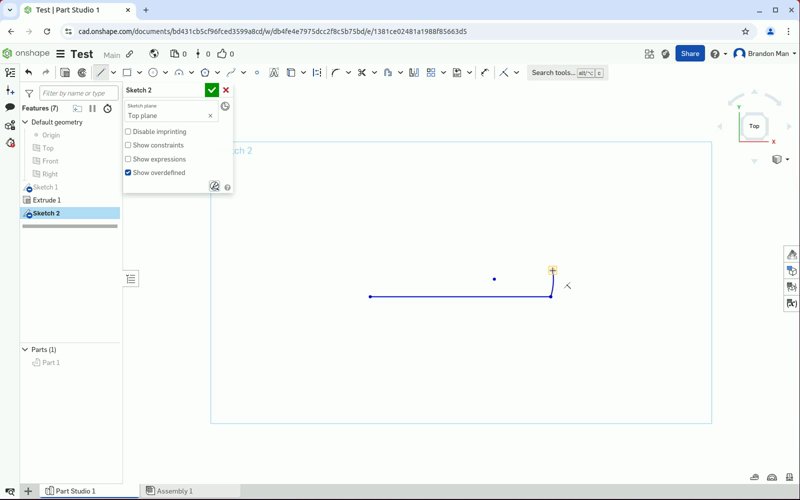
mouse_move(370, 270)
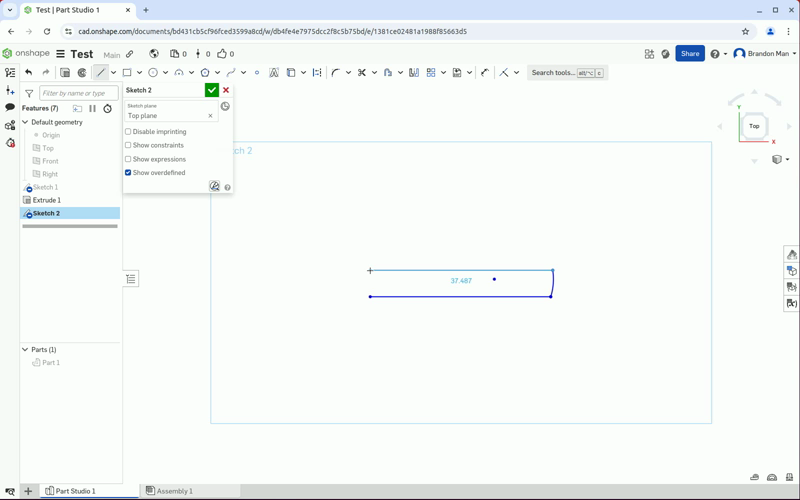
click(370, 270)
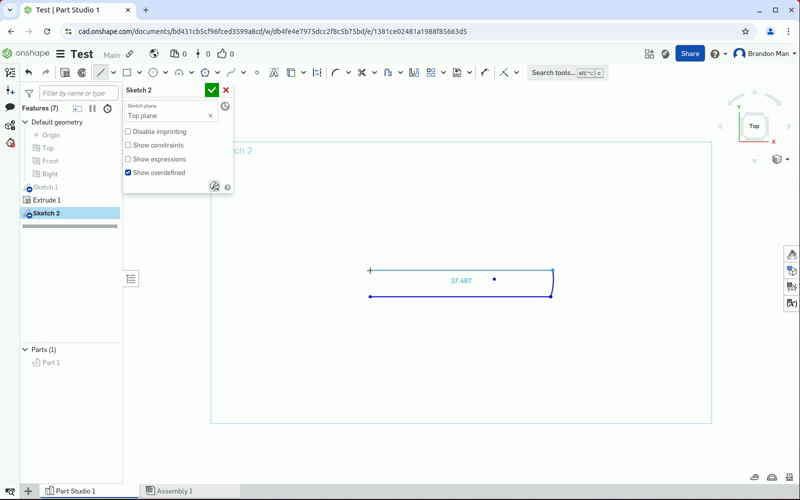
key_up(shift)
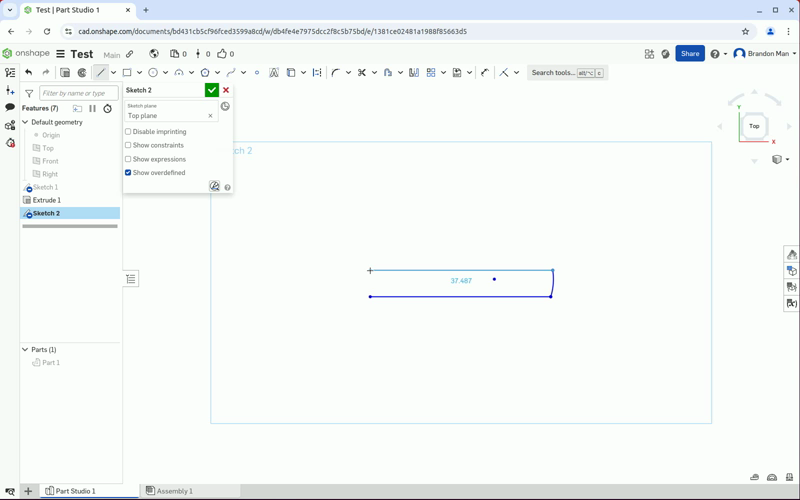
key(esc)
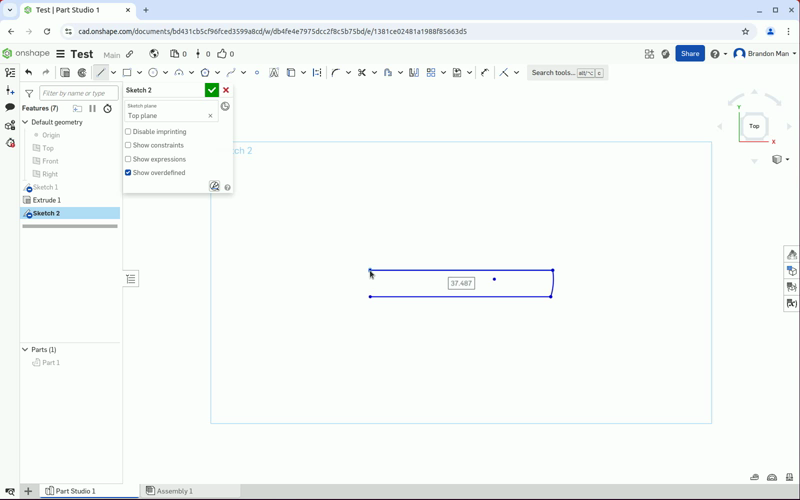
key(a)
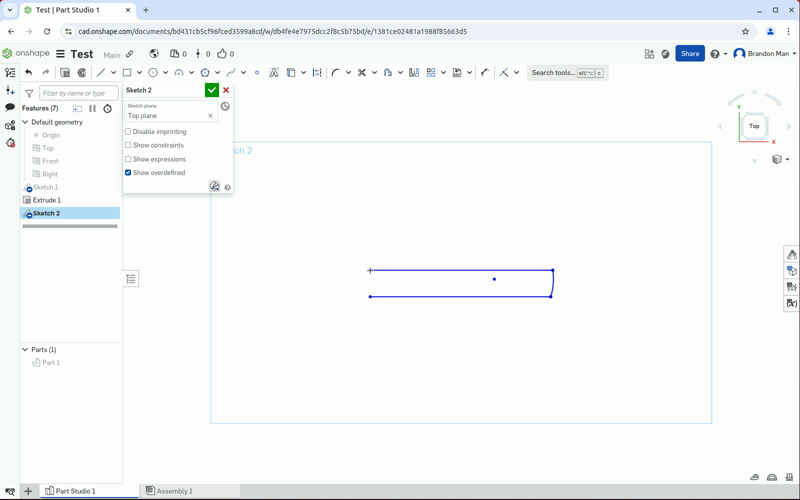
mouse_move(370, 270)
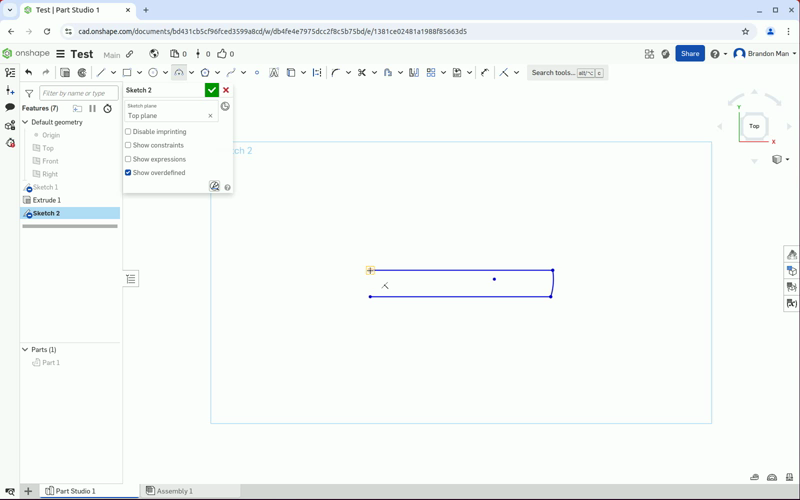
click(370, 270)
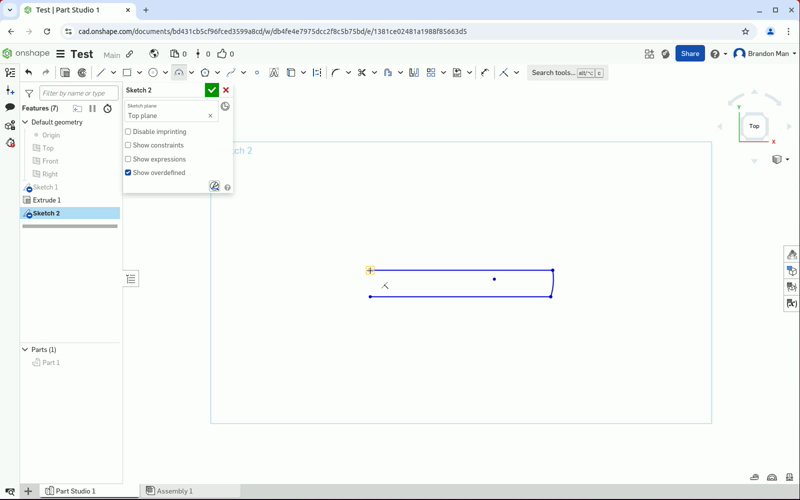
mouse_move(370, 296)
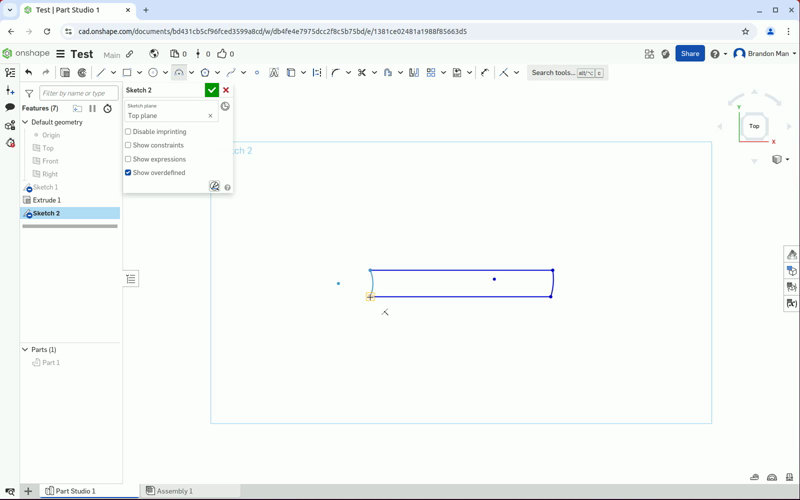
click(370, 296)
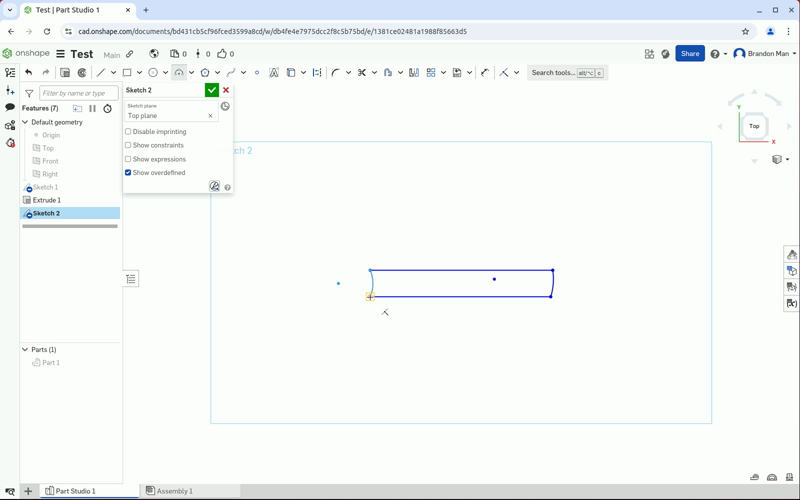
key_down(shift)
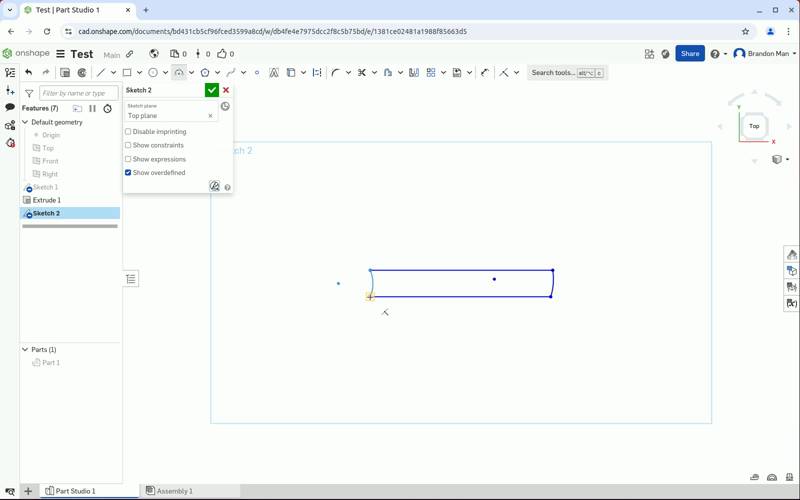
mouse_move(369, 283)
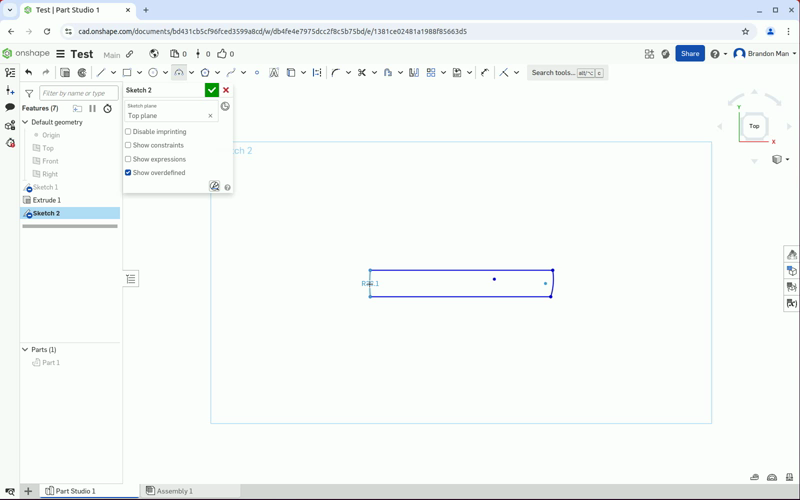
click(369, 283)
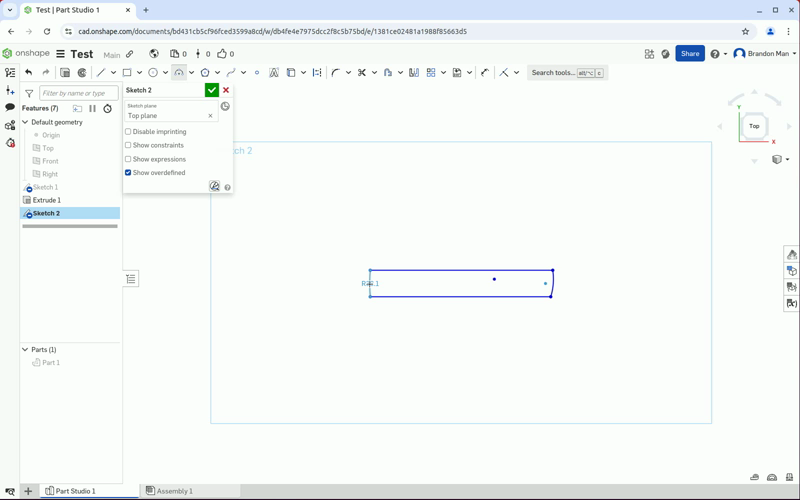
key_up(shift)
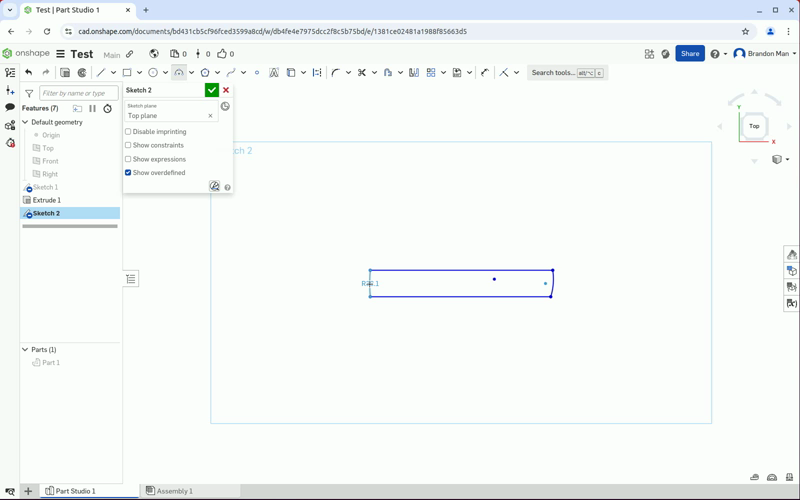
key(esc)
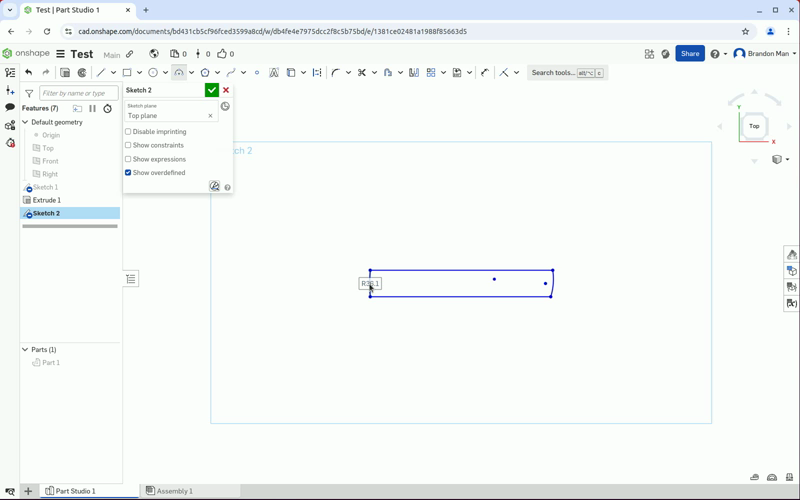
mouse_move(509, 275)
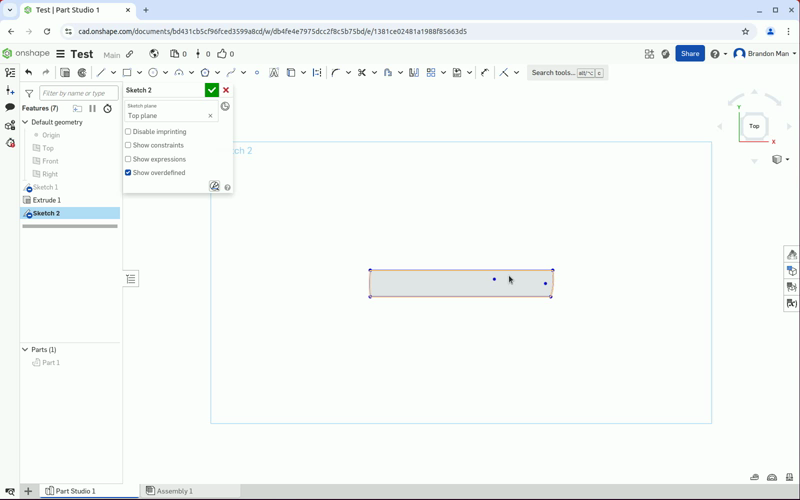
click(509, 275)
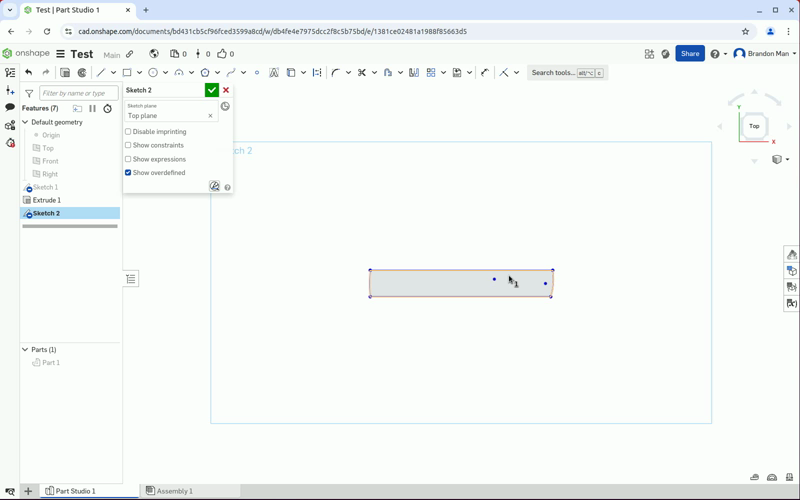
mouse_move(73, 352)
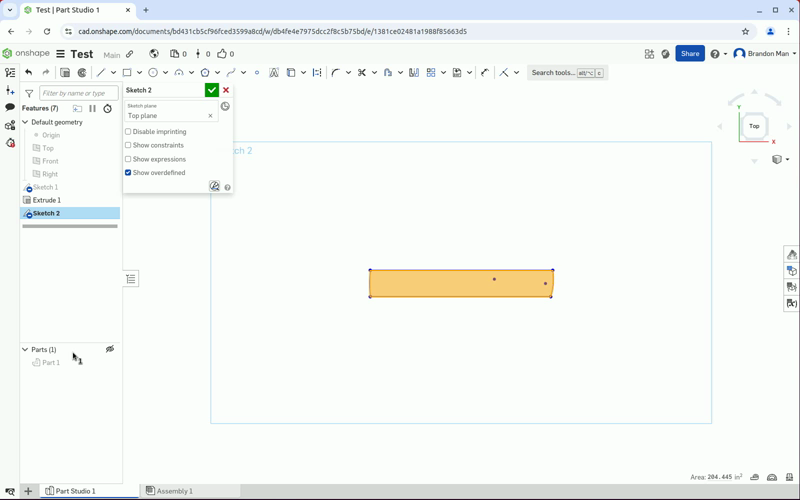
key(shift+y)
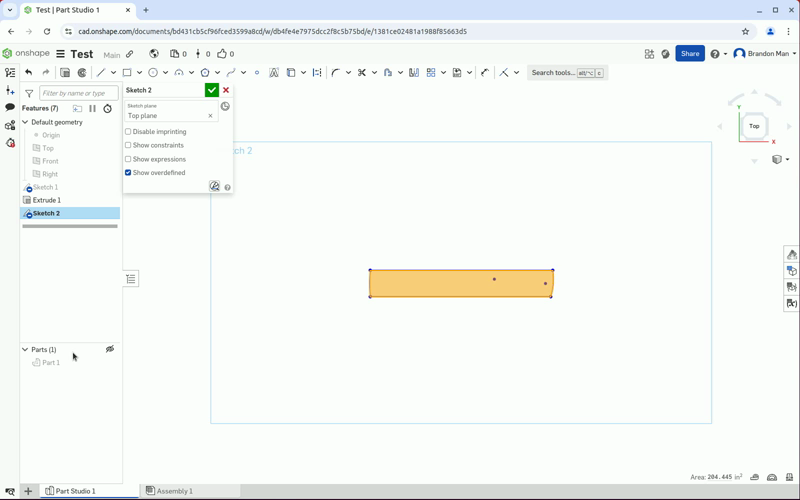
key(shift+e)
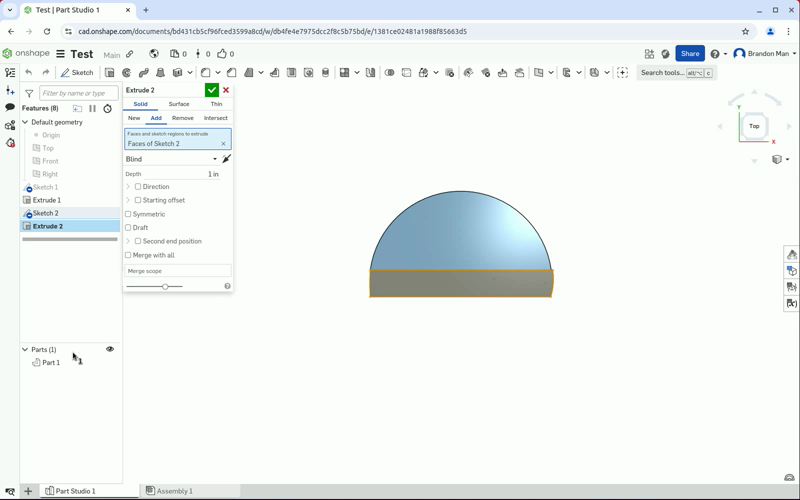
mouse_move(143, 106)
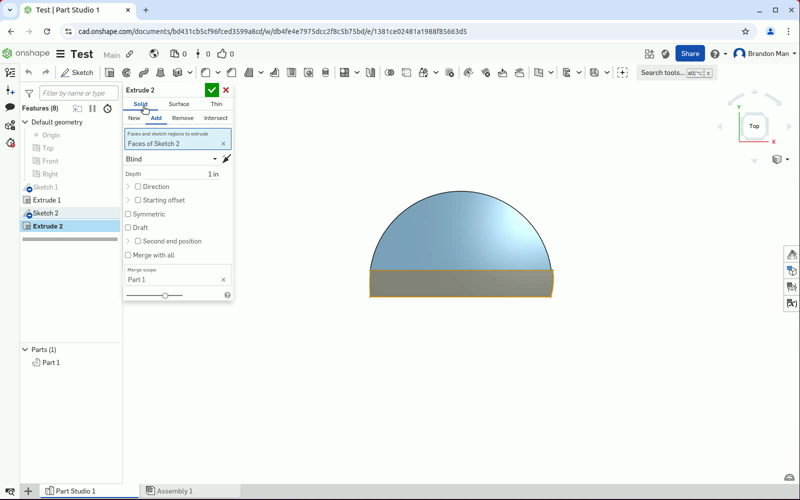
click(143, 106)
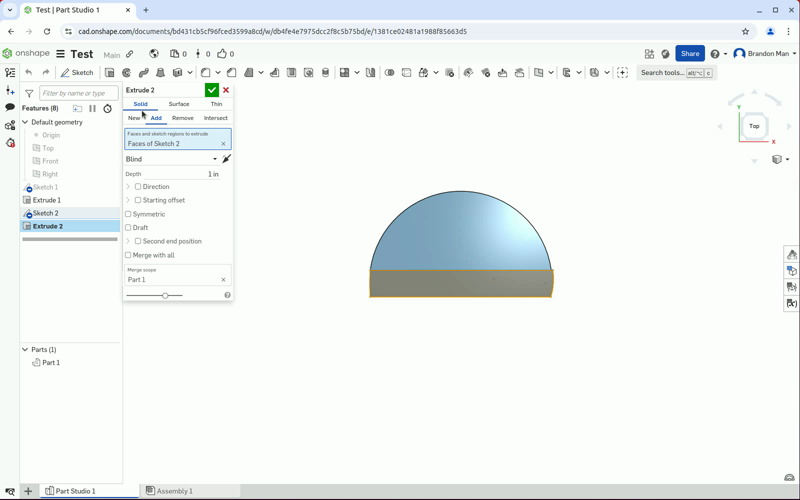
mouse_move(137, 120)
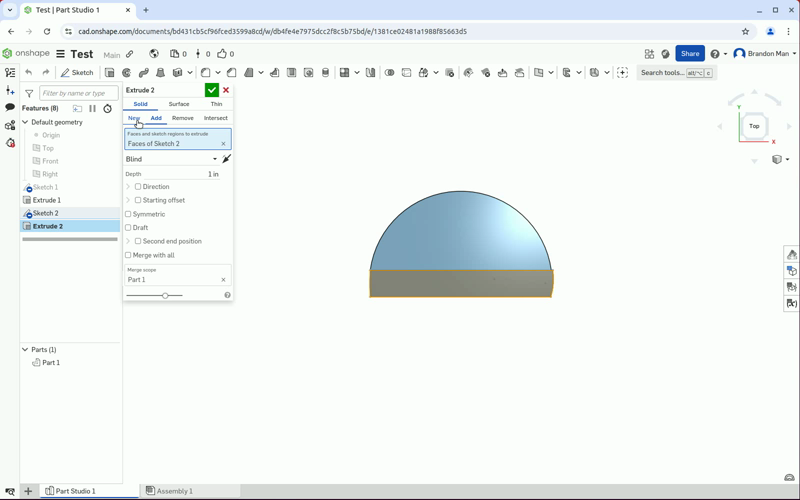
click(137, 120)
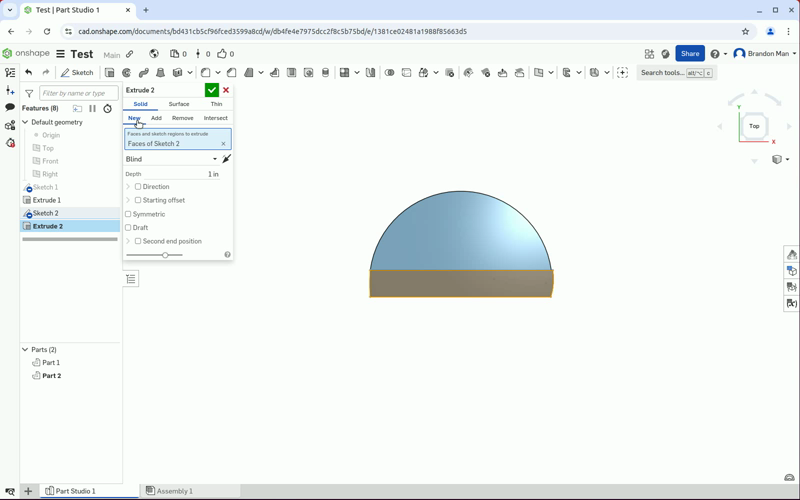
key(tab, 4)
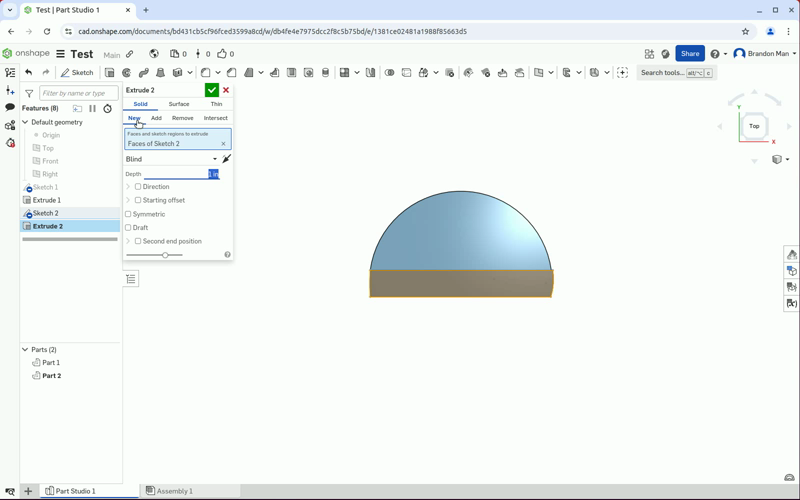
text(5.536)
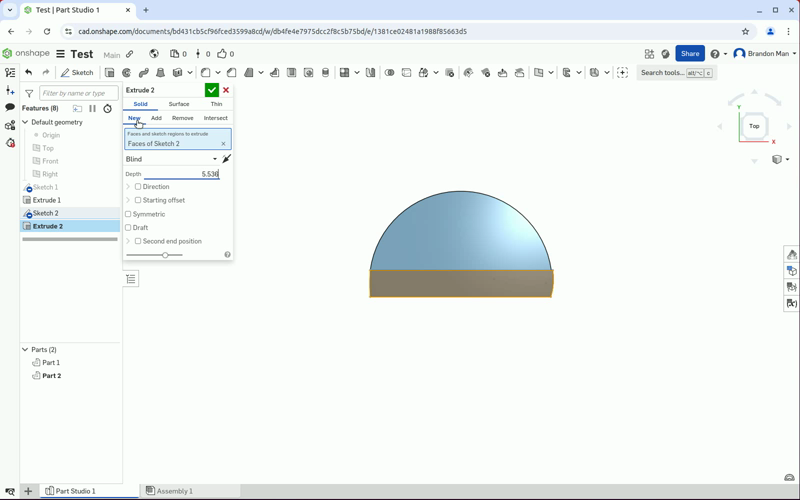
key(enter)
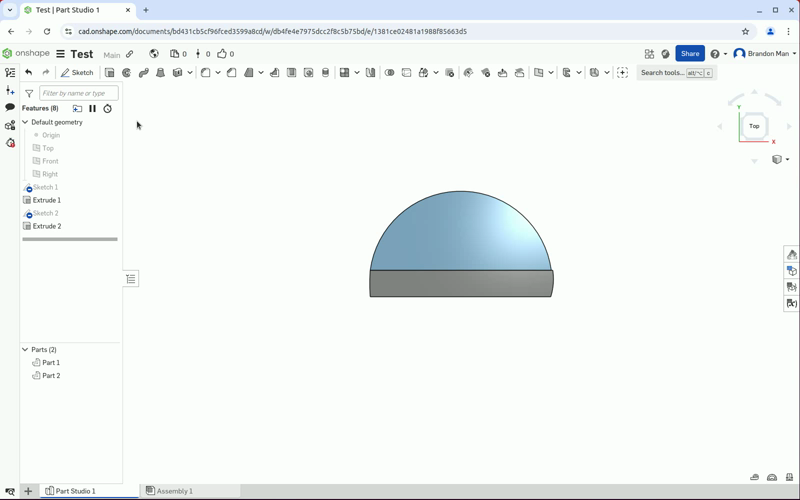
key(shift+h)
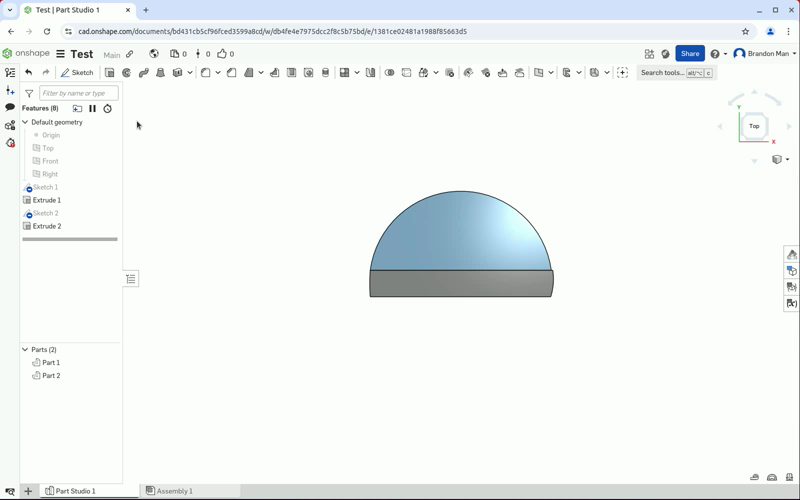
key(shift+h)
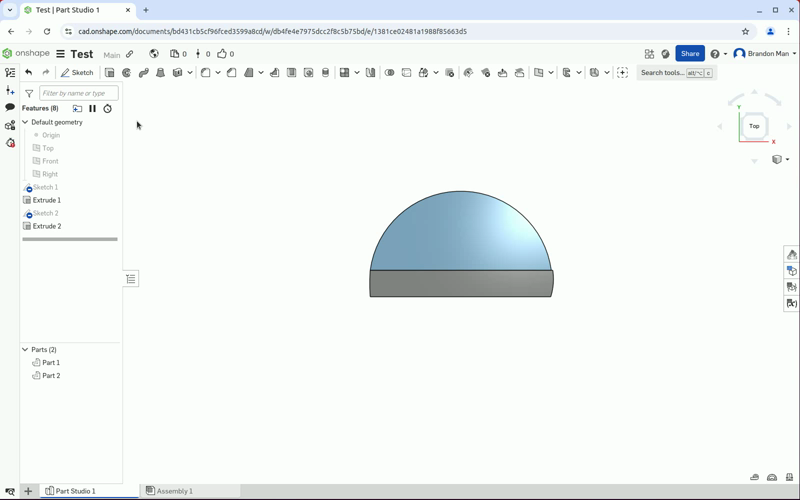
mouse_move(73, 189)
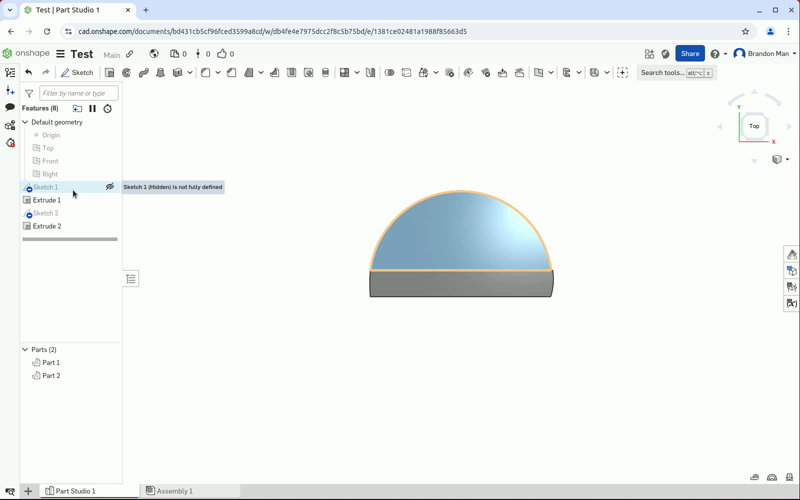
click(73, 189)
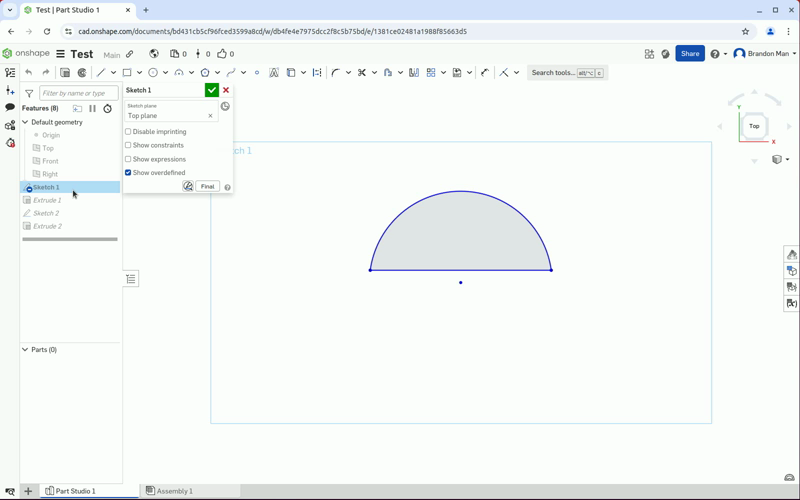
mouse_move(229, 92)
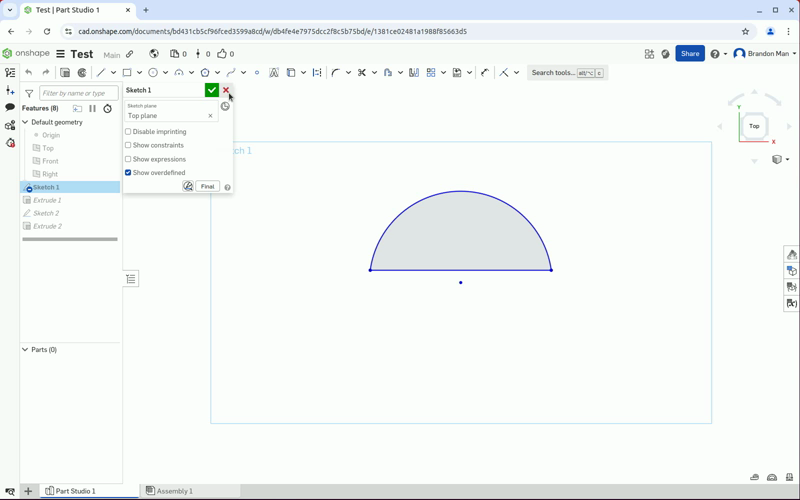
click(229, 92)
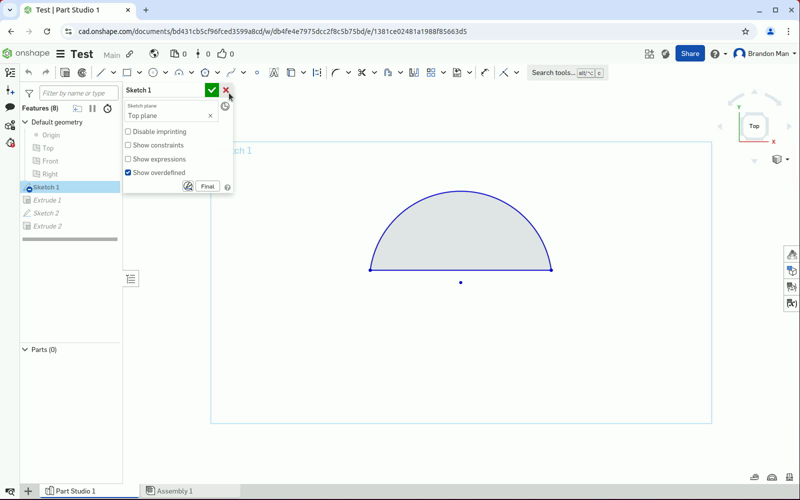
key(shift+s)
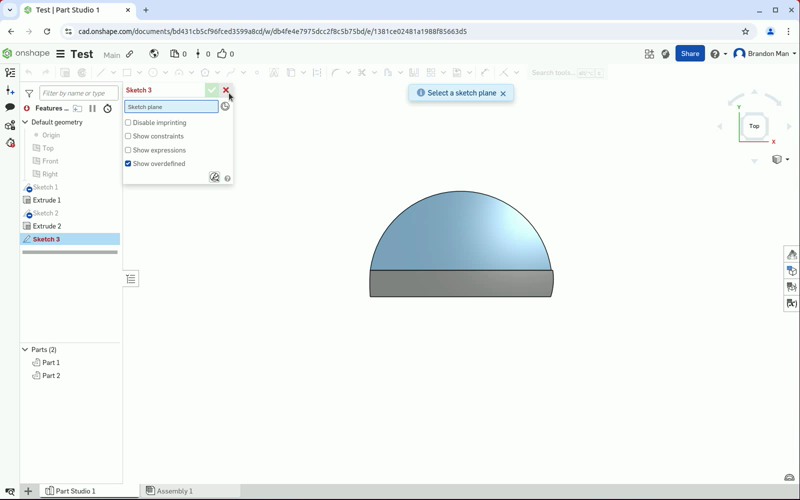
mouse_move(73, 150)
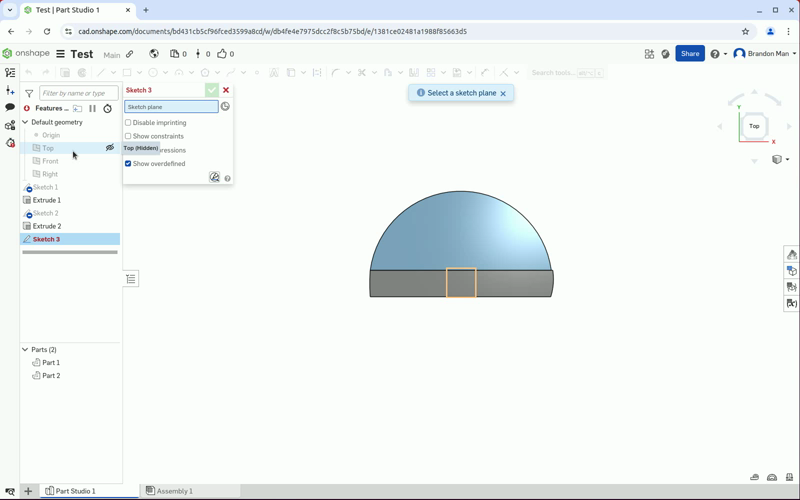
click(73, 150)
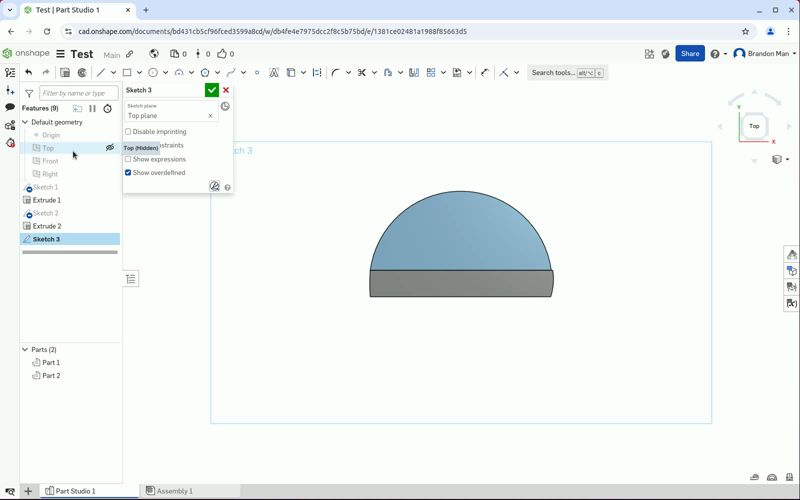
mouse_move(73, 352)
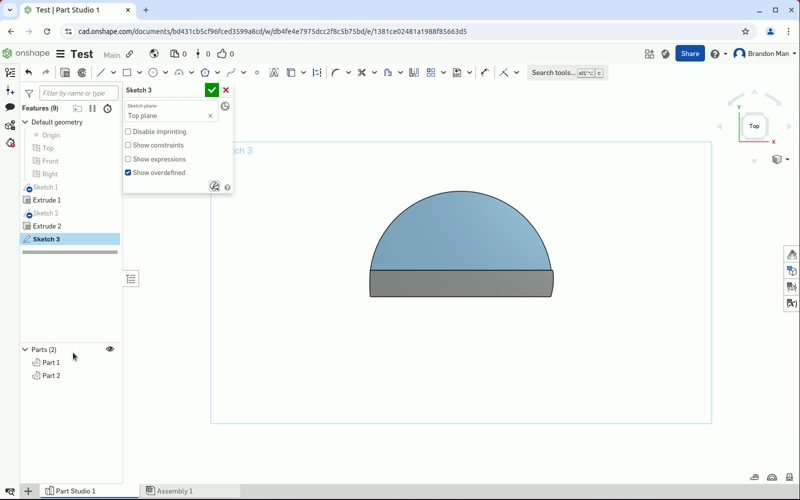
key(y)
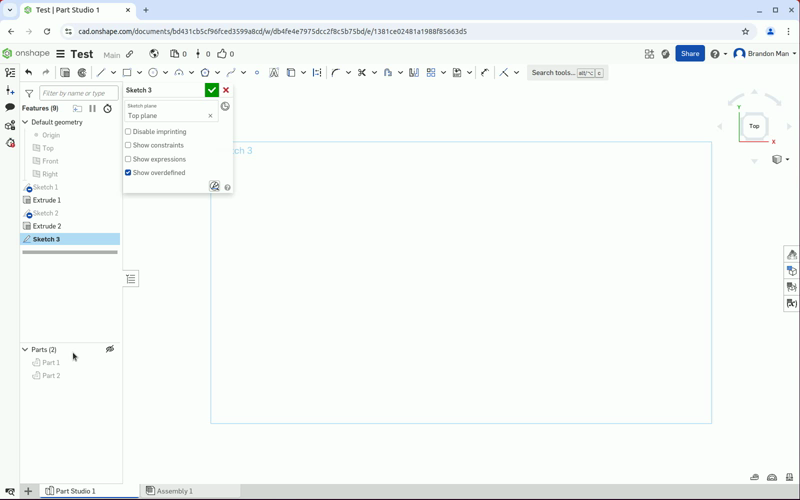
key(a)
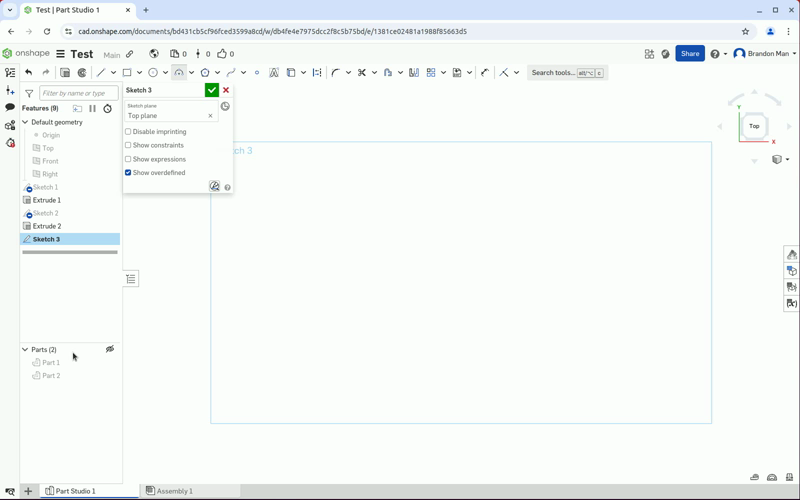
key_down(shift)
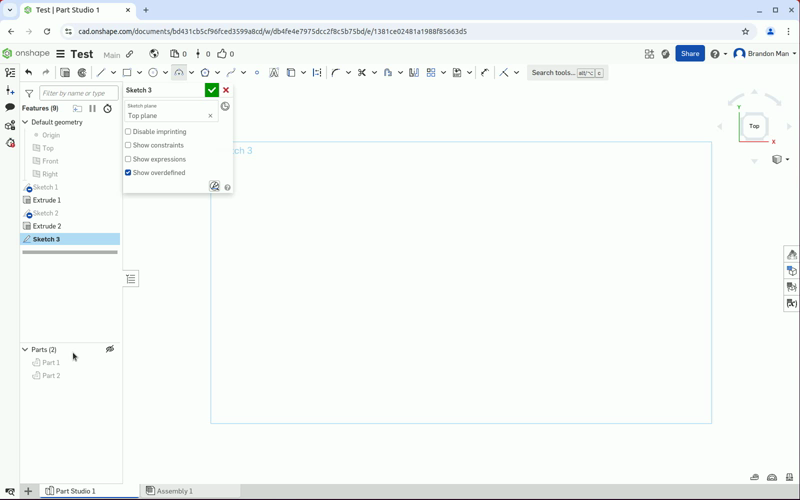
mouse_move(370, 297)
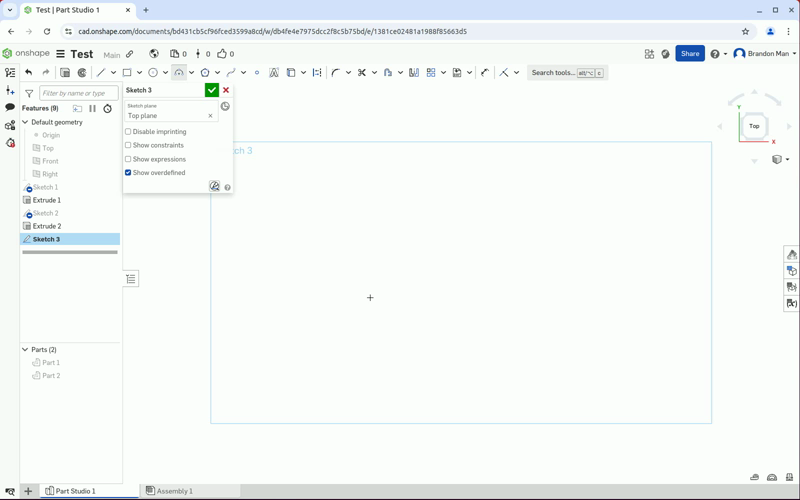
click(370, 297)
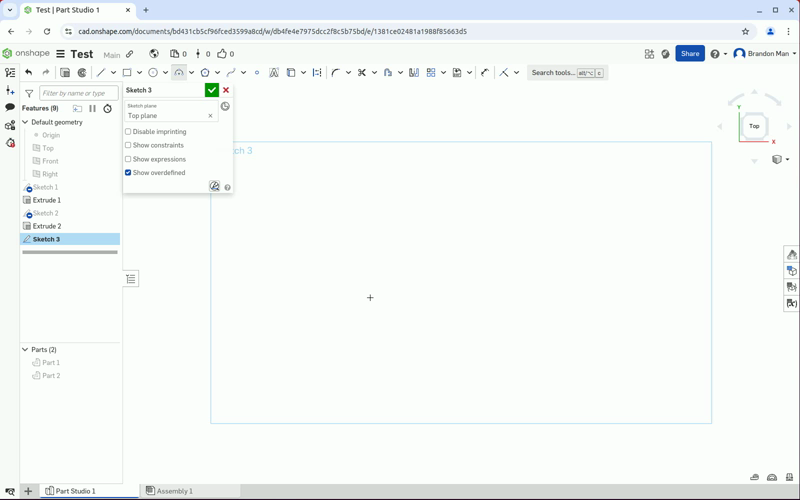
key_up(shift)
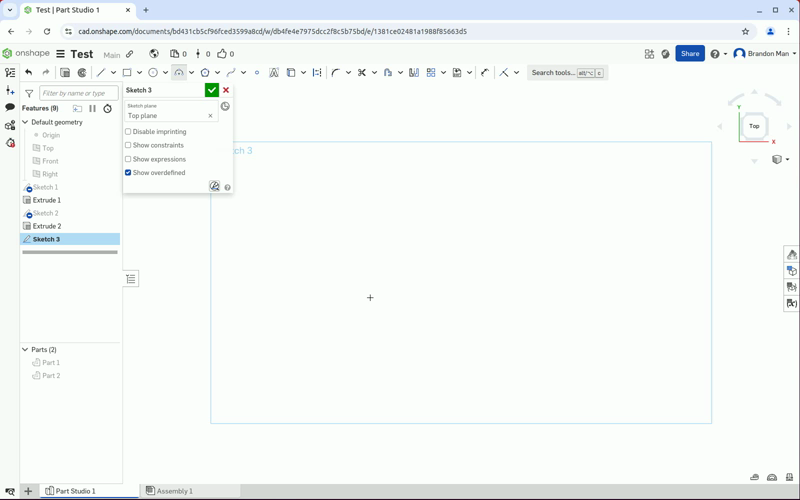
key_down(shift)
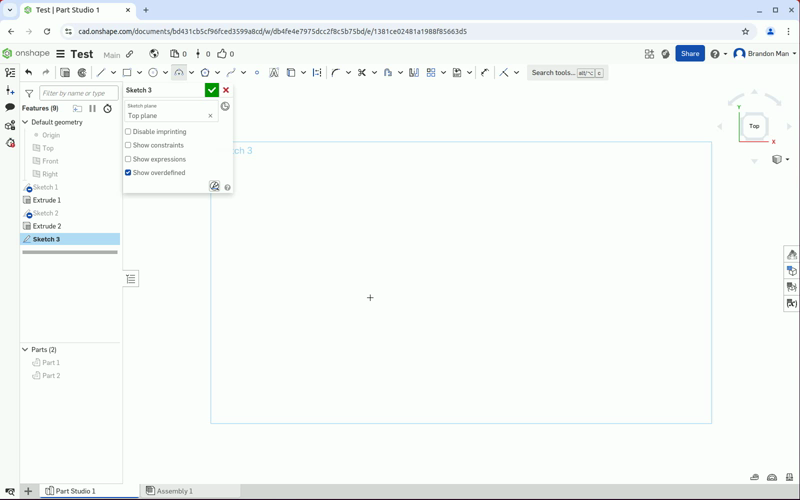
mouse_move(551, 297)
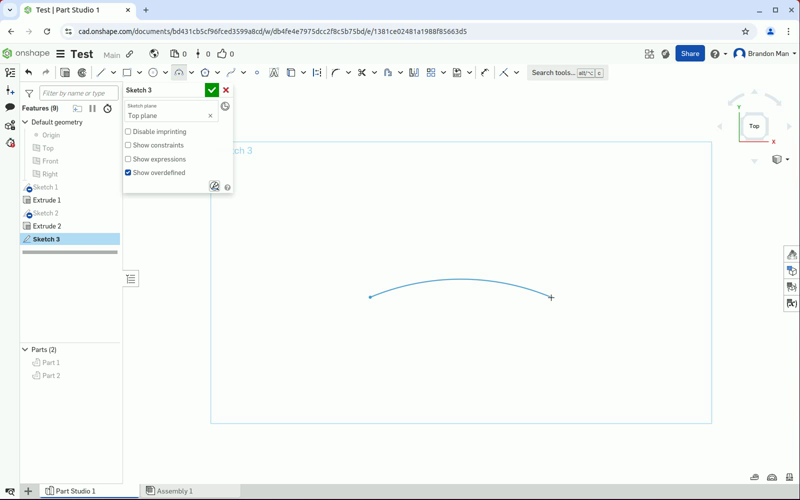
click(551, 297)
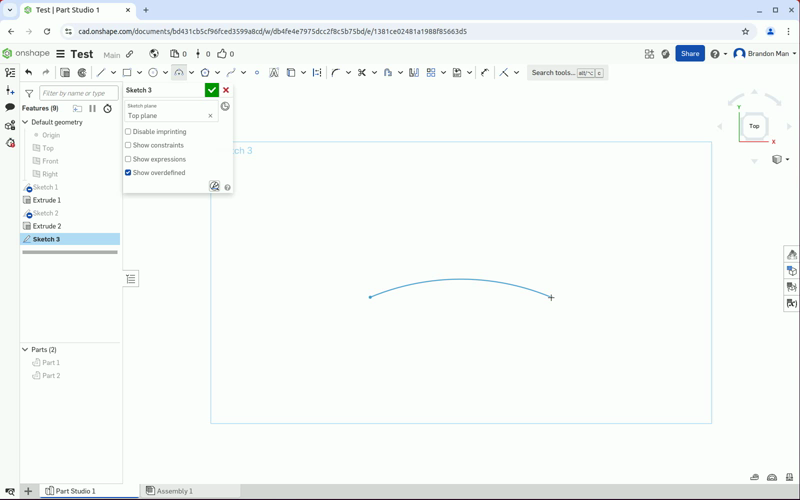
mouse_move(461, 375)
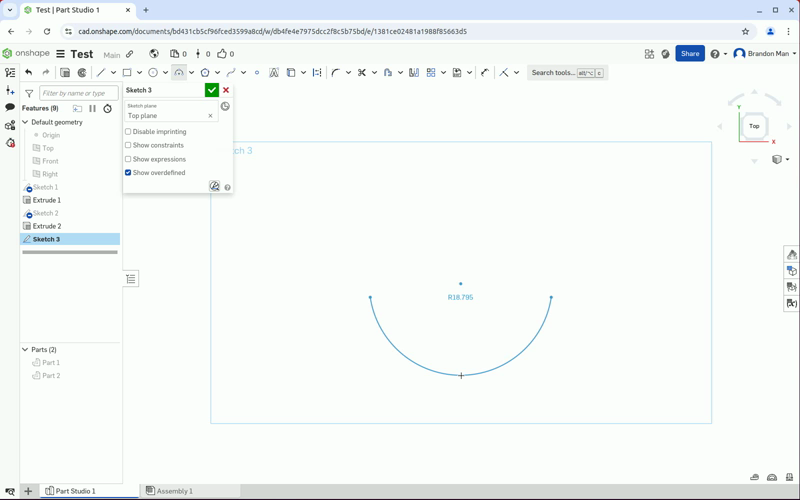
click(461, 375)
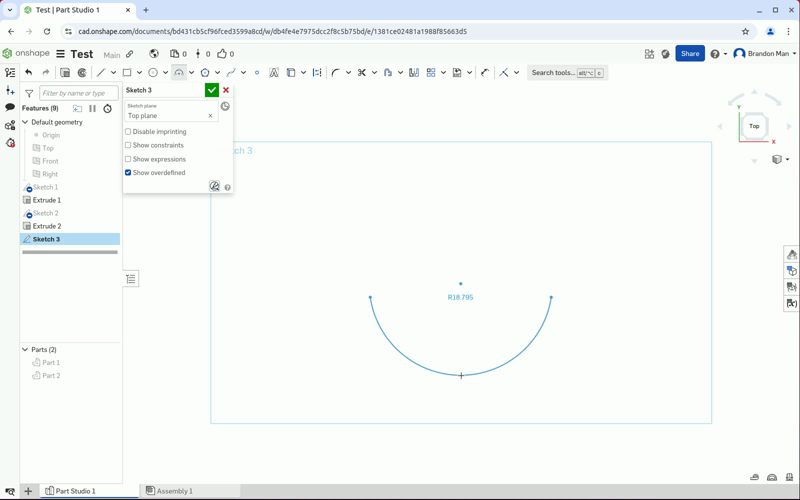
key_up(shift)
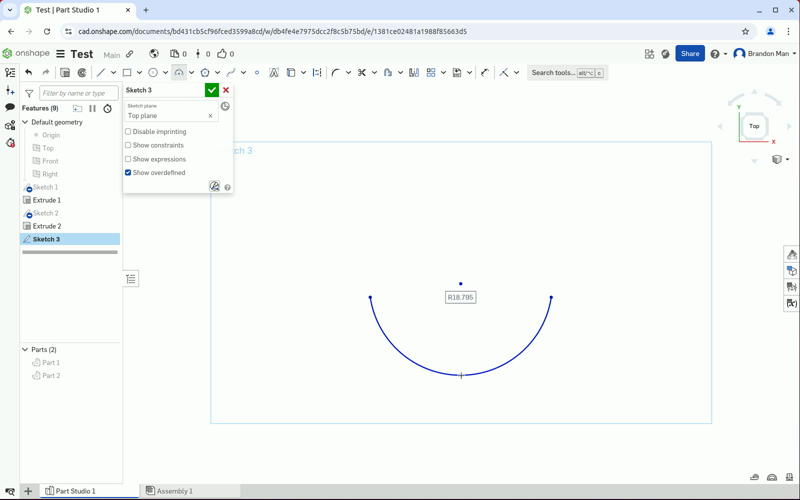
key(esc)
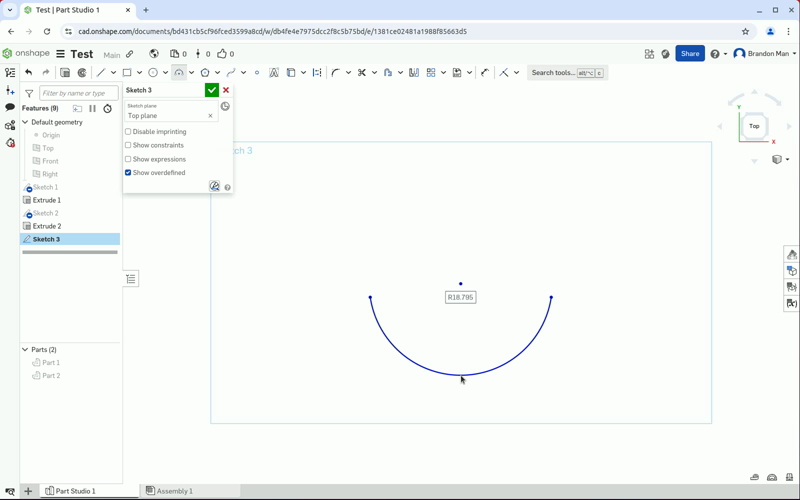
key(l)
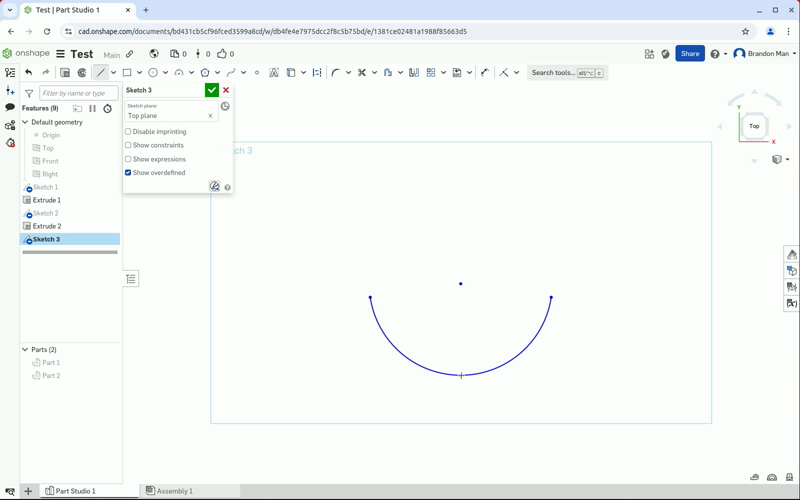
mouse_move(551, 297)
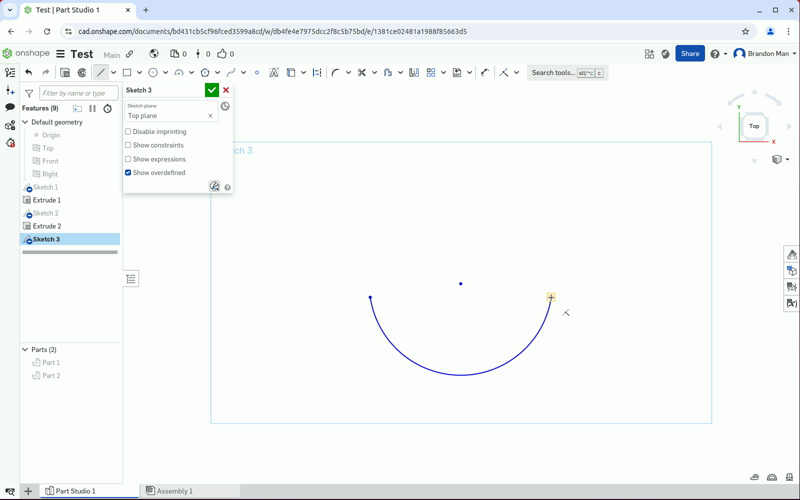
click(551, 297)
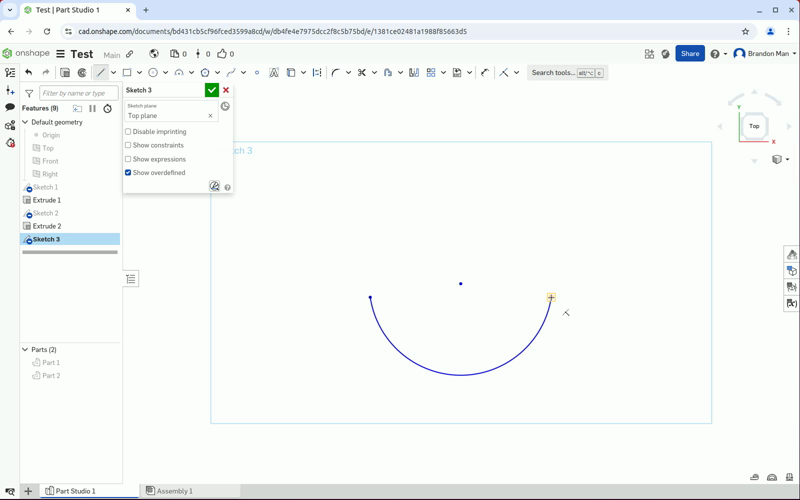
key_down(shift)
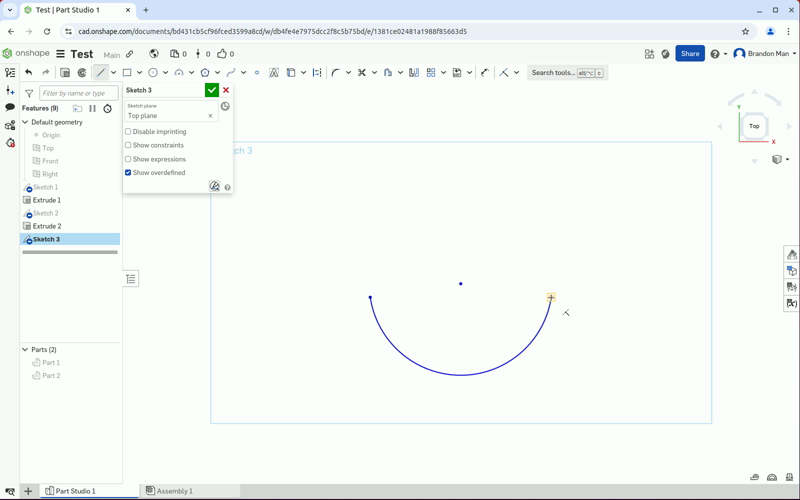
mouse_move(370, 297)
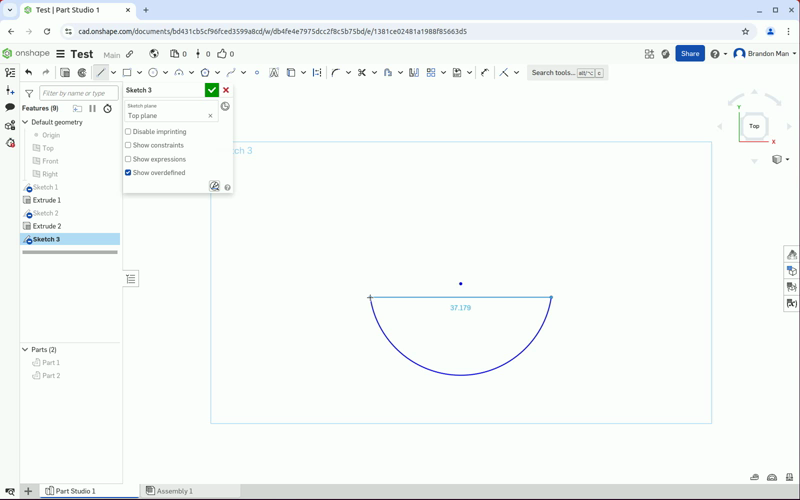
key_up(shift)
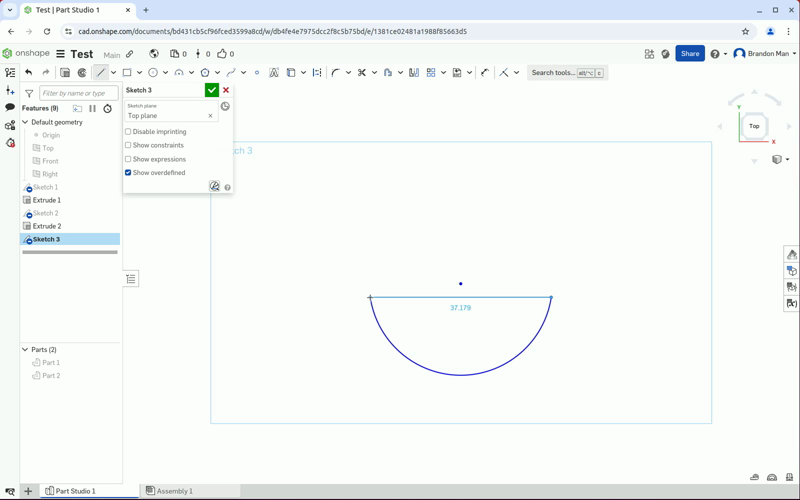
click(370, 297)
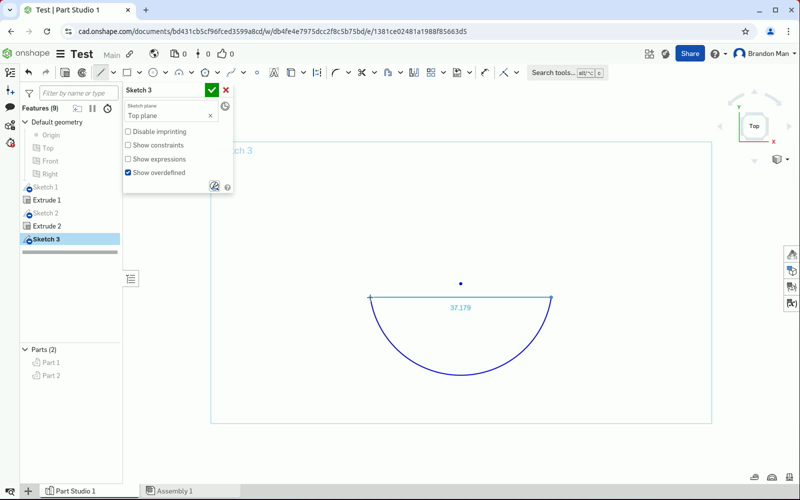
key(esc)
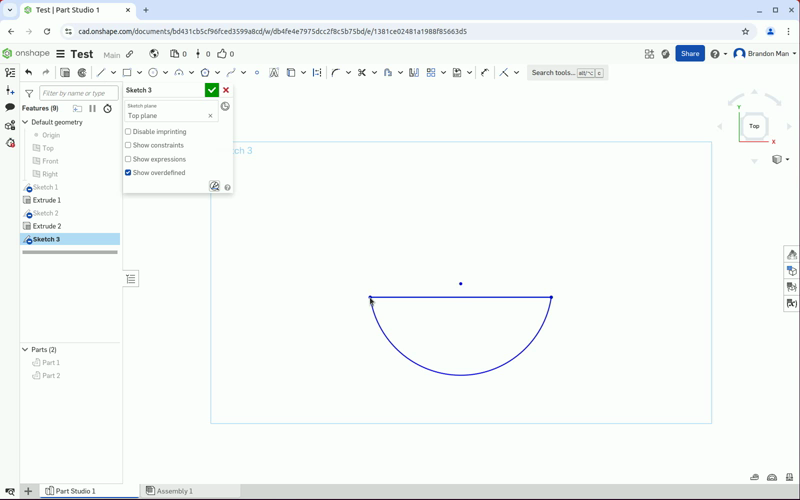
mouse_move(403, 312)
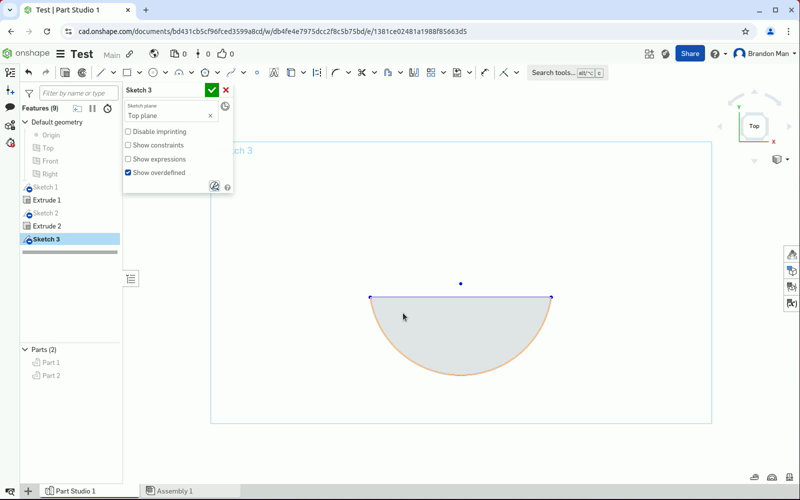
click(403, 312)
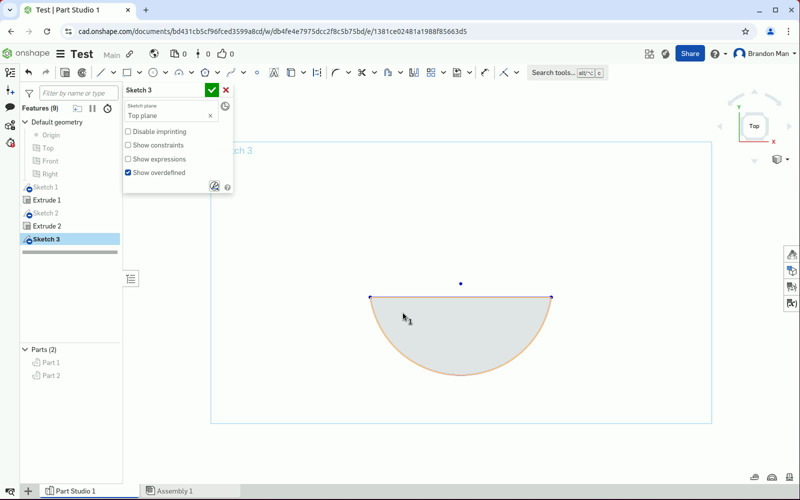
mouse_move(73, 352)
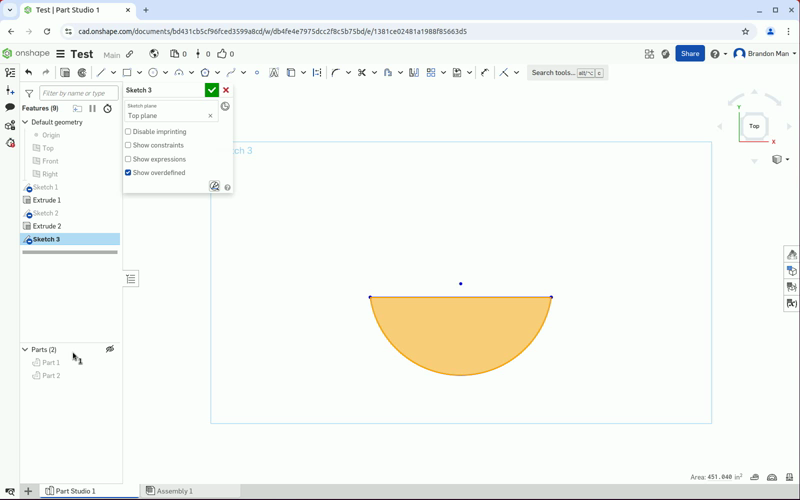
key(shift+y)
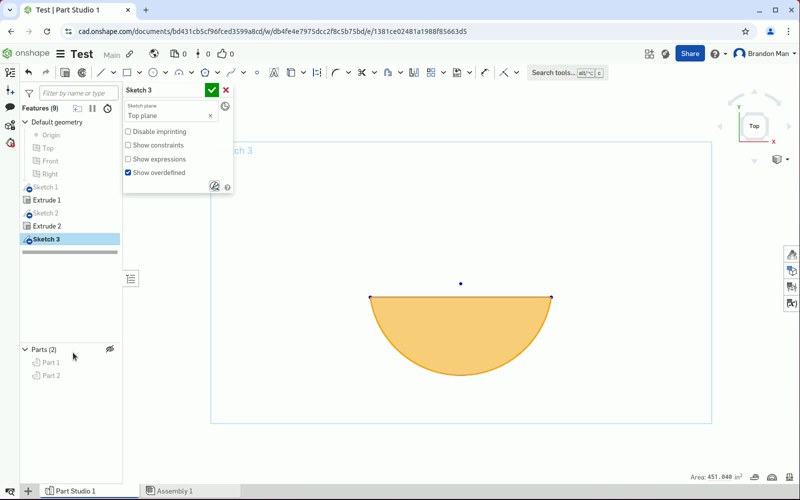
key(shift+e)
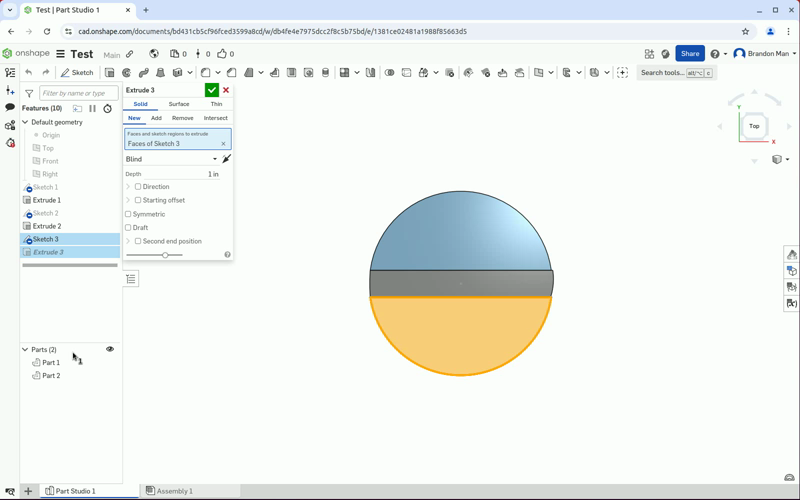
mouse_move(143, 106)
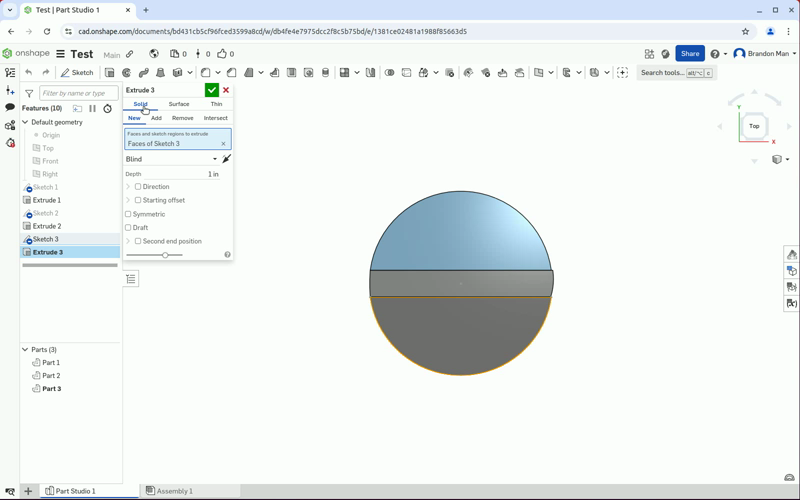
click(143, 106)
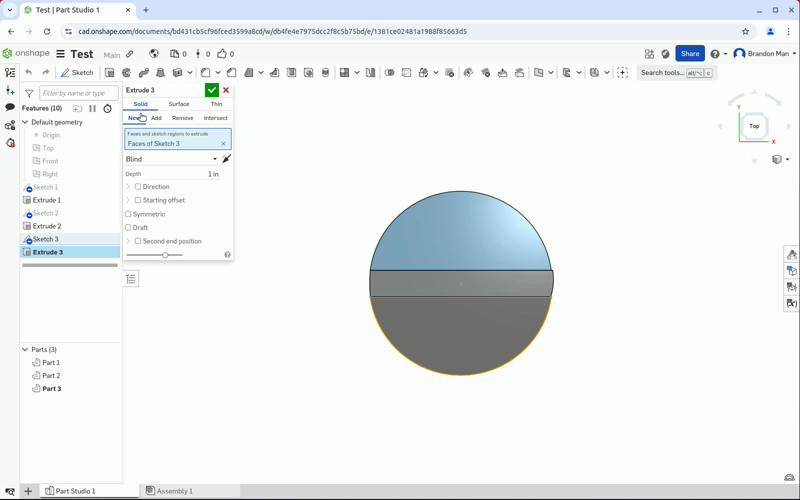
mouse_move(137, 120)
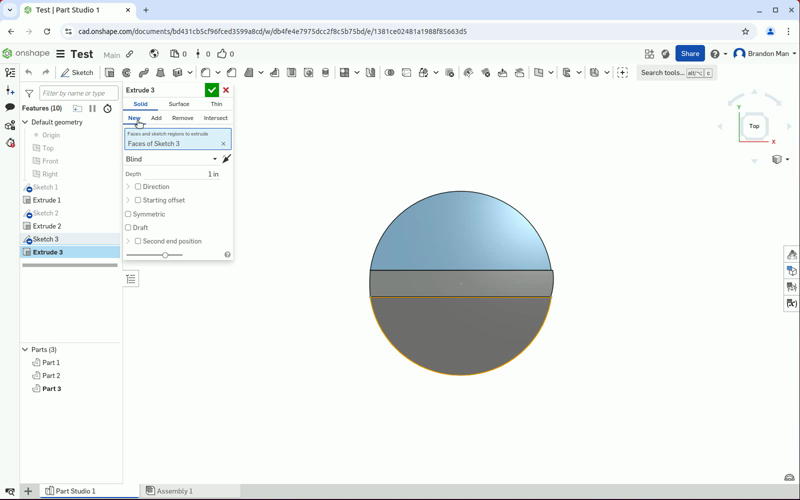
click(137, 120)
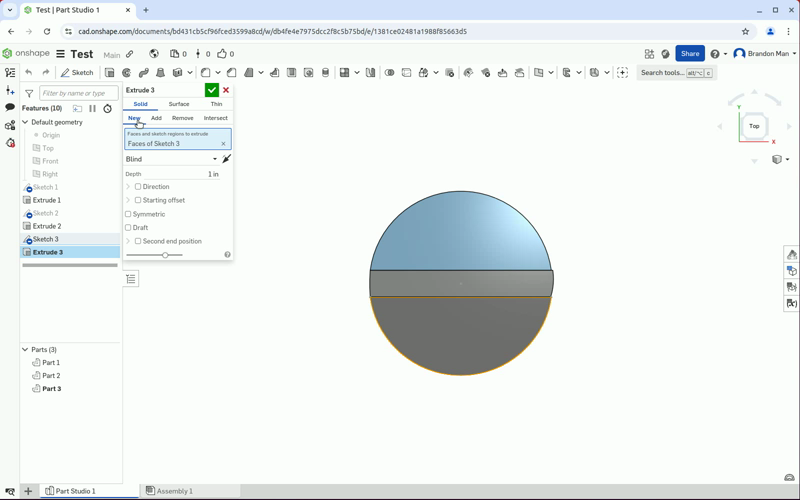
key(tab, 4)
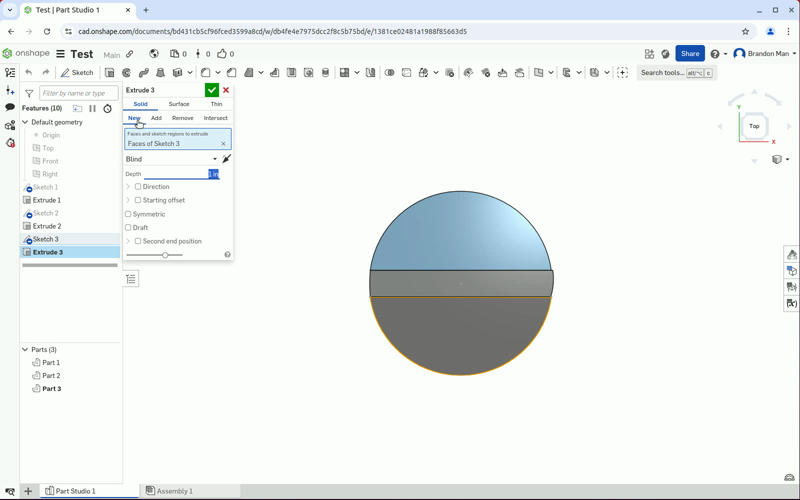
text(5.536)
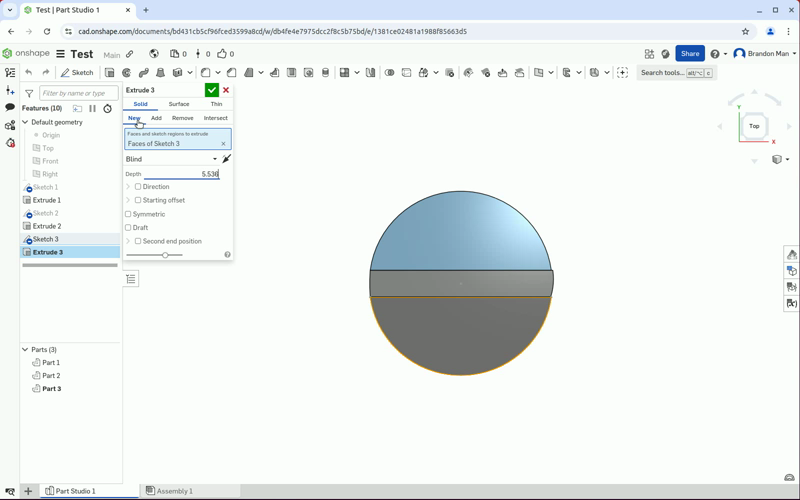
key(enter)
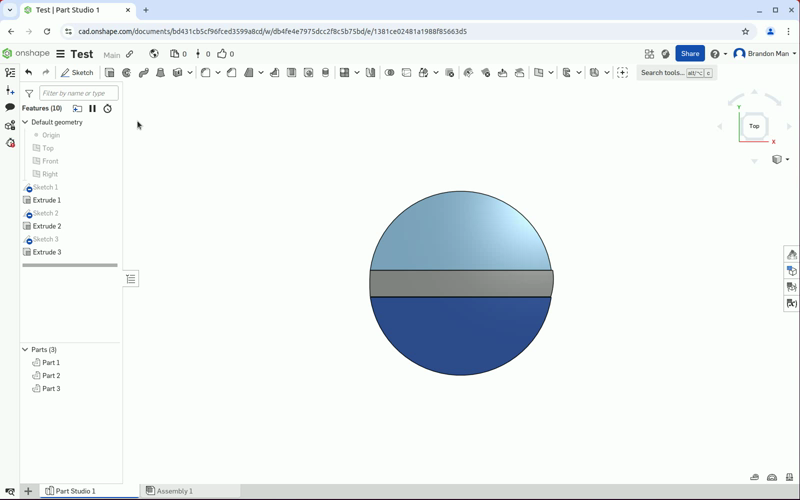
key(shift+h)
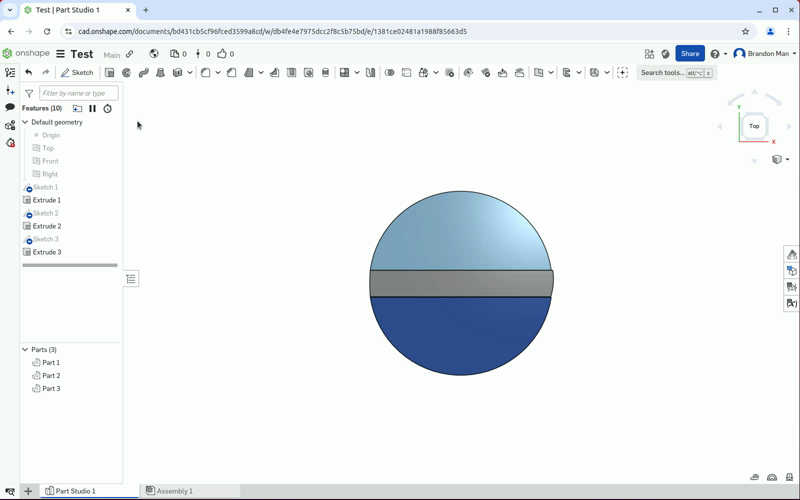
key(shift+h)
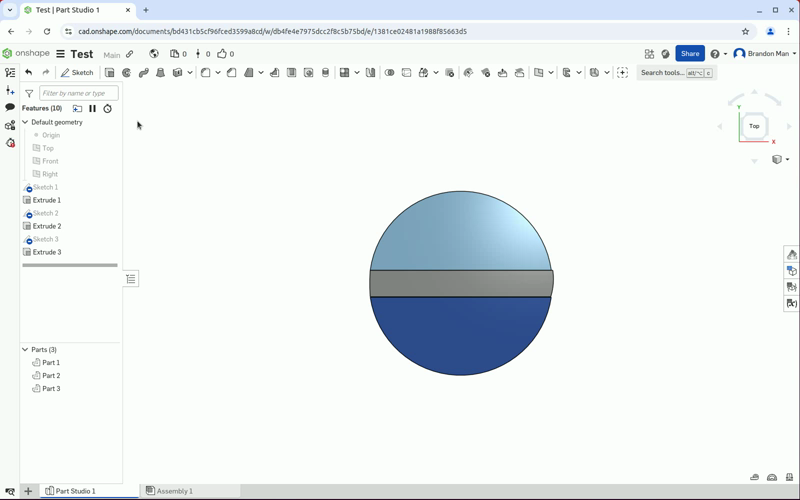
mouse_move(73, 189)
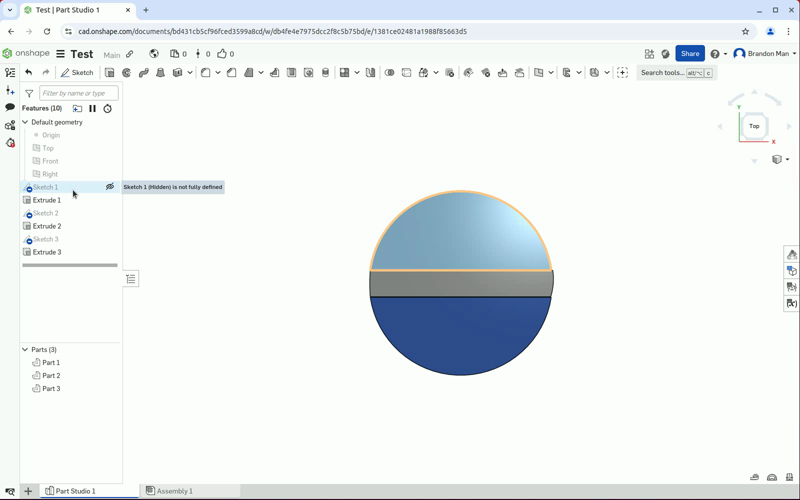
click(73, 189)
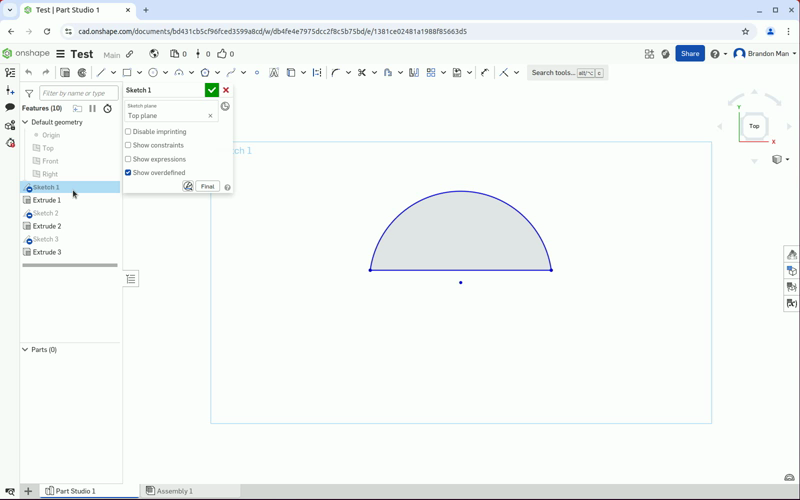
mouse_move(229, 92)
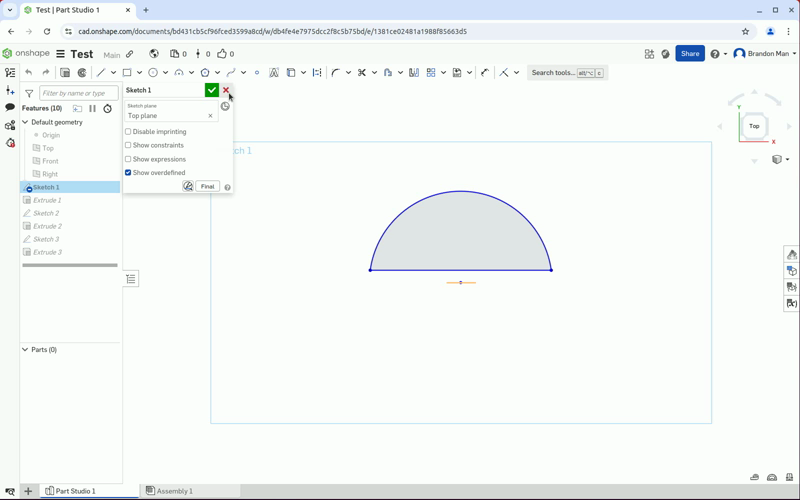
click(229, 92)
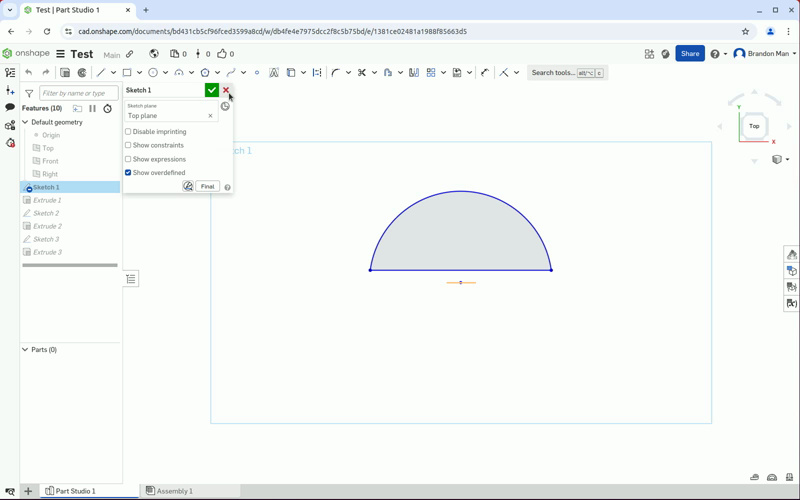
key(shift+s)
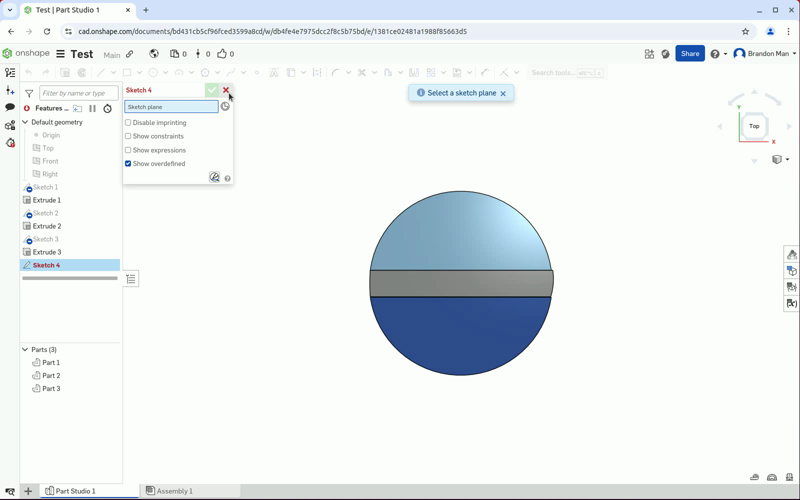
mouse_move(73, 150)
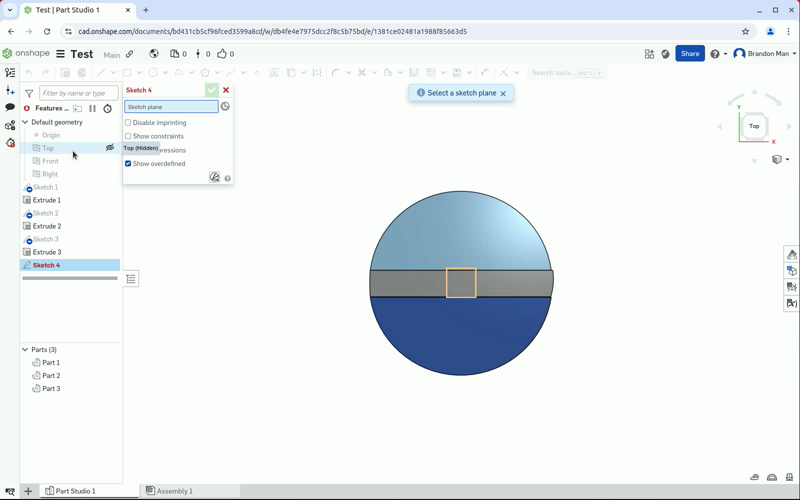
click(73, 150)
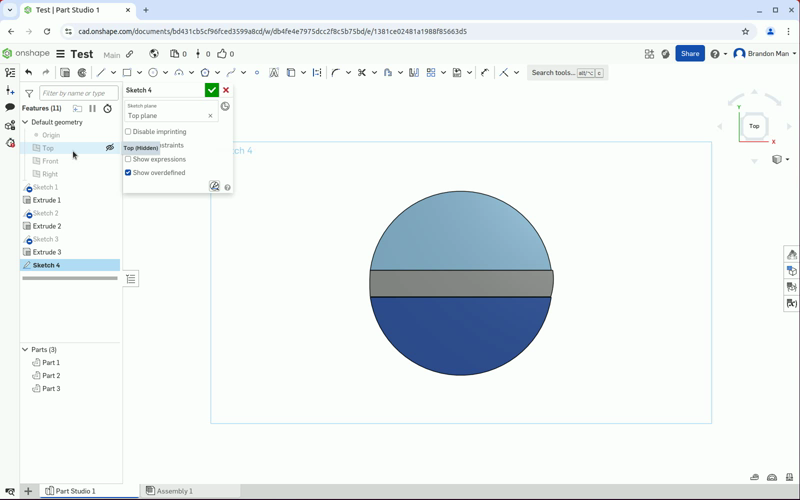
mouse_move(73, 352)
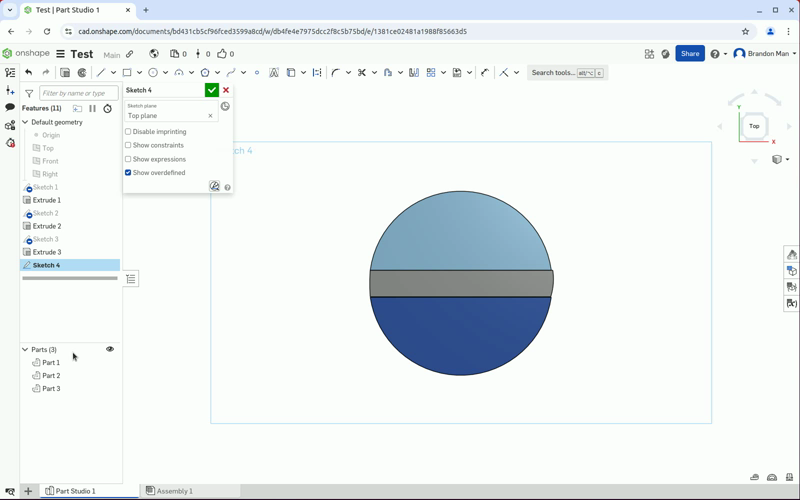
key(y)
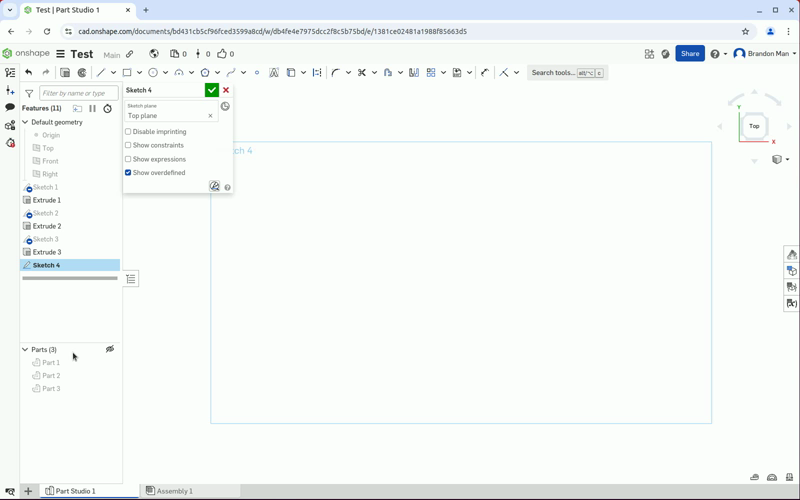
key(l)
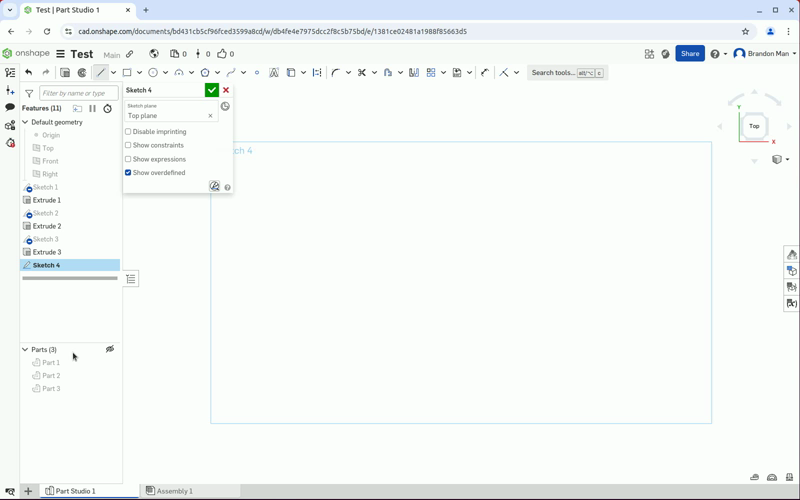
key_down(shift)
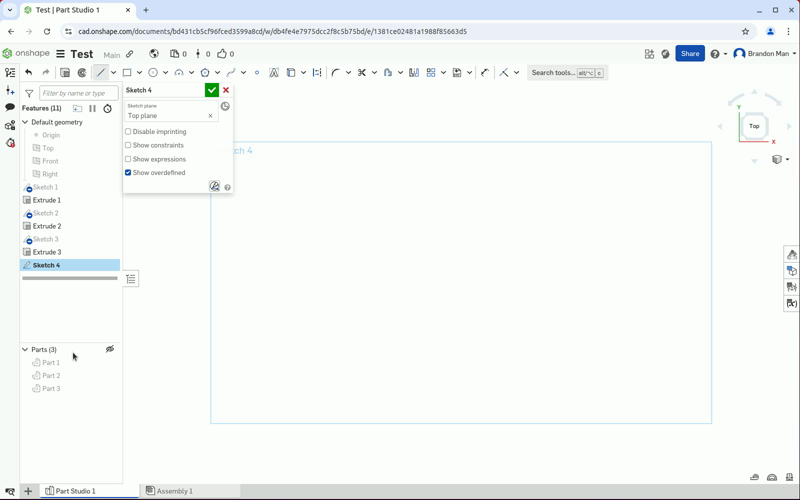
mouse_move(551, 297)
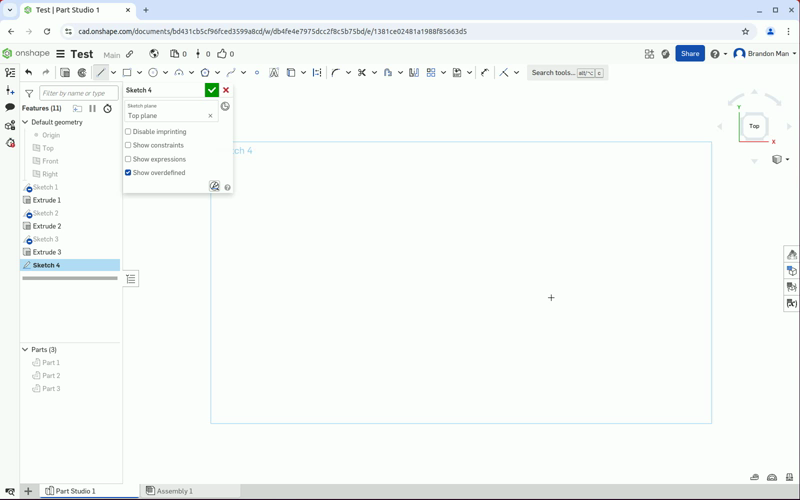
click(551, 297)
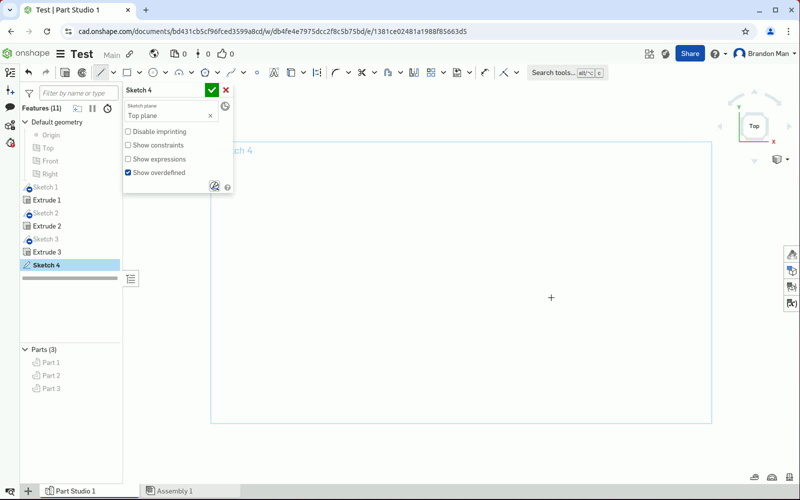
key_up(shift)
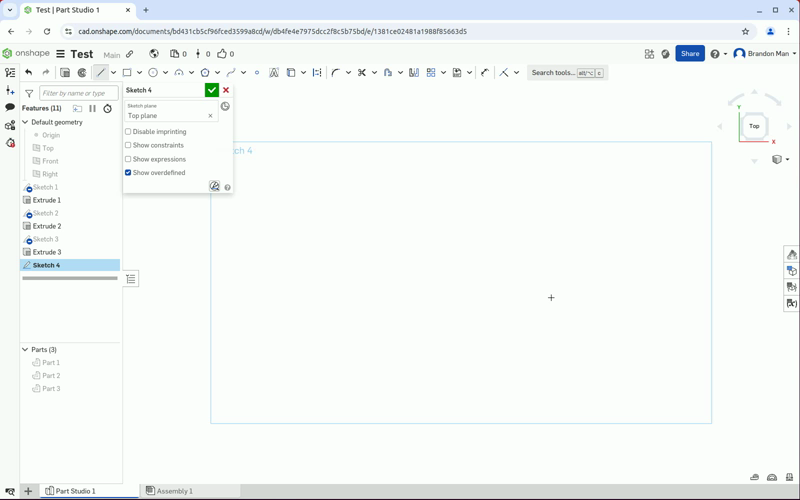
key_down(shift)
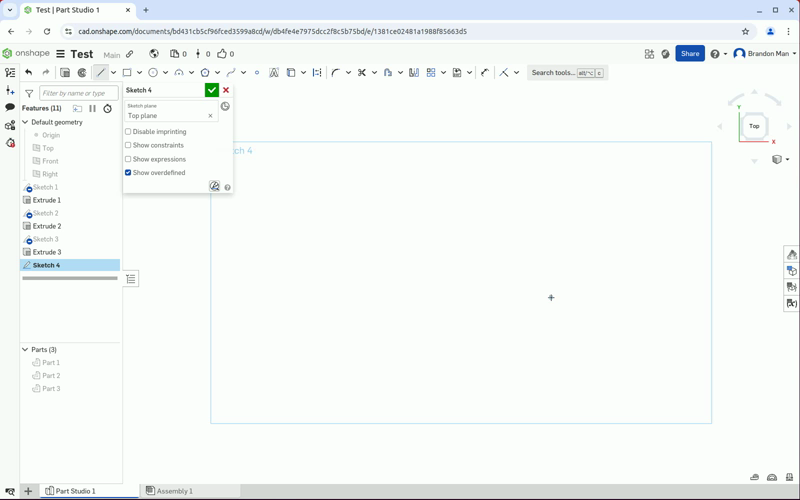
mouse_move(581, 297)
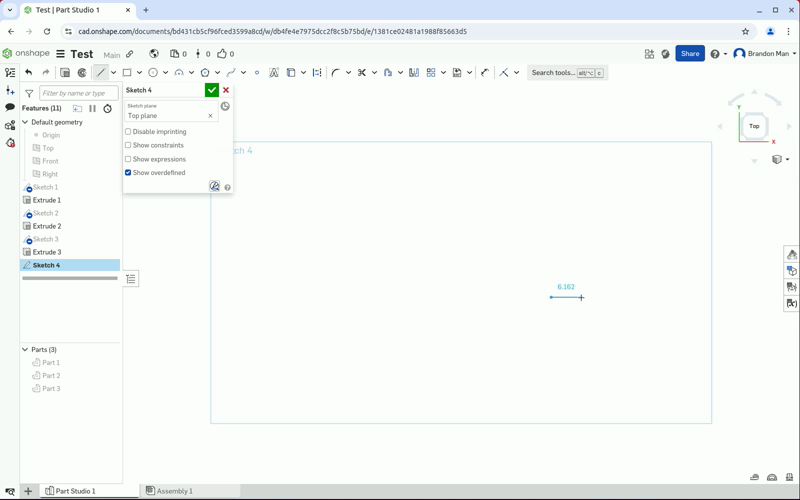
mouse_move(573, 297)
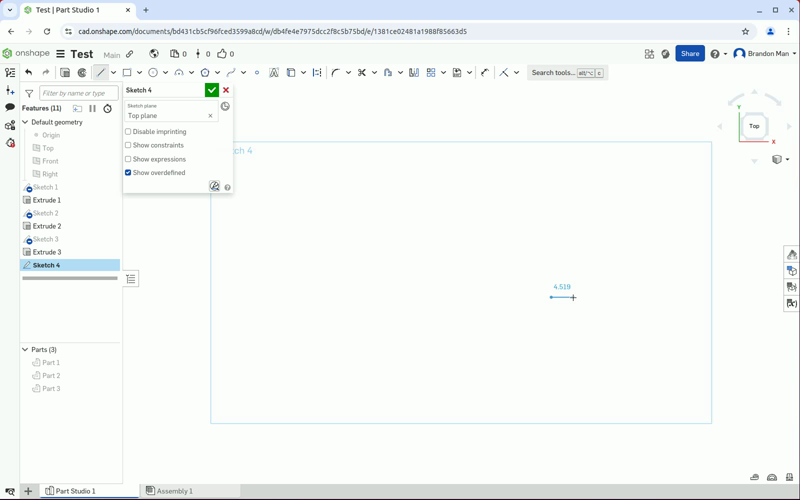
click(573, 297)
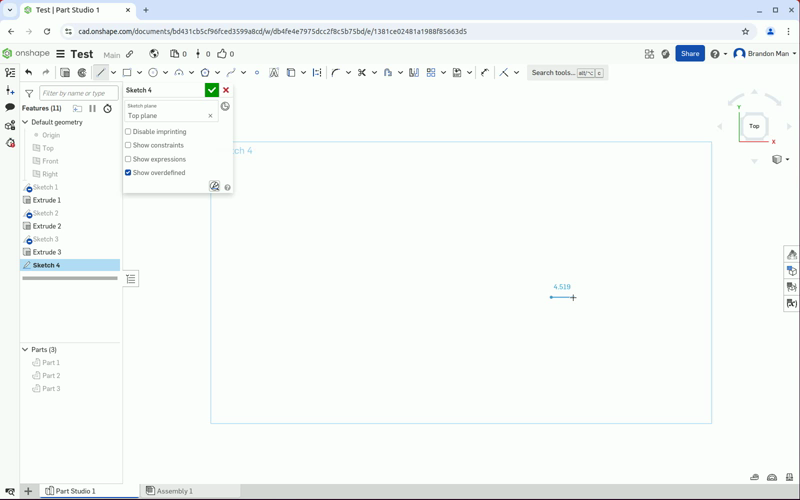
key_up(shift)
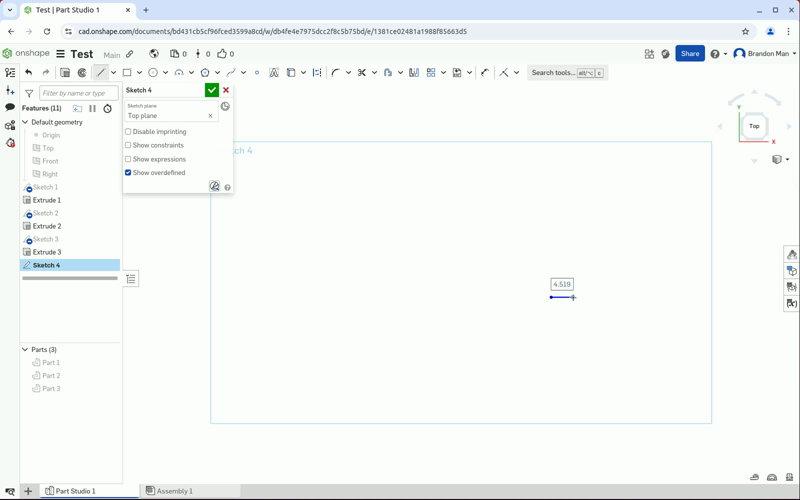
key_down(shift)
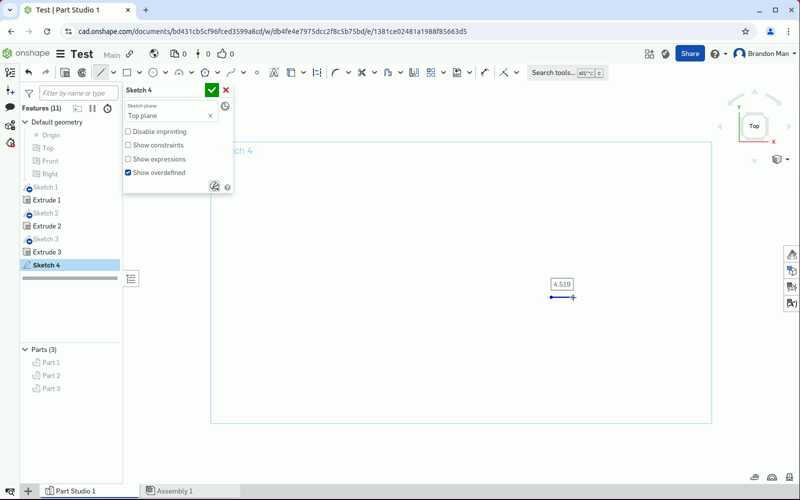
mouse_move(589, 297)
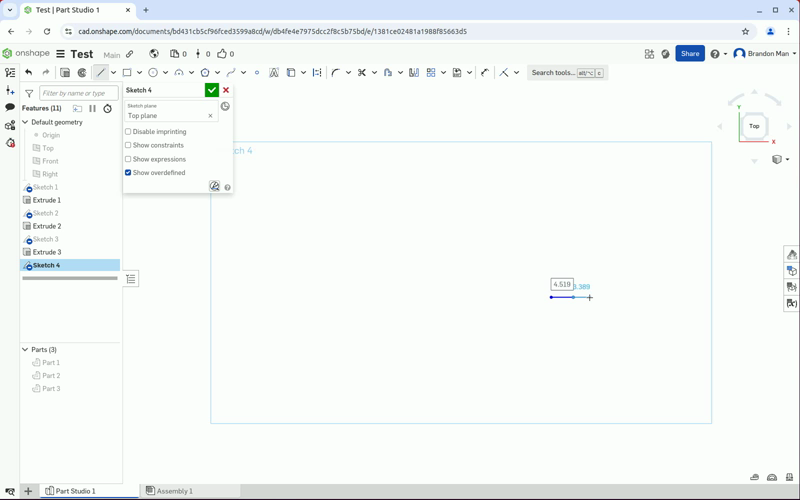
mouse_move(573, 269)
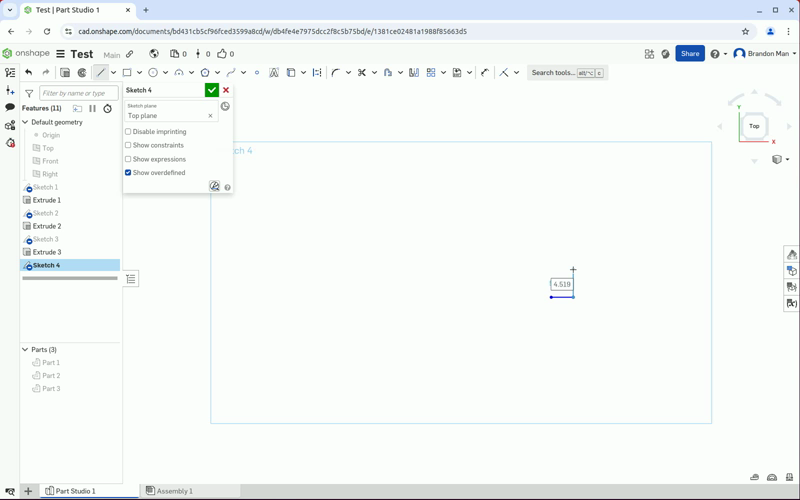
click(573, 269)
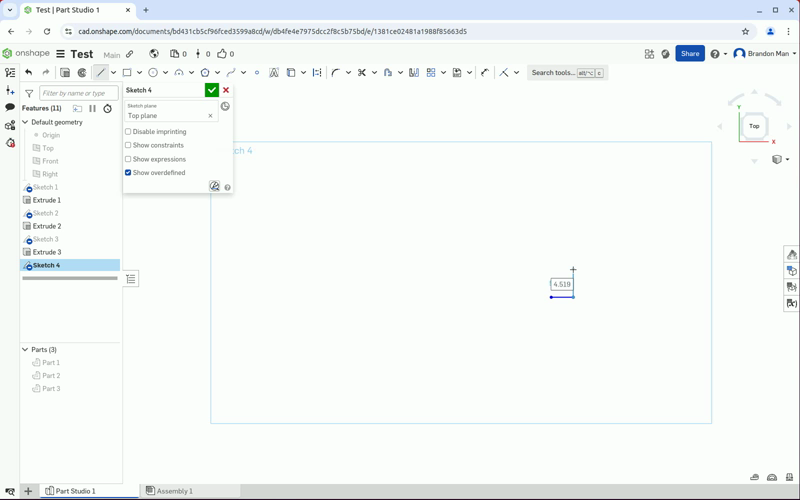
key_up(shift)
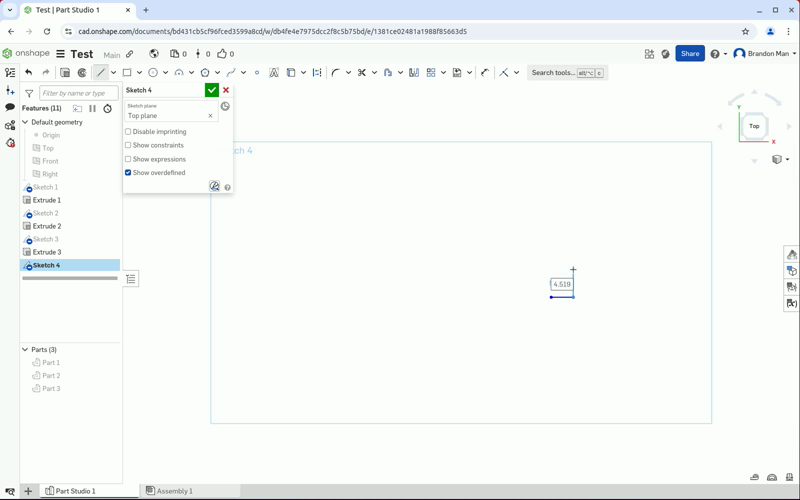
key_down(shift)
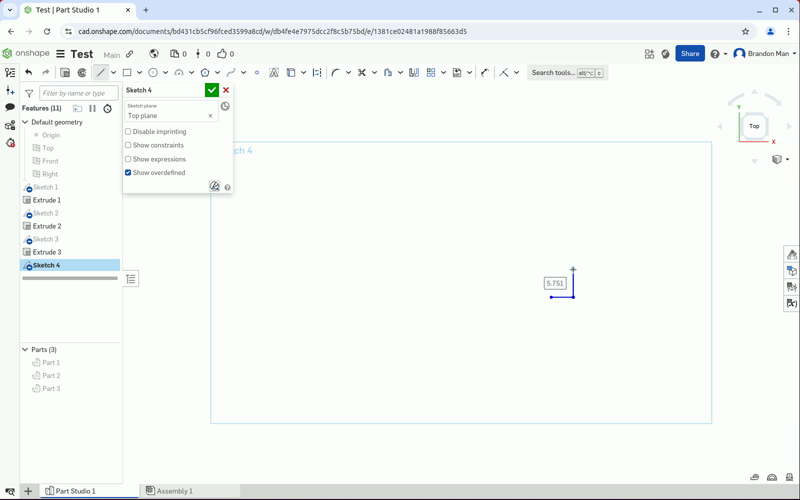
mouse_move(589, 269)
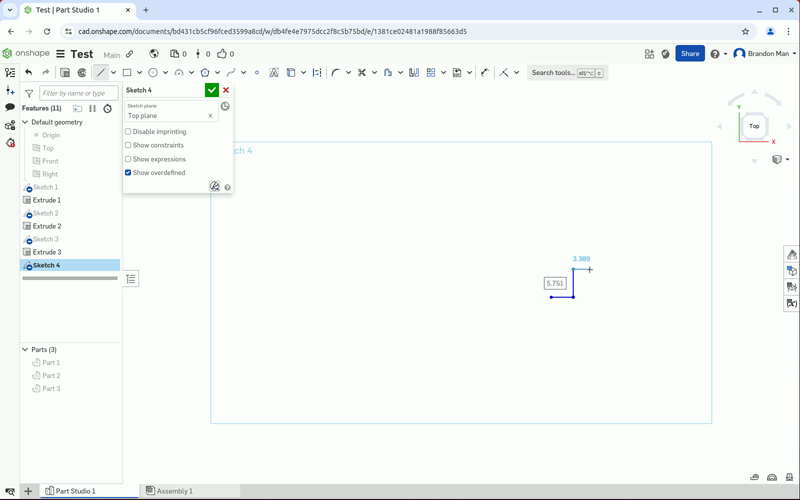
mouse_move(567, 269)
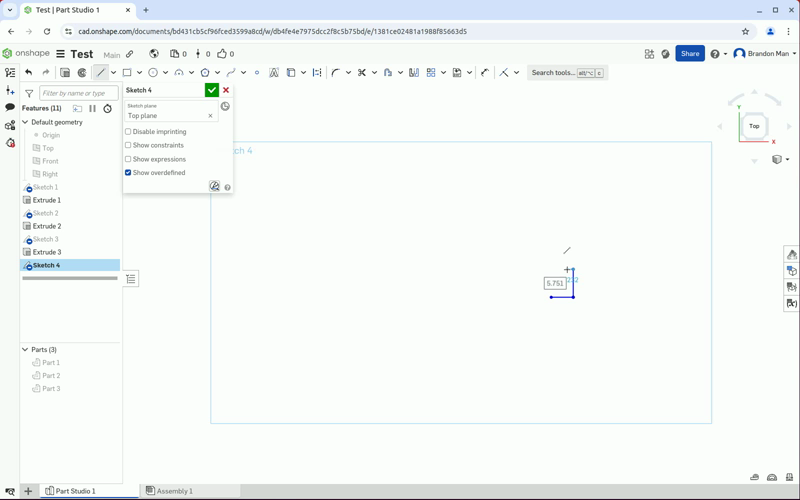
scroll(6)
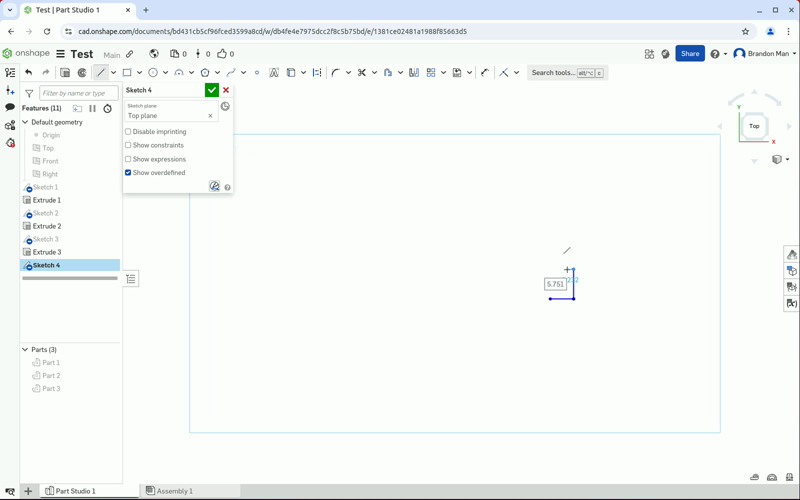
scroll(6)
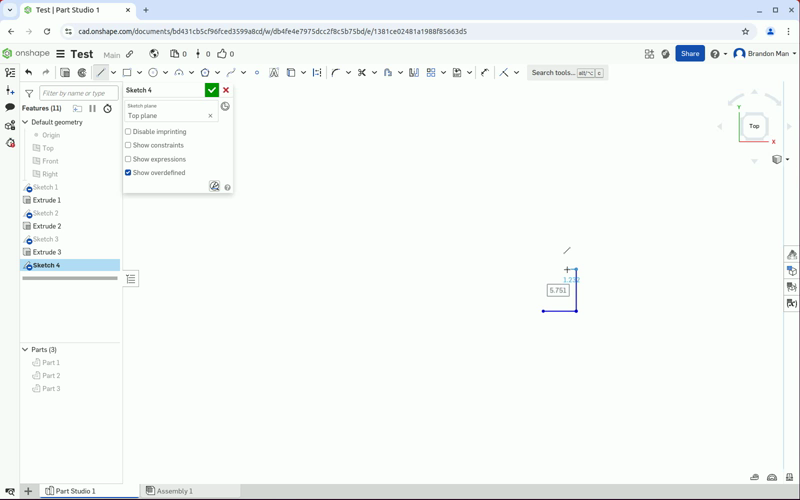
scroll(6)
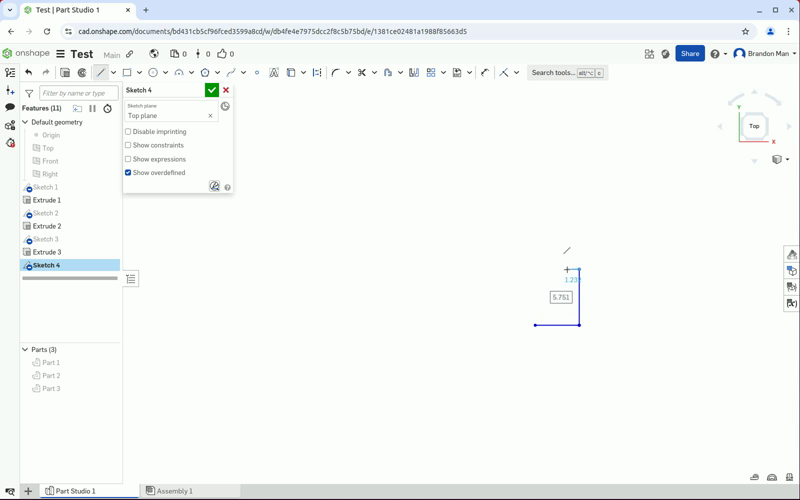
scroll(6)
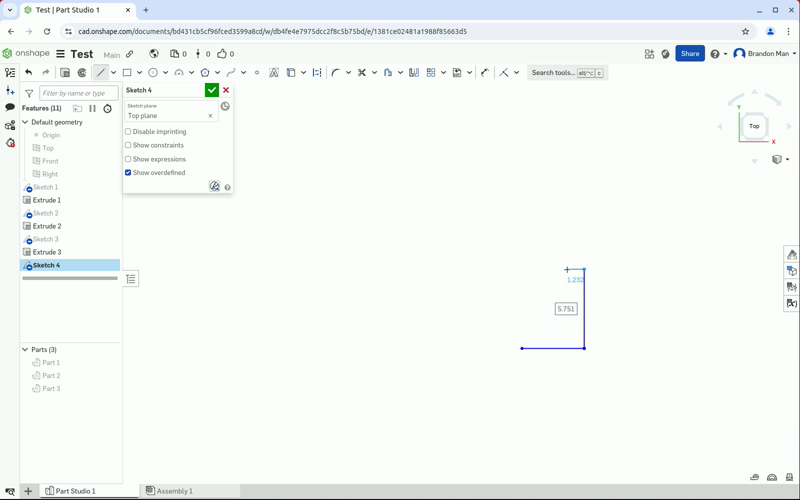
scroll(6)
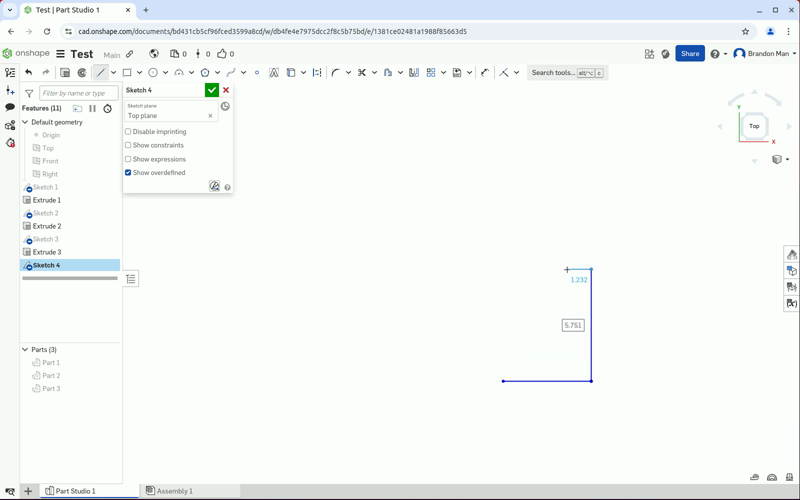
scroll(6)
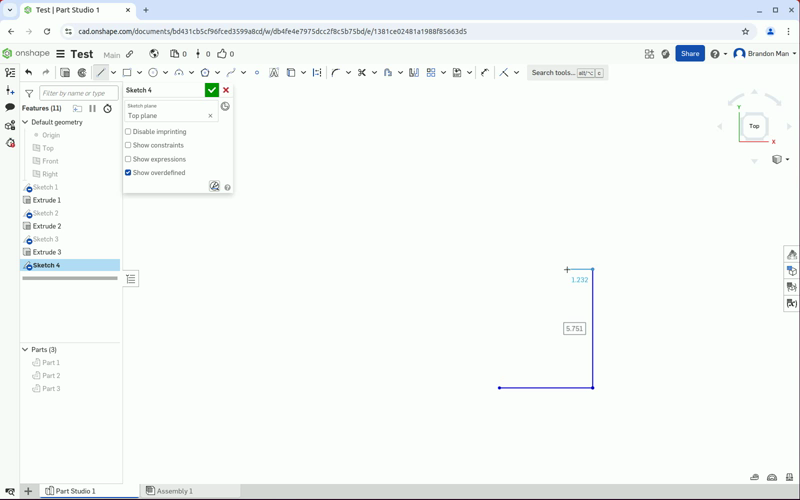
scroll(6)
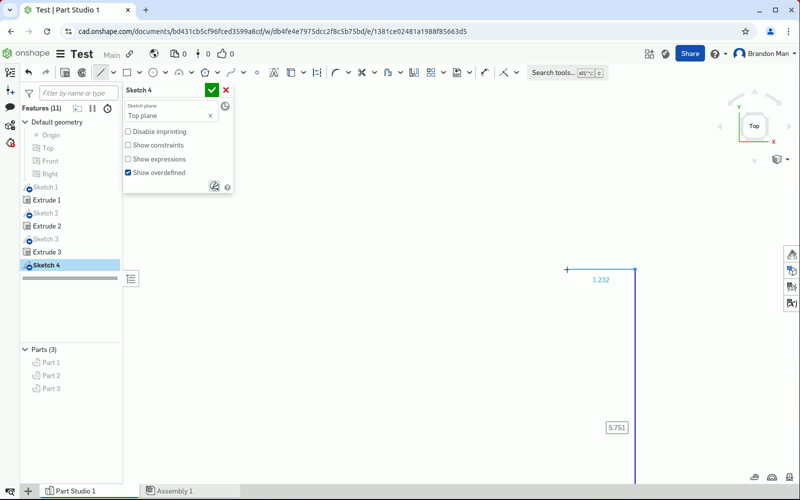
click(567, 269)
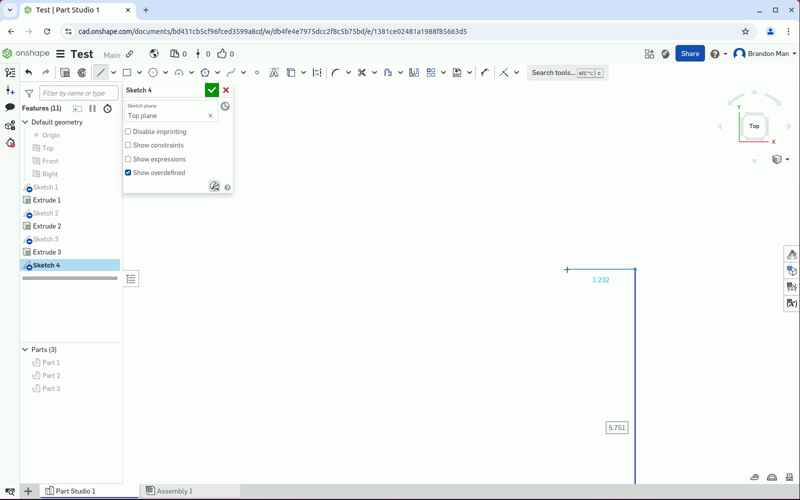
scroll(-6)
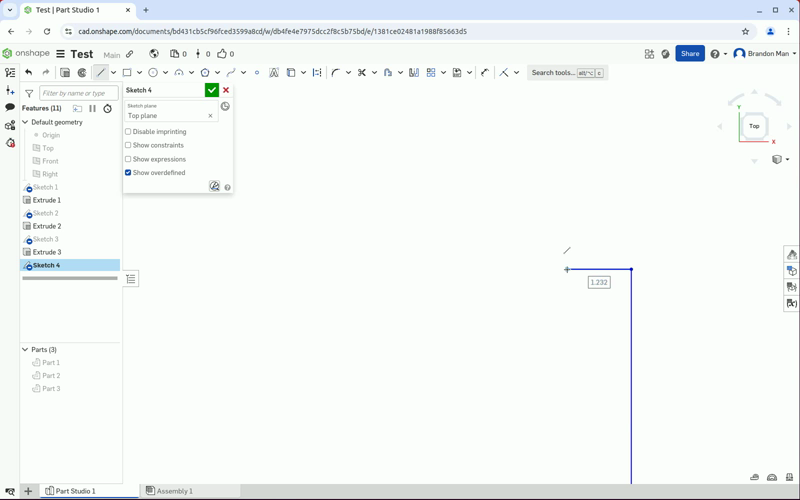
scroll(-6)
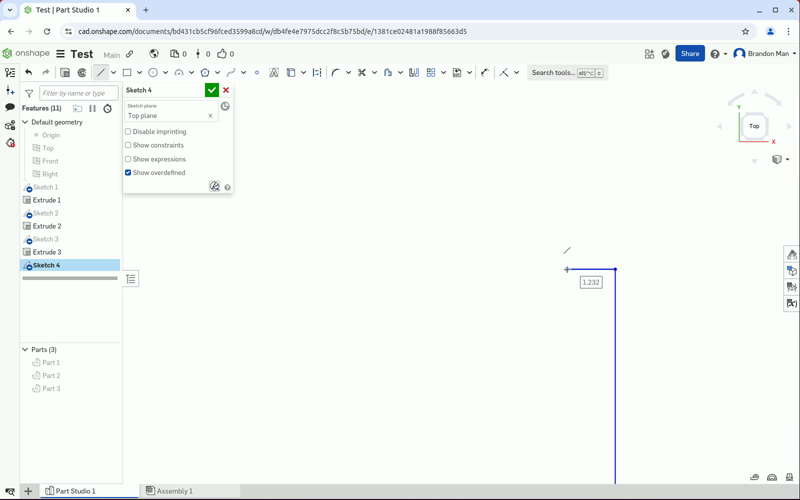
scroll(-6)
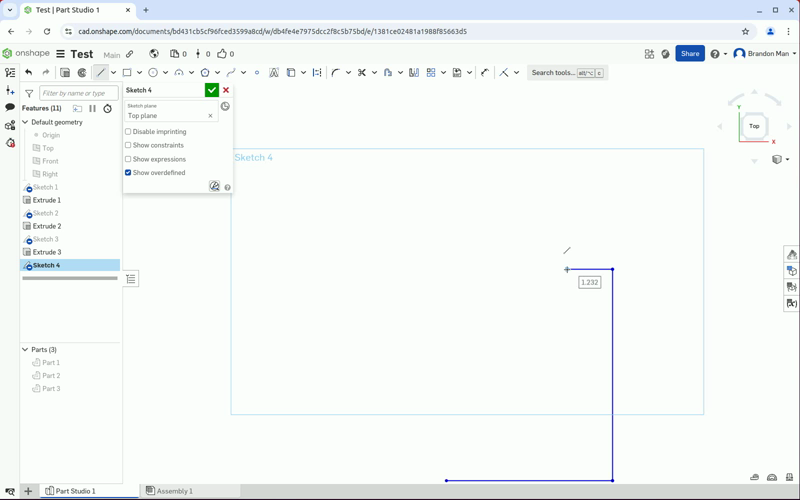
scroll(-6)
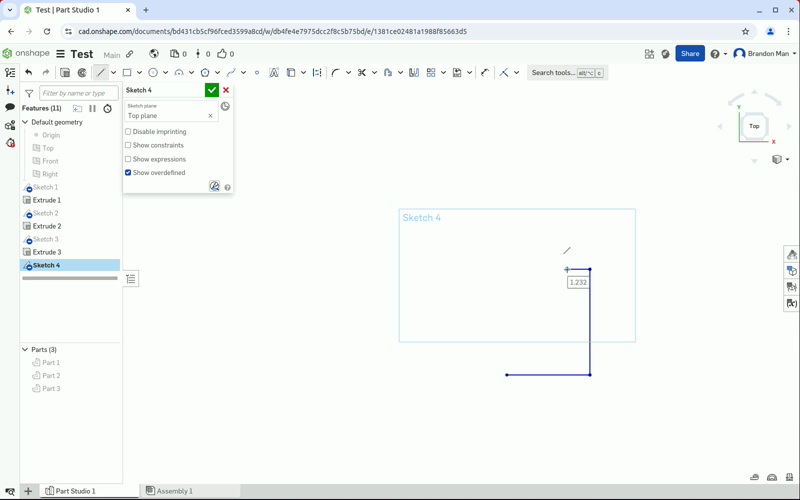
scroll(-6)
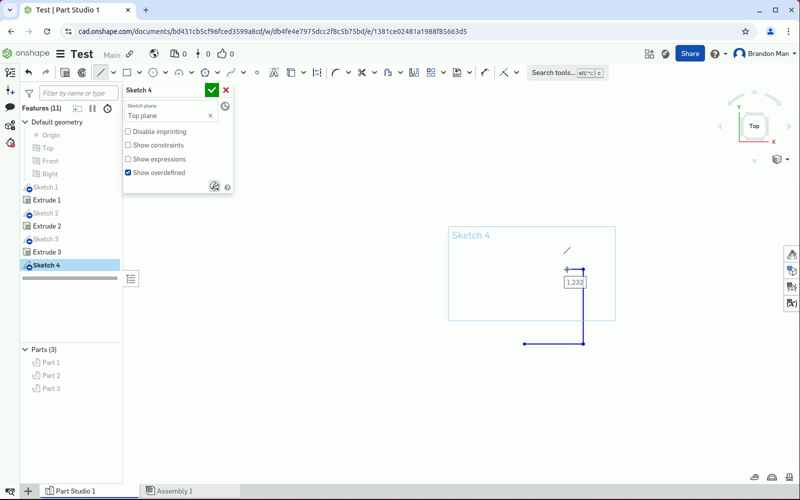
scroll(-6)
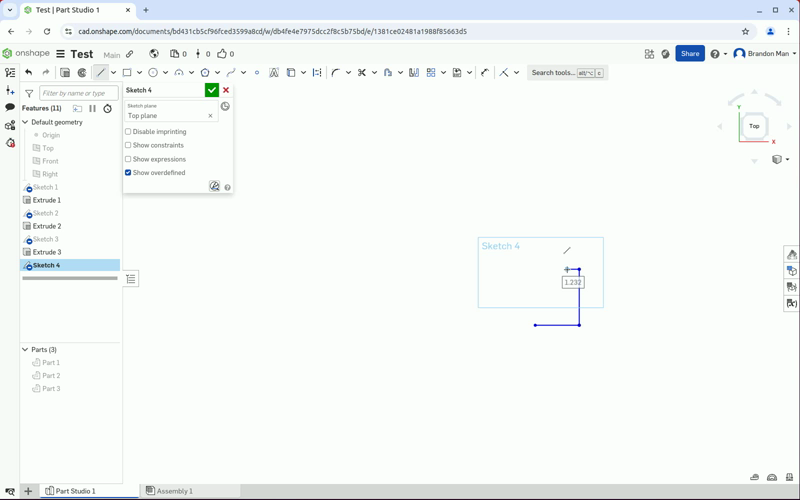
scroll(-6)
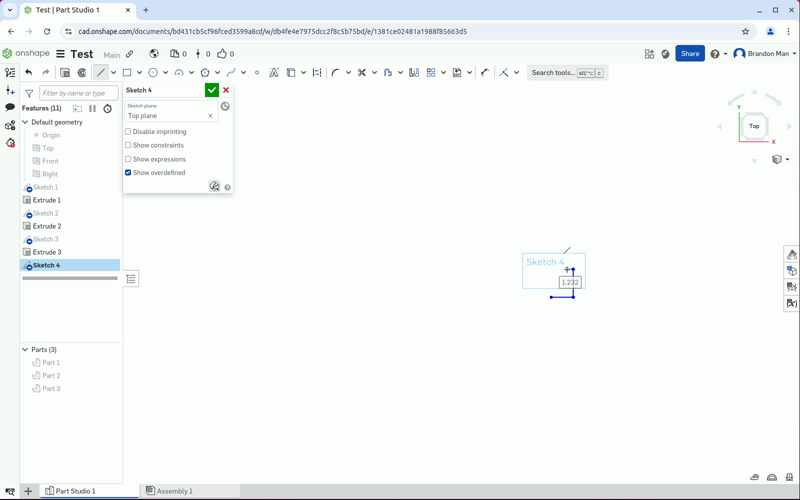
key_up(shift)
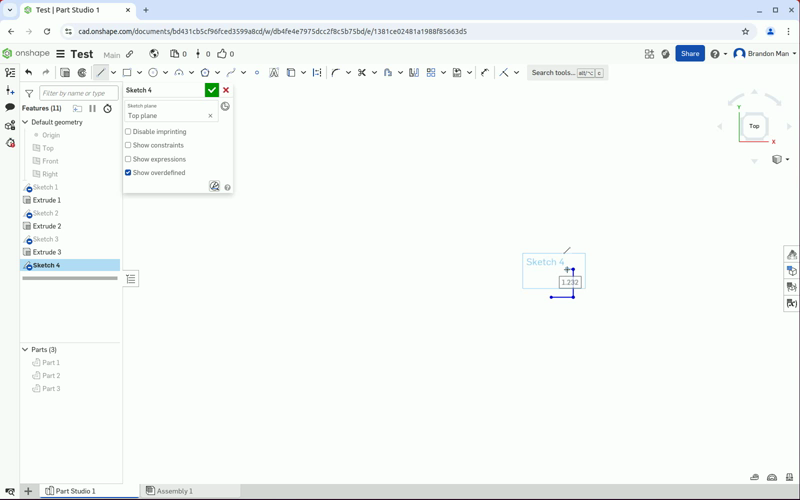
key_down(shift)
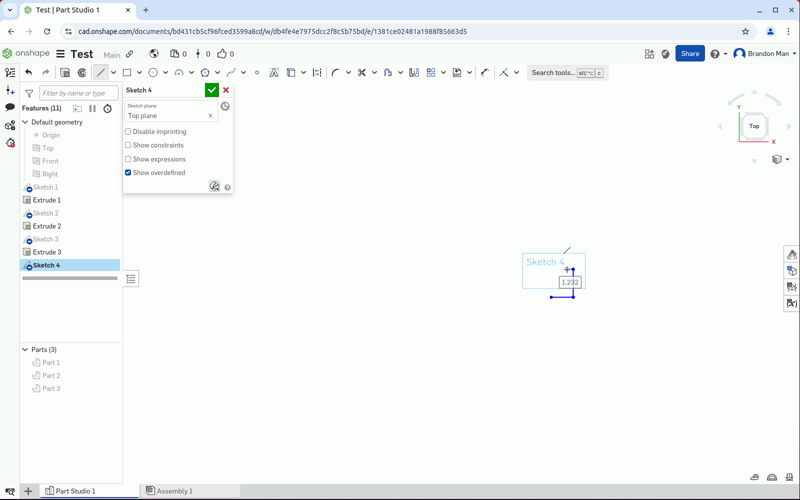
mouse_move(589, 269)
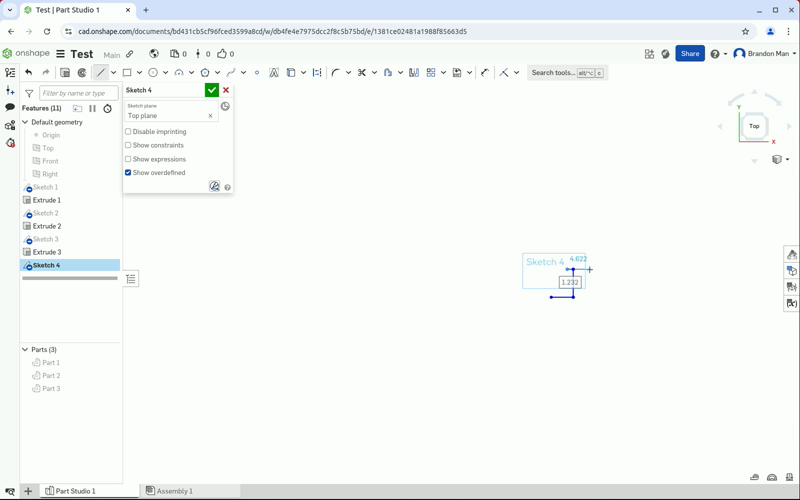
mouse_move(567, 292)
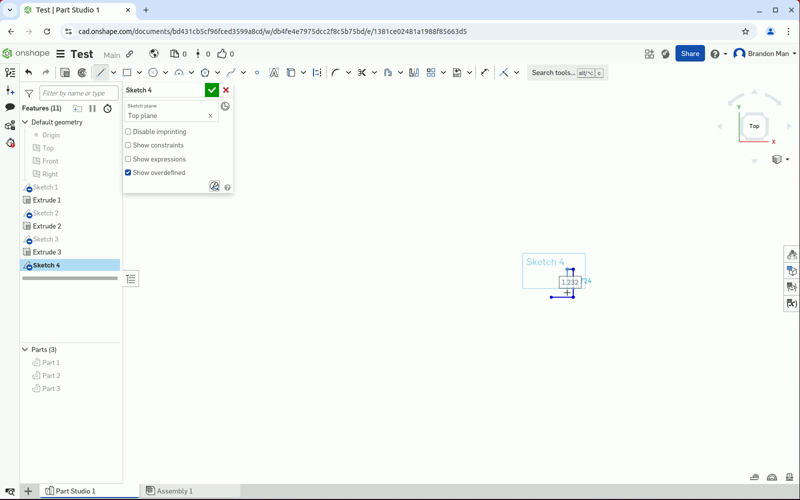
click(567, 292)
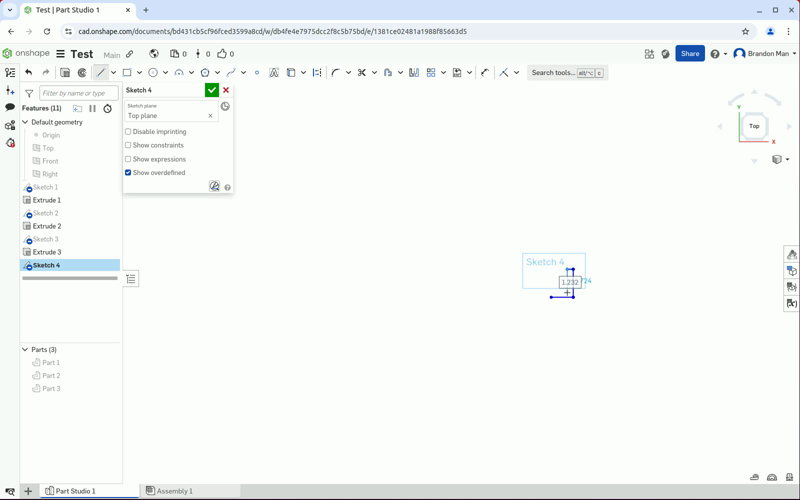
key_up(shift)
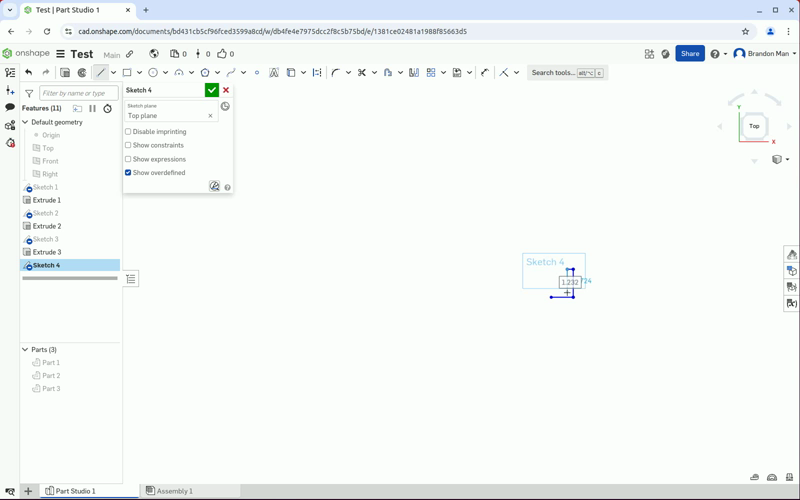
key_down(shift)
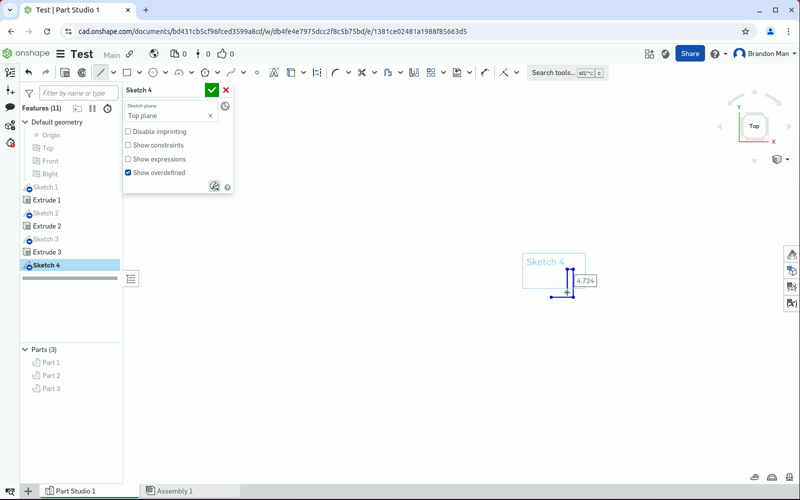
mouse_move(589, 292)
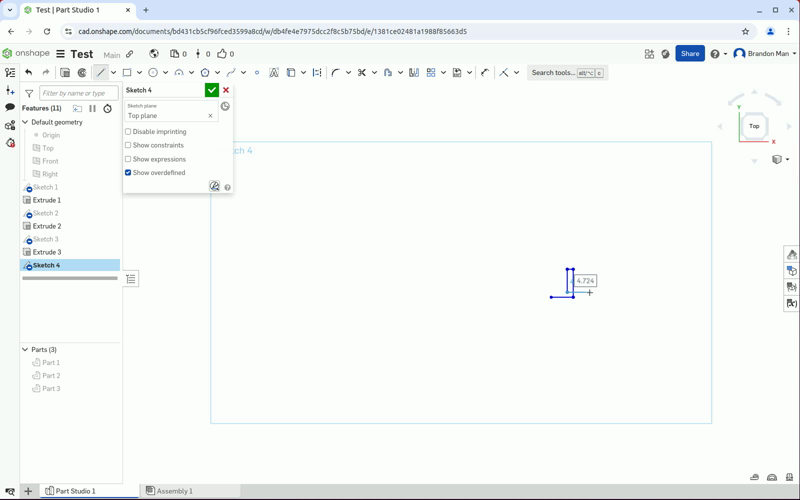
mouse_move(555, 292)
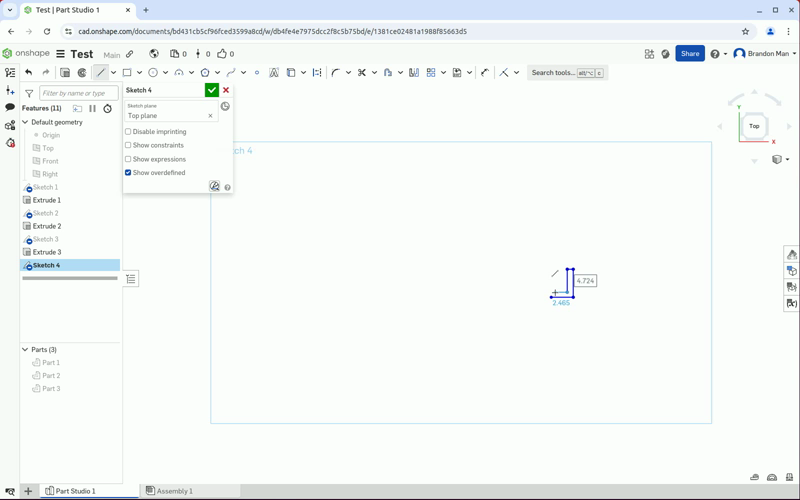
click(555, 292)
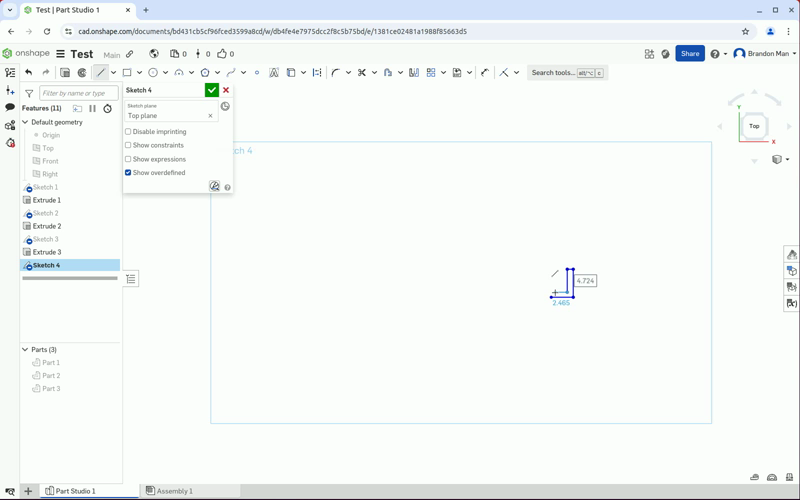
key_up(shift)
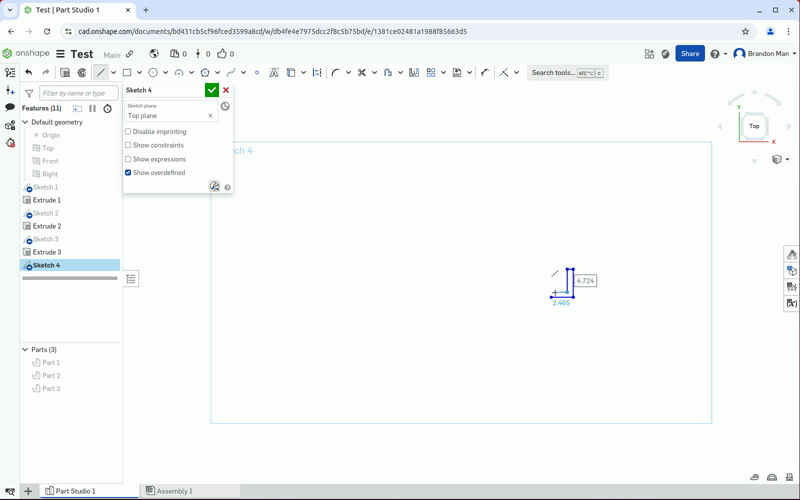
key_down(shift)
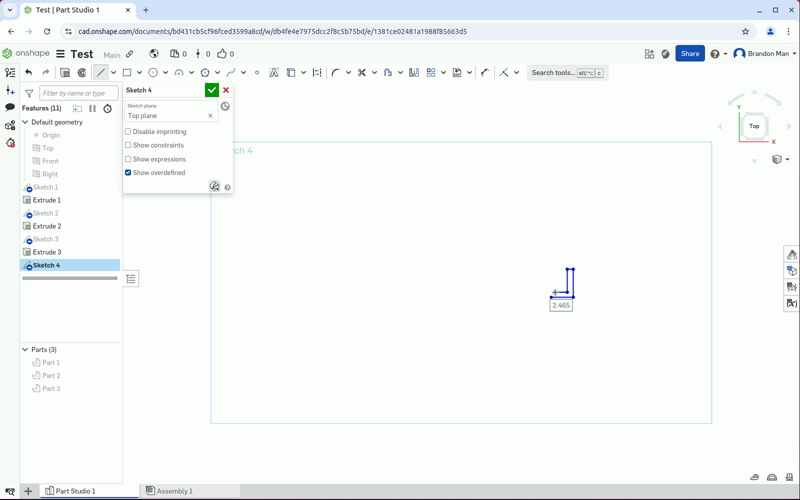
mouse_move(585, 292)
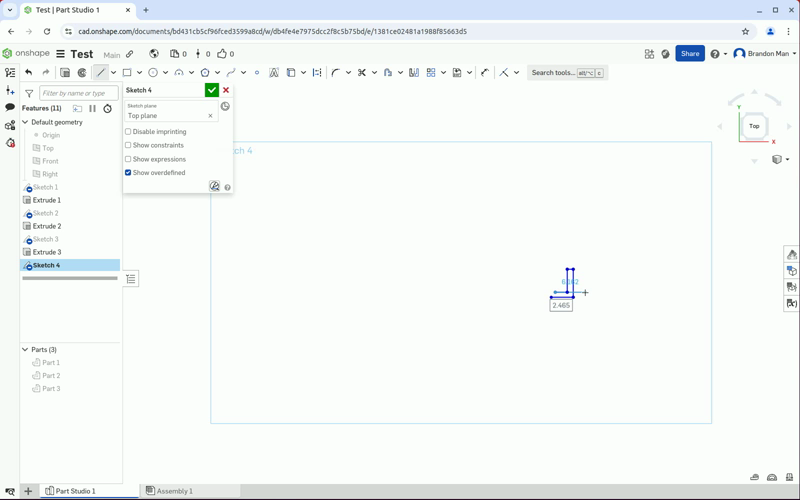
mouse_move(555, 269)
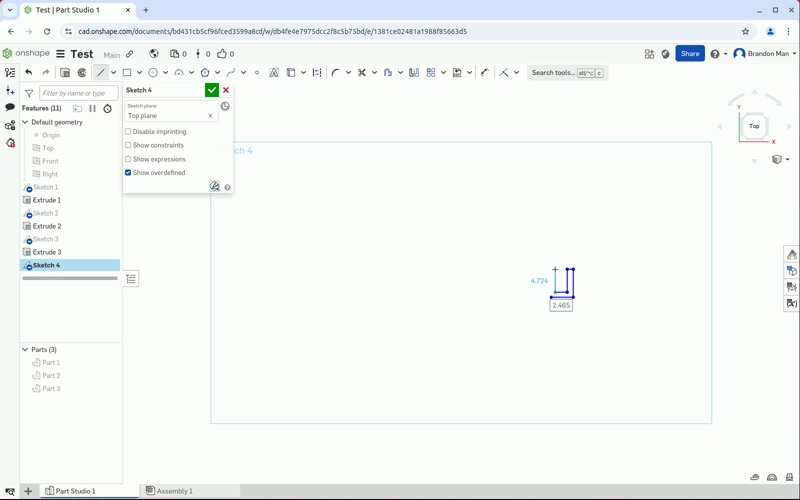
click(555, 269)
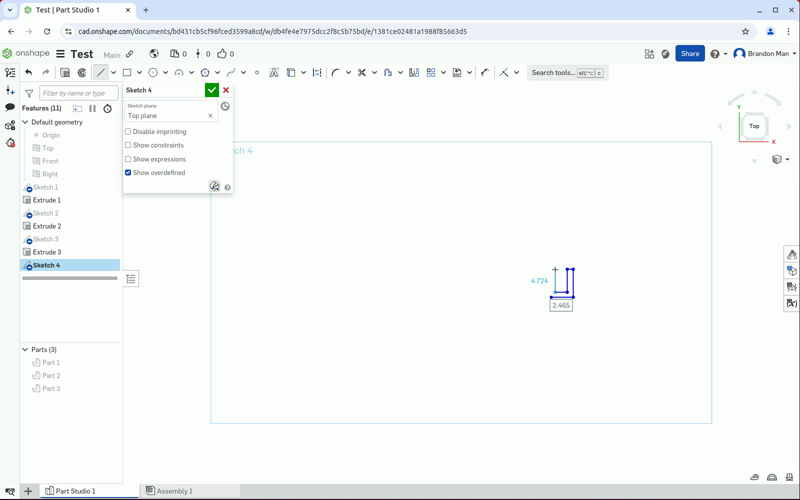
key_up(shift)
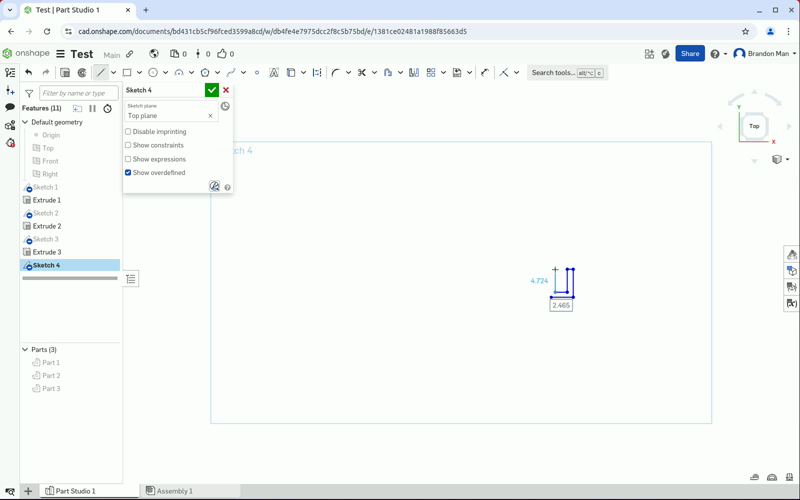
key_down(shift)
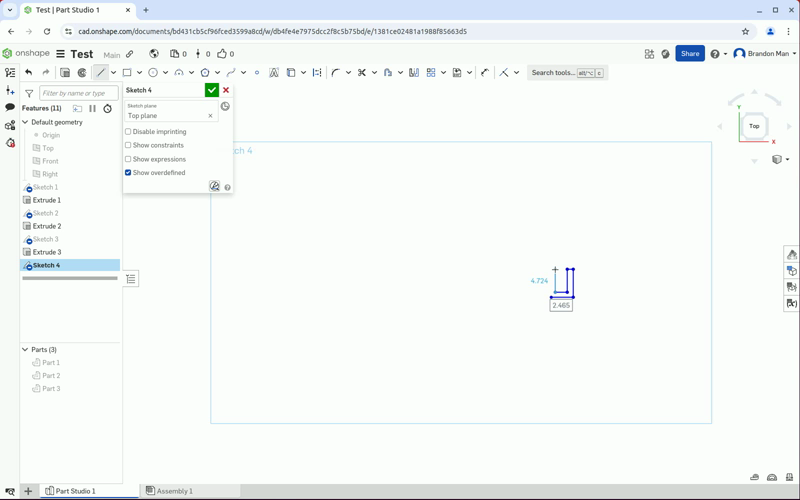
mouse_move(585, 269)
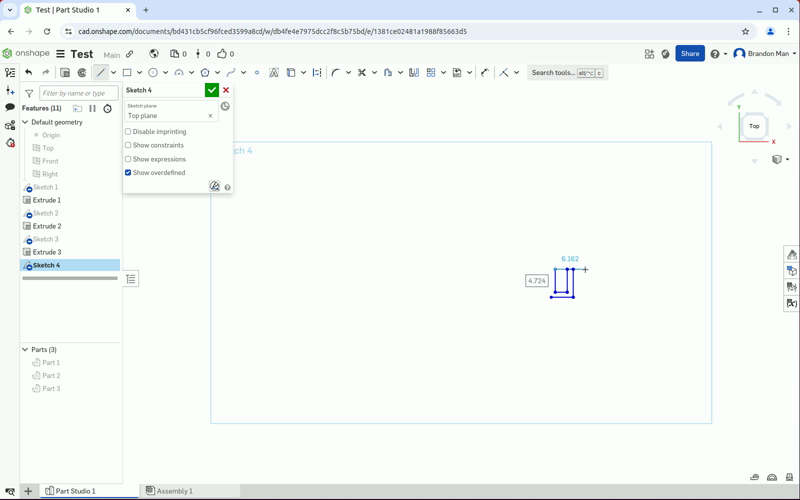
mouse_move(551, 269)
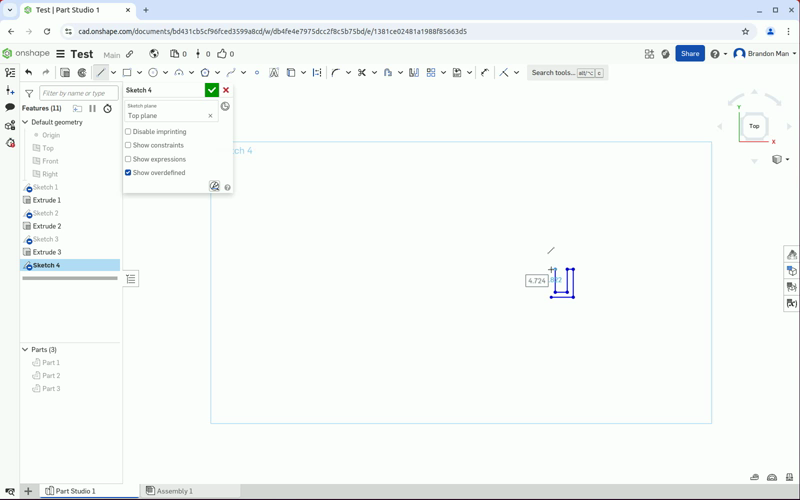
scroll(6)
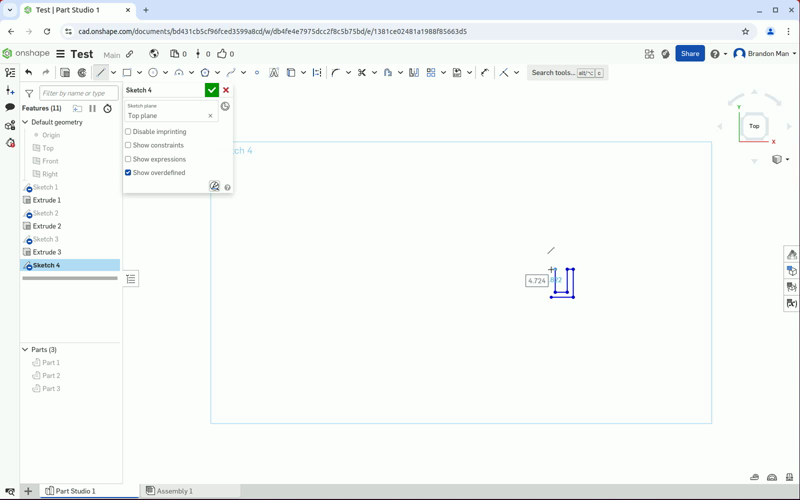
scroll(6)
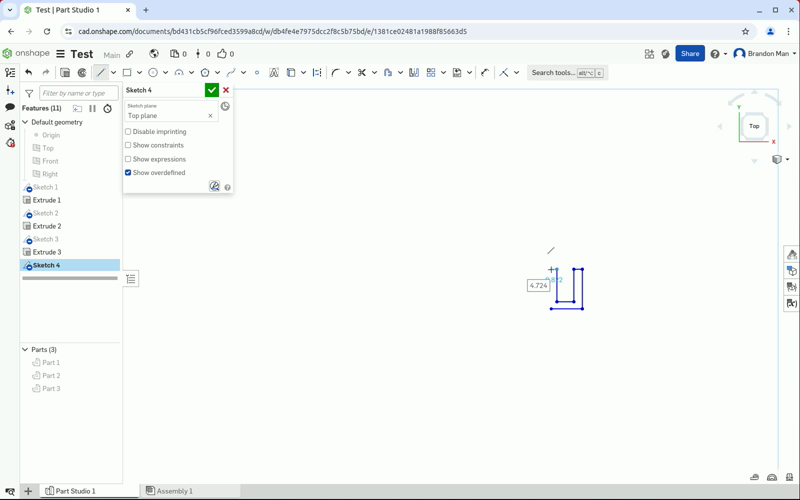
scroll(6)
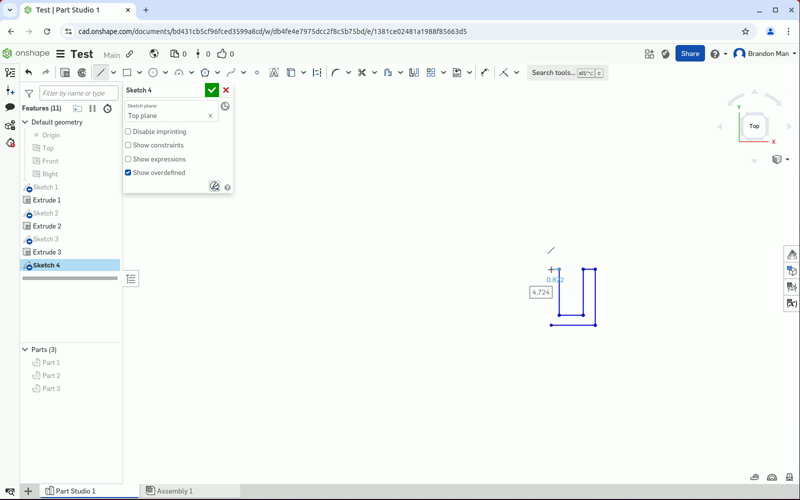
scroll(6)
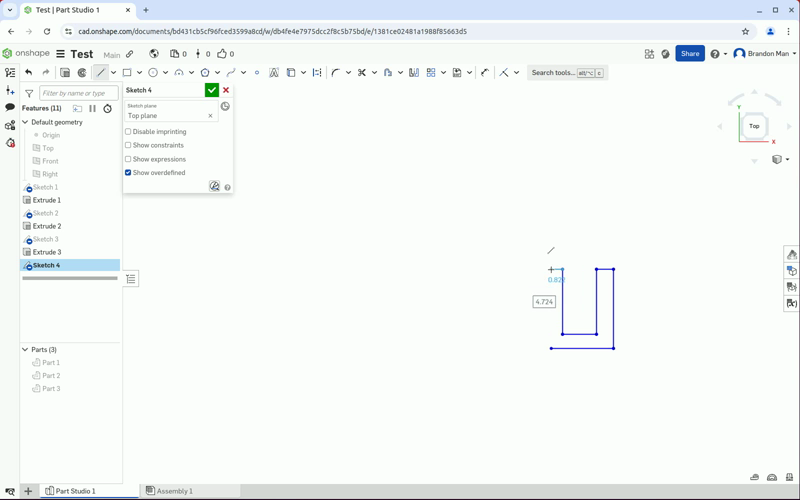
scroll(6)
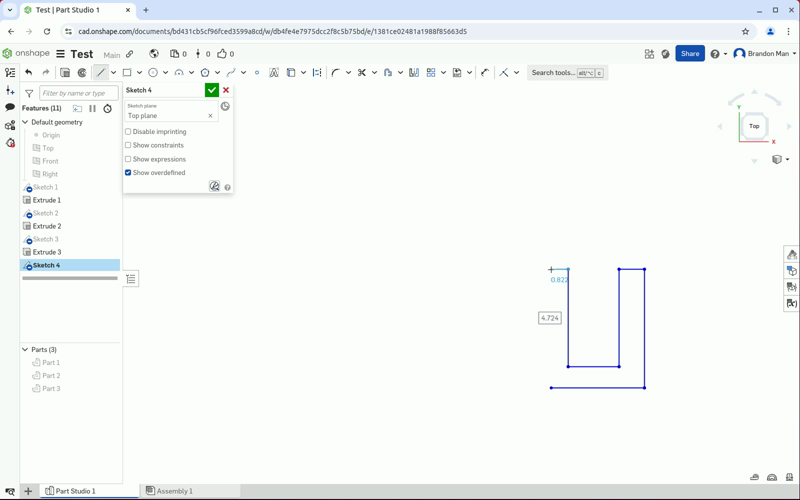
scroll(6)
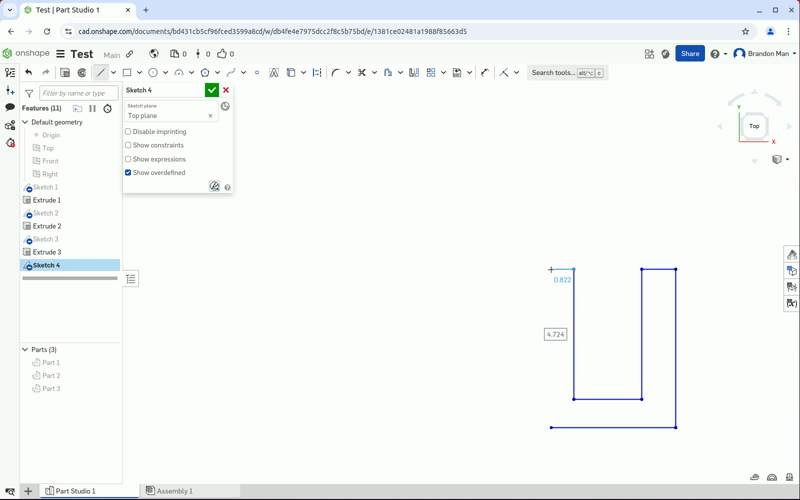
scroll(6)
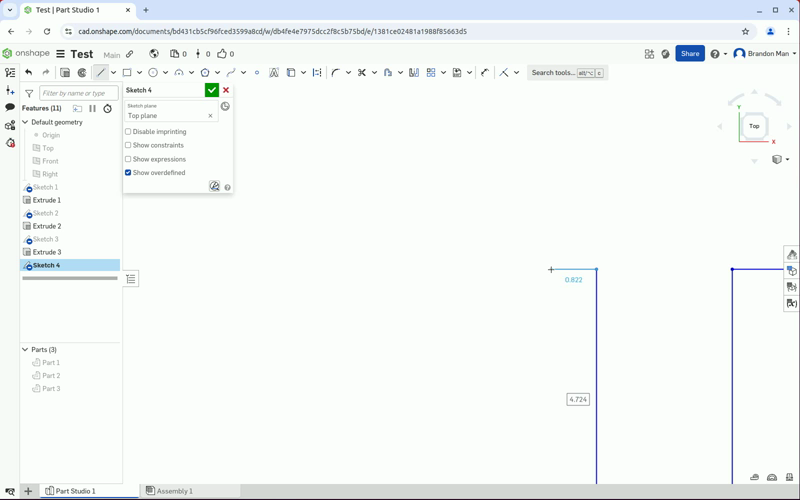
click(551, 269)
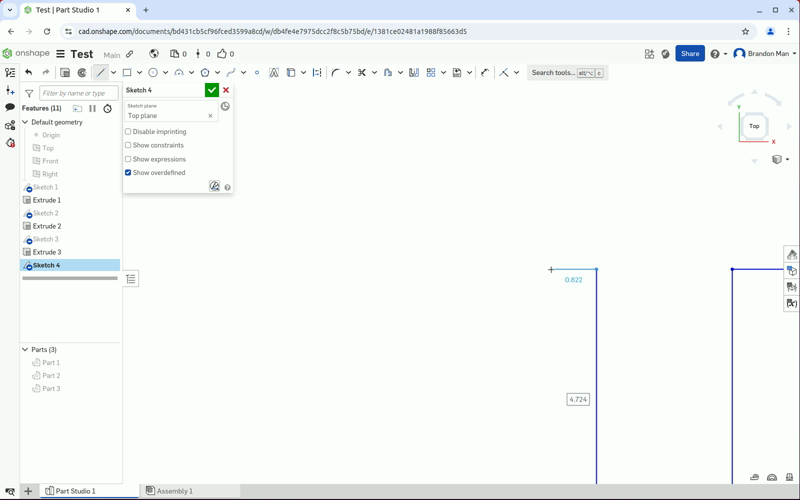
scroll(-6)
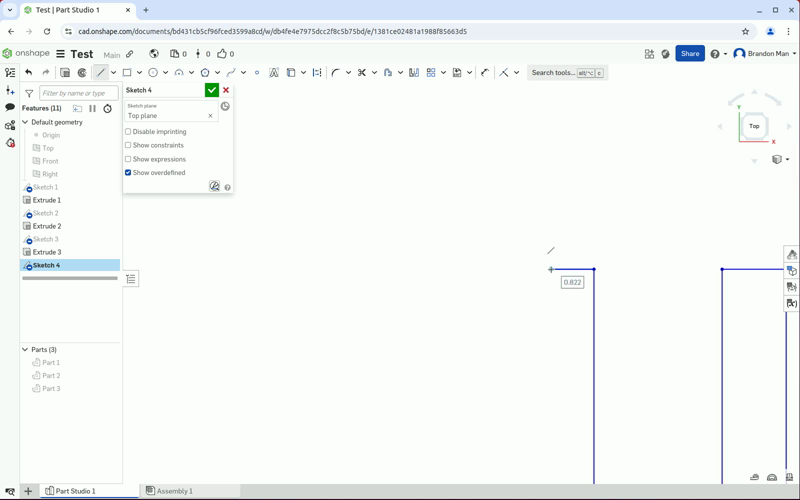
scroll(-6)
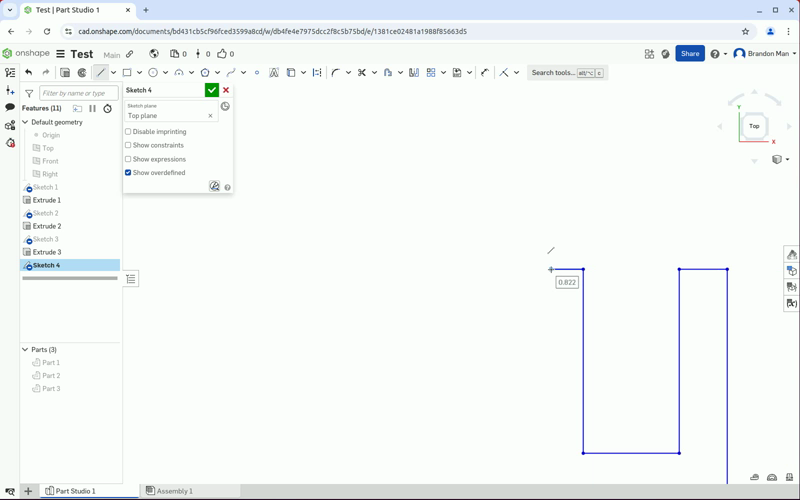
scroll(-6)
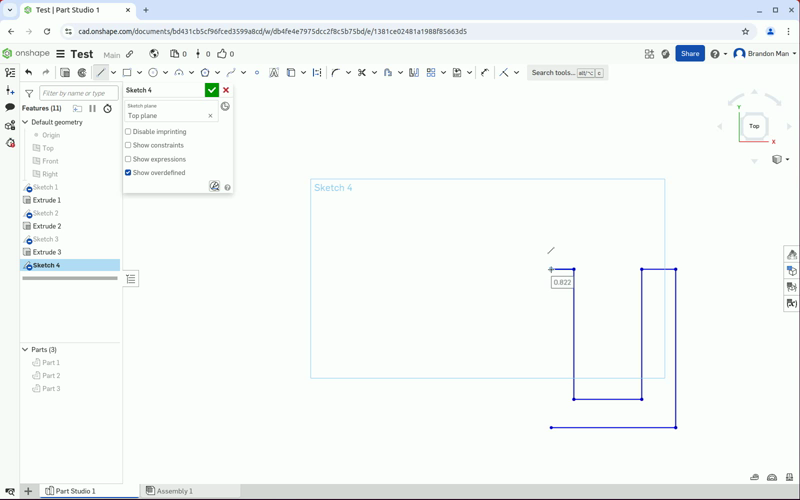
scroll(-6)
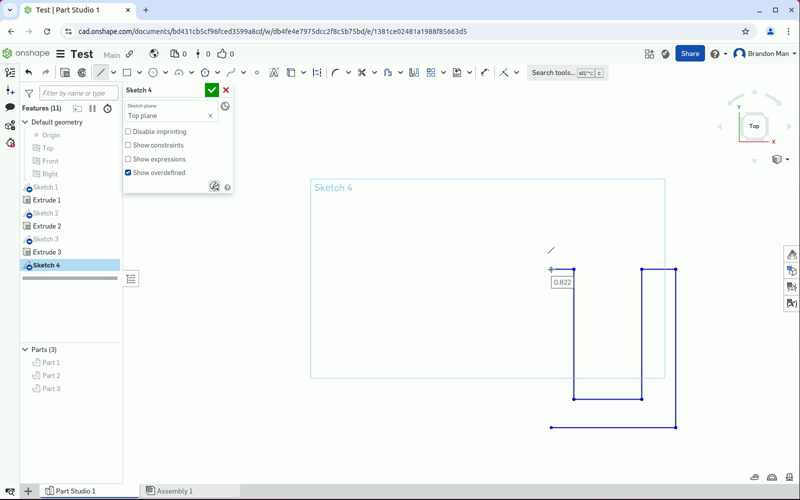
scroll(-6)
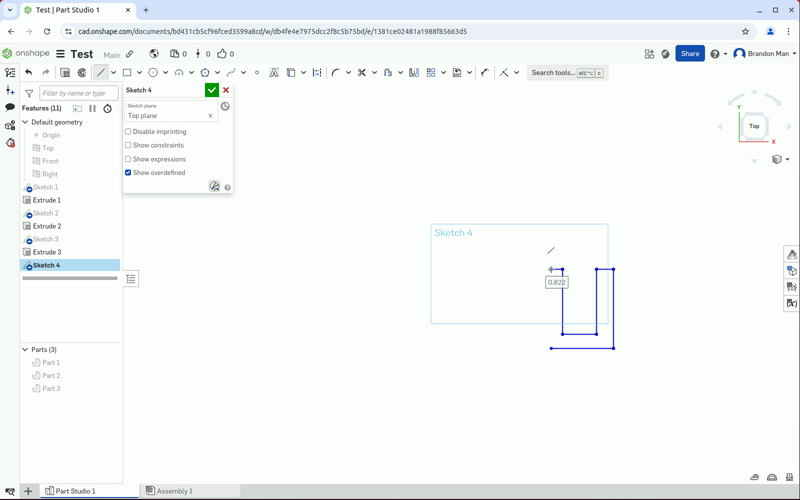
scroll(-6)
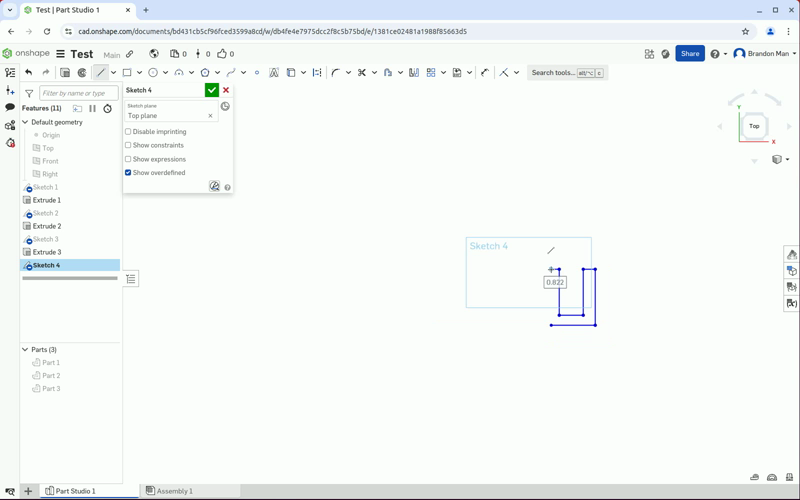
scroll(-6)
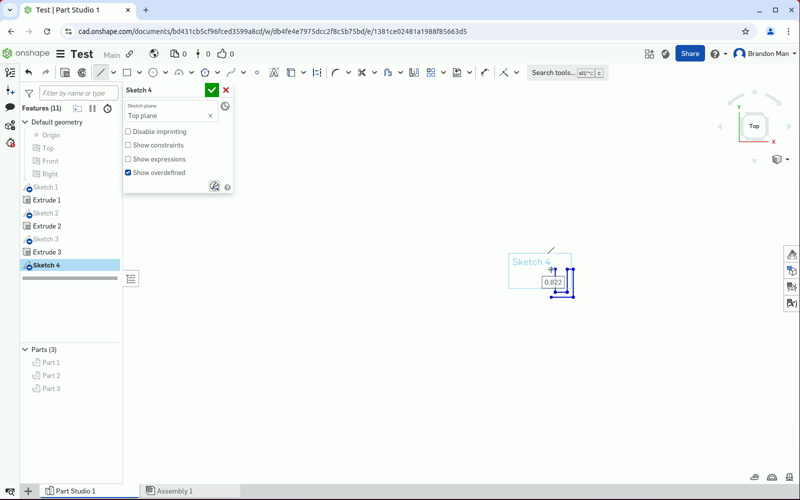
key_up(shift)
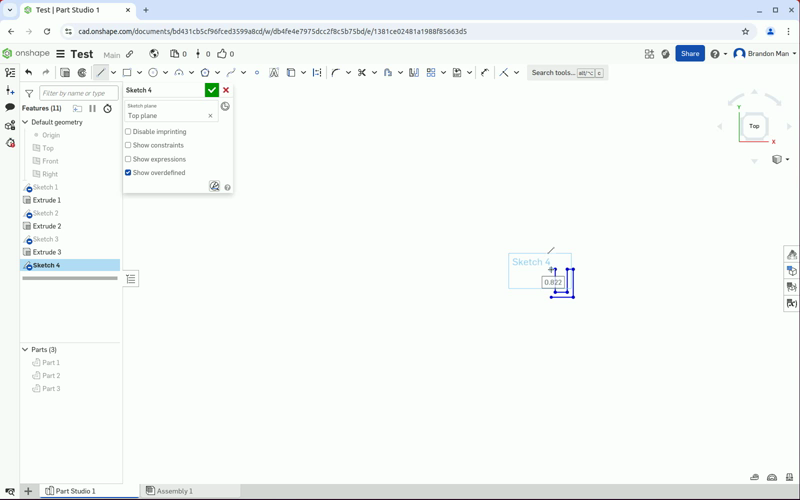
key(esc)
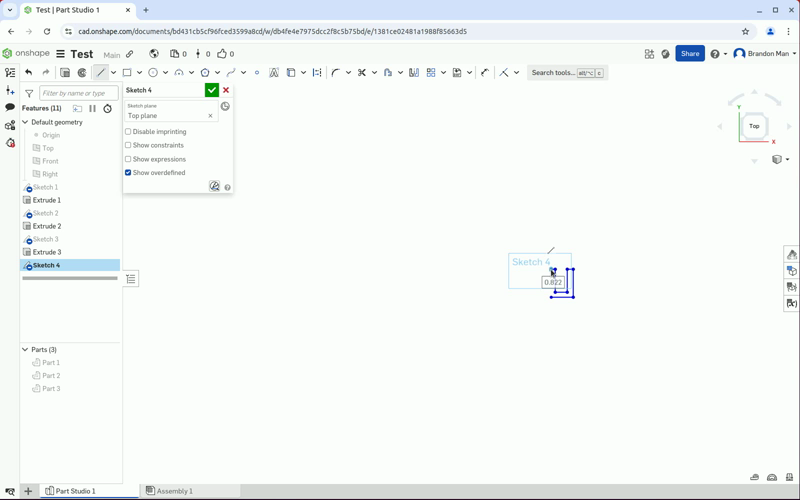
key(a)
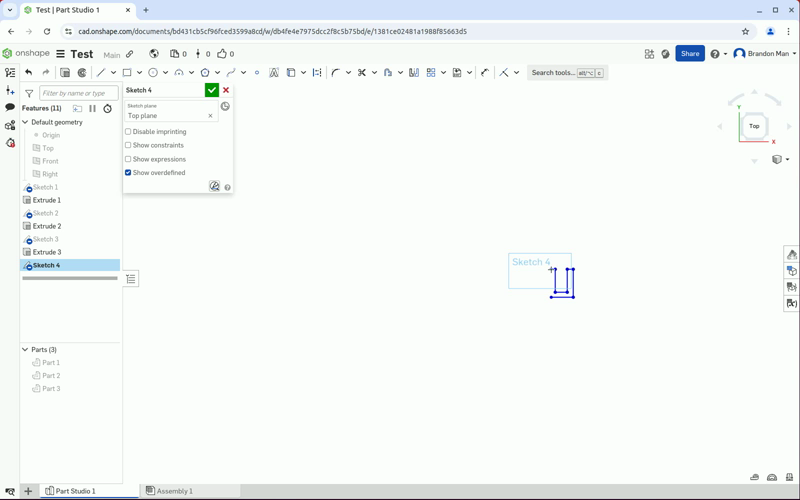
mouse_move(551, 269)
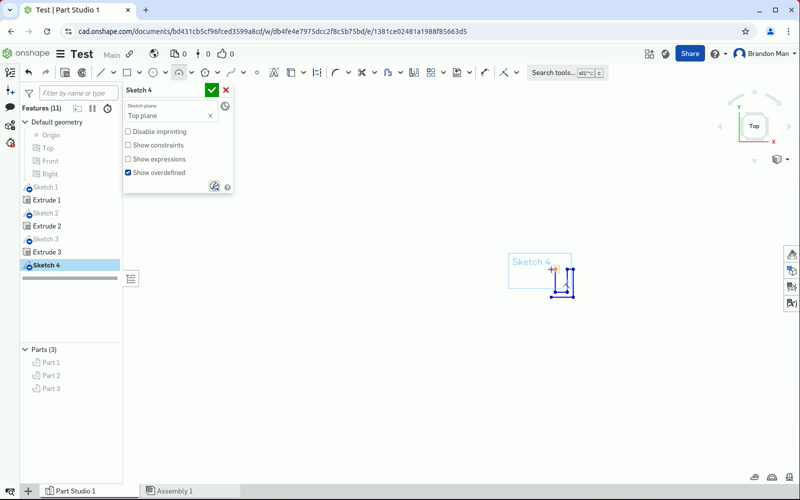
scroll(6)
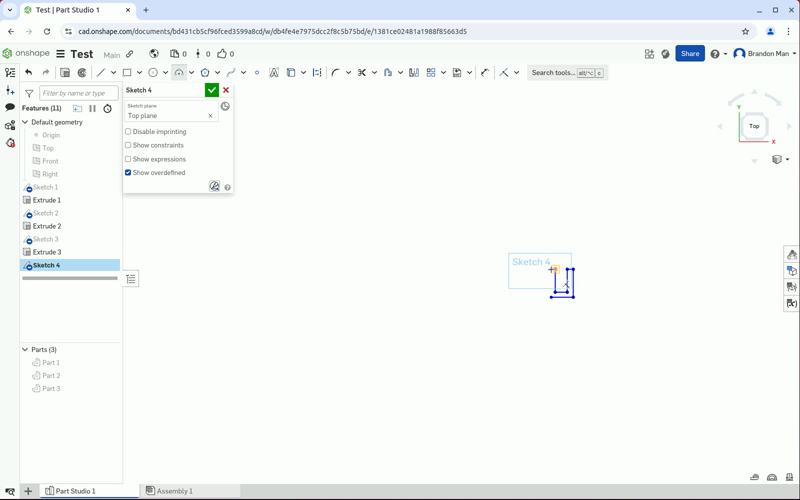
scroll(6)
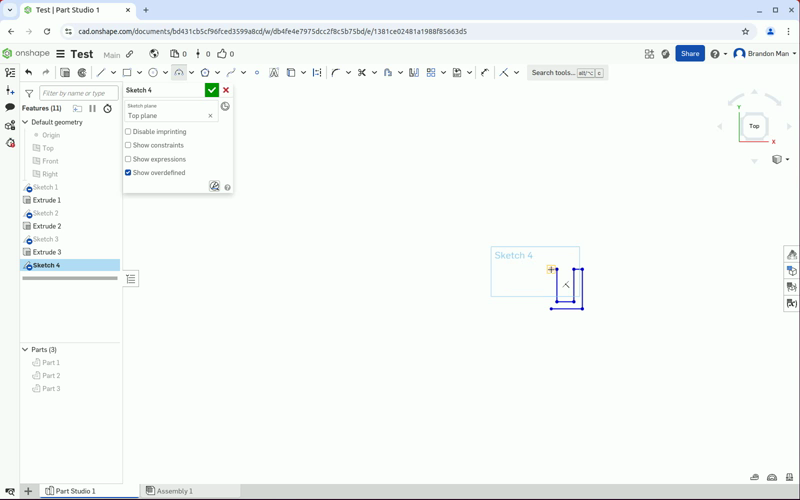
scroll(6)
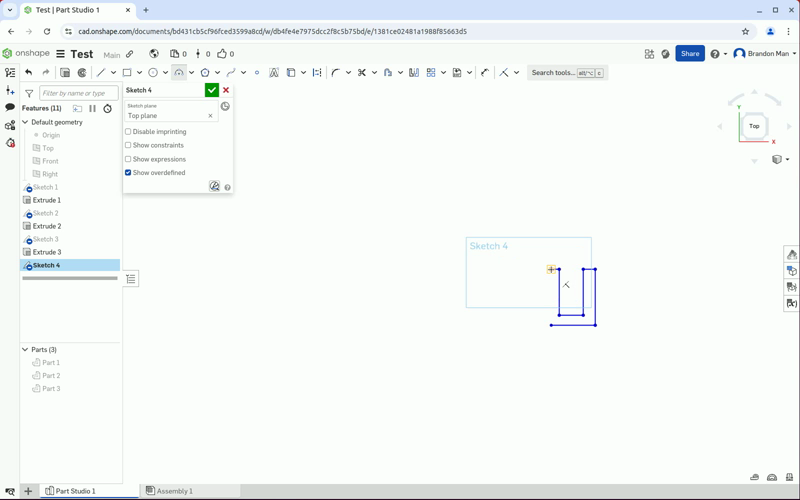
scroll(6)
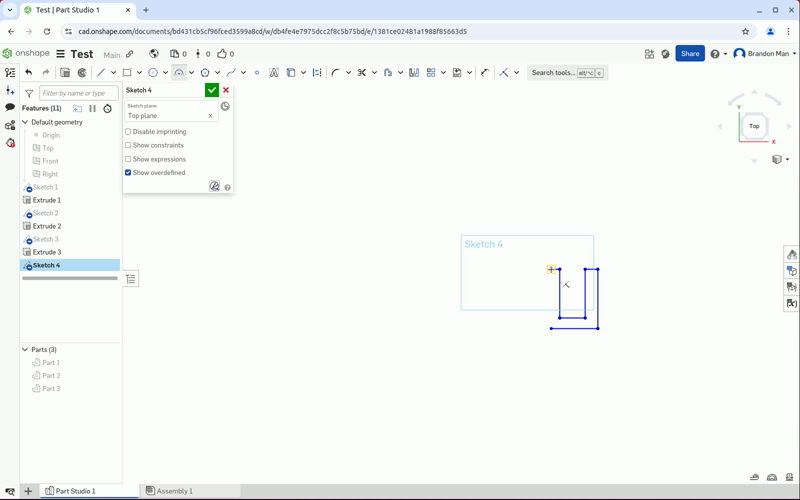
scroll(6)
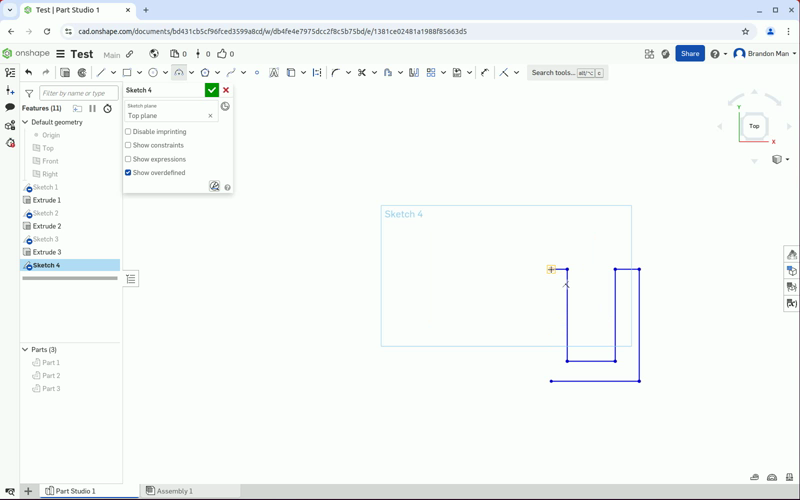
scroll(6)
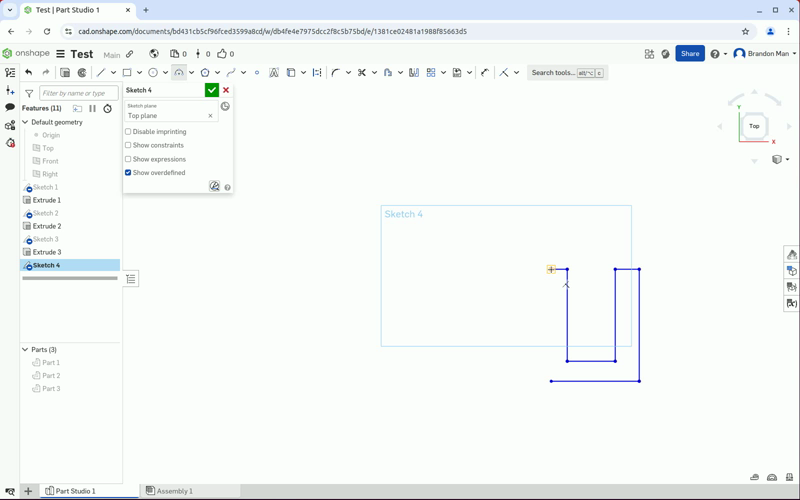
scroll(6)
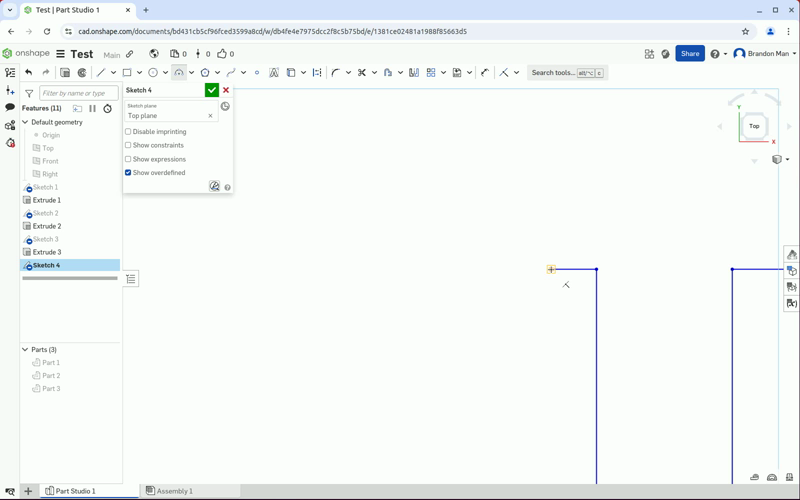
click(551, 269)
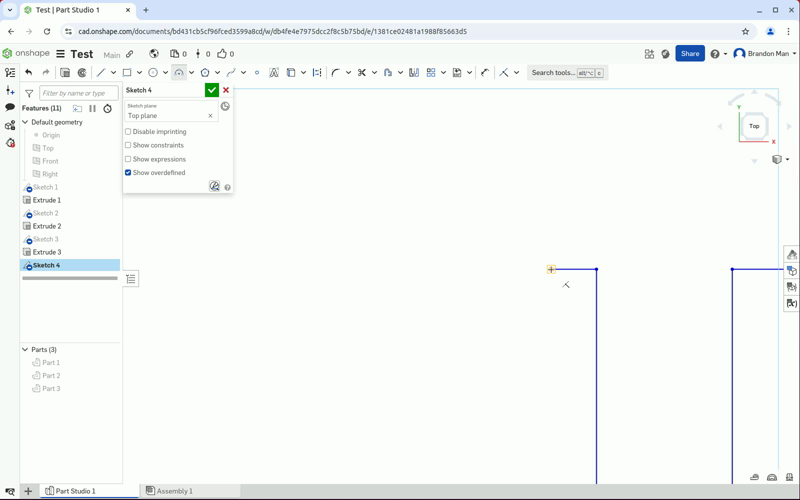
scroll(-6)
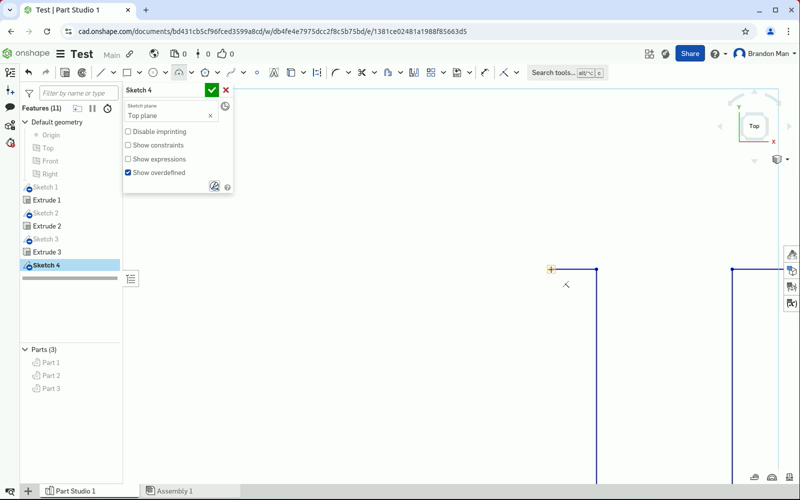
scroll(-6)
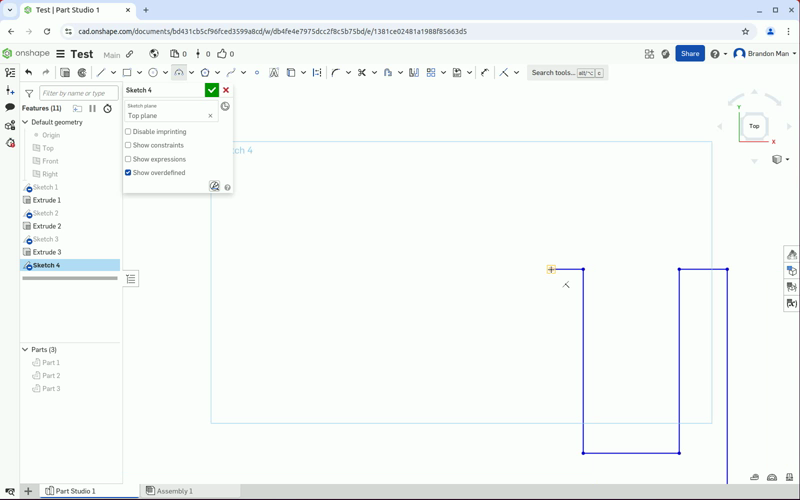
scroll(-6)
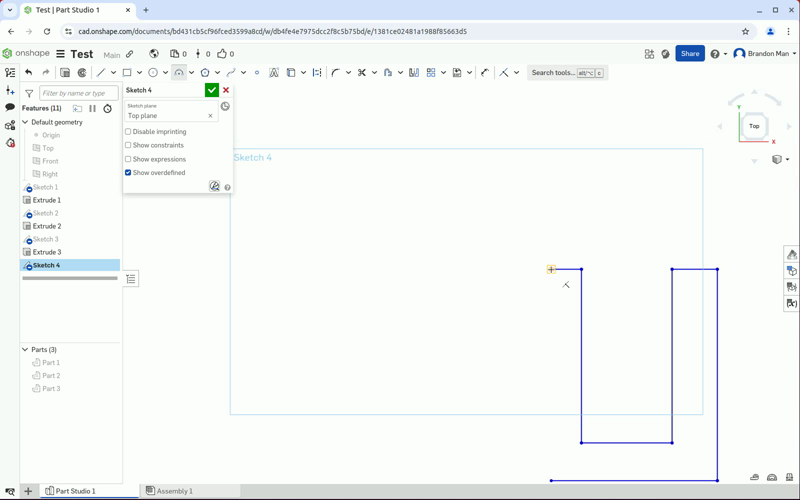
scroll(-6)
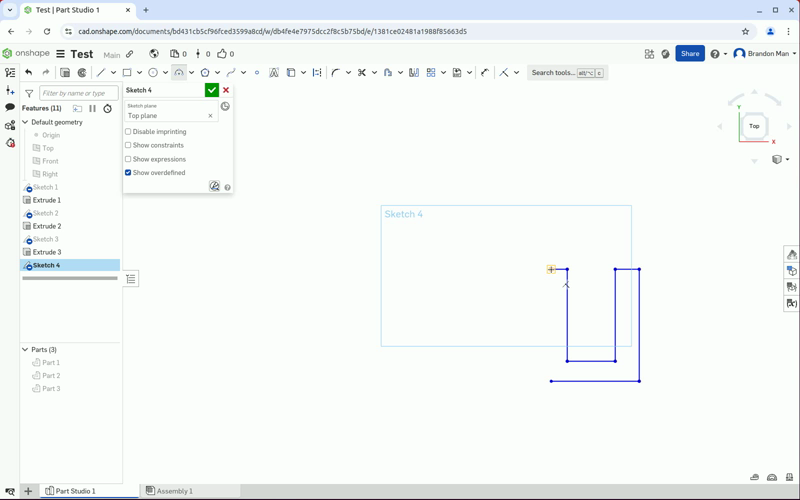
scroll(-6)
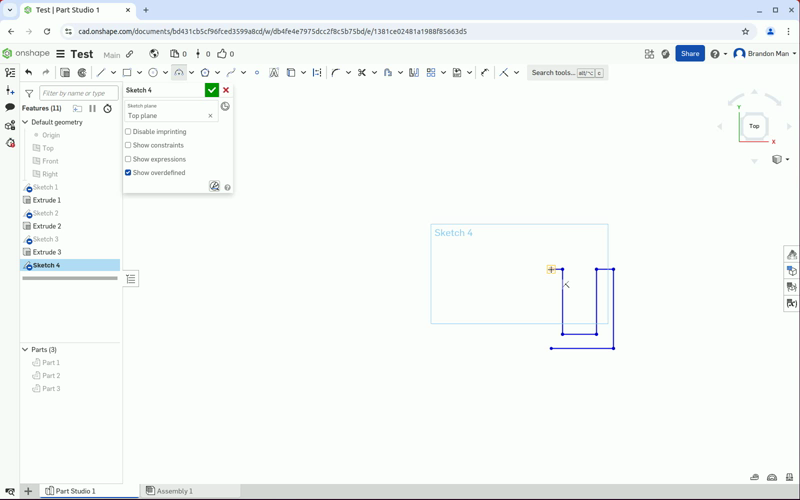
scroll(-6)
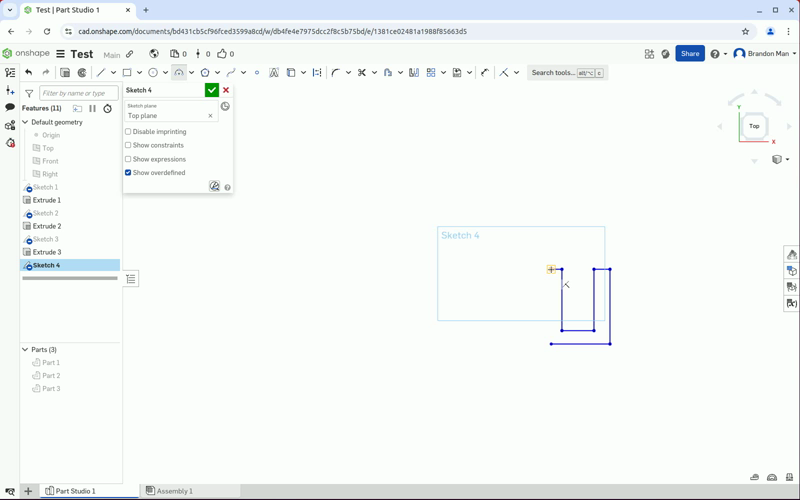
scroll(-6)
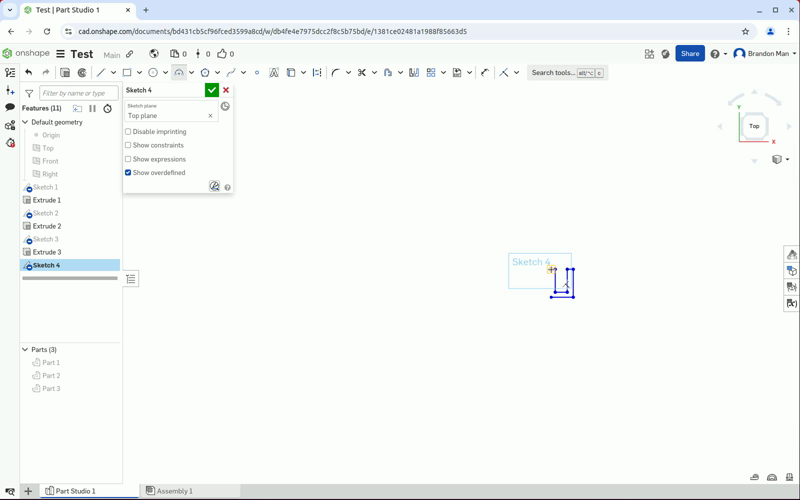
mouse_move(551, 297)
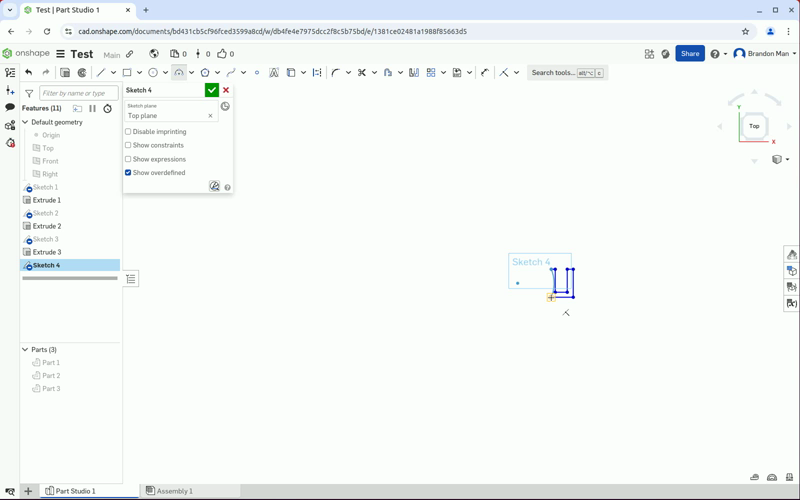
click(551, 297)
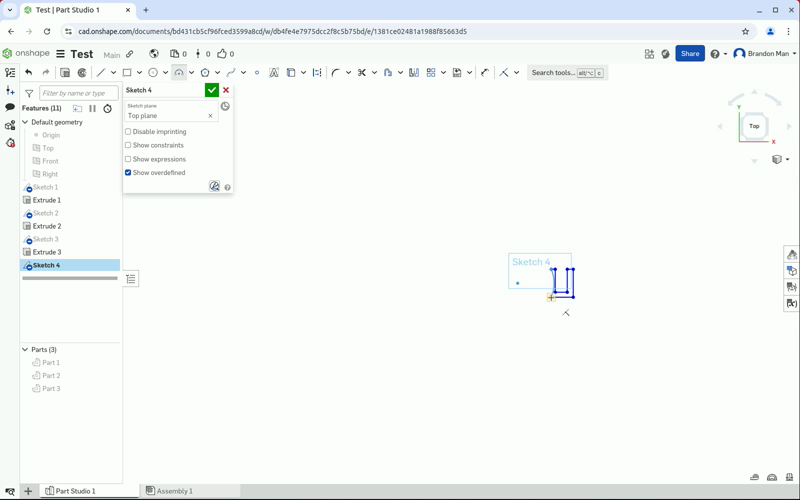
key_down(shift)
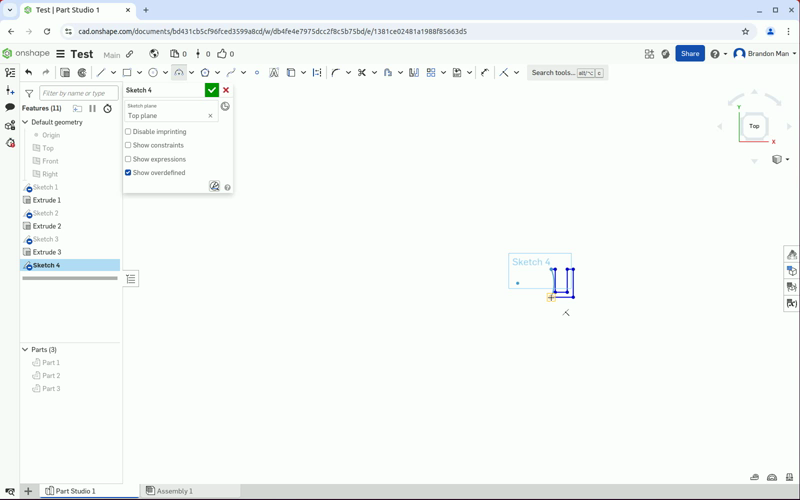
mouse_move(552, 283)
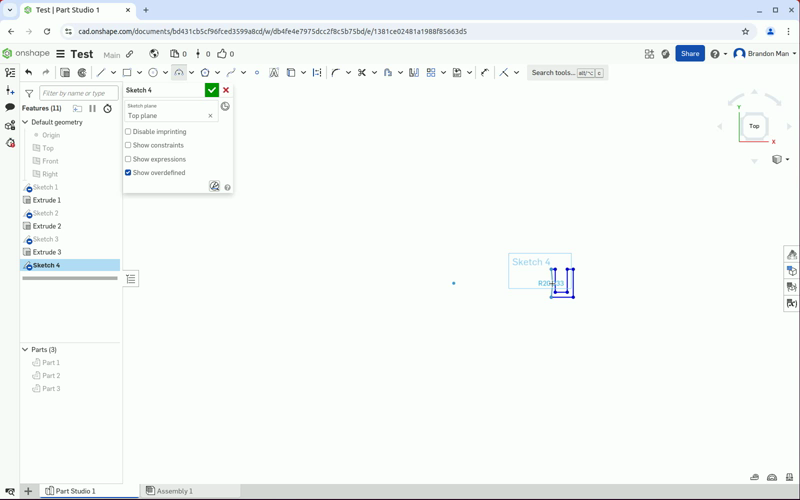
click(552, 283)
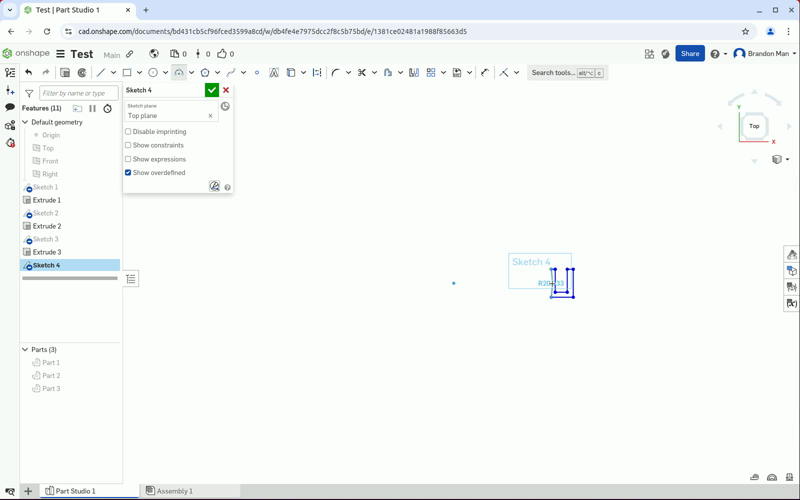
key_up(shift)
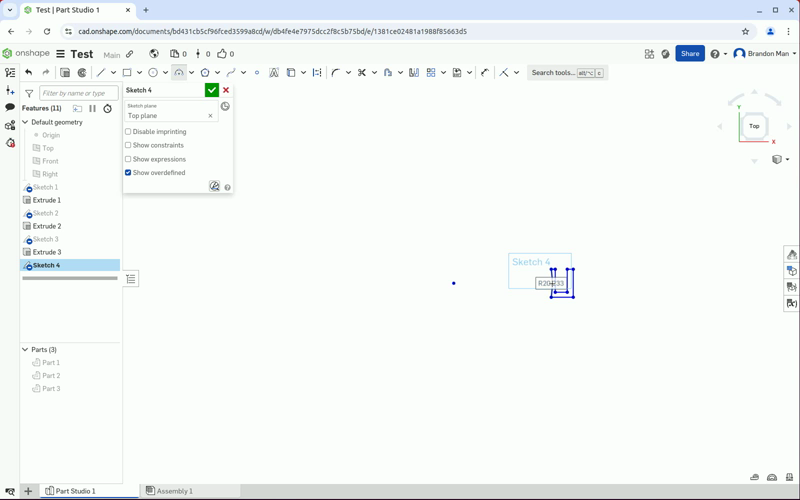
key(esc)
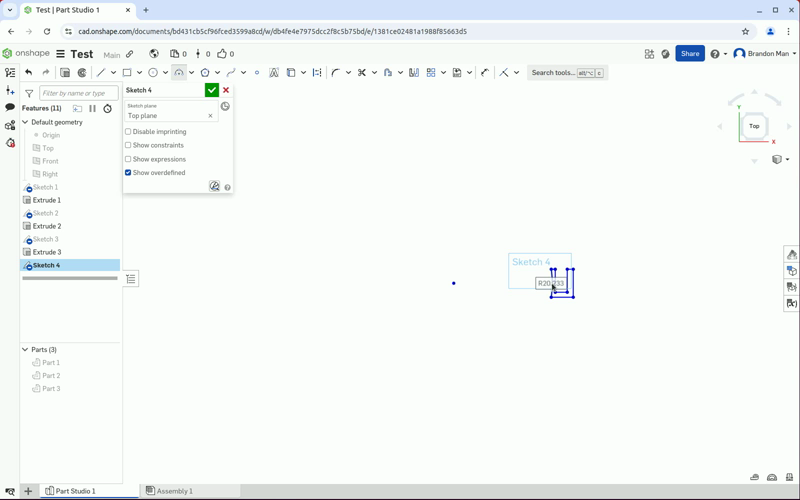
mouse_move(570, 285)
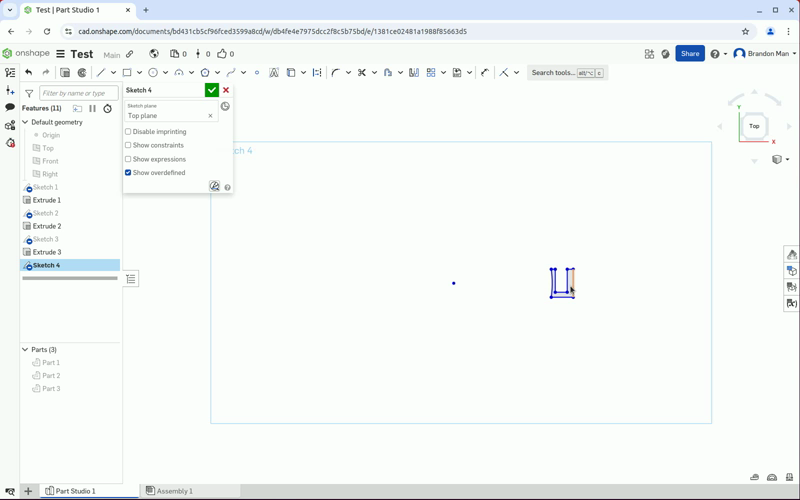
scroll(6)
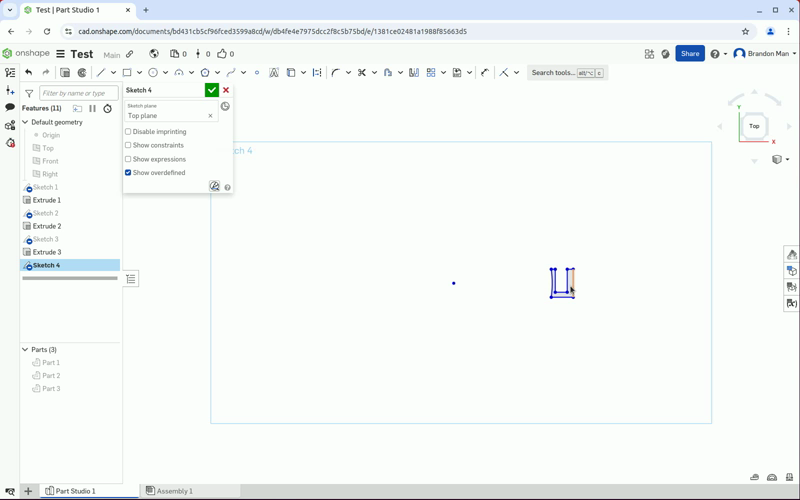
scroll(6)
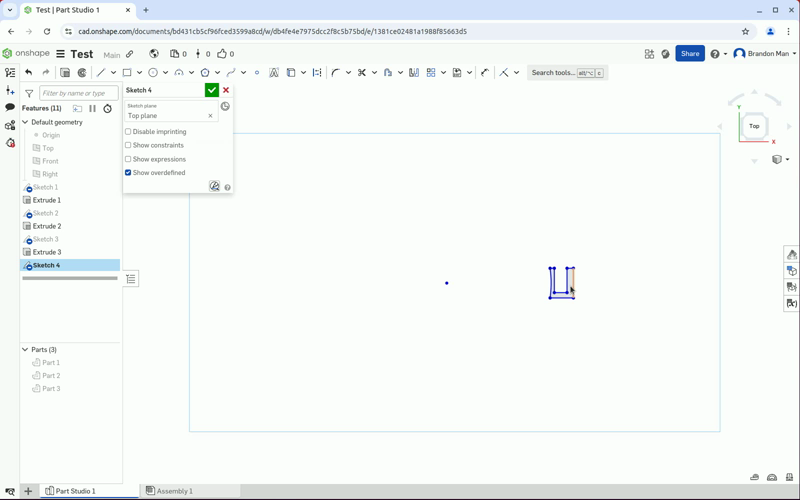
scroll(6)
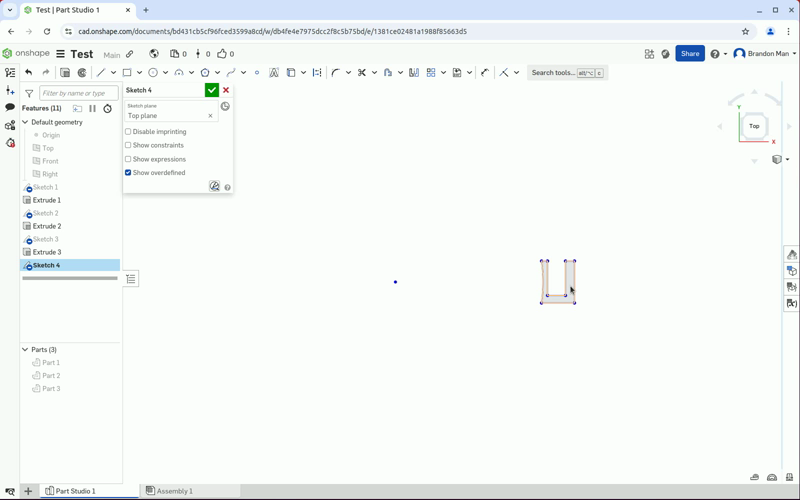
scroll(6)
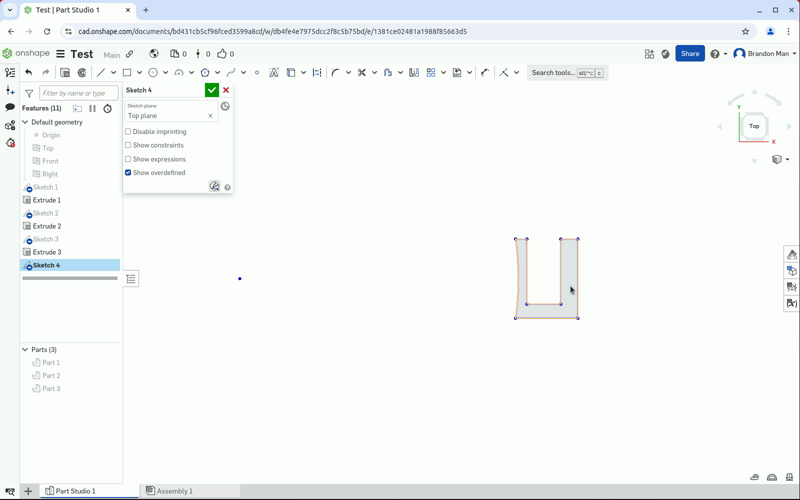
scroll(6)
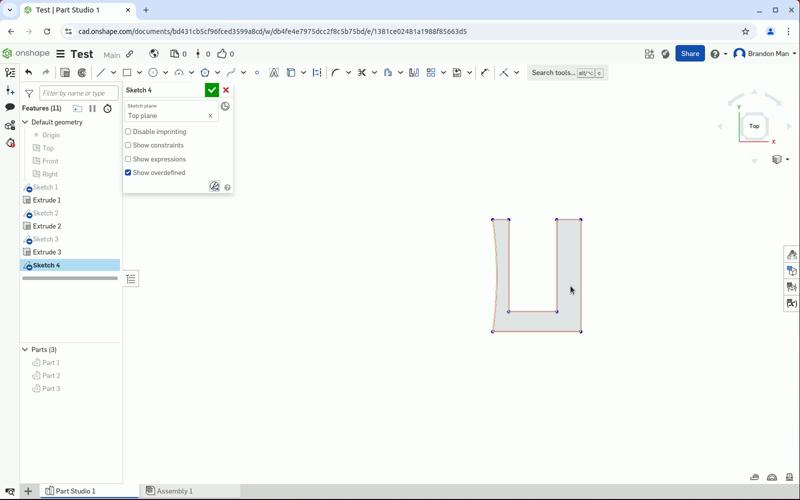
scroll(6)
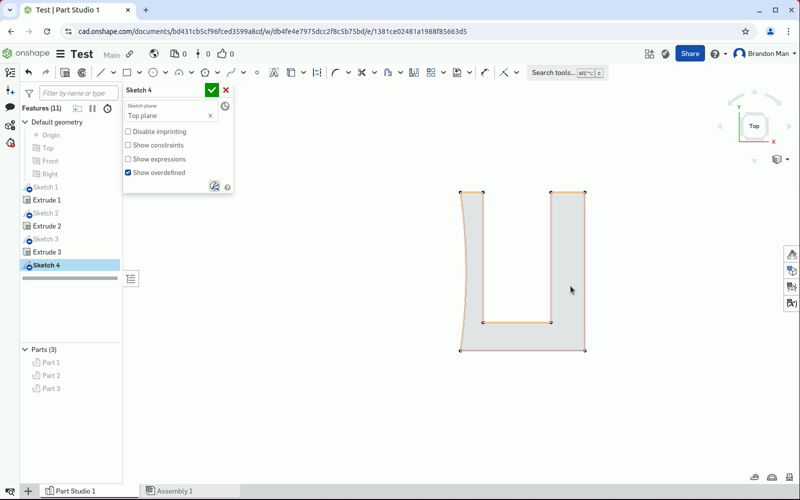
scroll(6)
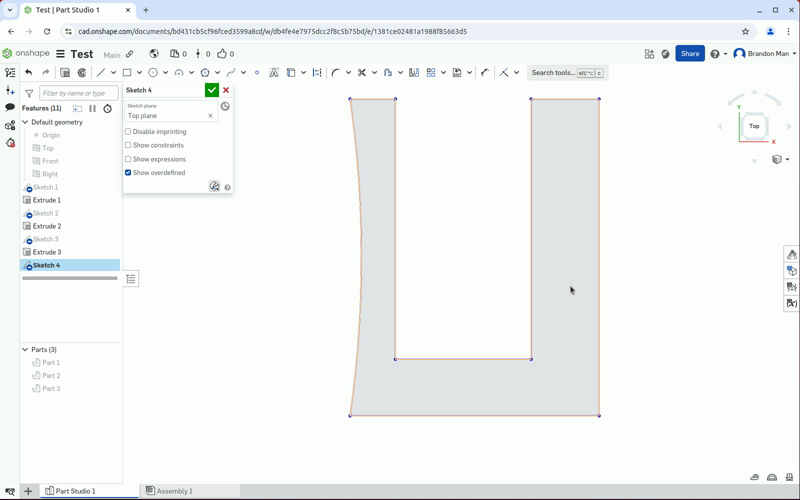
click(570, 285)
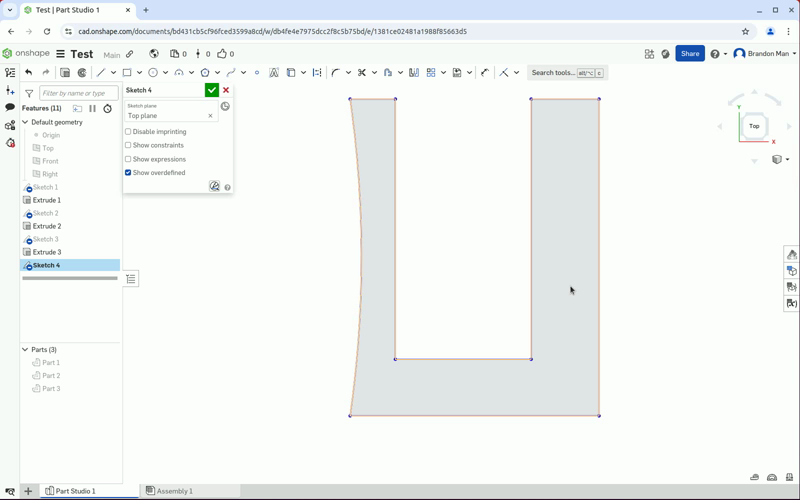
scroll(-6)
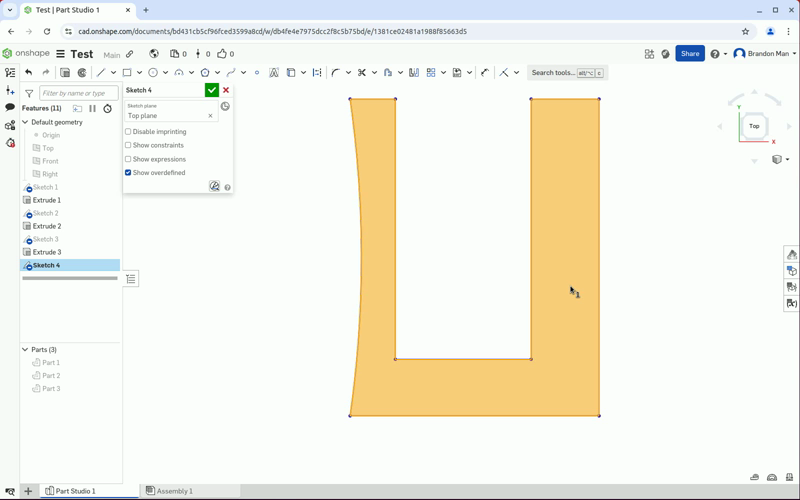
scroll(-6)
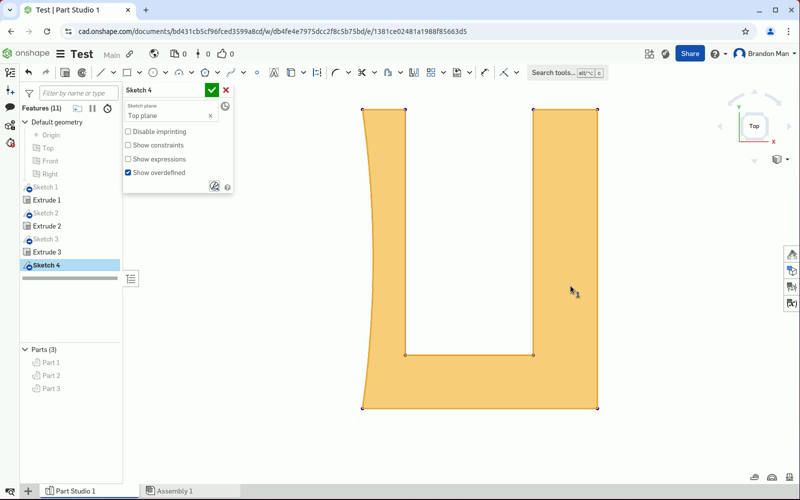
scroll(-6)
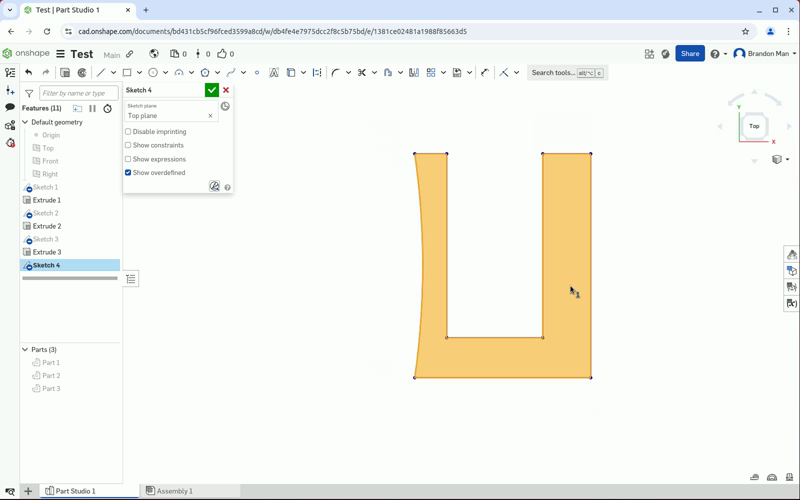
scroll(-6)
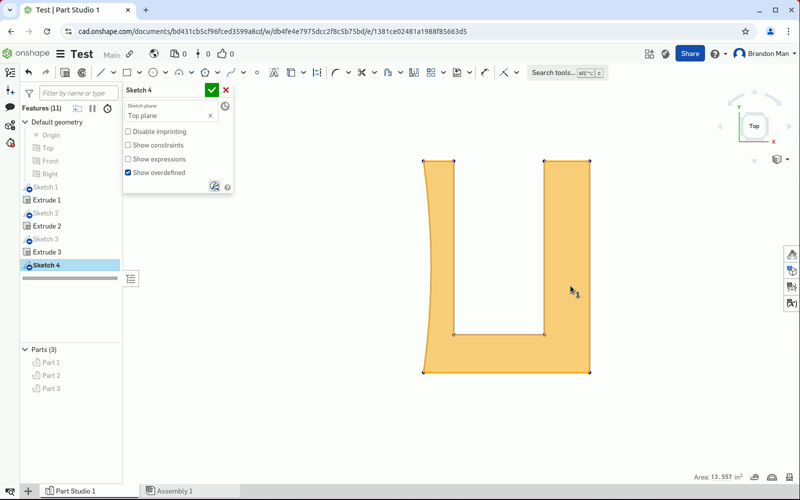
scroll(-6)
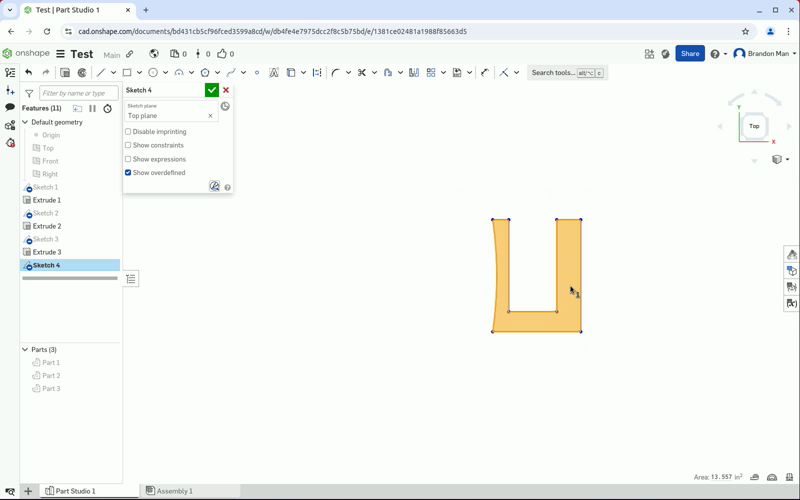
scroll(-6)
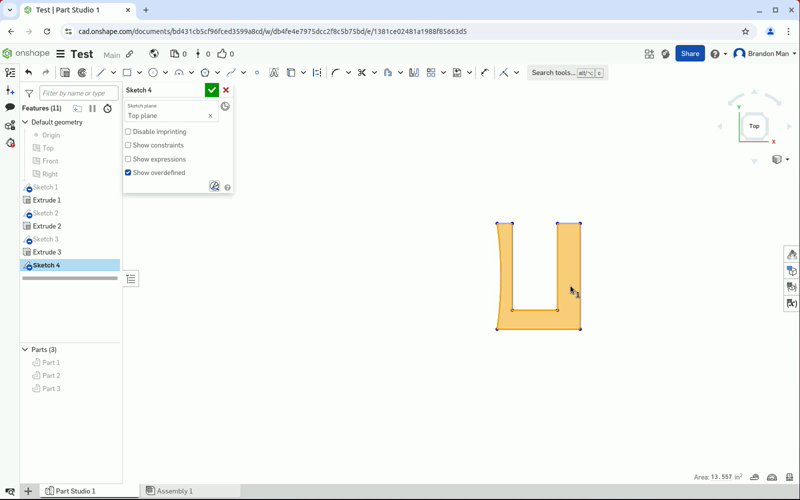
scroll(-6)
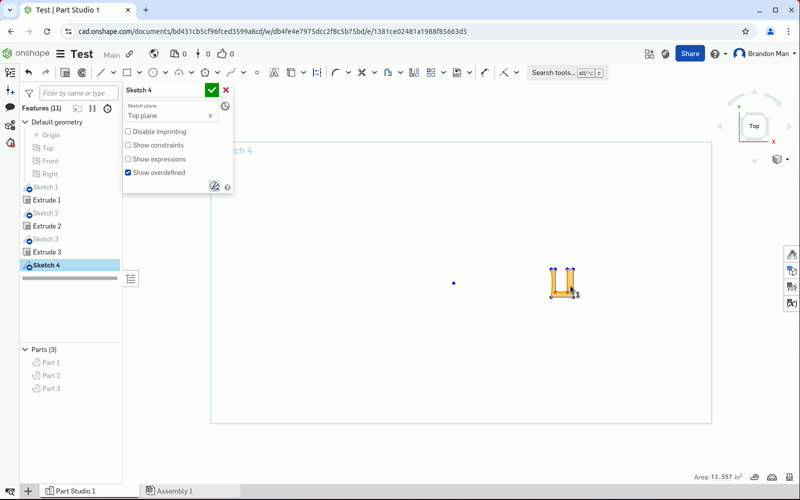
mouse_move(73, 352)
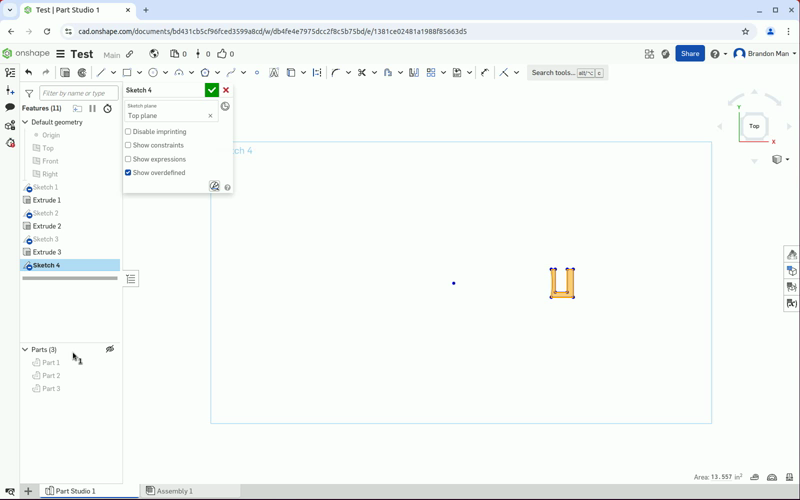
key(shift+y)
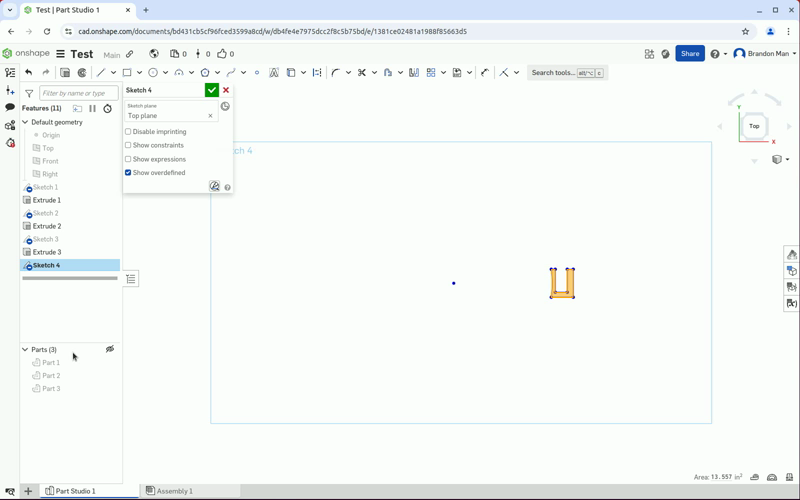
key(shift+e)
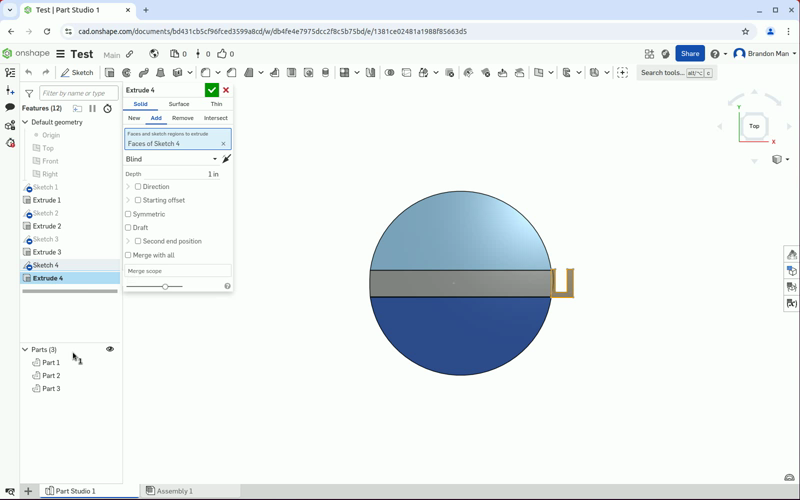
mouse_move(143, 106)
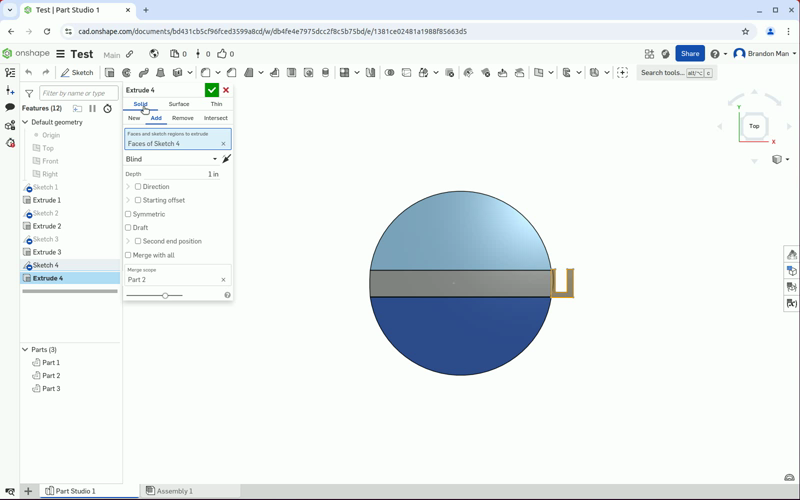
click(143, 106)
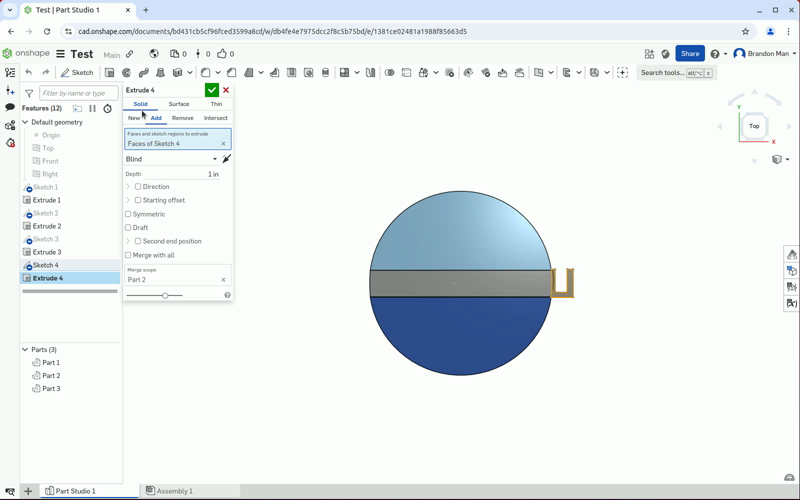
mouse_move(137, 120)
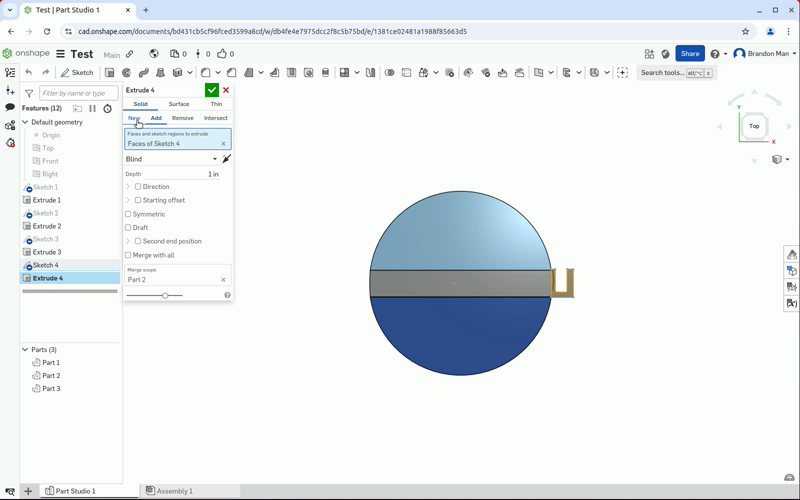
click(137, 120)
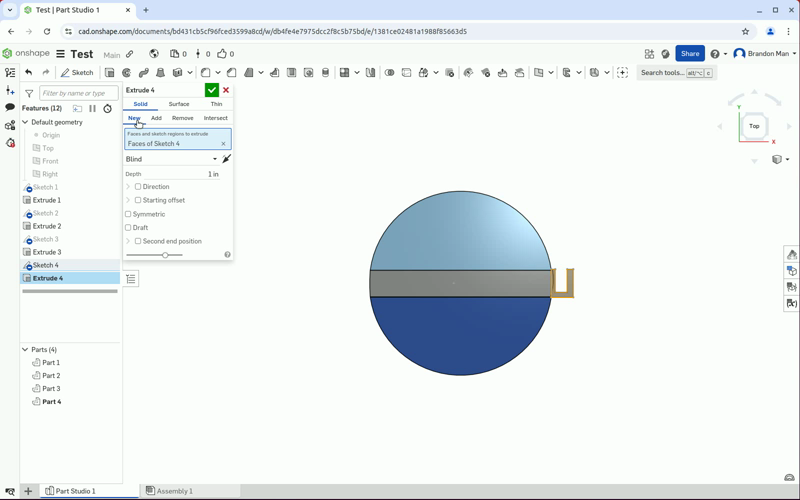
key(tab, 4)
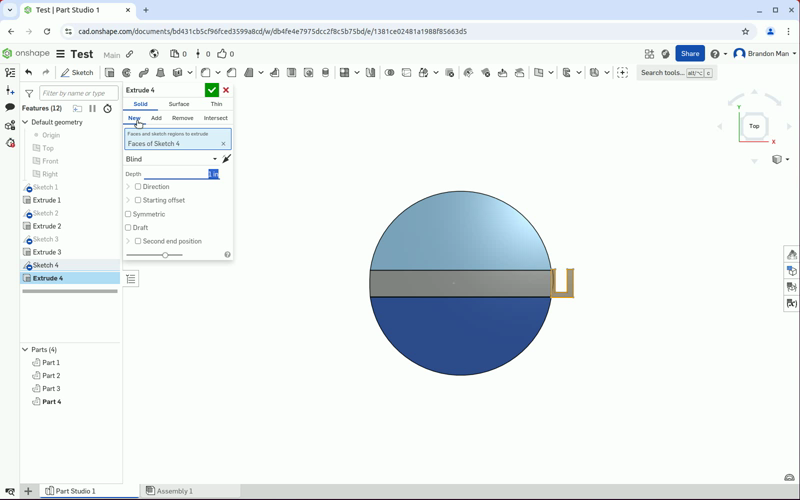
text(5.536)
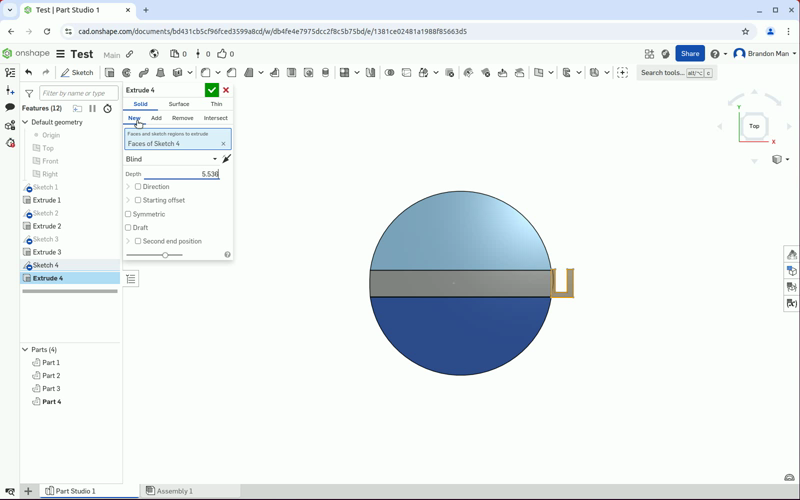
key(enter)
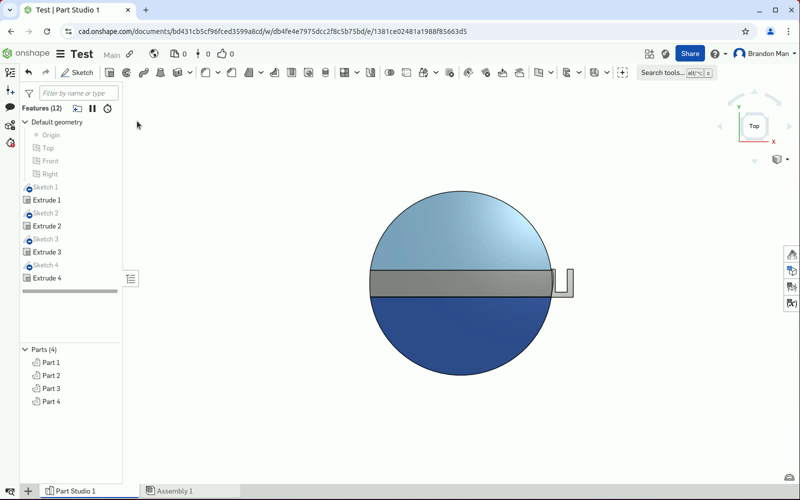
key(shift+h)
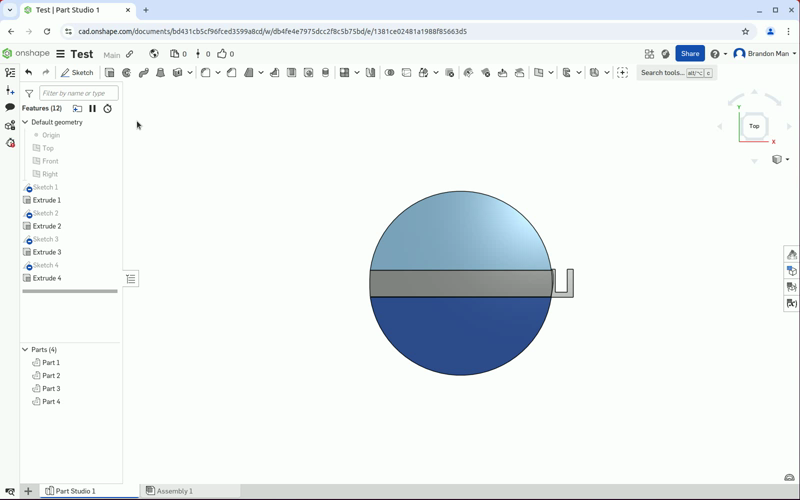
key(shift+h)
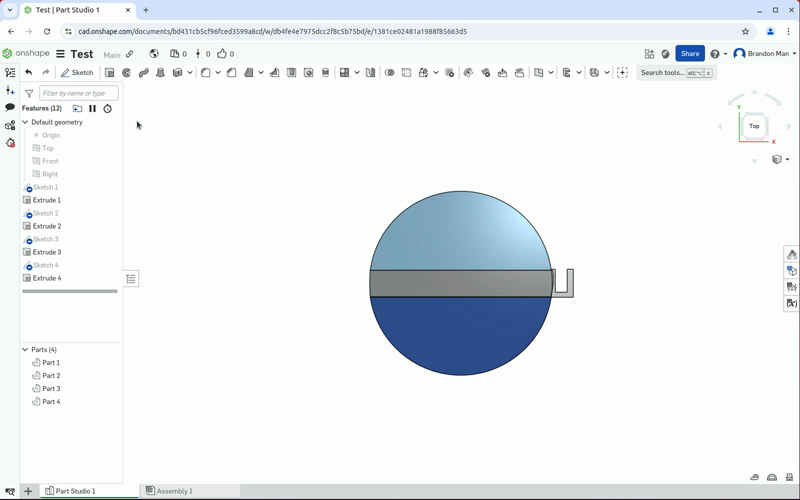
mouse_move(73, 189)
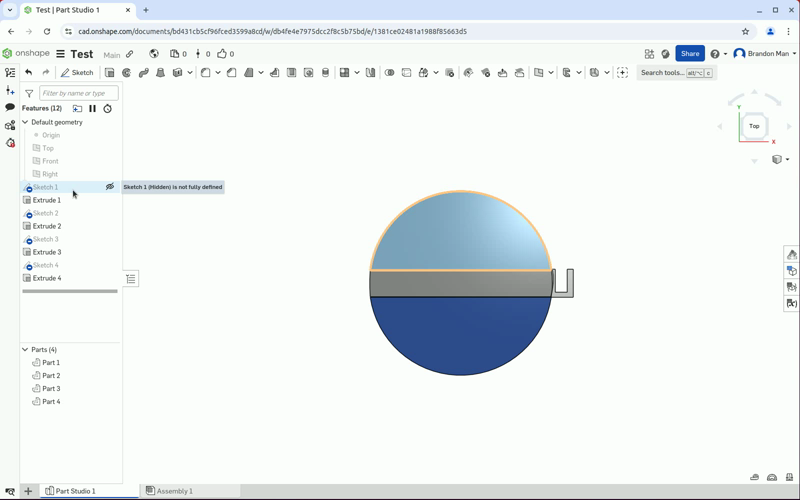
click(73, 189)
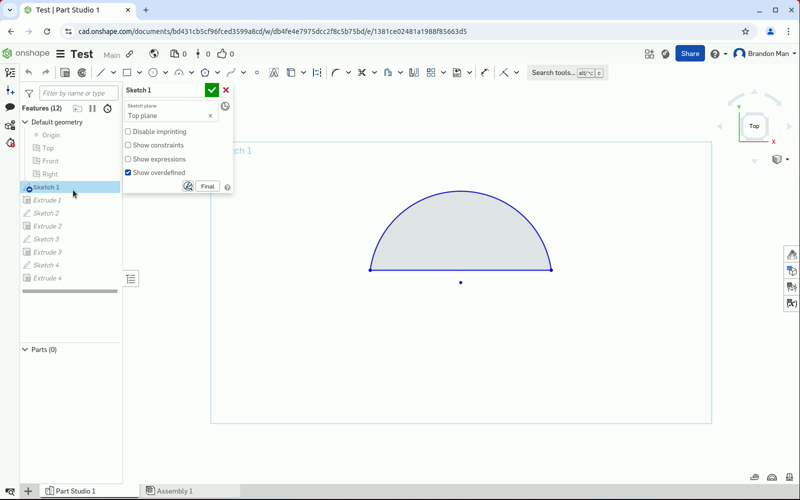
mouse_move(229, 92)
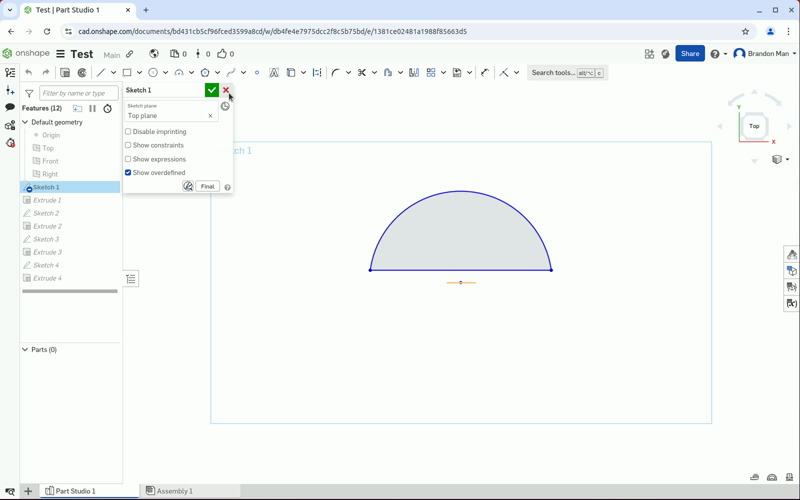
click(229, 92)
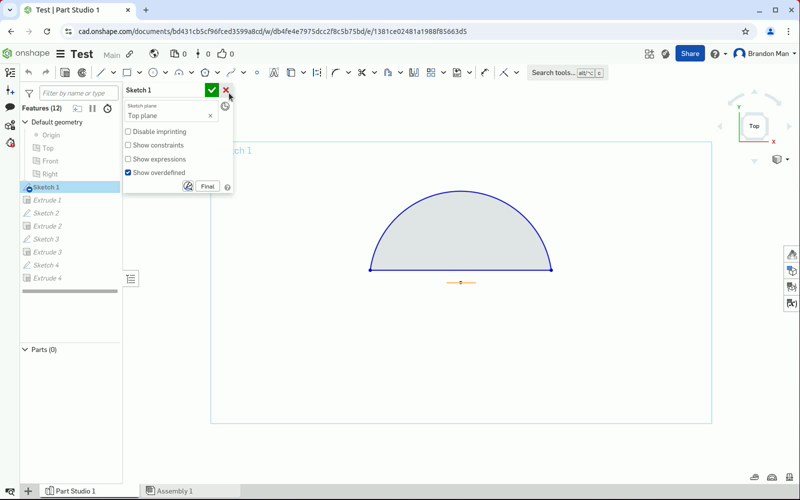
key(shift+s)
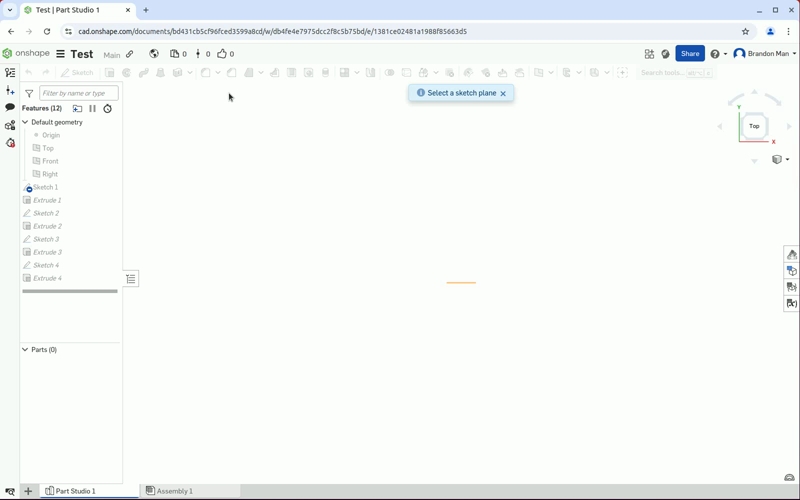
mouse_move(73, 150)
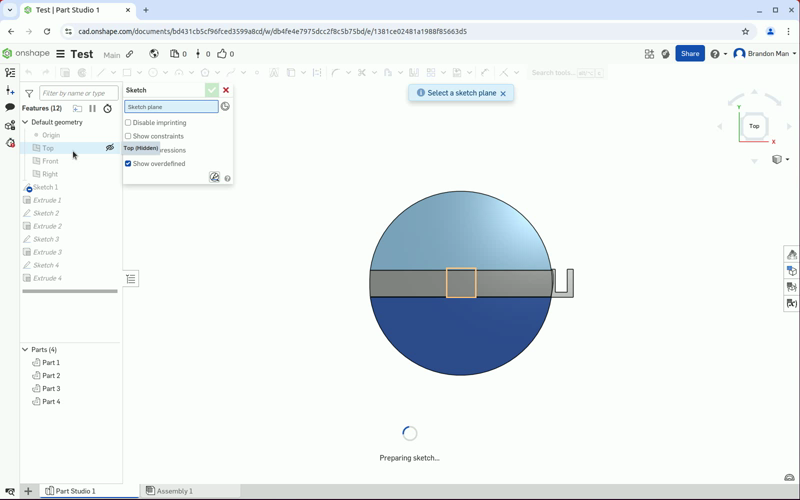
click(73, 150)
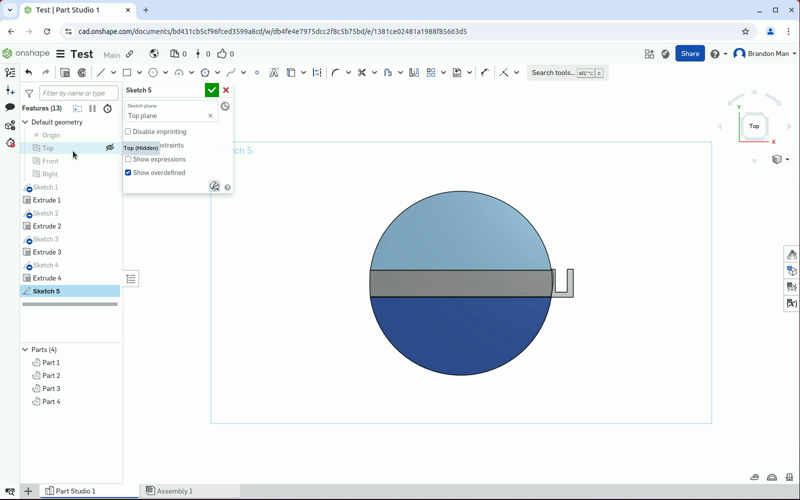
mouse_move(73, 352)
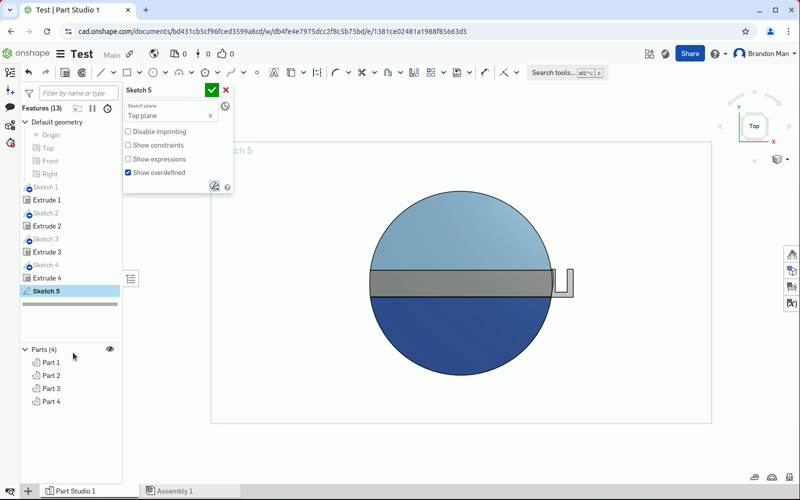
key(y)
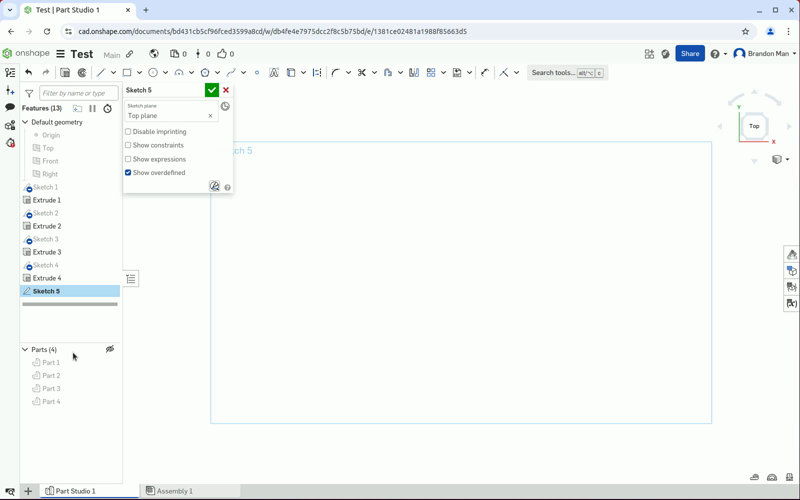
key(l)
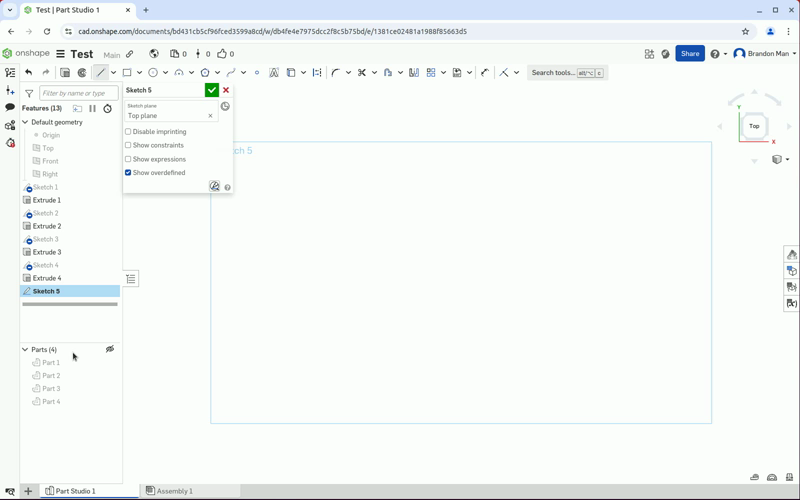
key_down(shift)
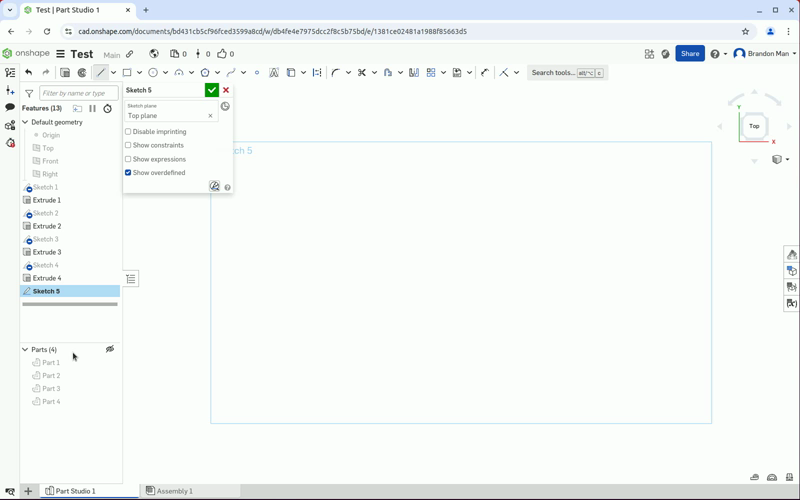
mouse_move(348, 297)
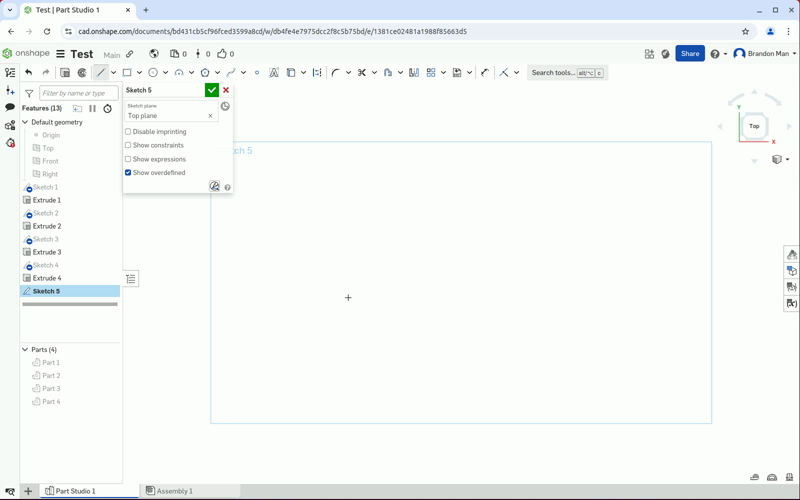
click(348, 297)
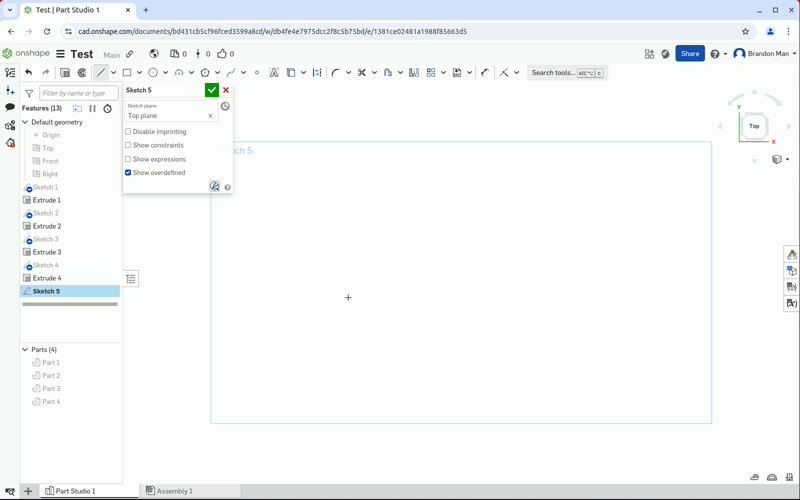
key_up(shift)
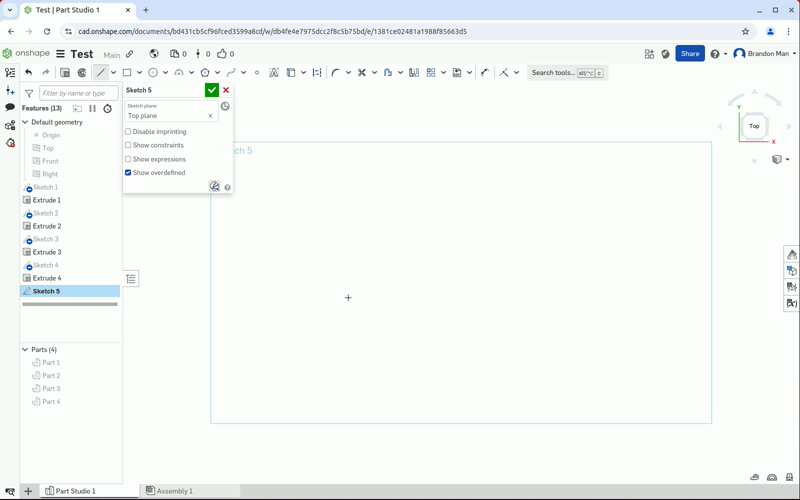
key_down(shift)
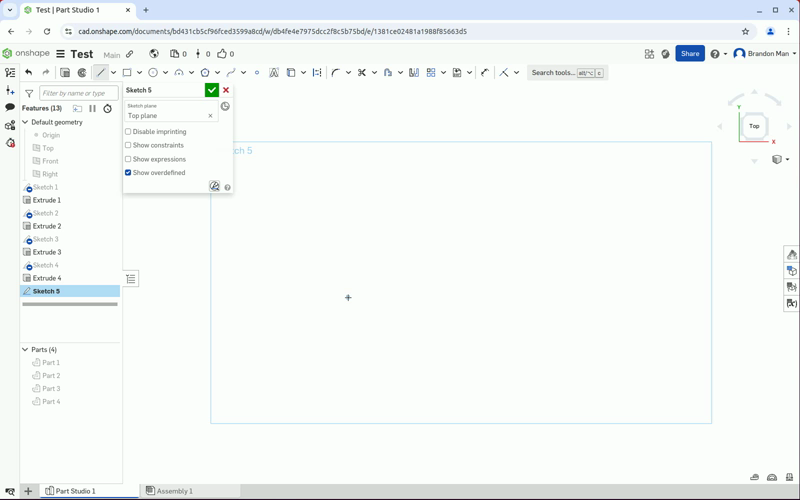
mouse_move(378, 297)
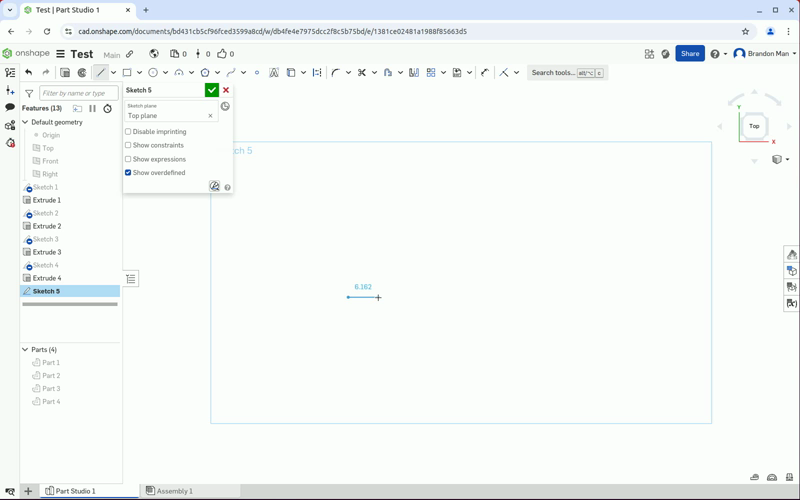
mouse_move(371, 297)
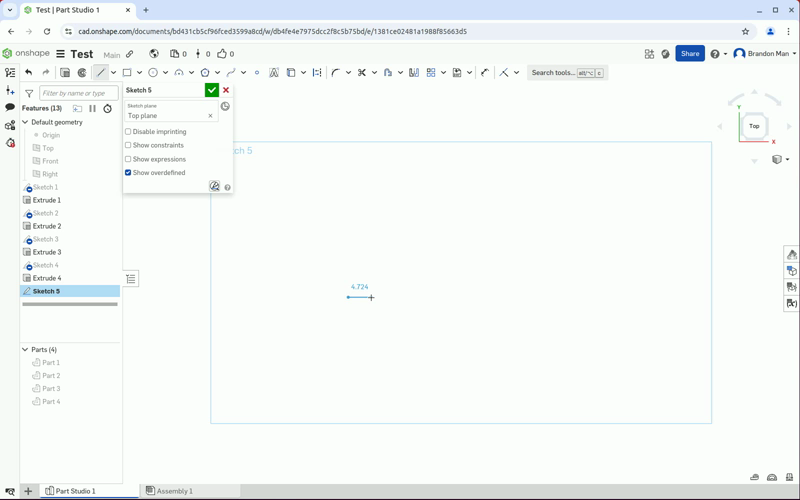
click(371, 297)
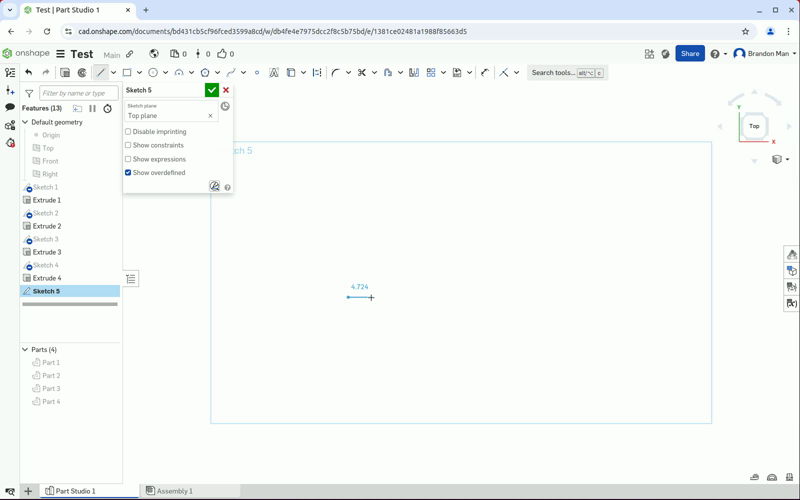
key_up(shift)
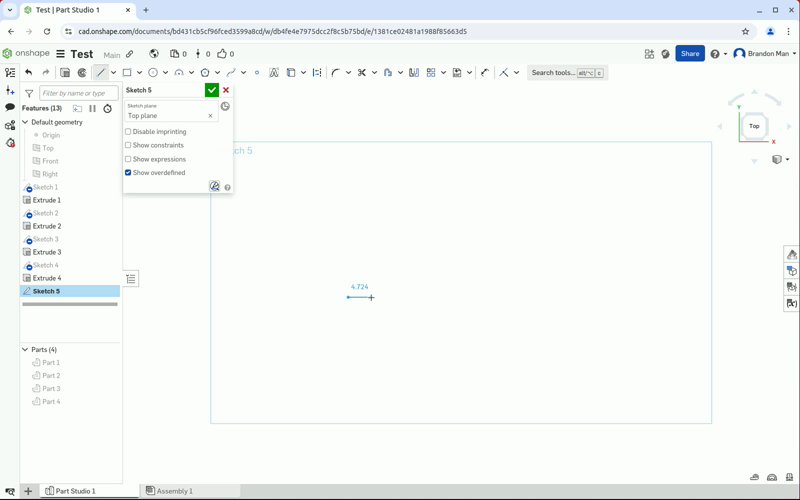
key(esc)
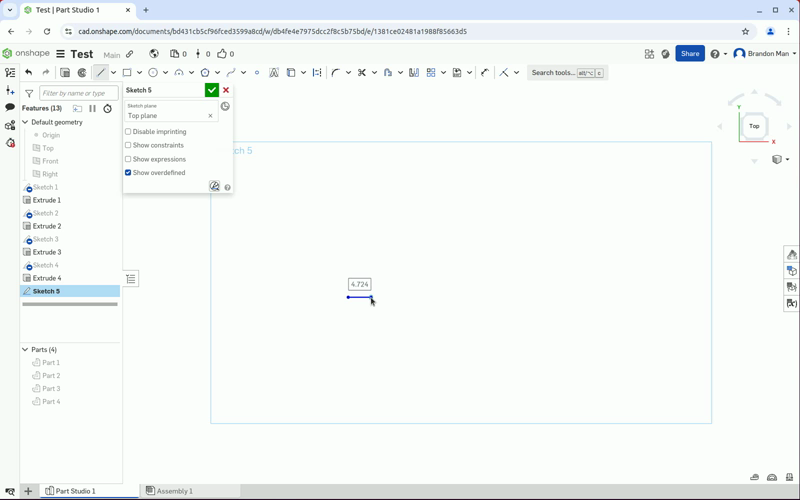
key(a)
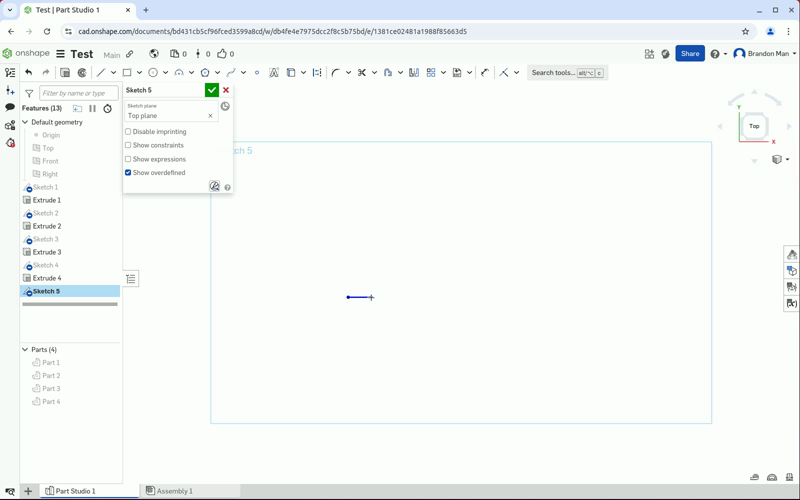
mouse_move(371, 297)
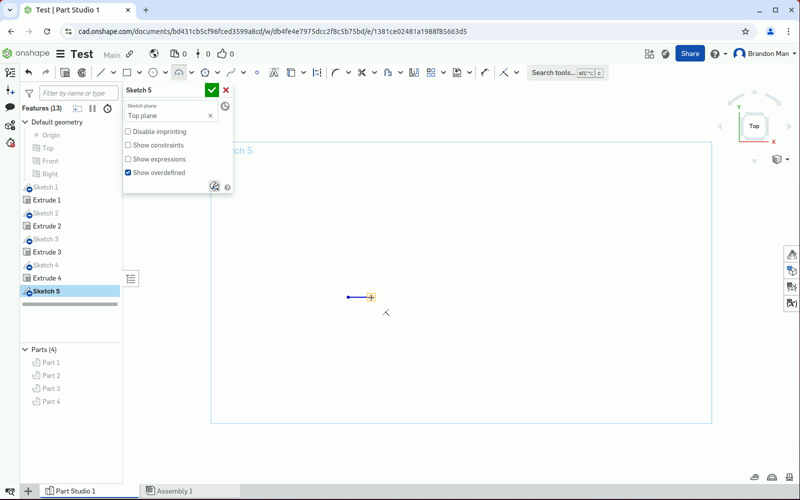
click(371, 297)
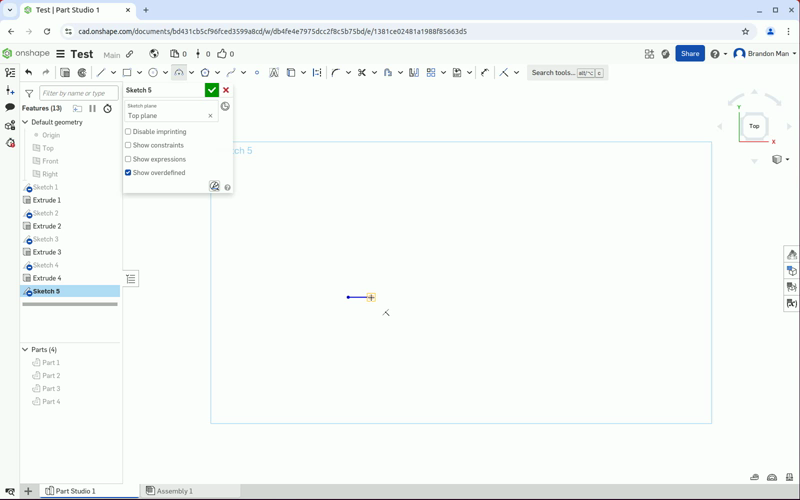
key_down(shift)
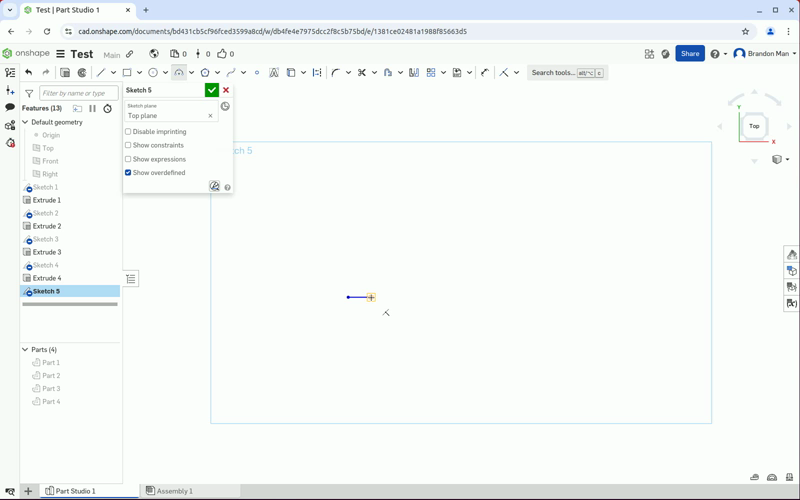
mouse_move(371, 269)
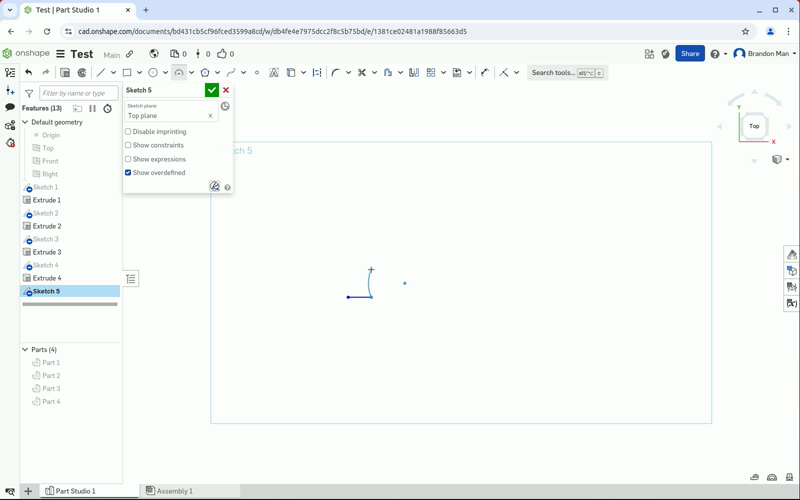
click(371, 269)
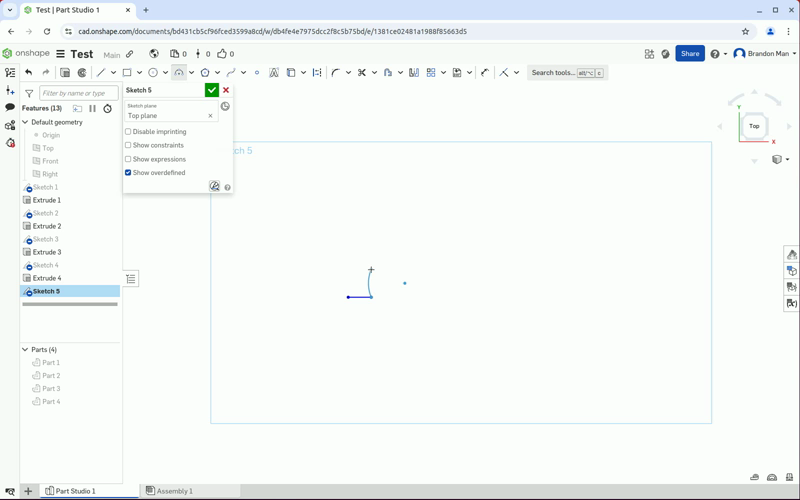
mouse_move(370, 283)
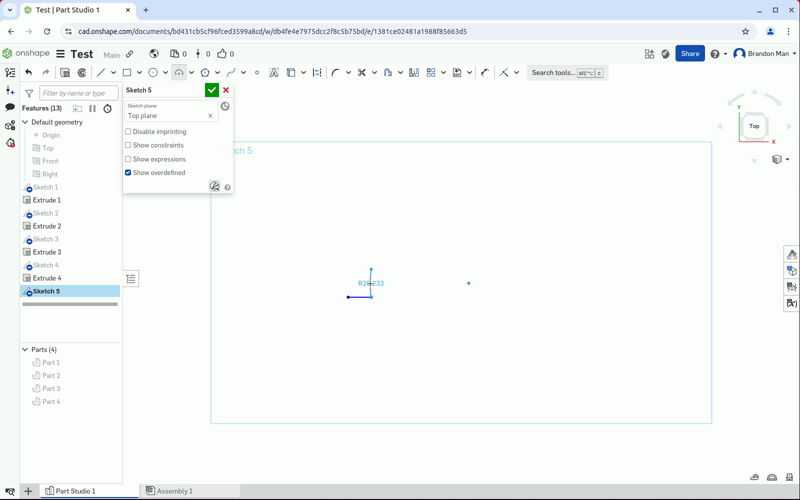
click(370, 283)
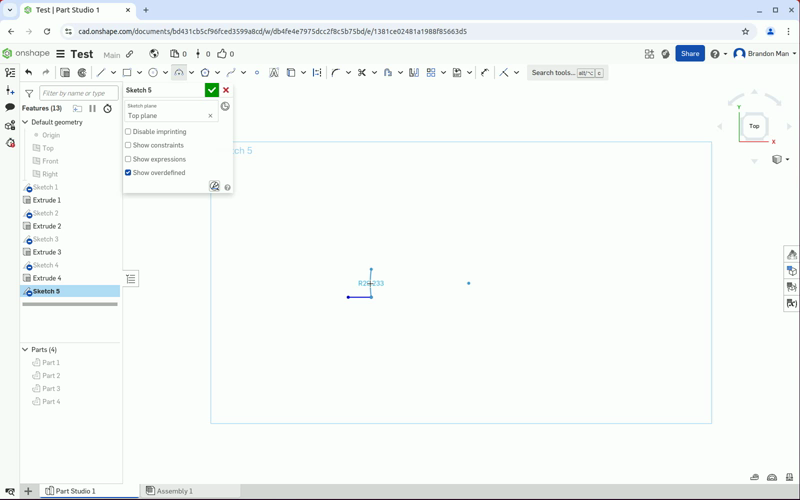
key_up(shift)
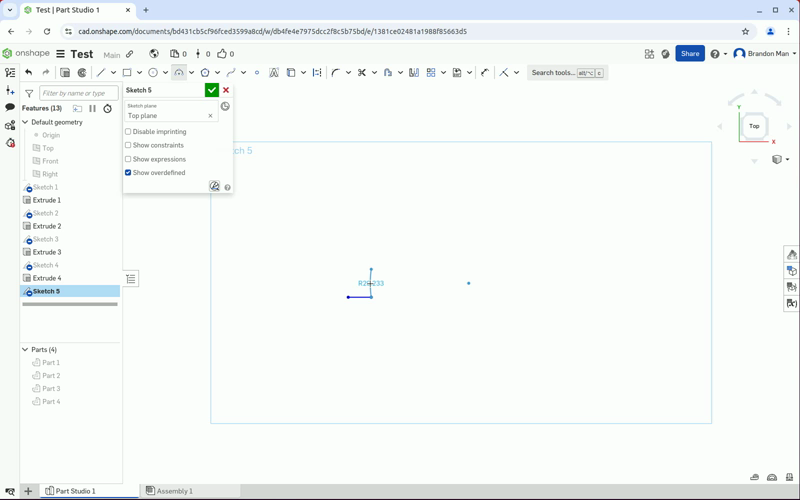
key(esc)
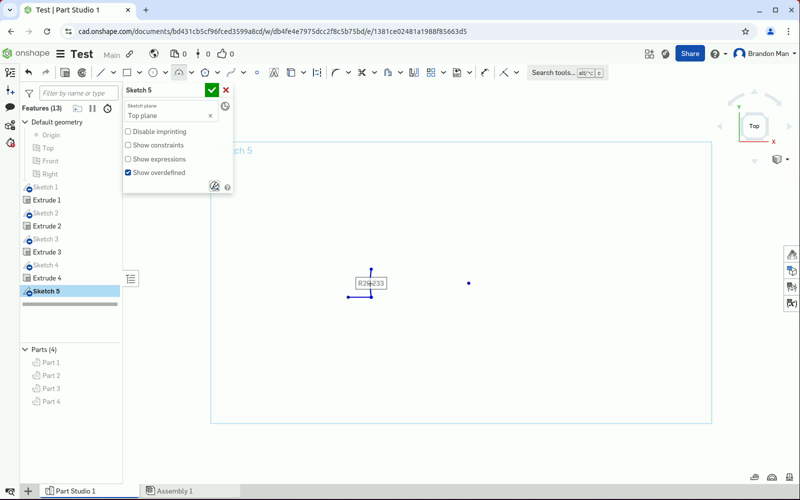
key(l)
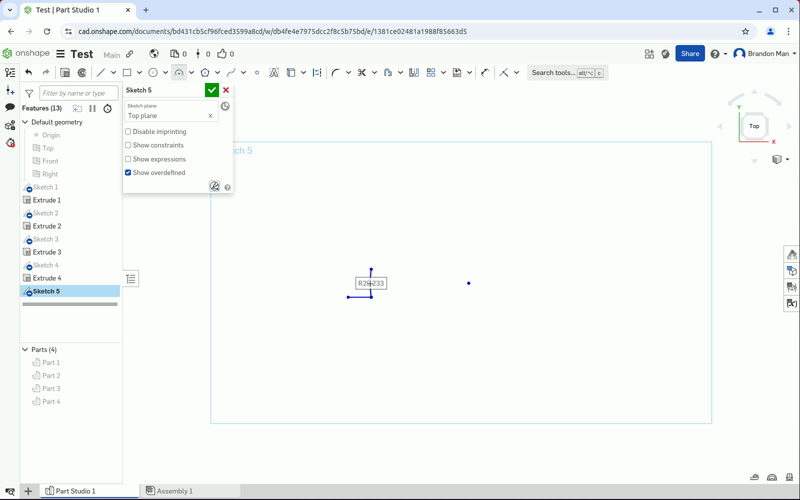
mouse_move(371, 269)
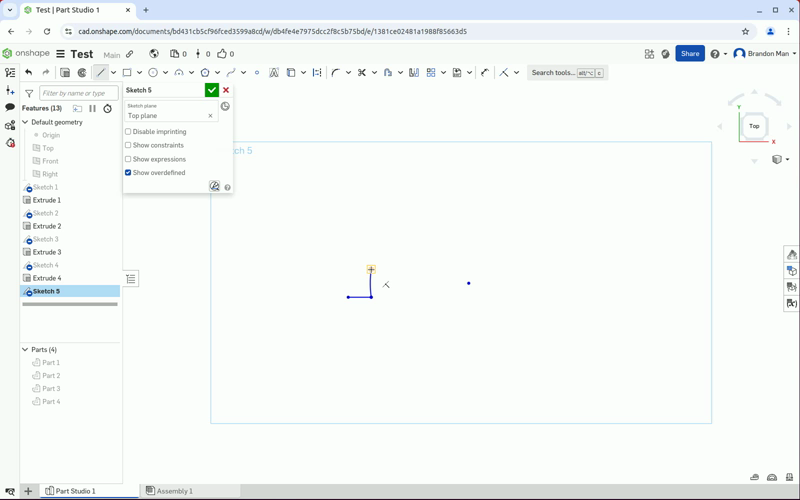
click(371, 269)
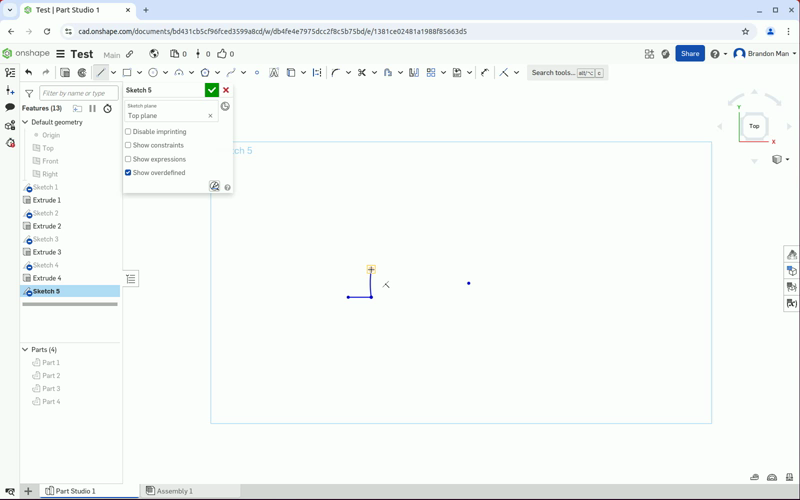
key_down(shift)
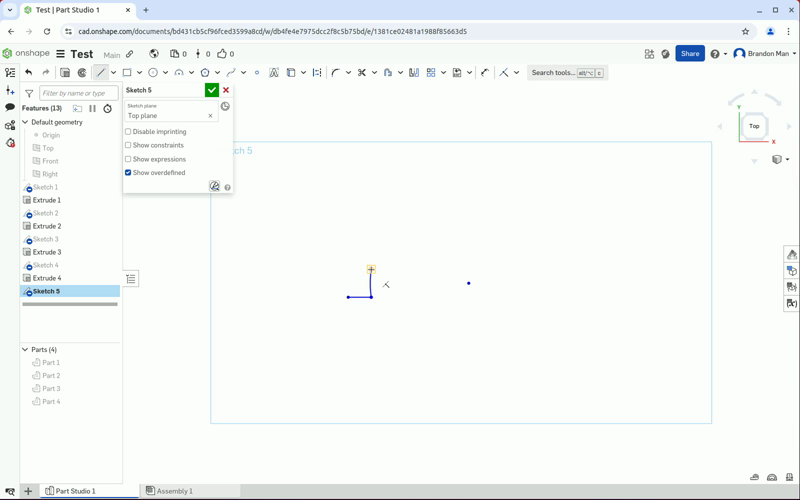
mouse_move(401, 269)
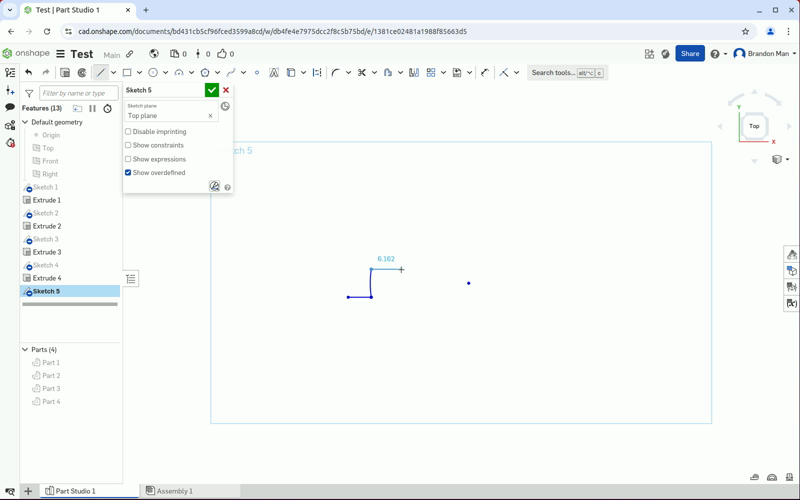
mouse_move(366, 269)
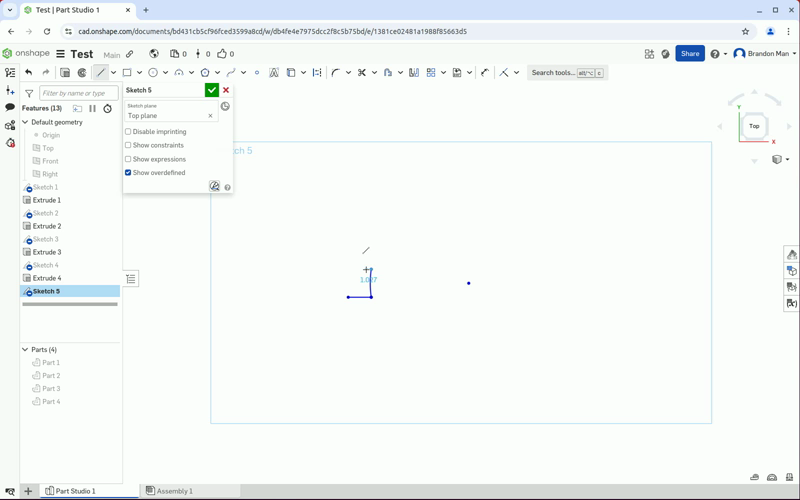
scroll(6)
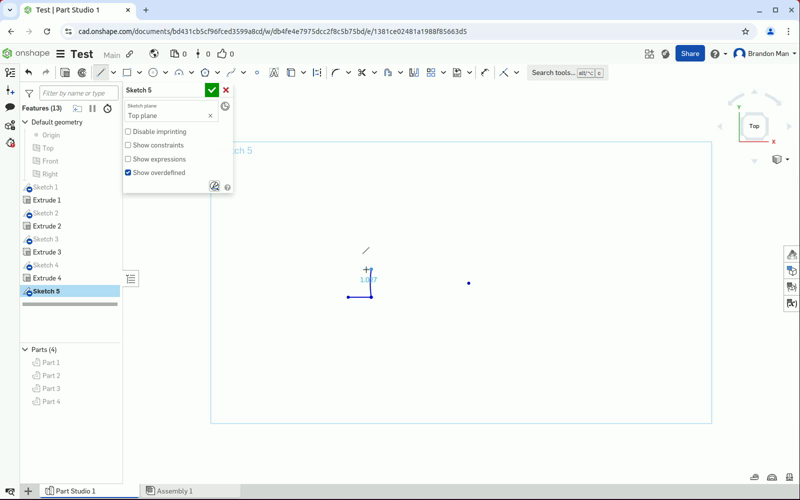
scroll(6)
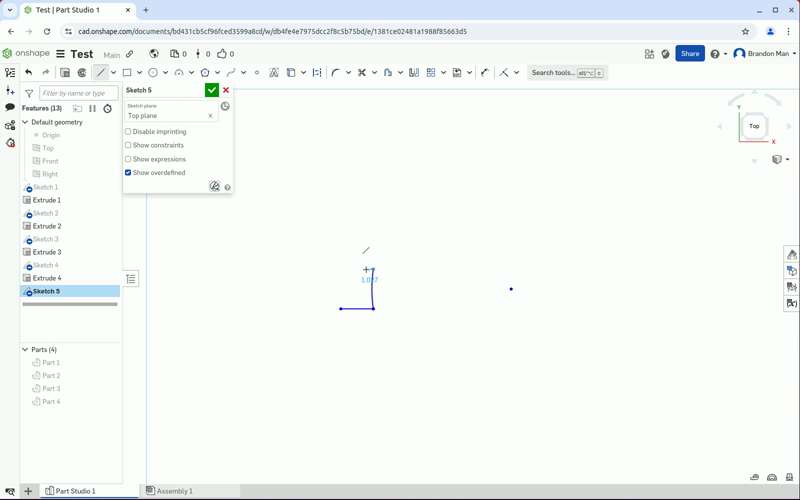
scroll(6)
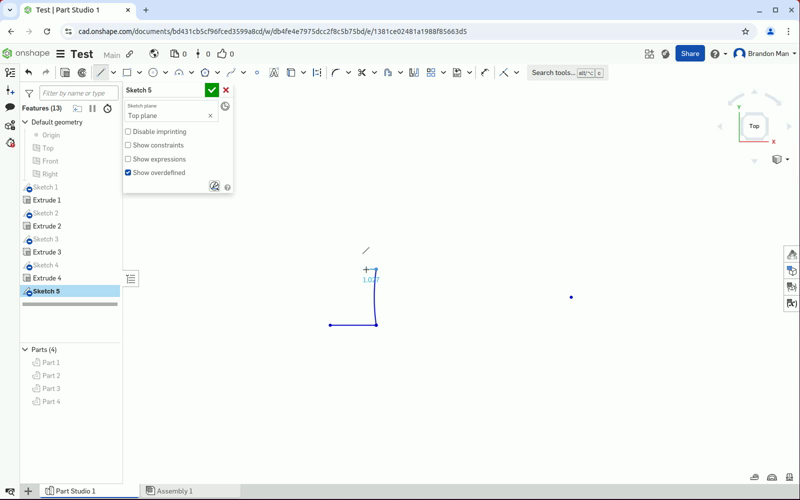
scroll(6)
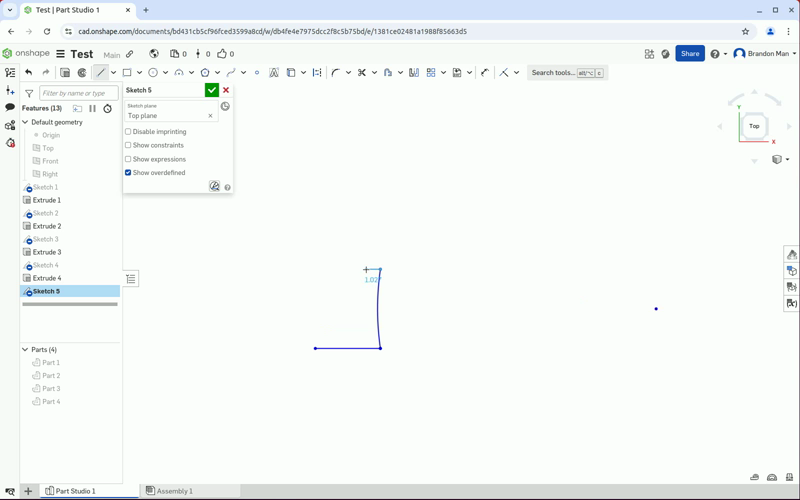
scroll(6)
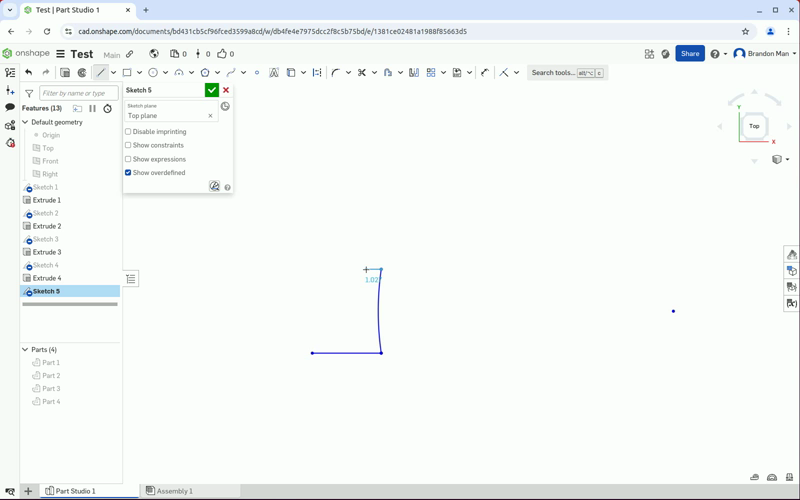
scroll(6)
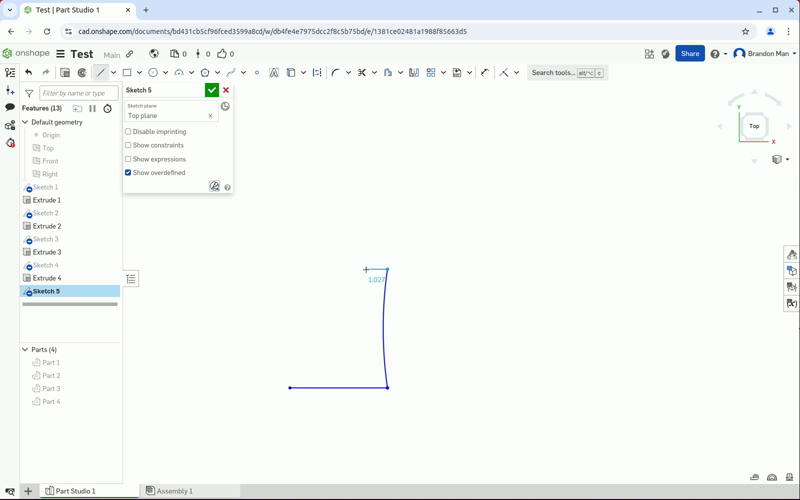
scroll(6)
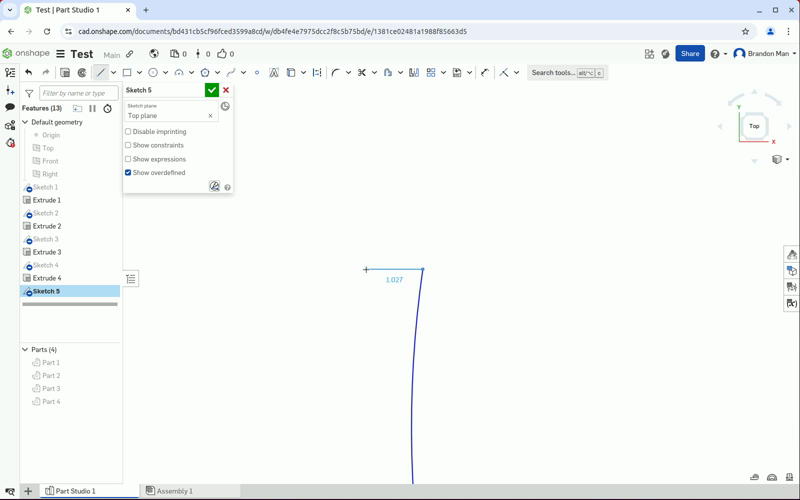
click(366, 269)
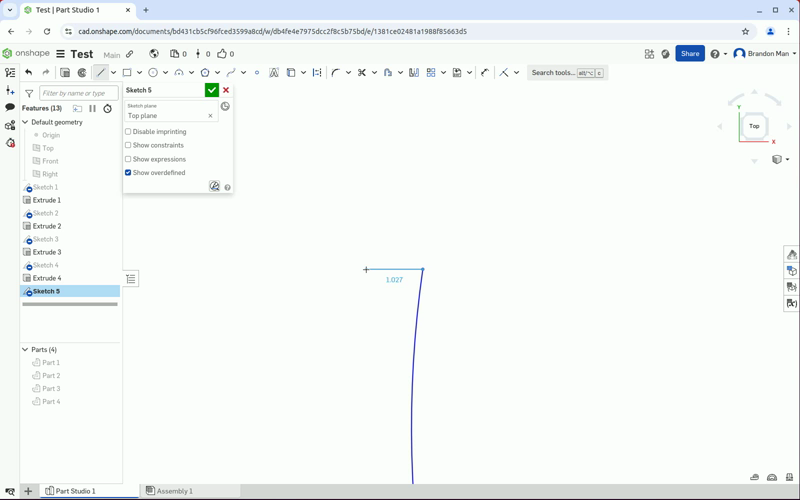
scroll(-6)
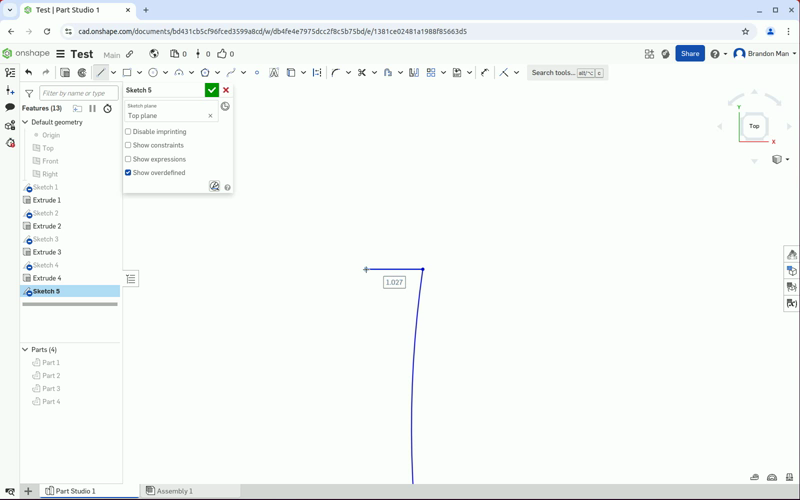
scroll(-6)
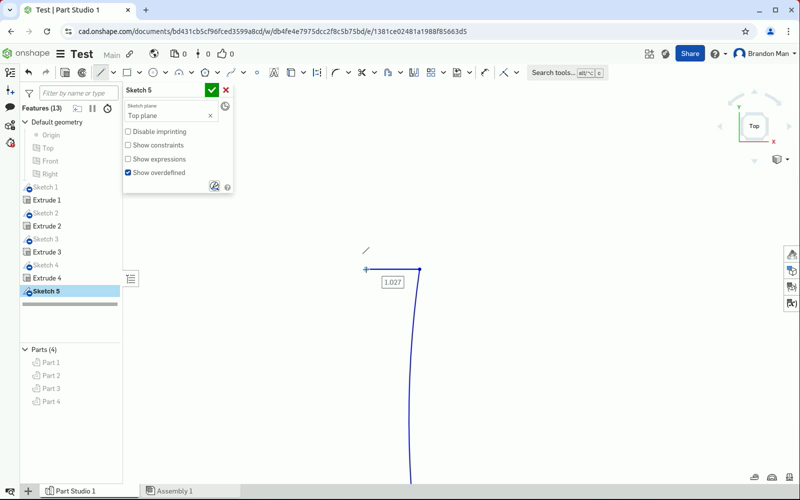
scroll(-6)
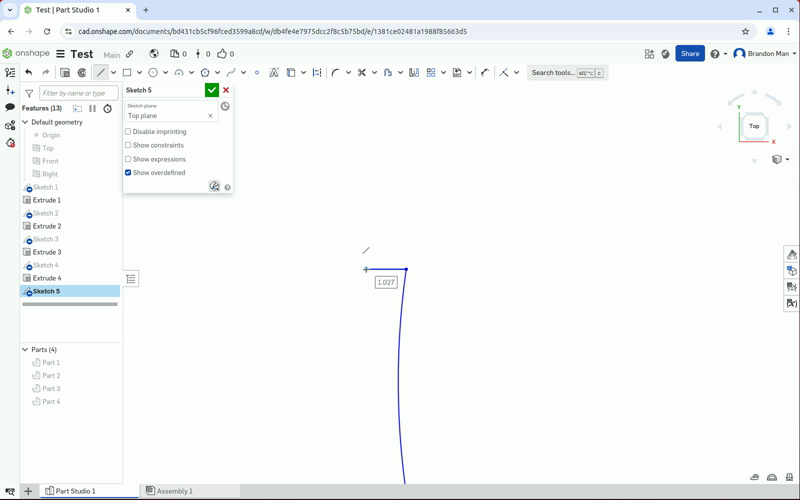
scroll(-6)
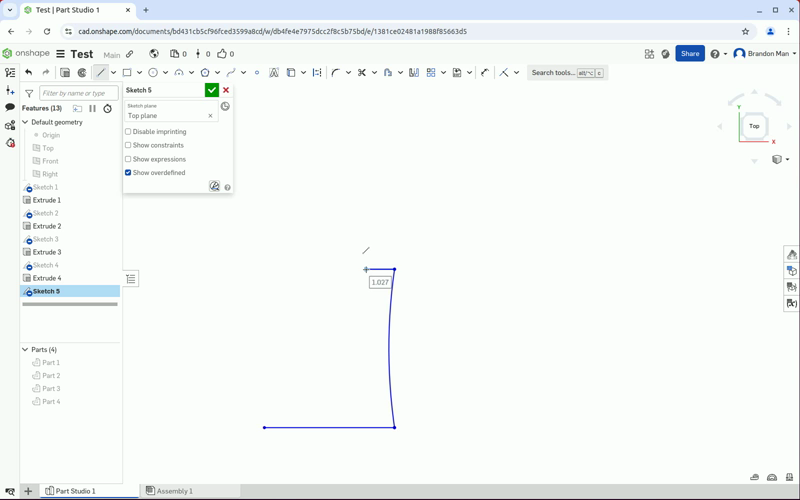
scroll(-6)
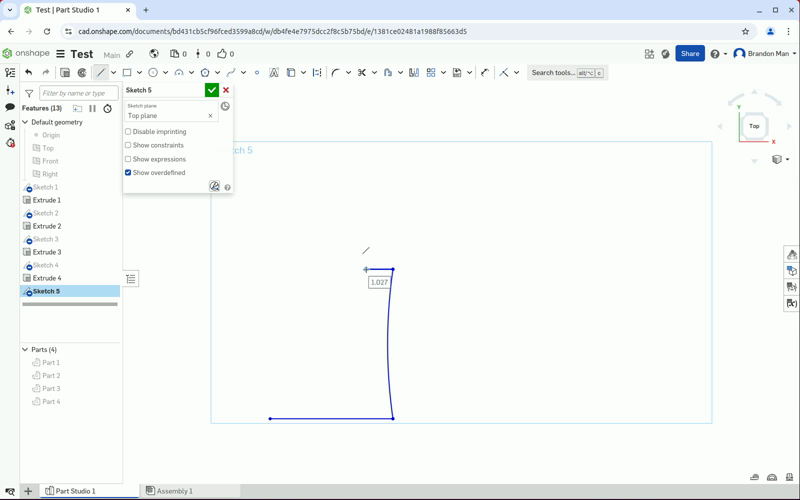
scroll(-6)
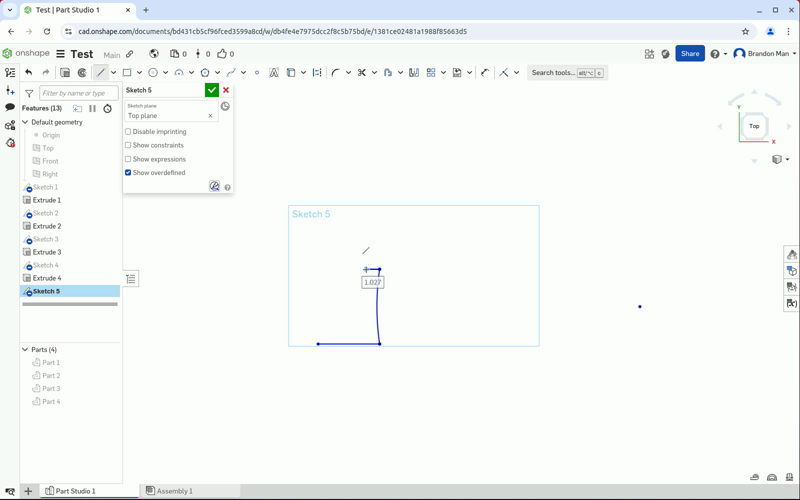
scroll(-6)
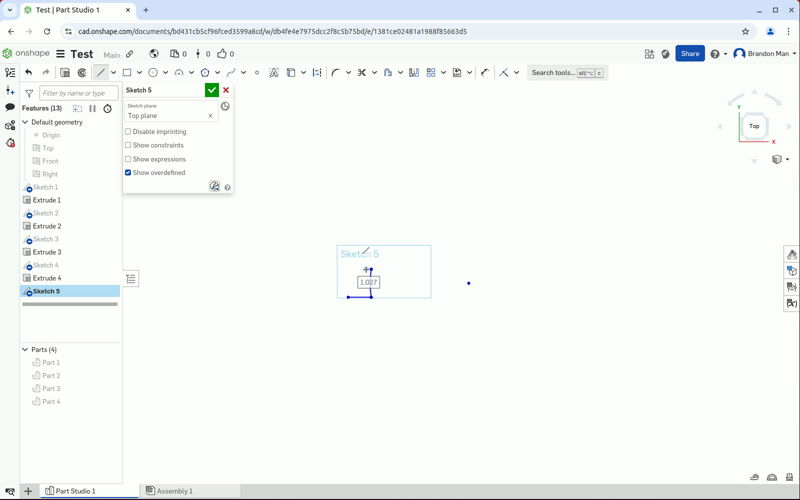
key_up(shift)
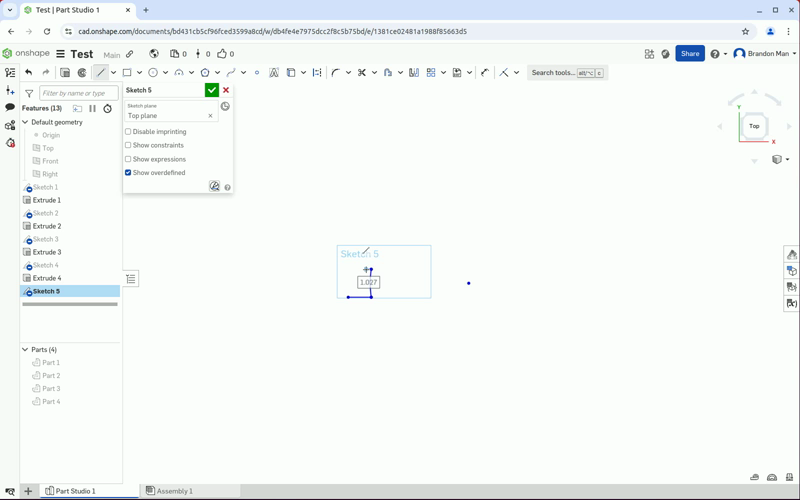
key_down(shift)
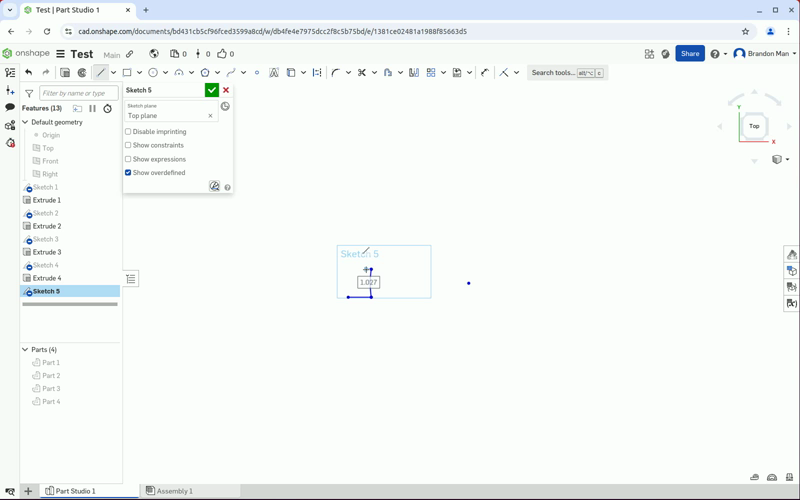
mouse_move(396, 269)
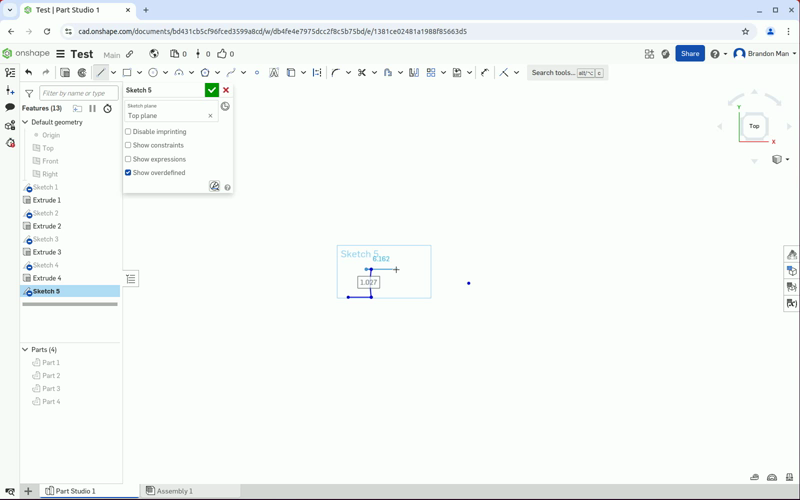
mouse_move(366, 269)
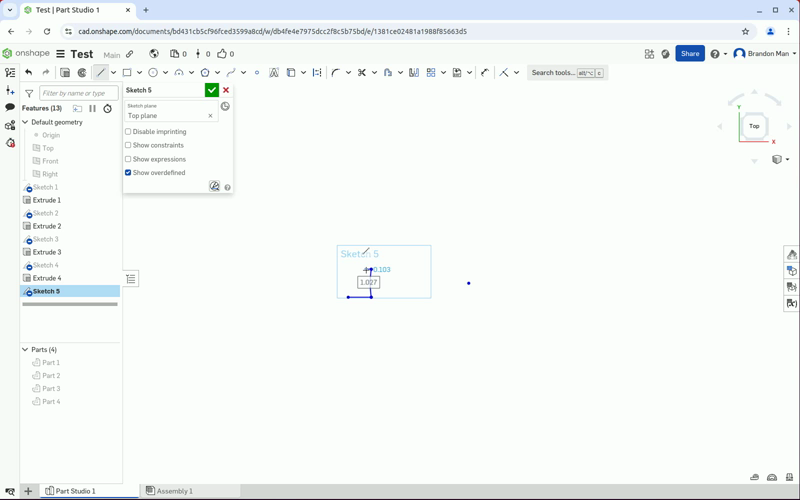
scroll(6)
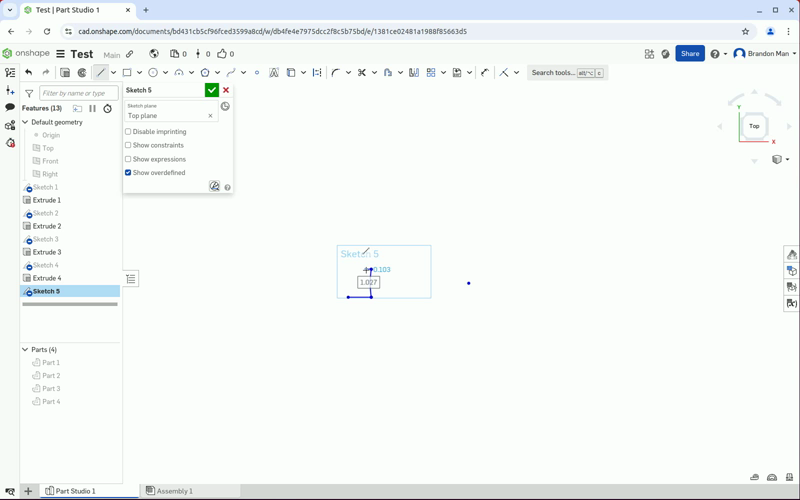
scroll(6)
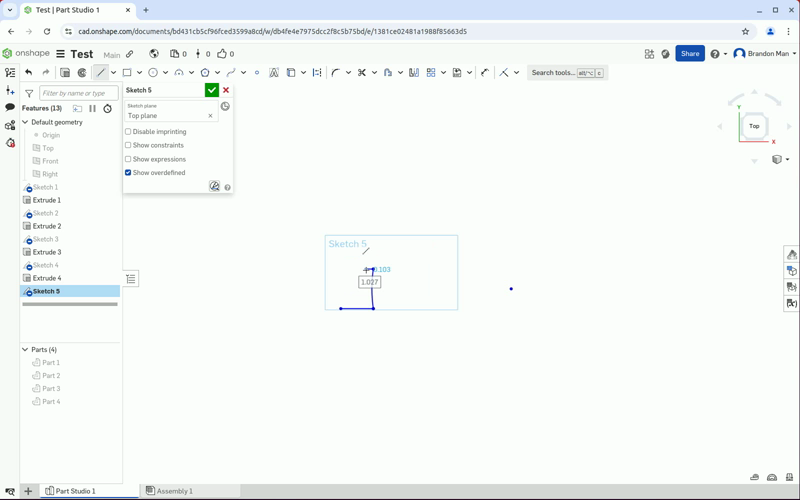
scroll(6)
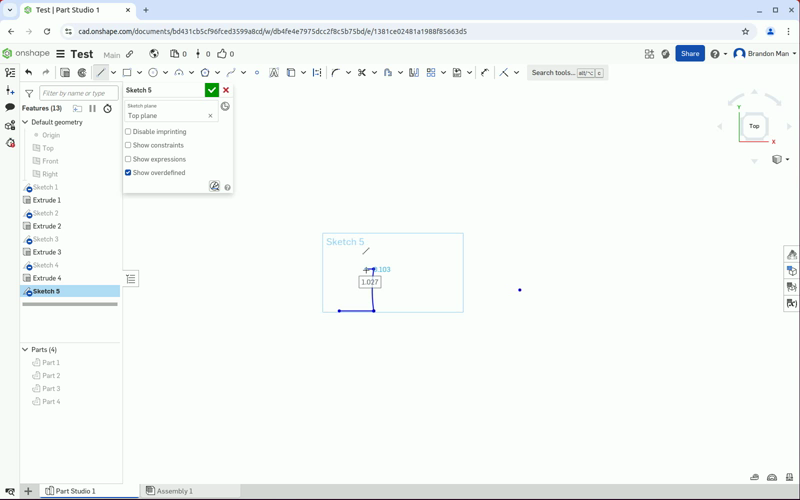
scroll(6)
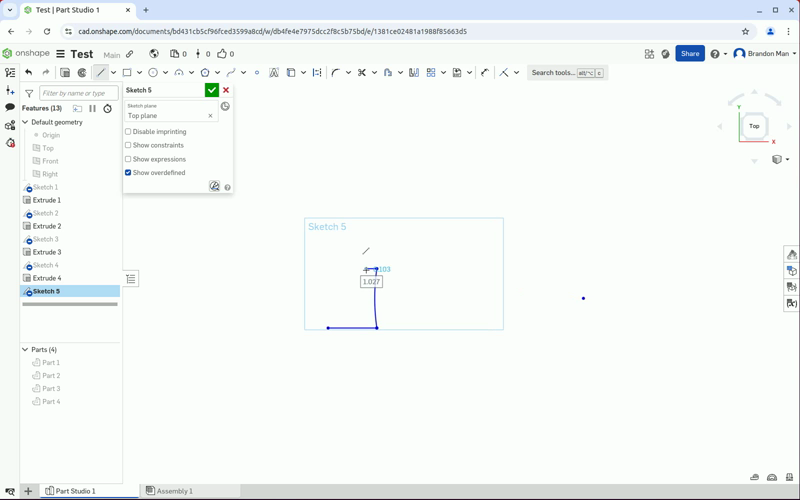
scroll(6)
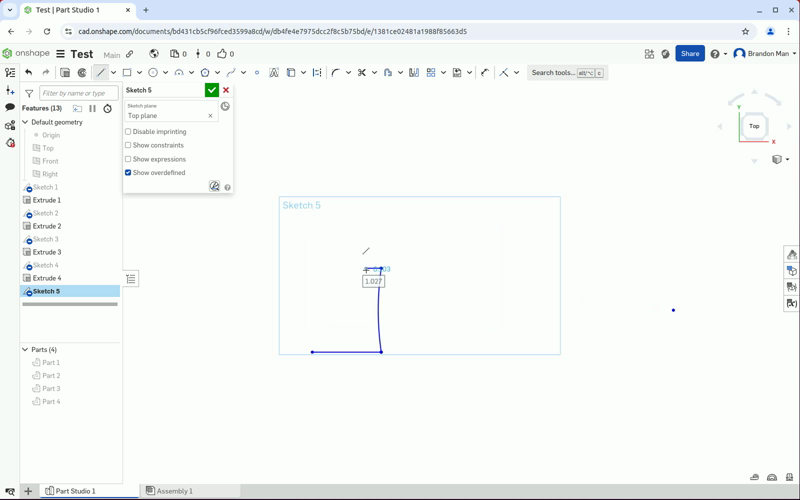
scroll(6)
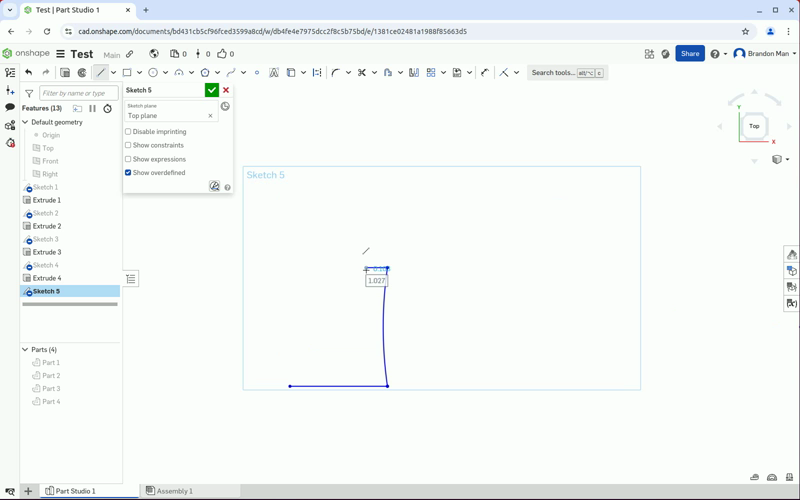
scroll(6)
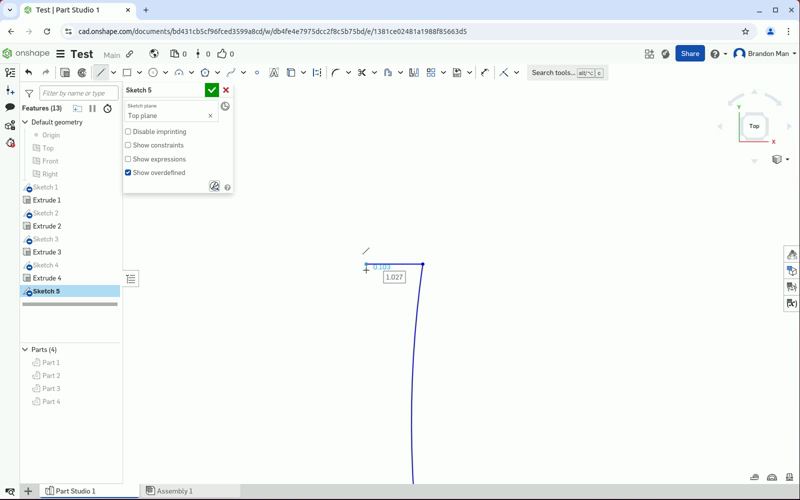
click(366, 269)
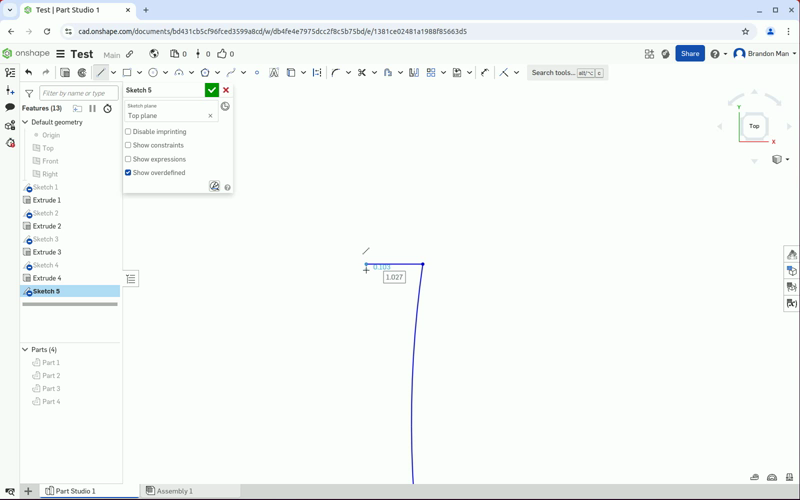
scroll(-6)
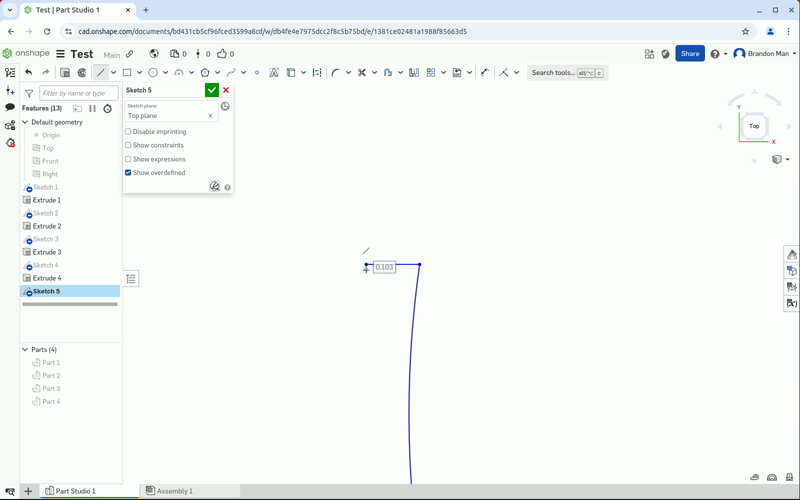
scroll(-6)
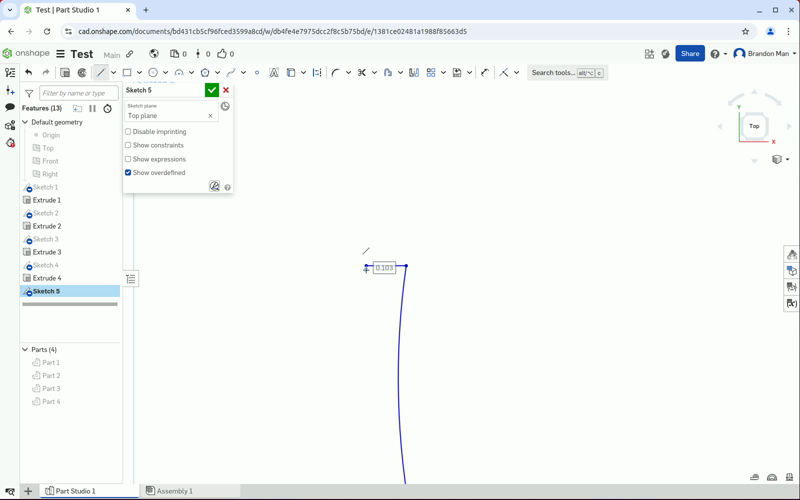
scroll(-6)
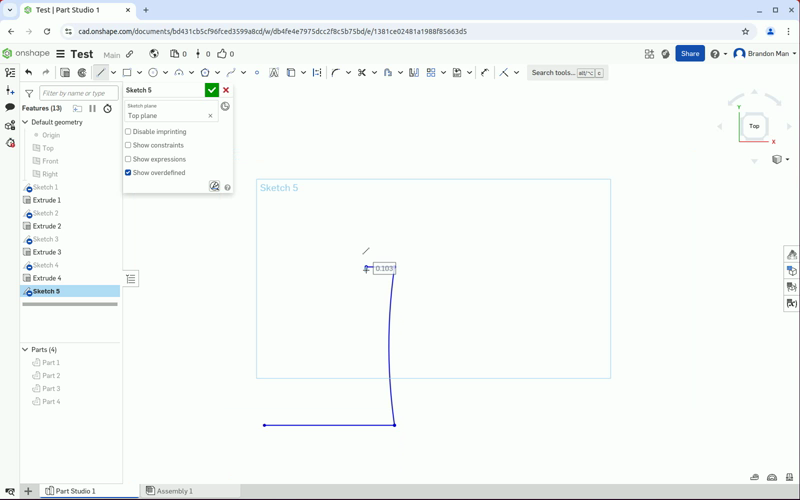
scroll(-6)
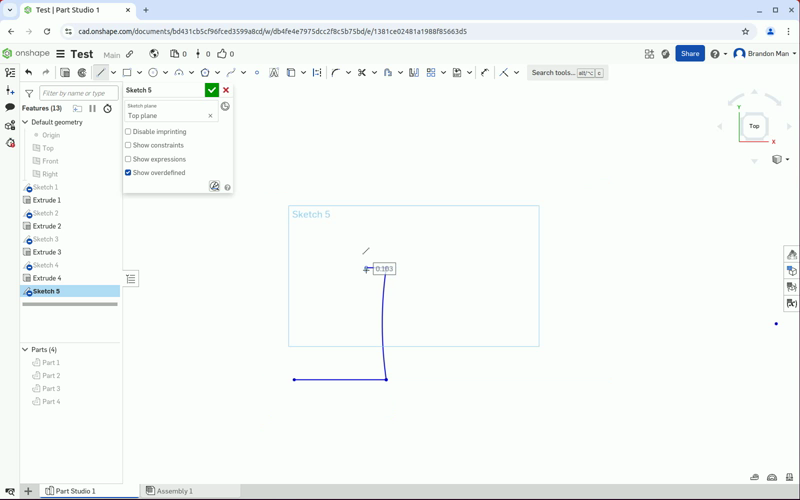
scroll(-6)
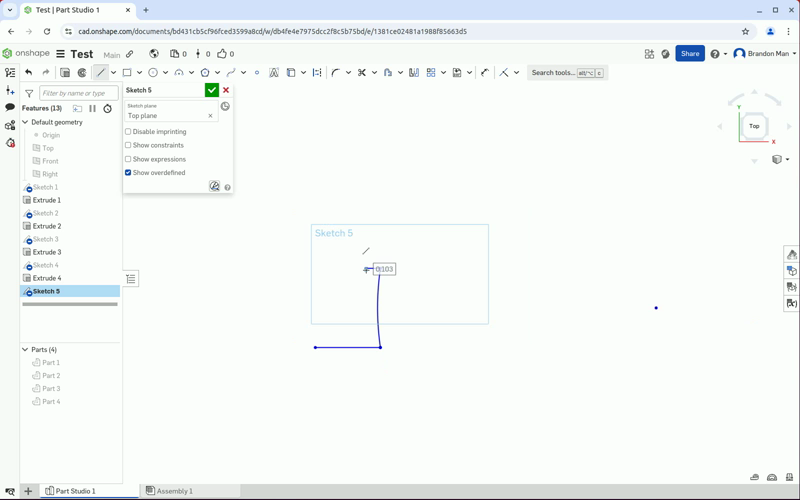
scroll(-6)
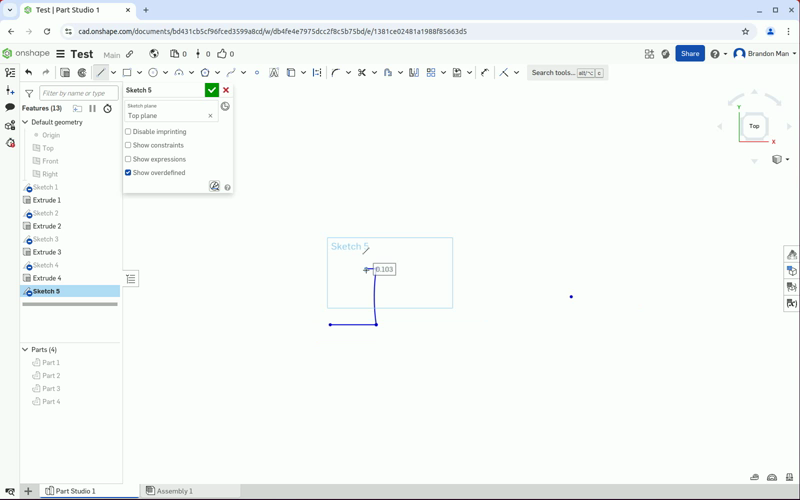
scroll(-6)
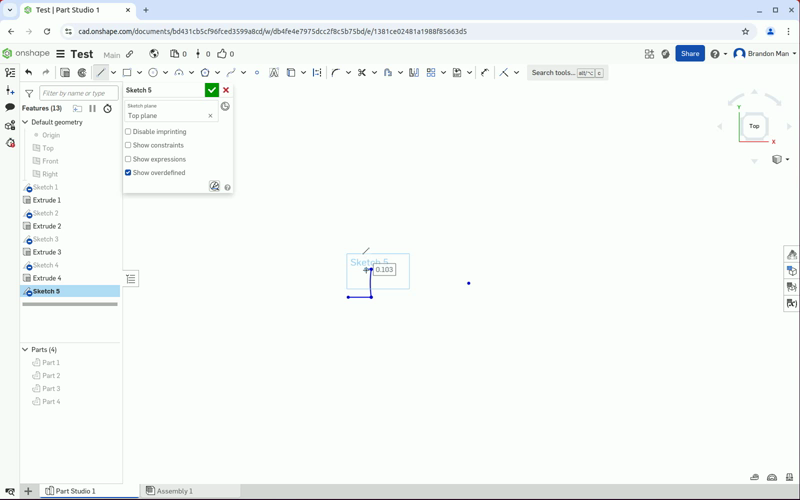
key_up(shift)
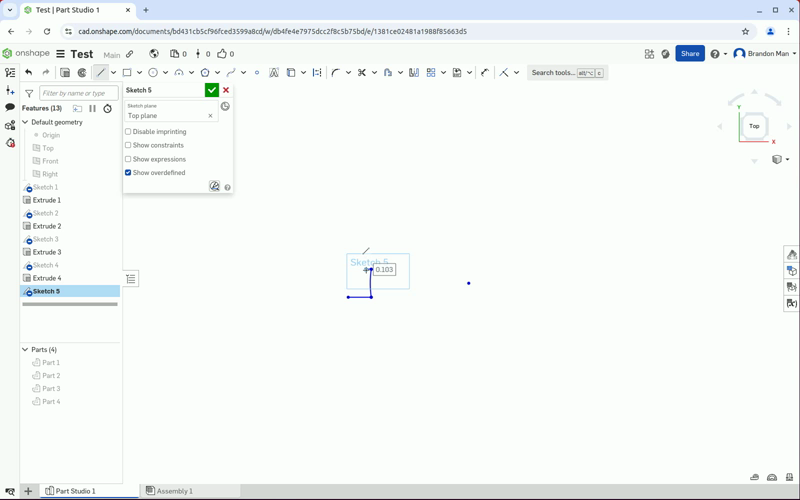
key_down(shift)
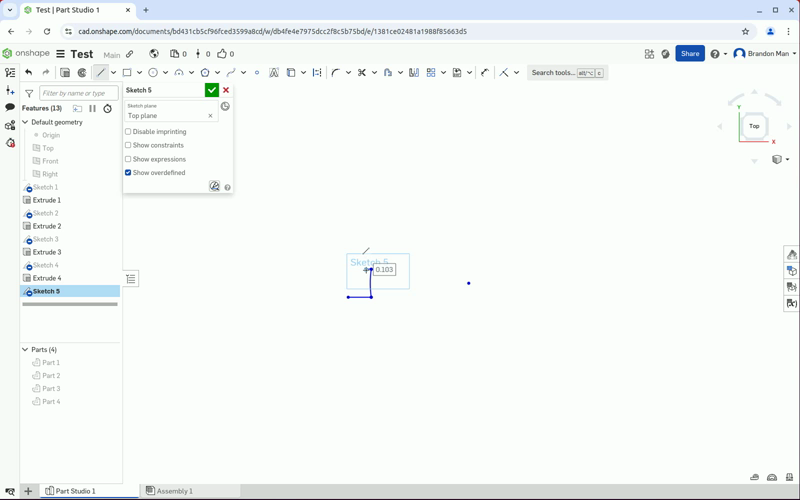
mouse_move(396, 269)
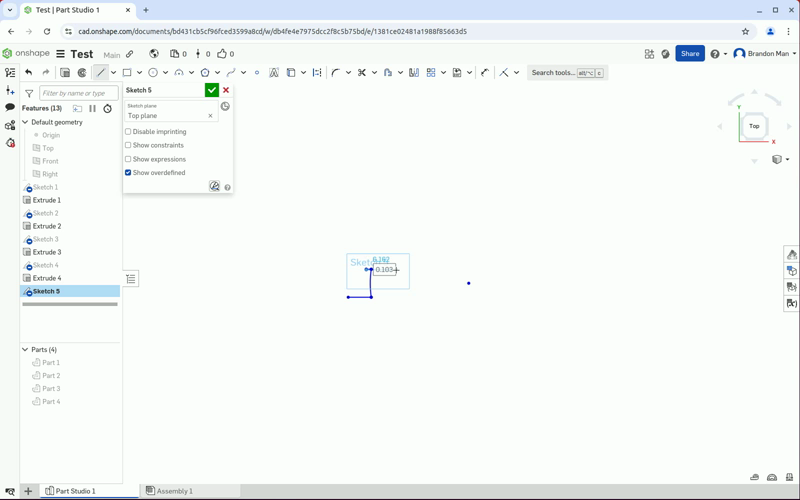
mouse_move(366, 292)
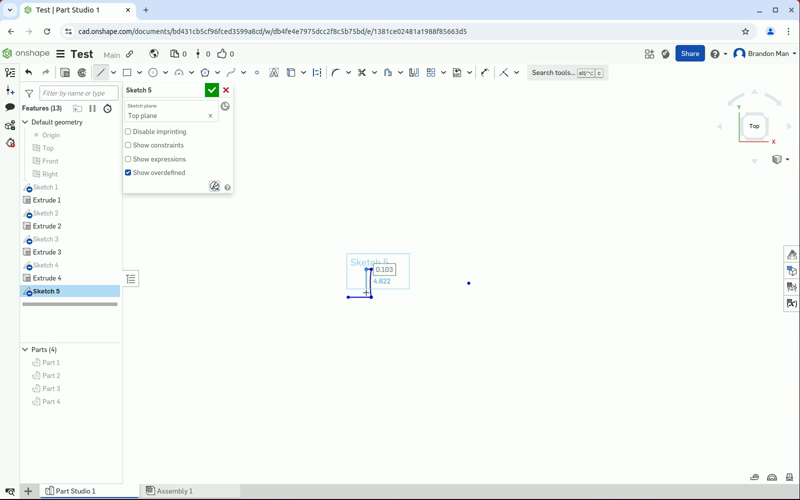
click(366, 292)
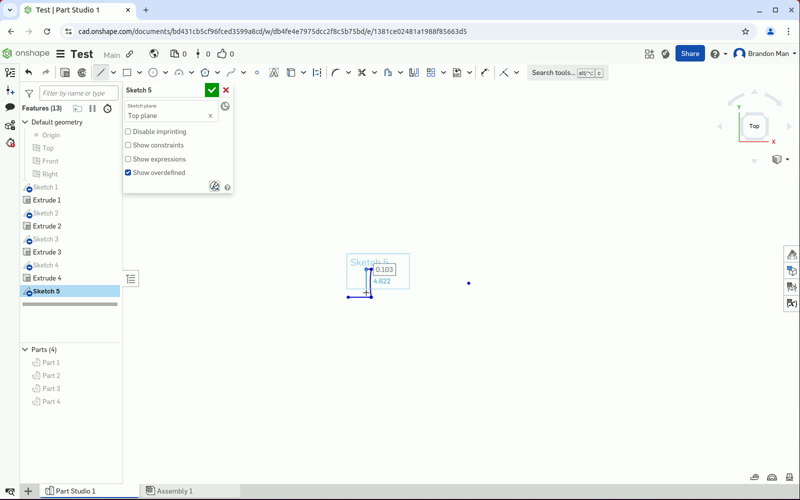
key_up(shift)
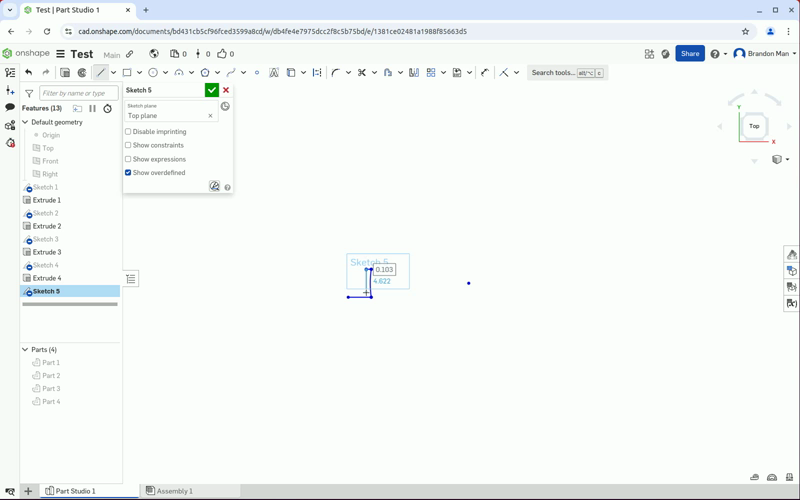
key_down(shift)
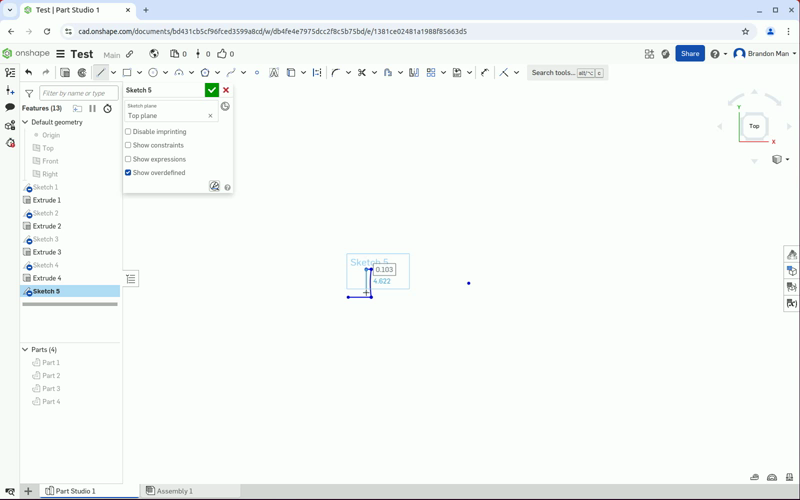
mouse_move(396, 292)
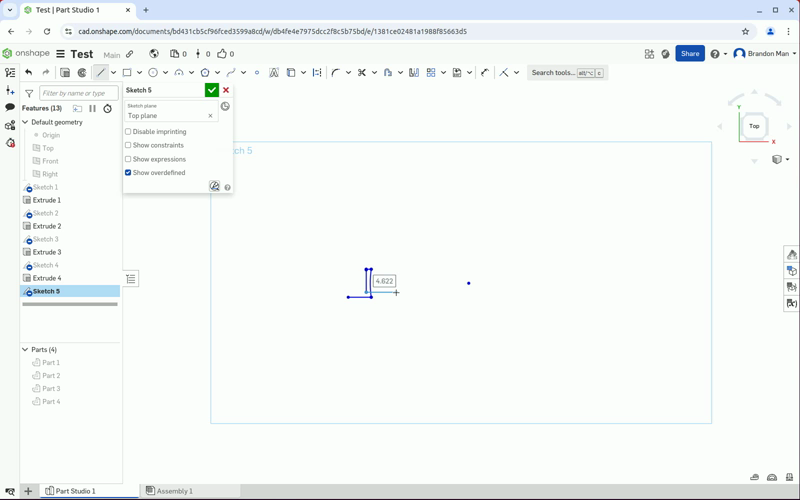
mouse_move(354, 292)
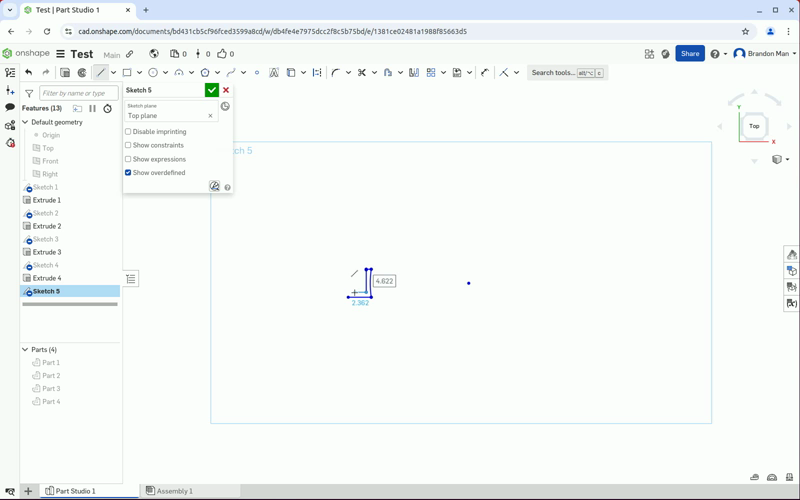
click(354, 292)
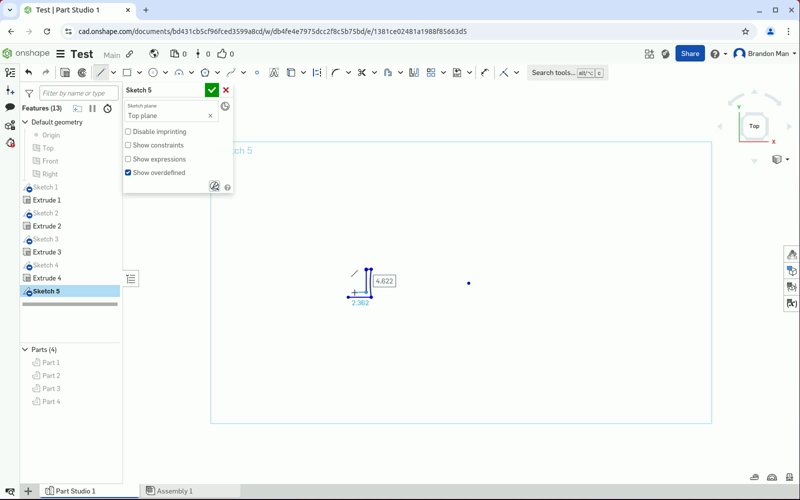
key_up(shift)
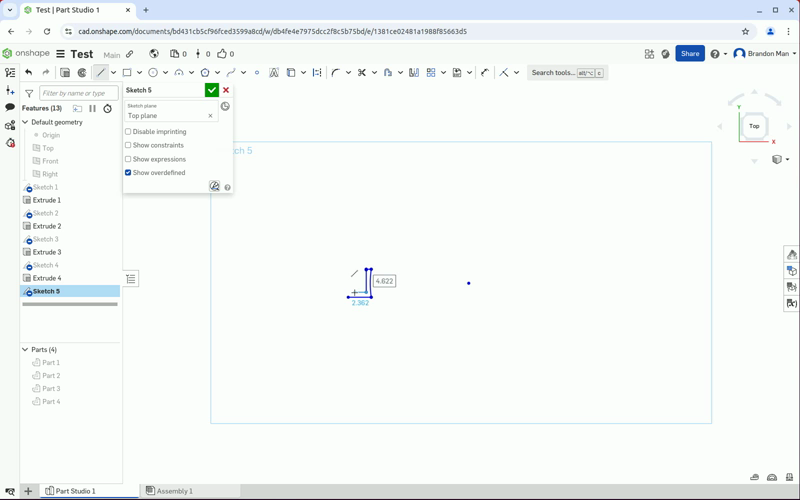
key_down(shift)
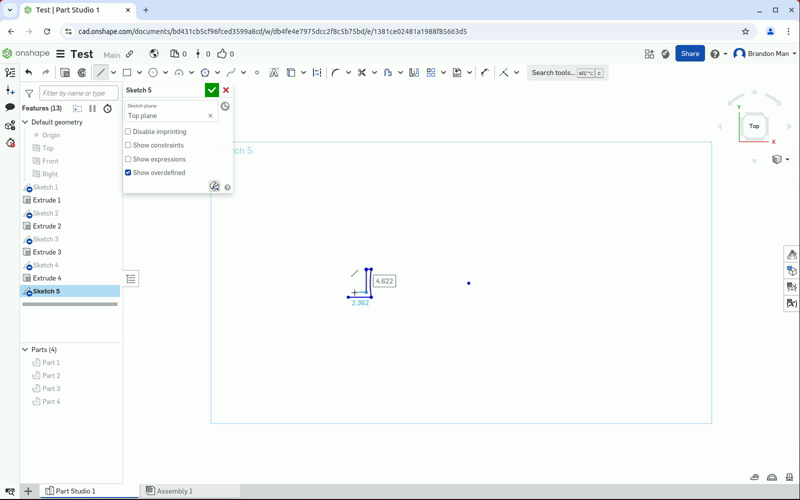
mouse_move(384, 292)
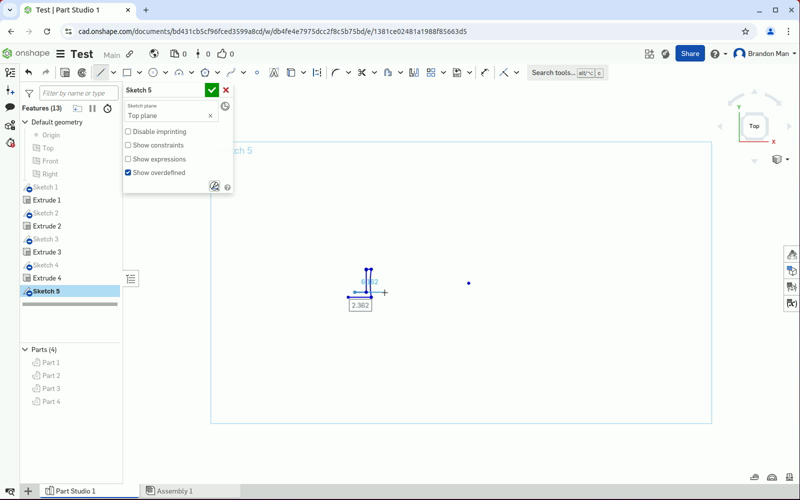
mouse_move(354, 269)
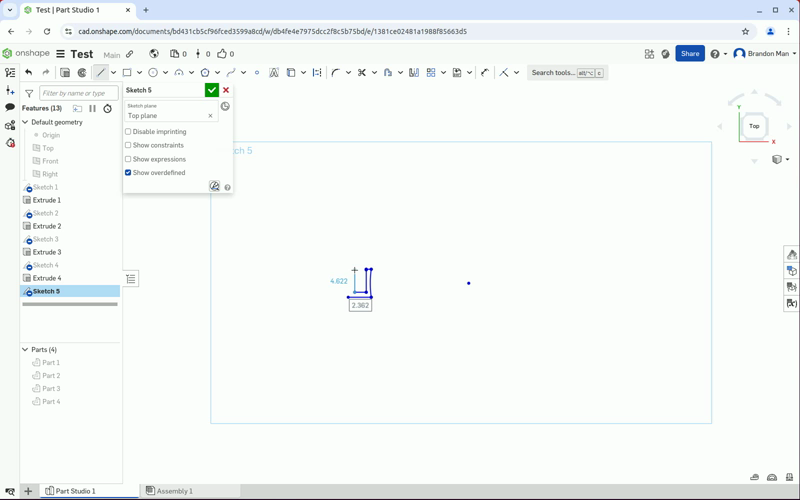
click(354, 269)
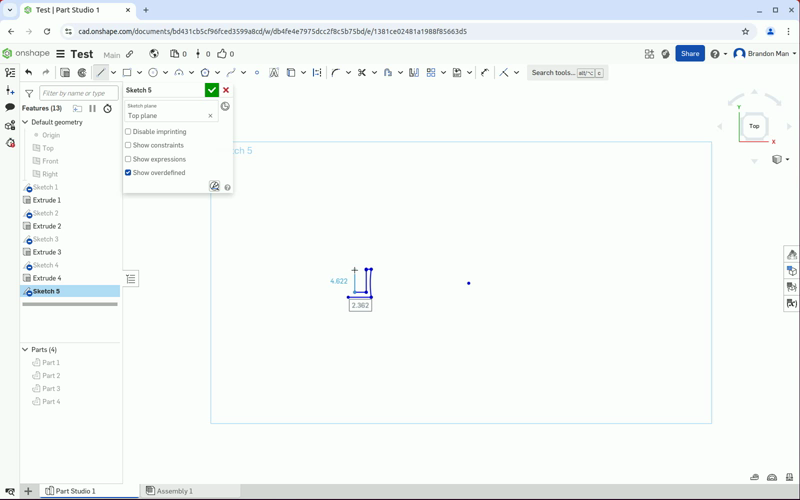
key_up(shift)
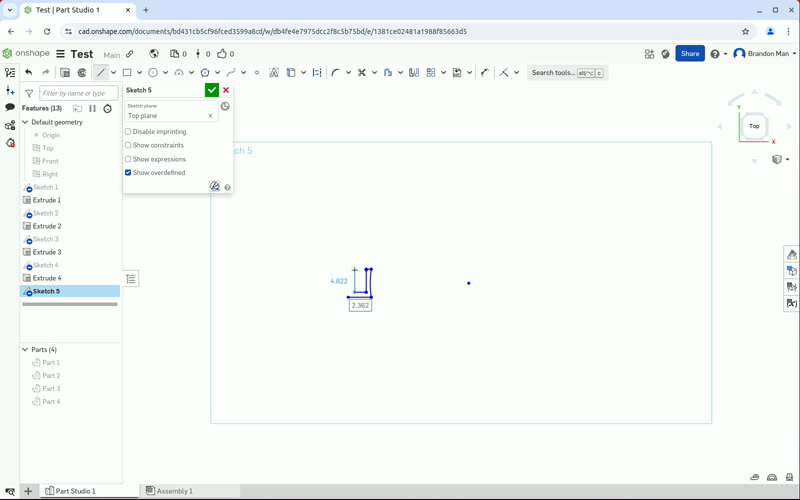
key_down(shift)
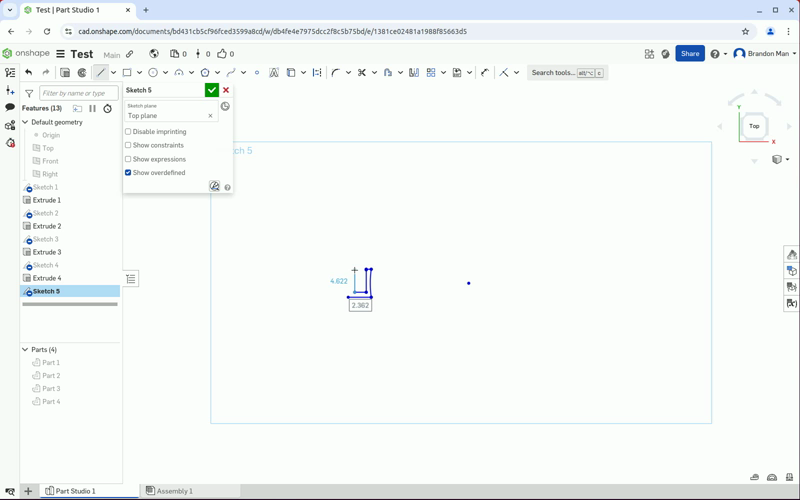
mouse_move(384, 269)
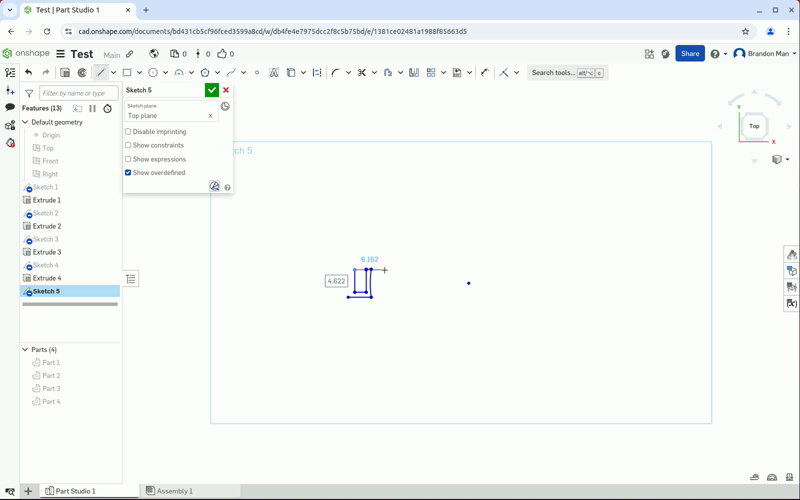
mouse_move(354, 269)
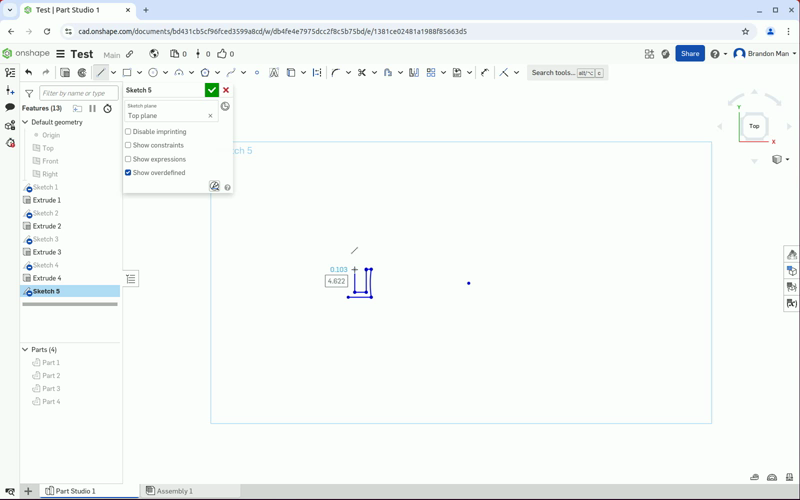
scroll(6)
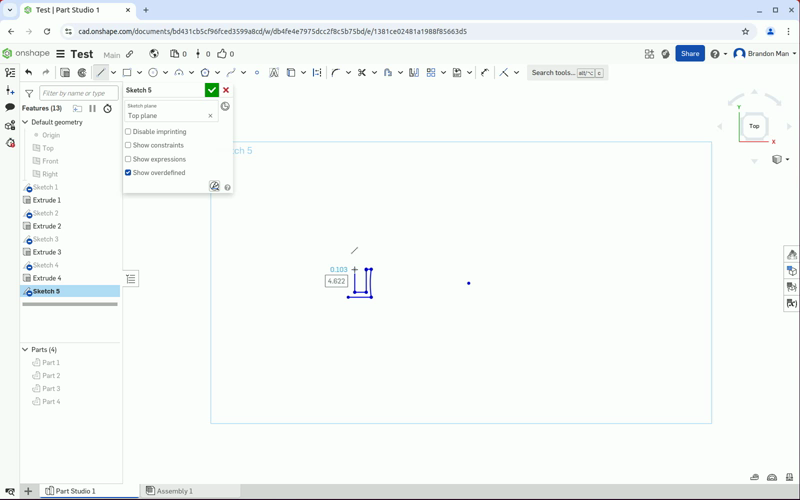
scroll(6)
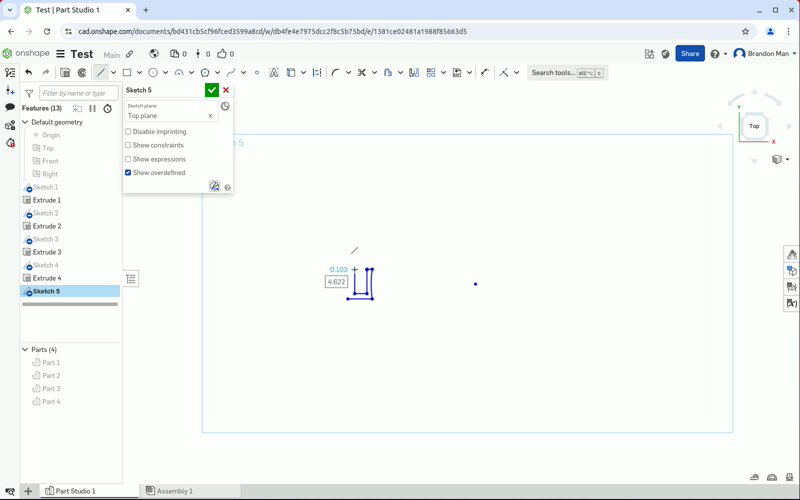
scroll(6)
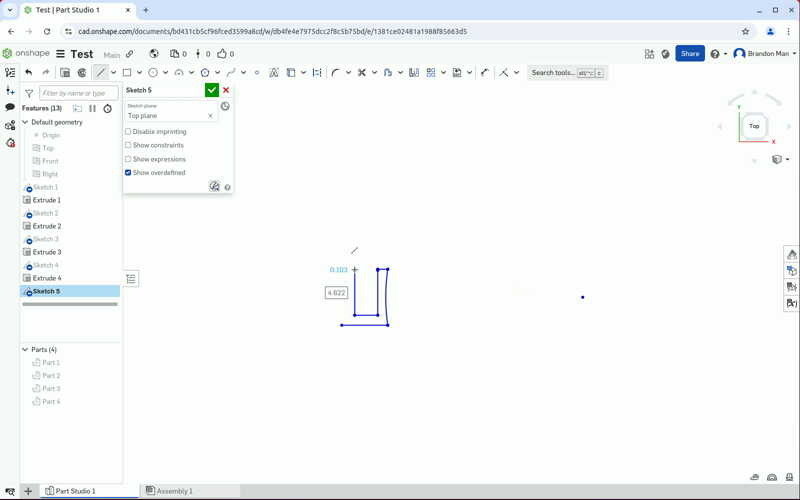
scroll(6)
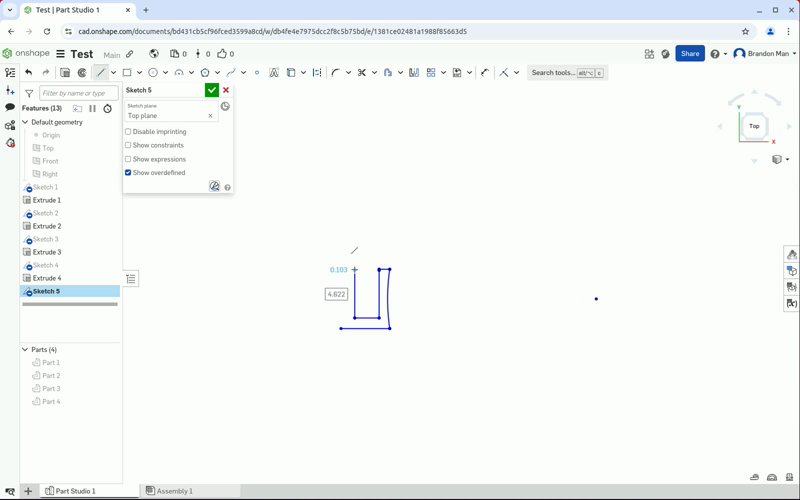
scroll(6)
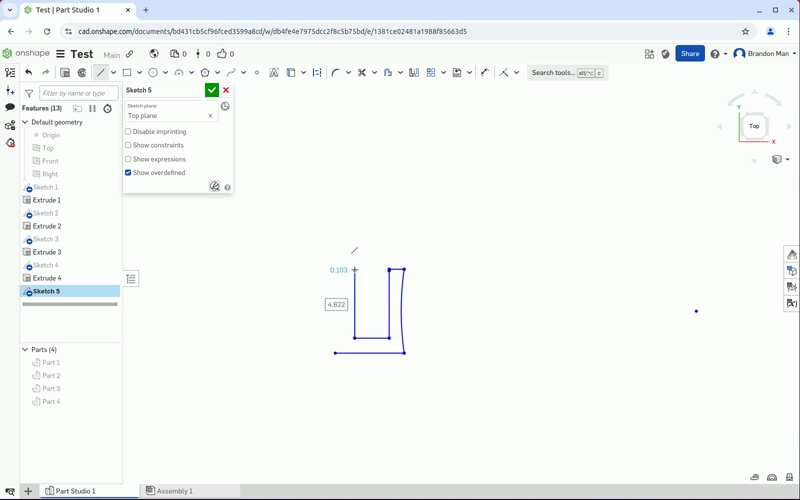
scroll(6)
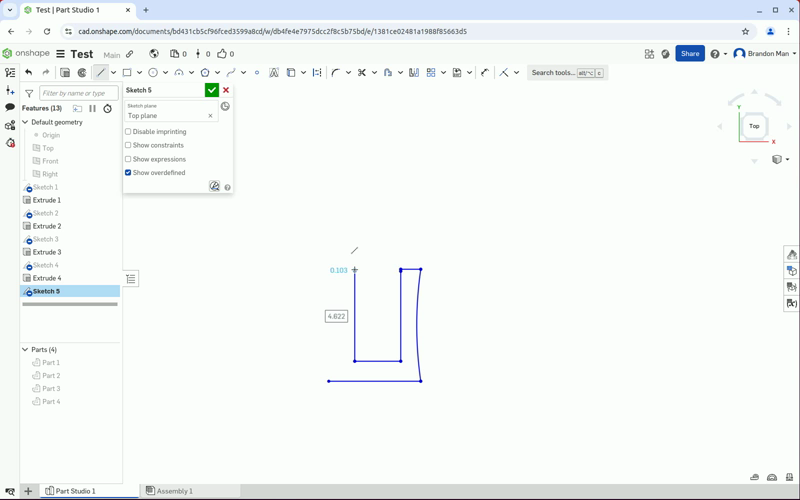
scroll(6)
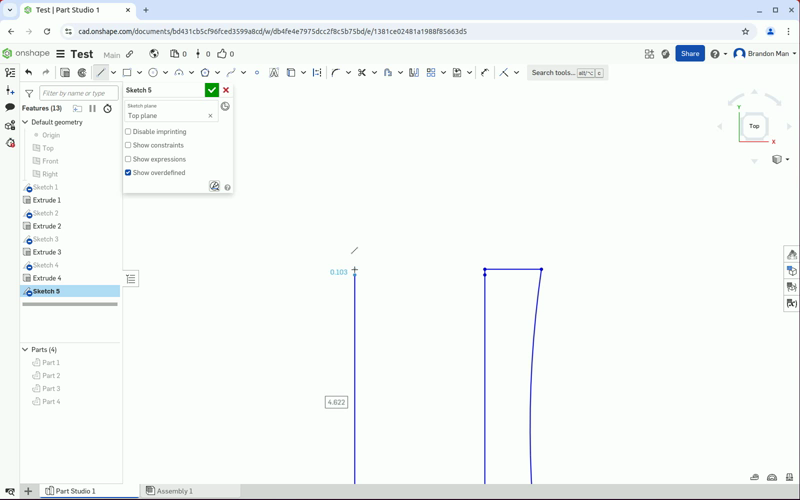
click(354, 269)
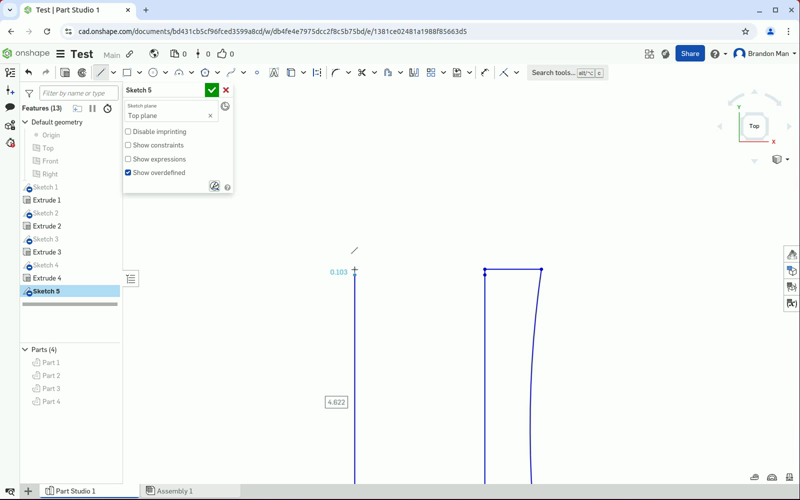
scroll(-6)
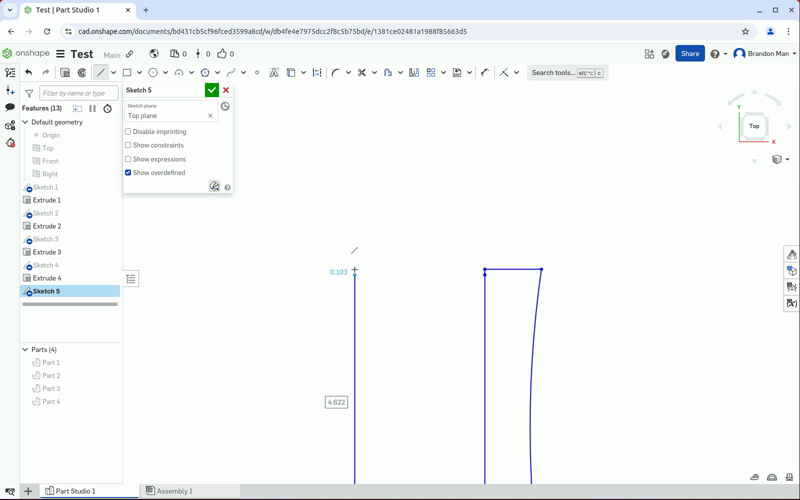
scroll(-6)
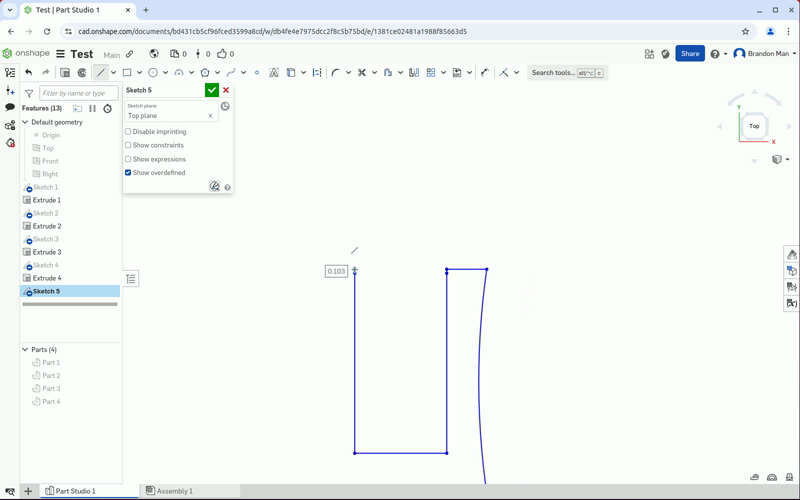
scroll(-6)
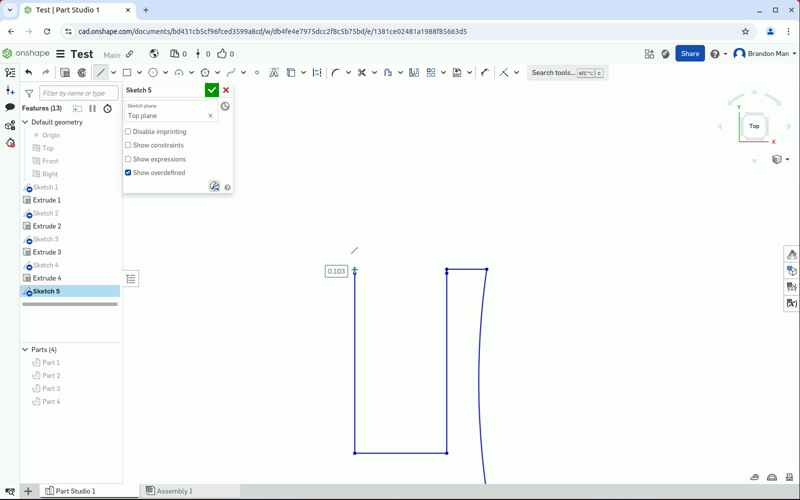
scroll(-6)
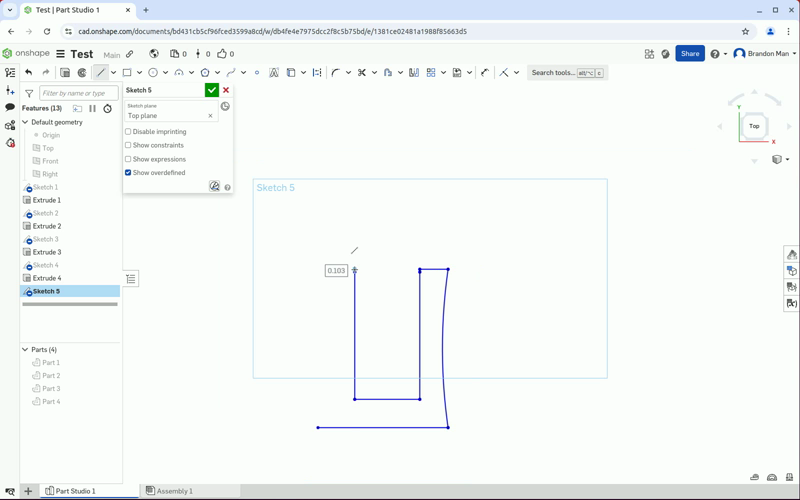
scroll(-6)
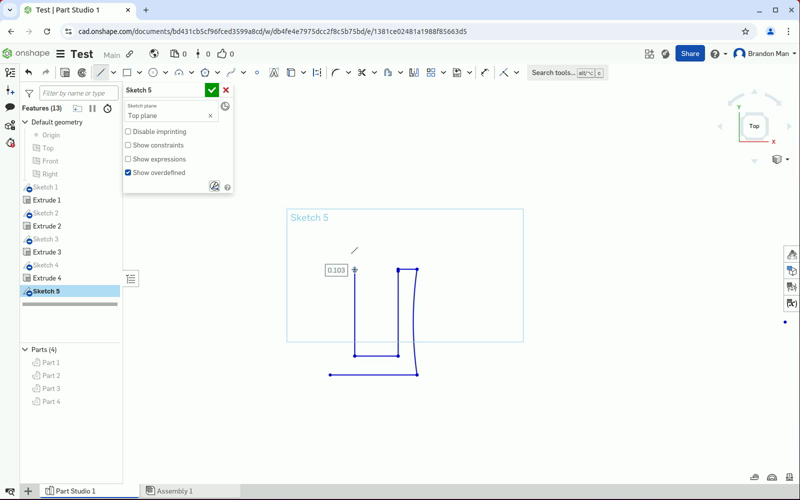
scroll(-6)
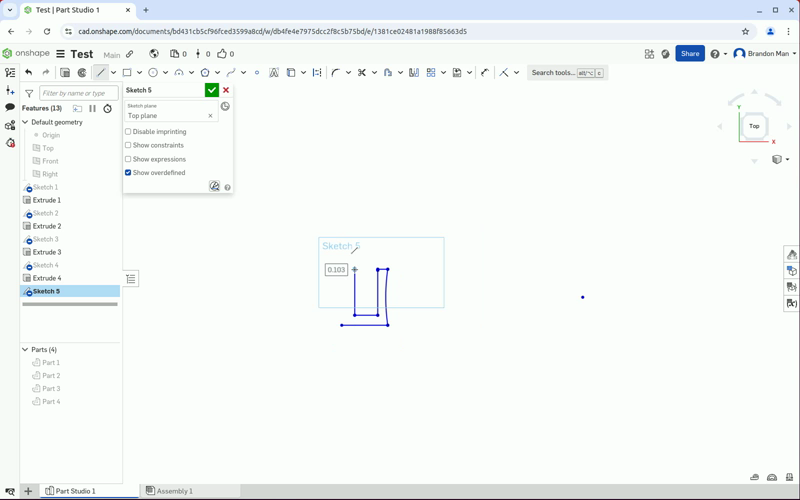
scroll(-6)
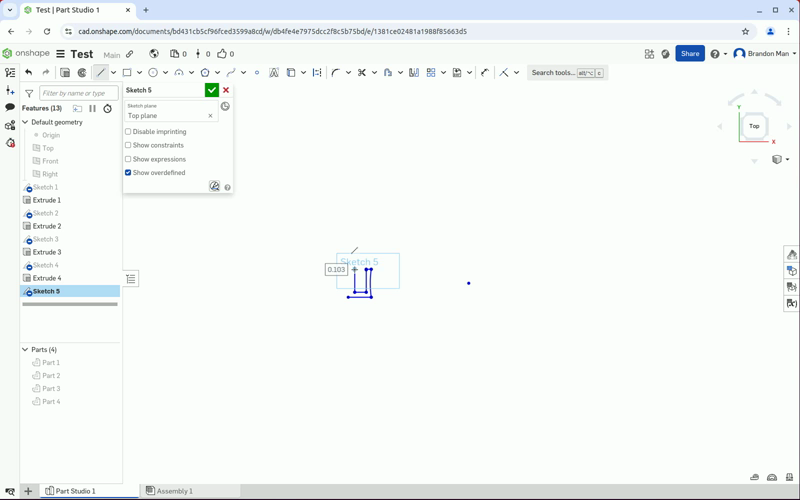
key_up(shift)
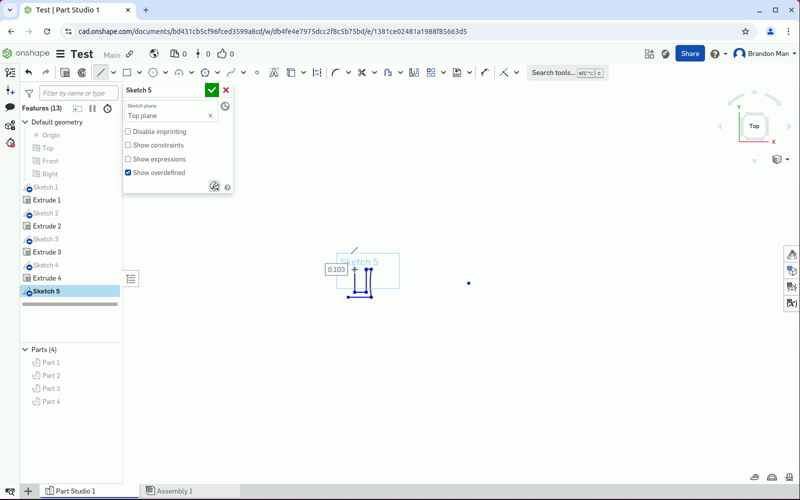
key_down(shift)
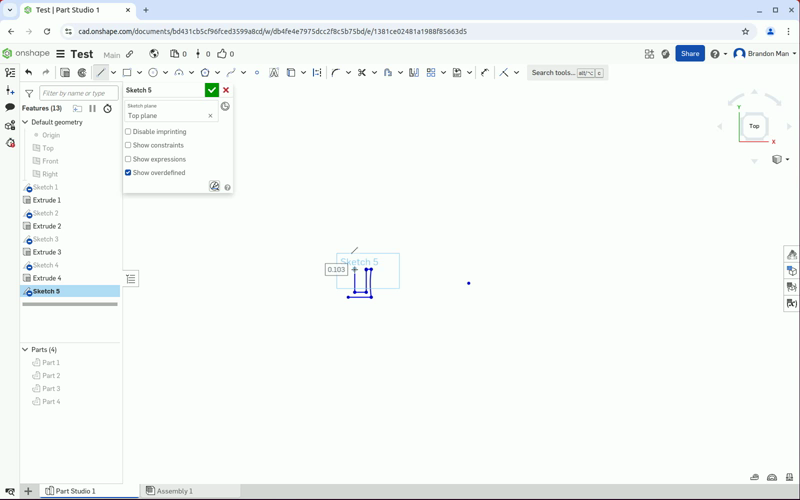
mouse_move(384, 269)
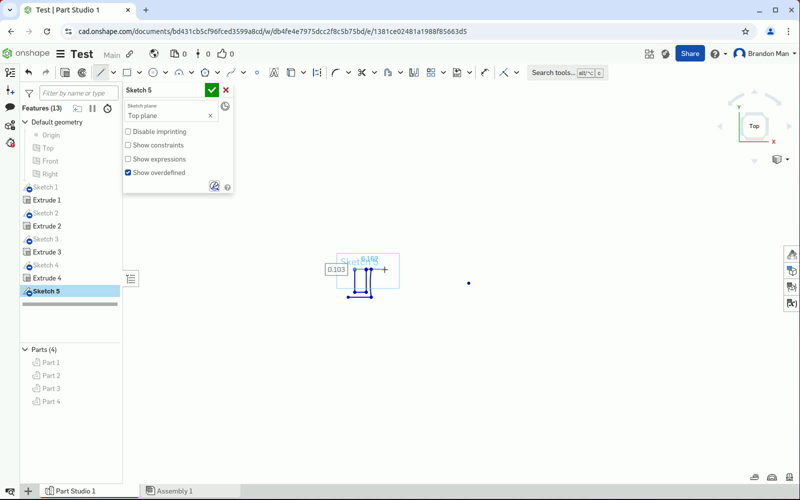
mouse_move(348, 269)
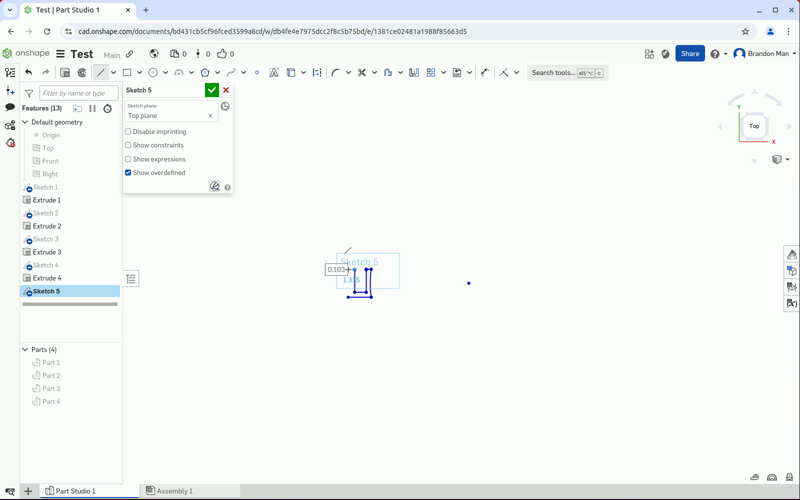
scroll(6)
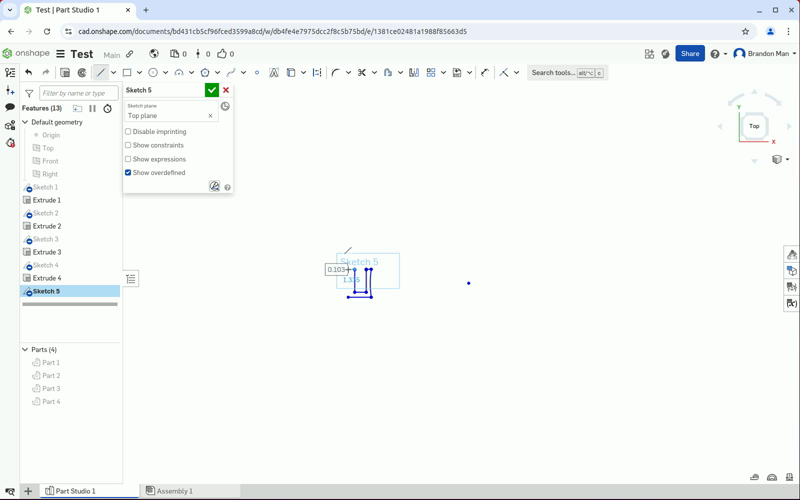
scroll(6)
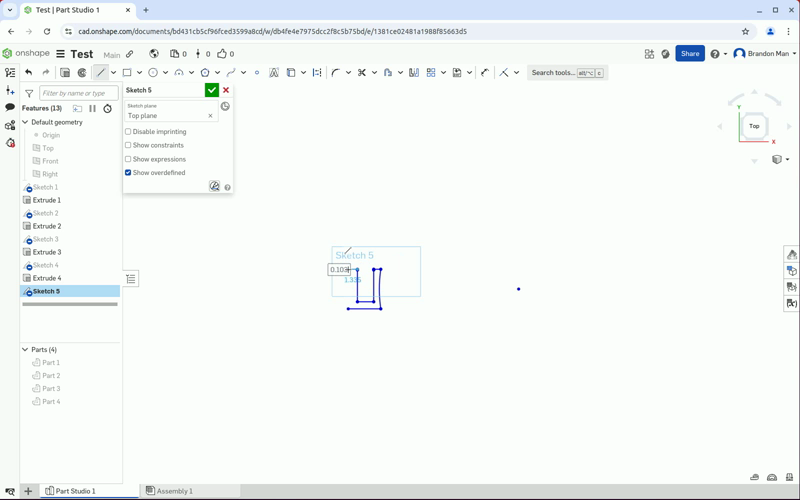
scroll(6)
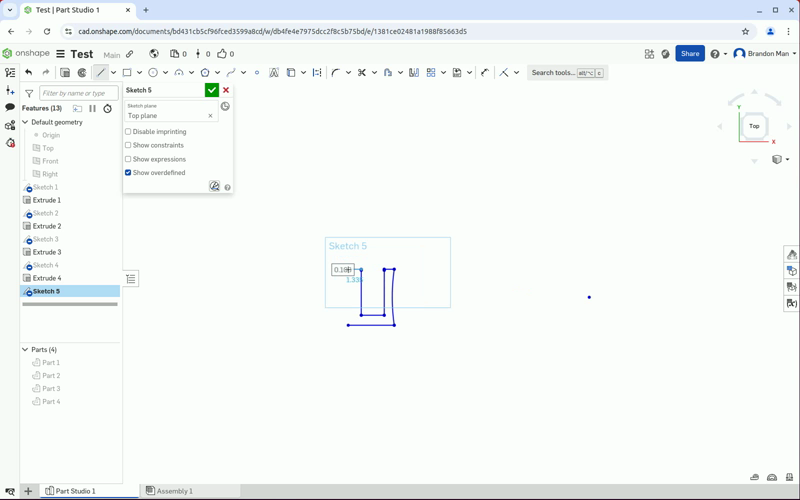
scroll(6)
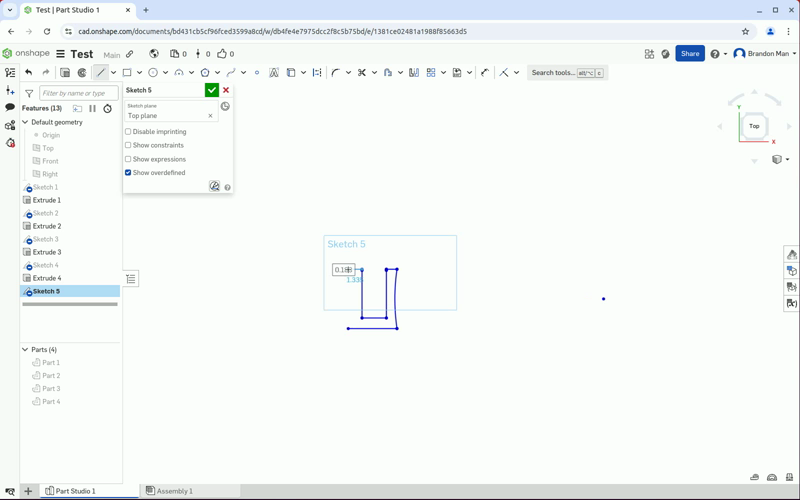
scroll(6)
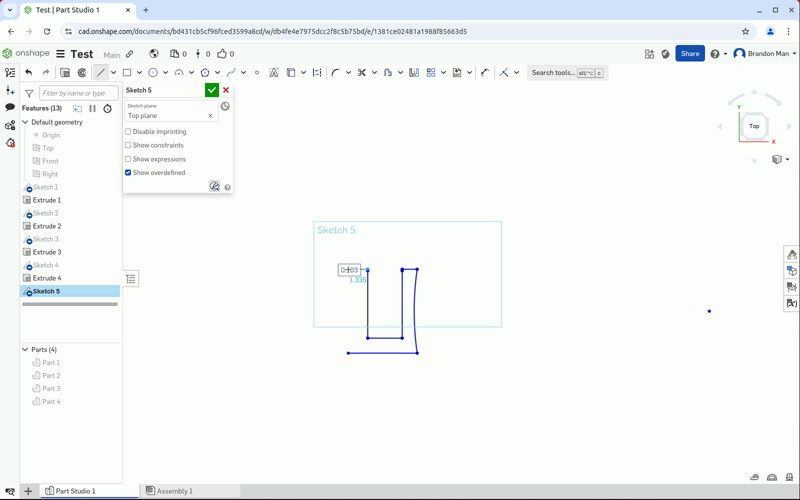
scroll(6)
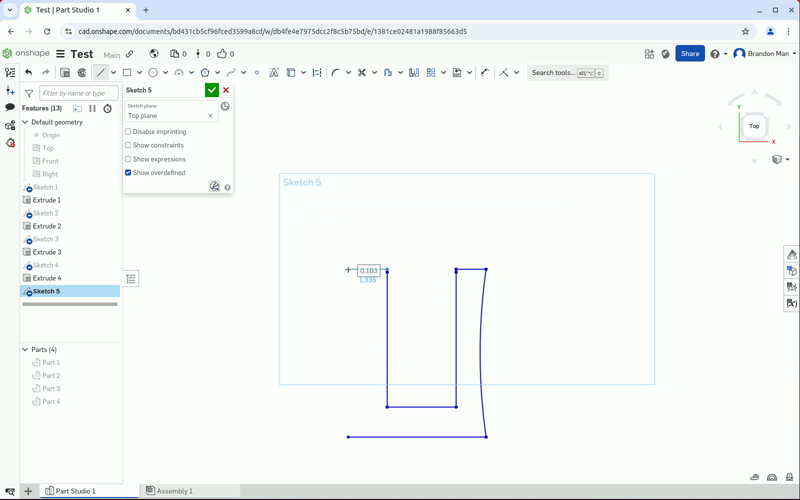
scroll(6)
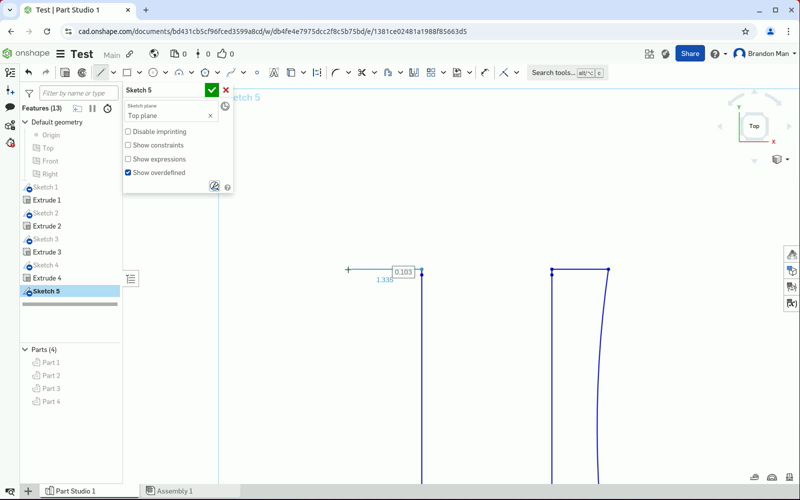
click(348, 269)
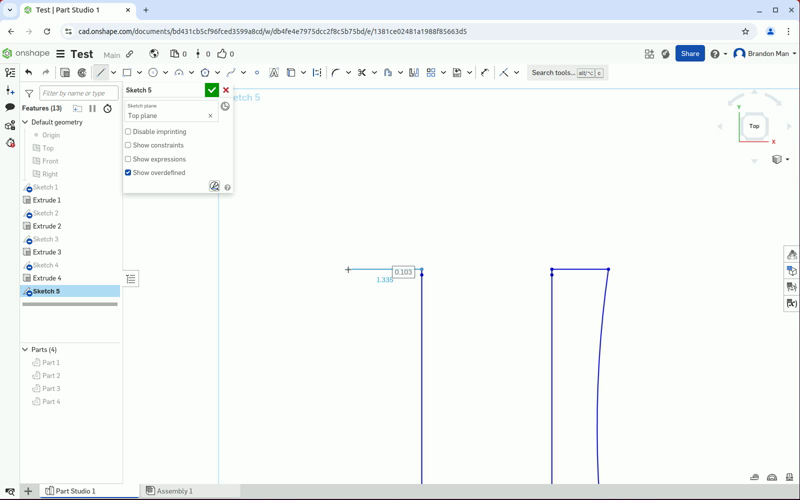
scroll(-6)
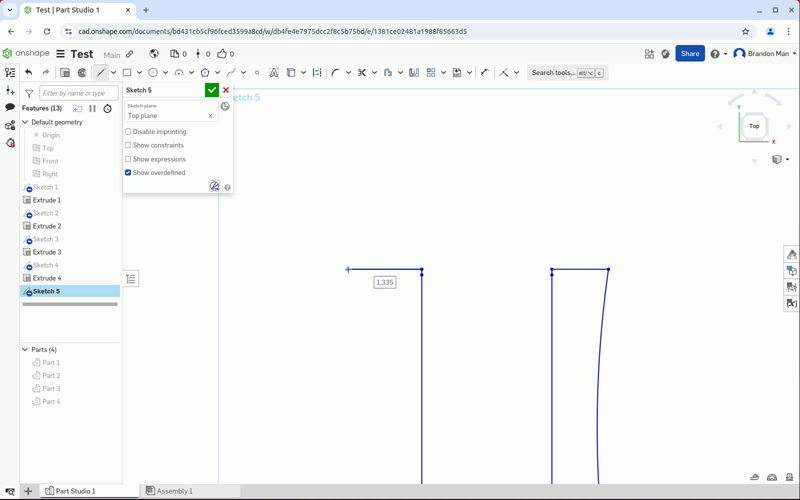
scroll(-6)
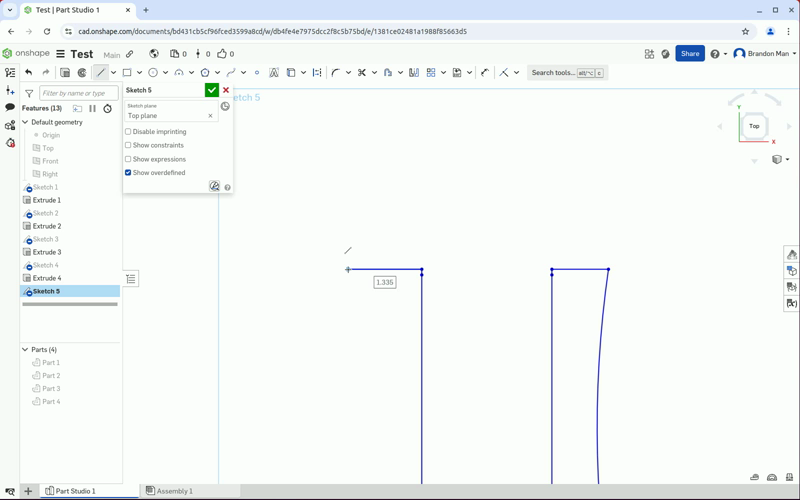
scroll(-6)
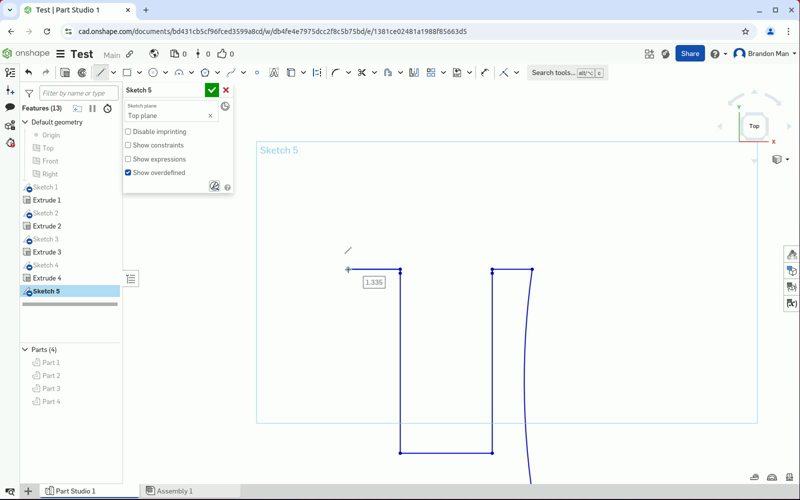
scroll(-6)
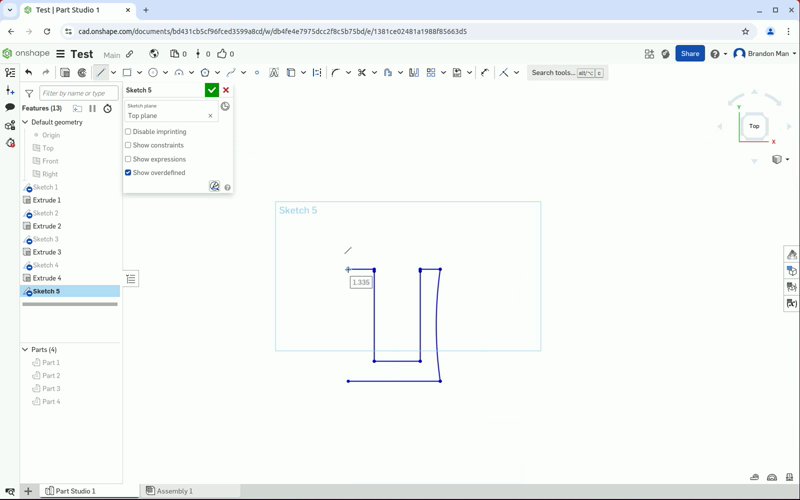
scroll(-6)
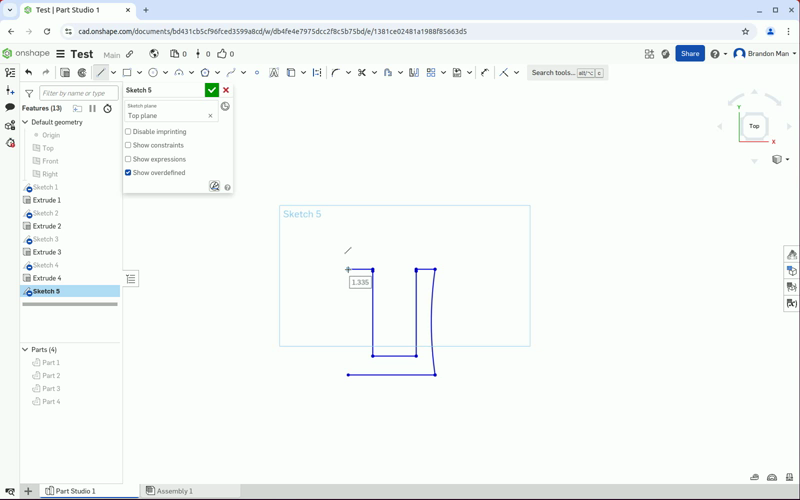
scroll(-6)
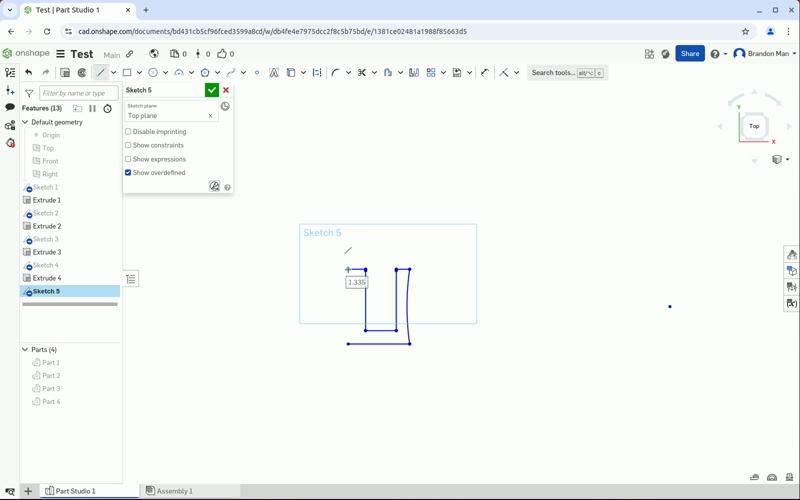
scroll(-6)
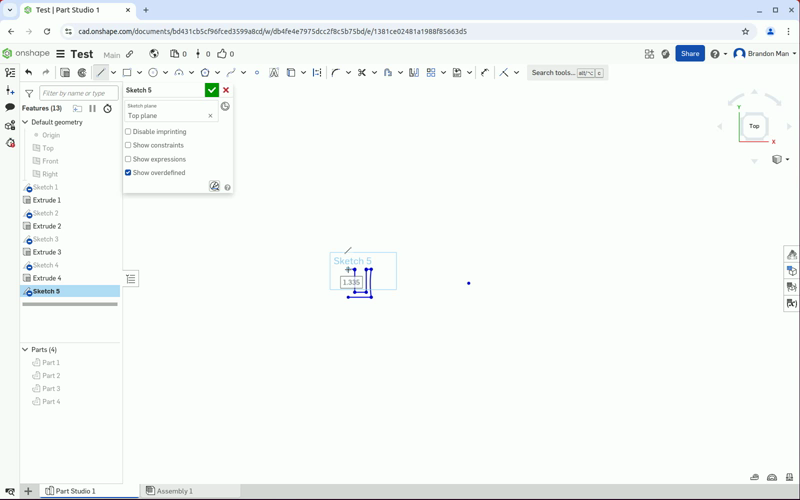
key_up(shift)
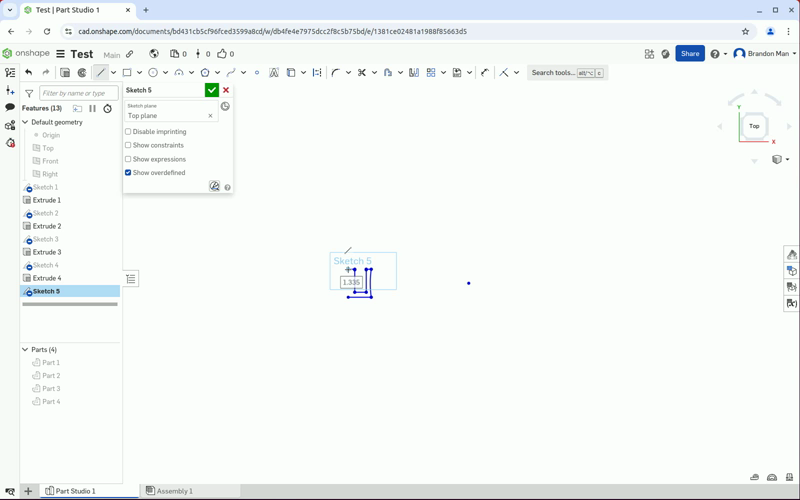
mouse_move(378, 269)
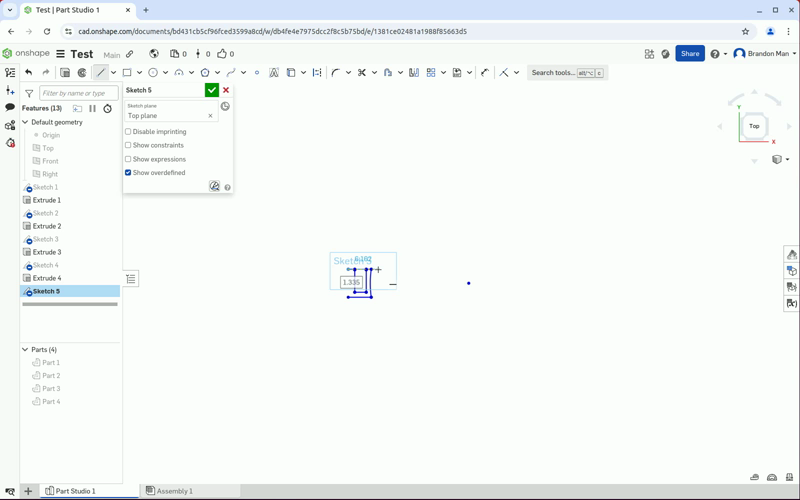
key_down(shift)
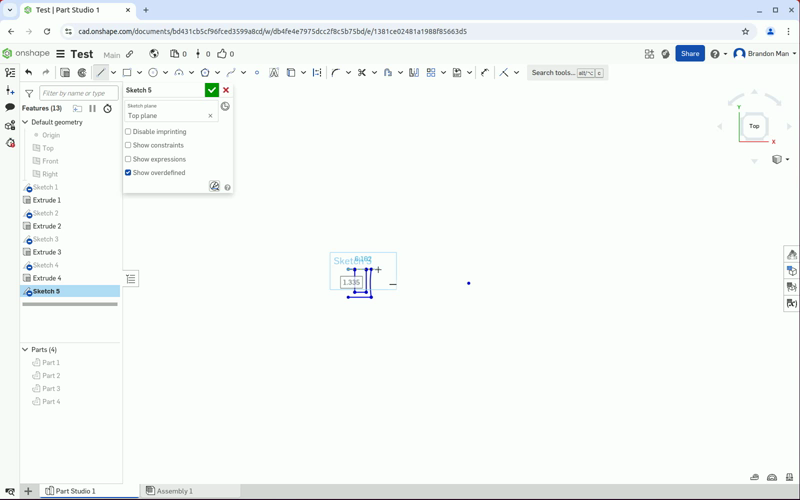
mouse_move(348, 297)
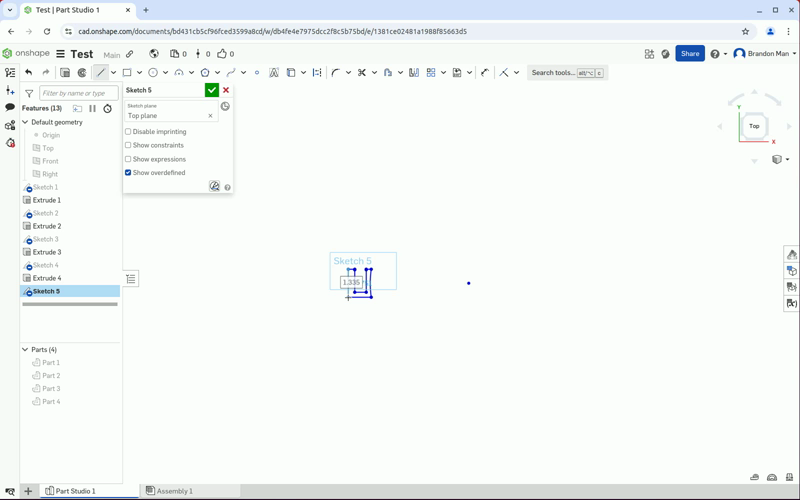
key_up(shift)
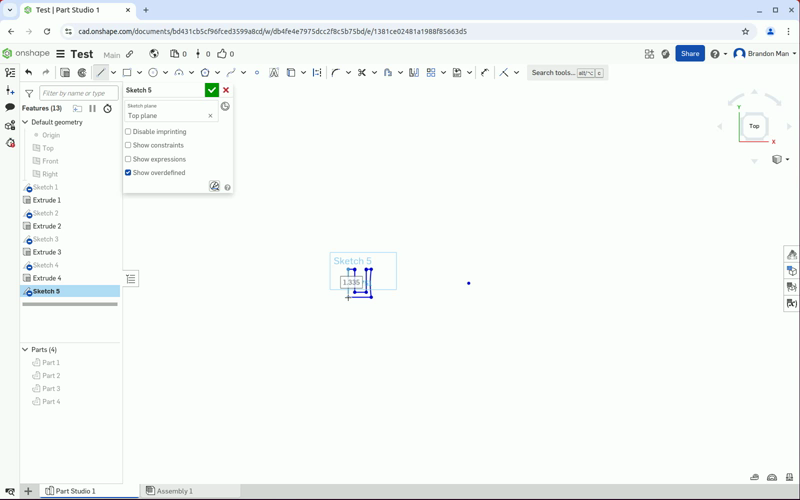
click(348, 297)
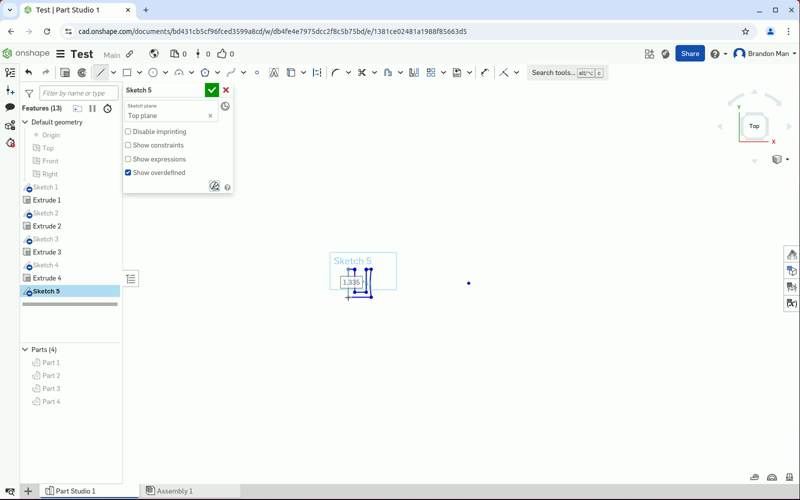
key(esc)
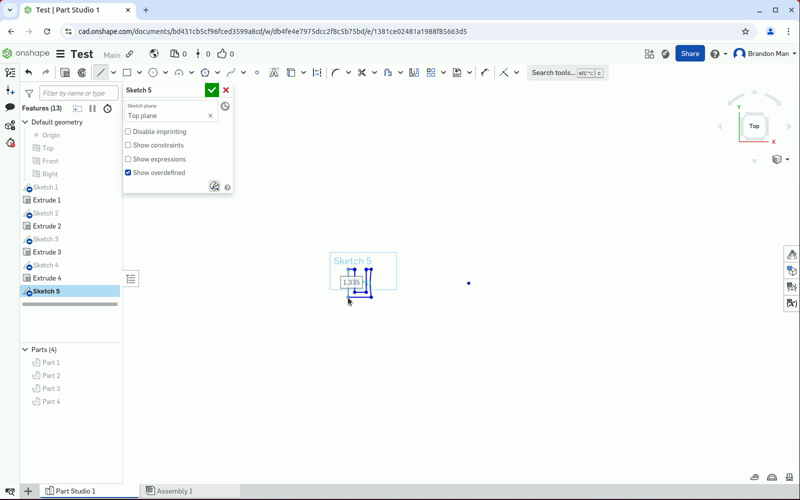
mouse_move(351, 284)
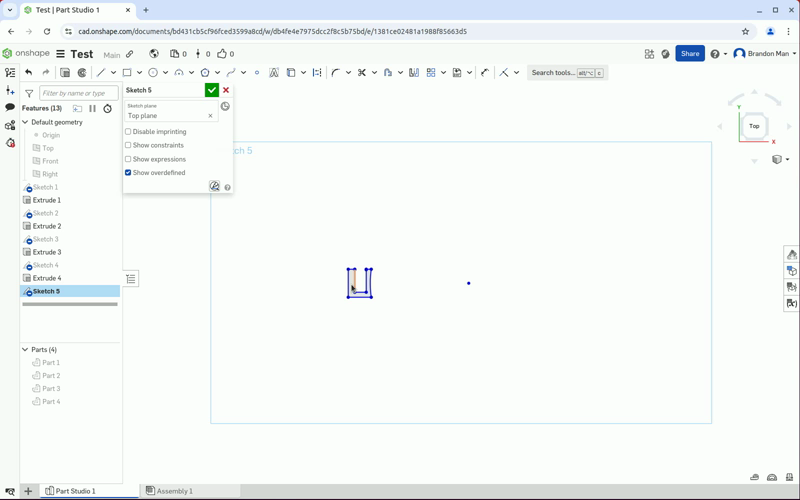
scroll(6)
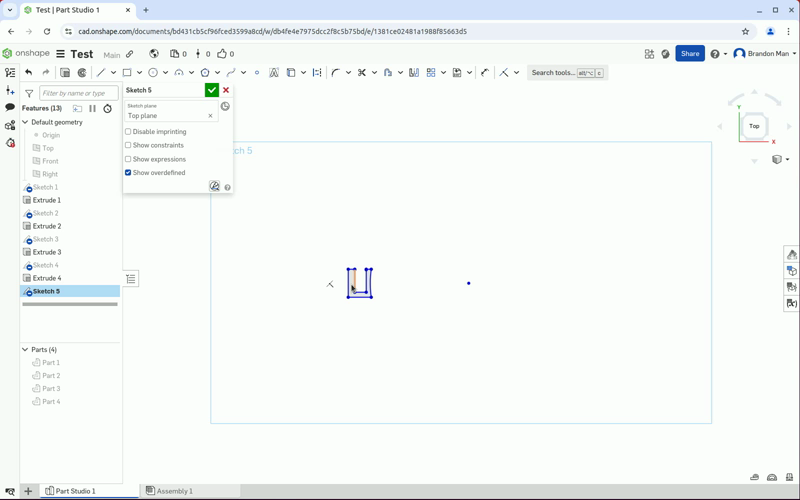
scroll(6)
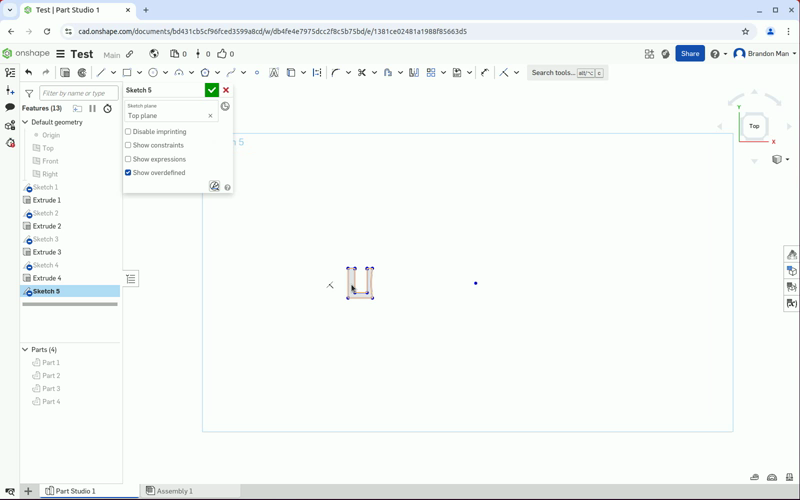
scroll(6)
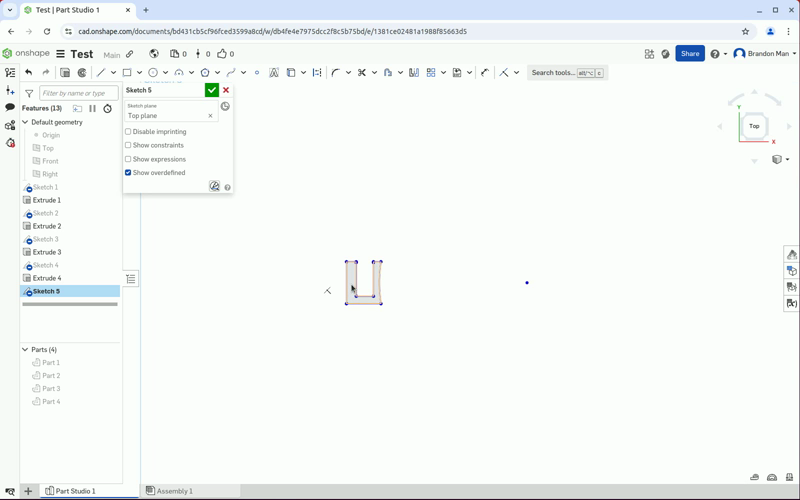
scroll(6)
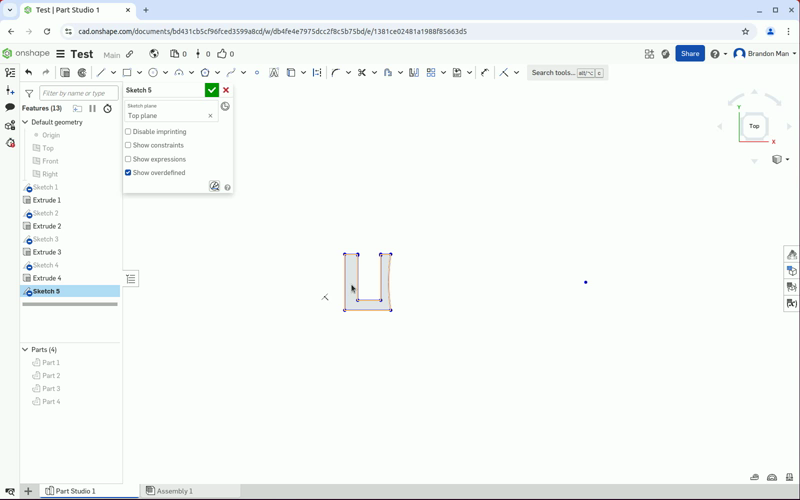
scroll(6)
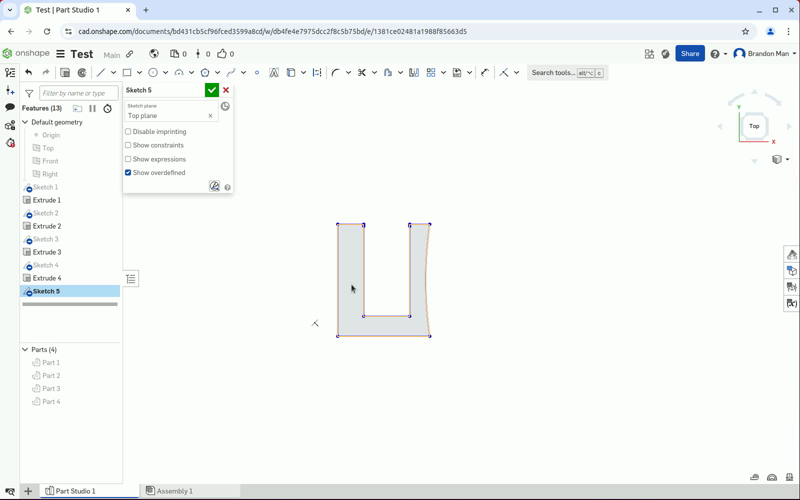
scroll(6)
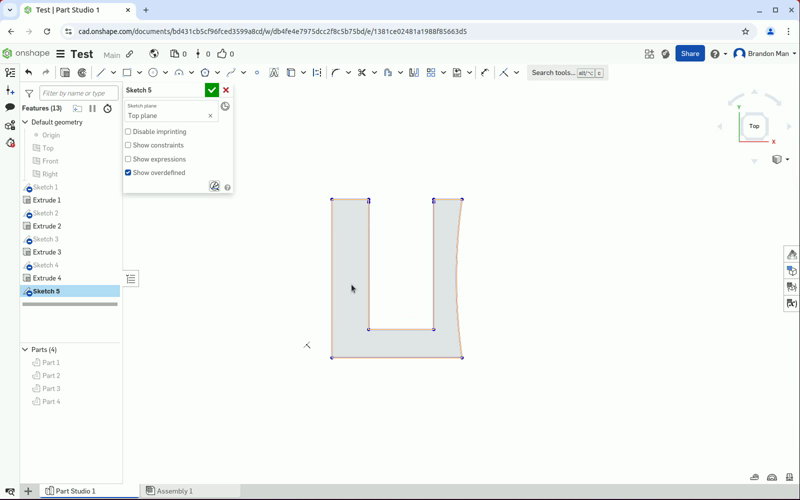
scroll(6)
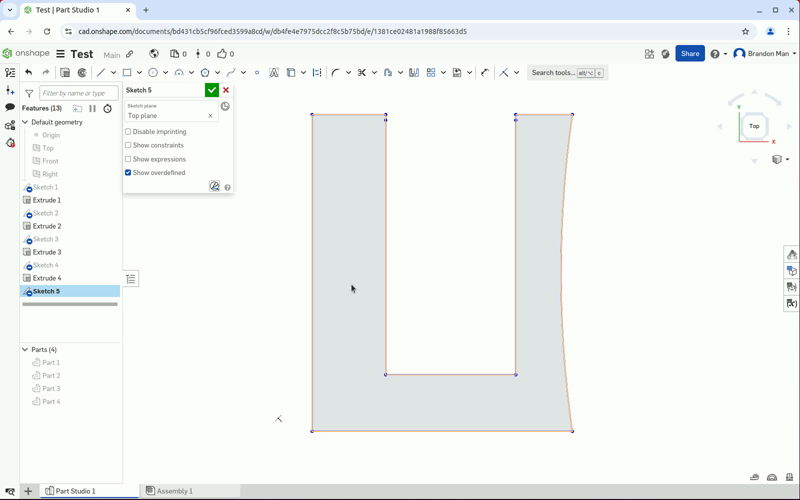
click(351, 284)
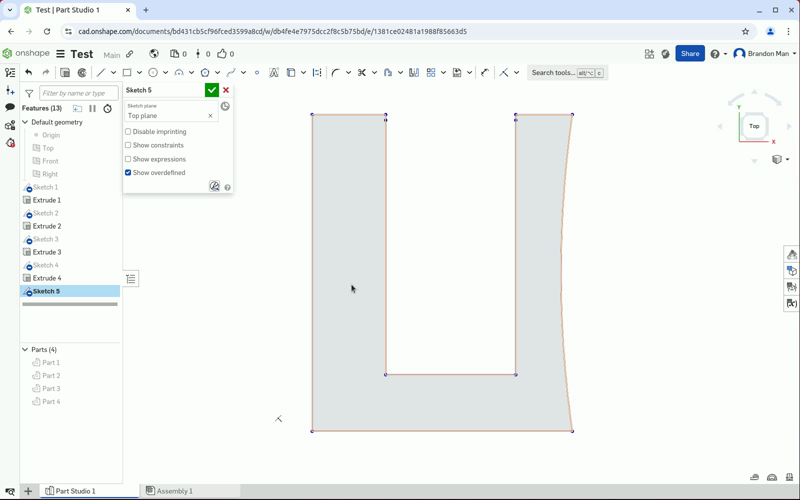
scroll(-6)
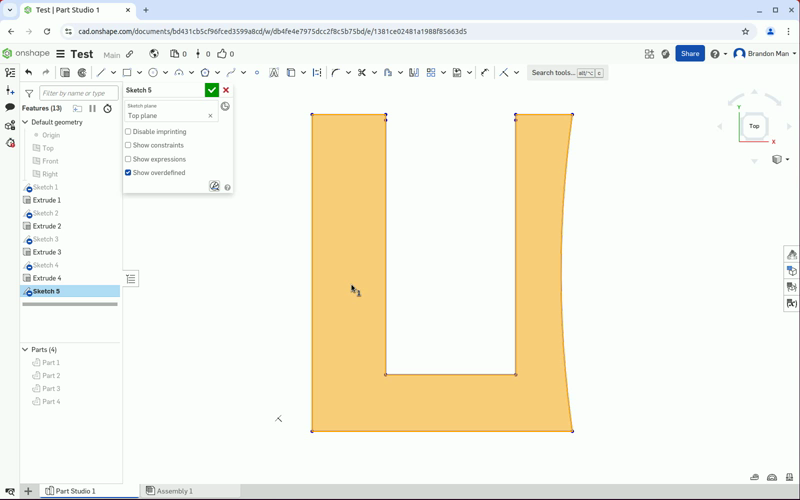
scroll(-6)
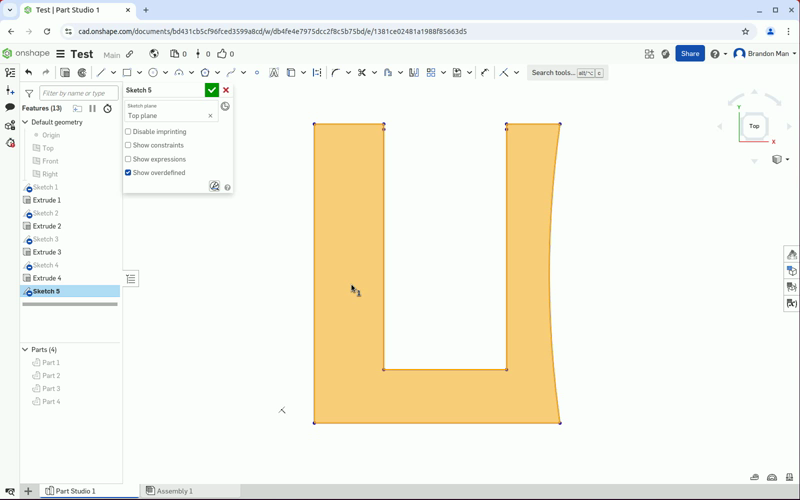
scroll(-6)
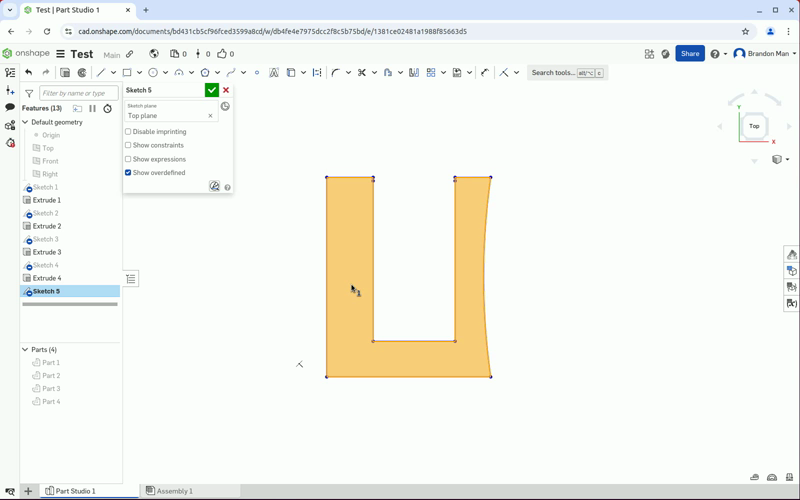
scroll(-6)
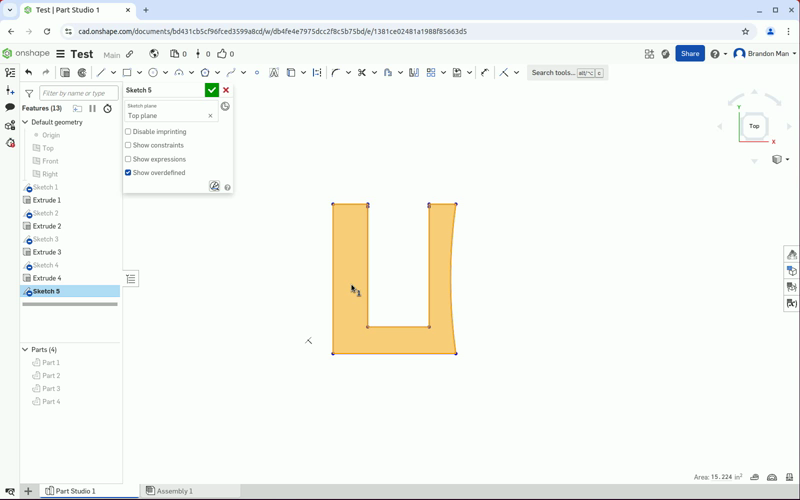
scroll(-6)
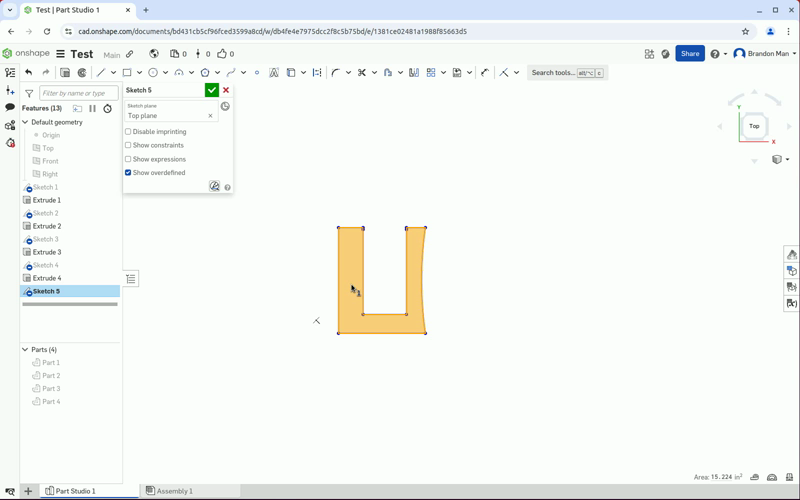
scroll(-6)
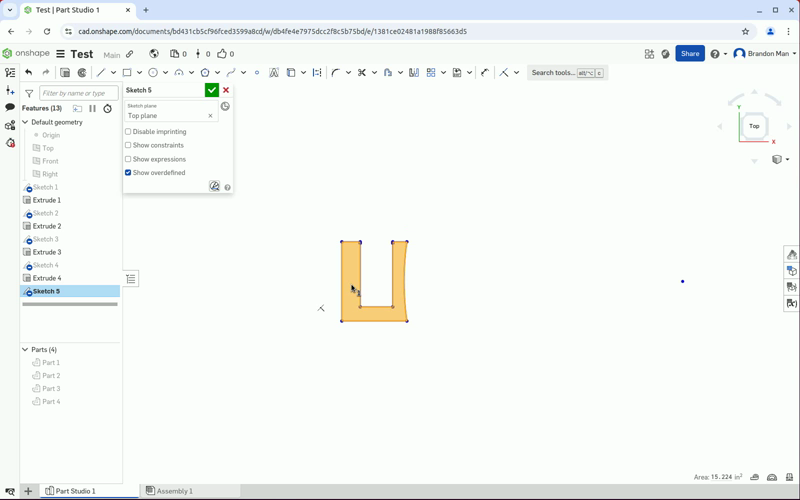
scroll(-6)
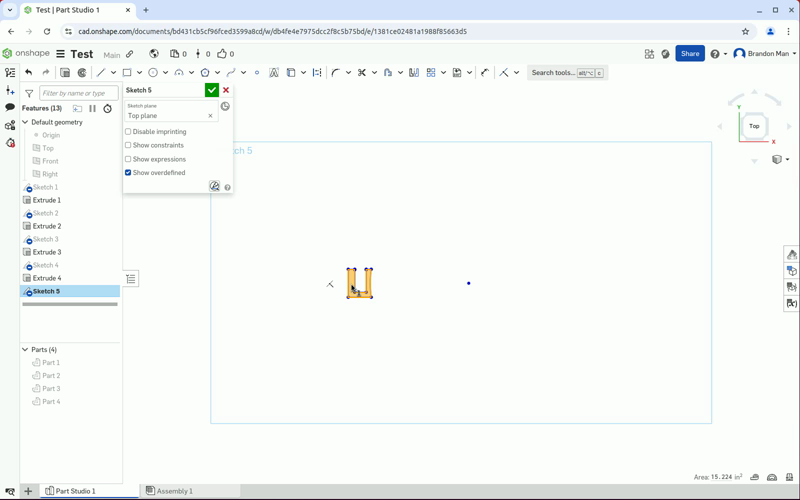
mouse_move(73, 352)
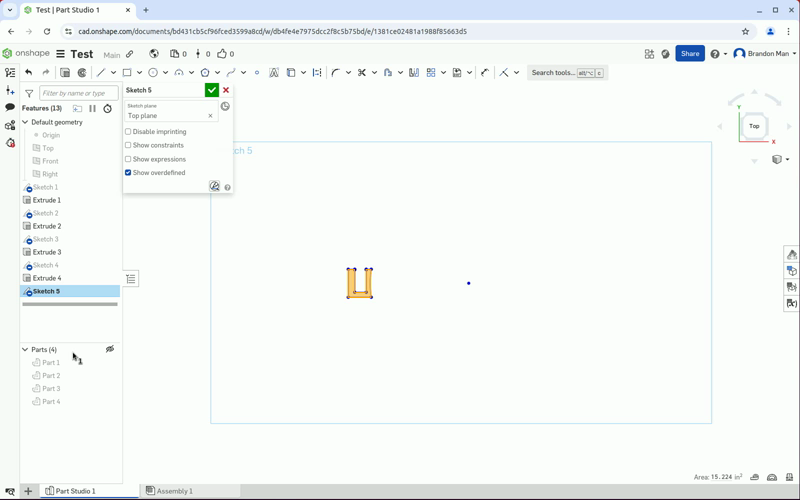
key(shift+y)
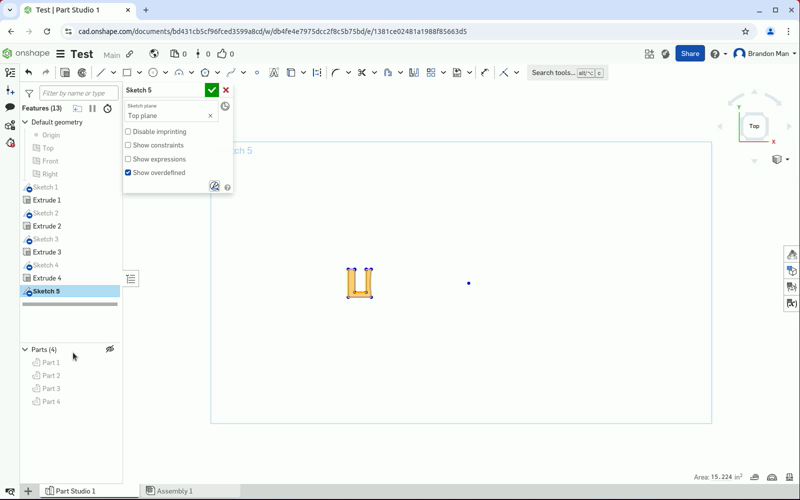
key(shift+e)
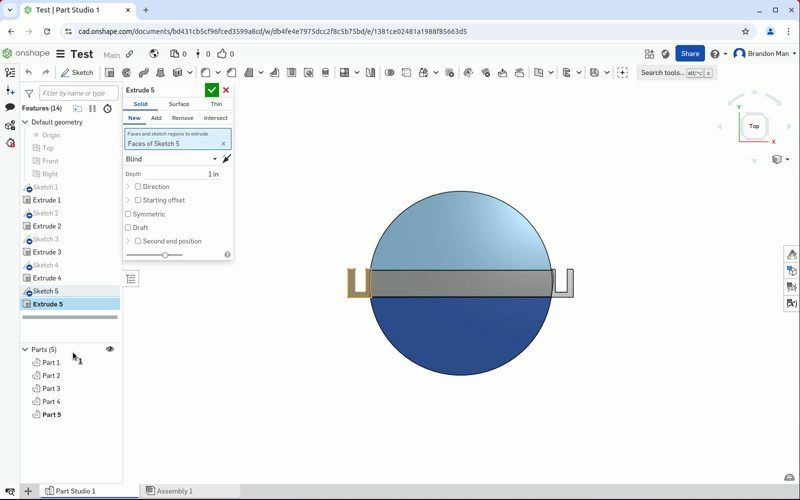
mouse_move(143, 106)
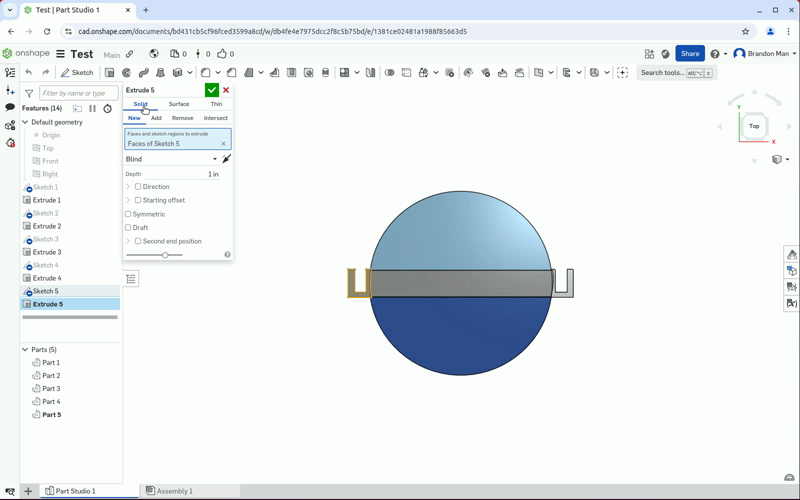
click(143, 106)
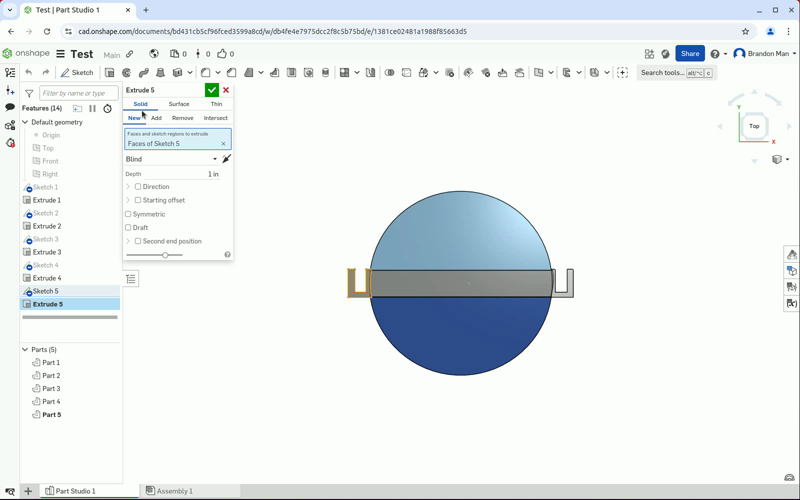
mouse_move(137, 120)
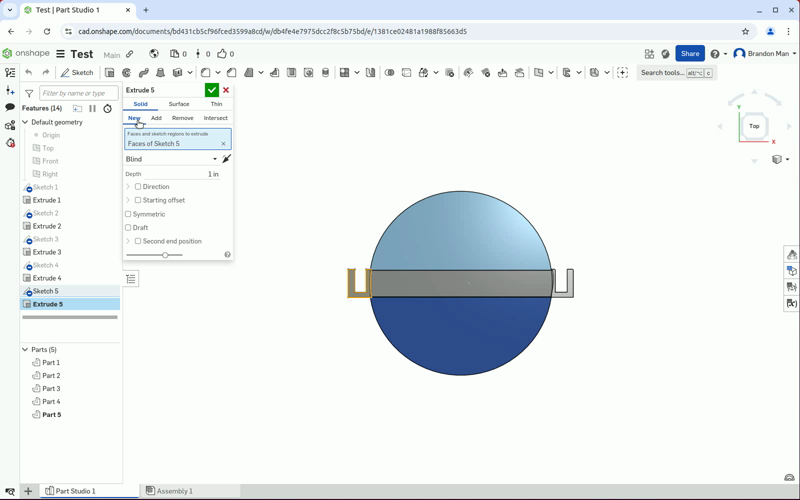
click(137, 120)
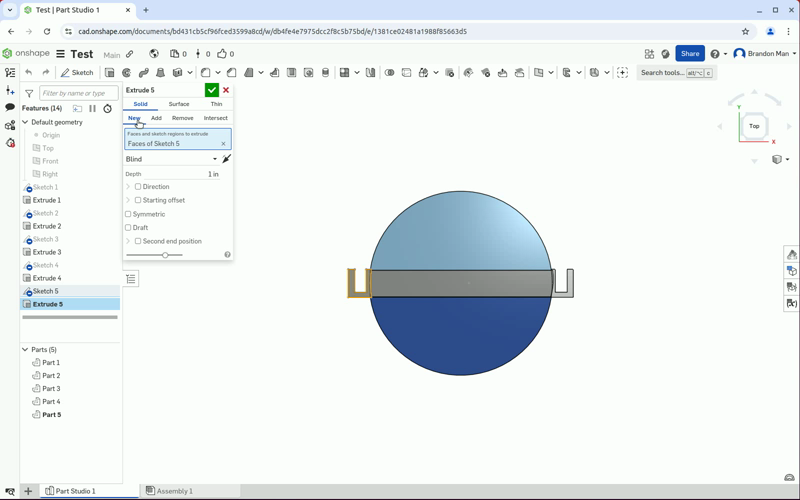
key(tab, 4)
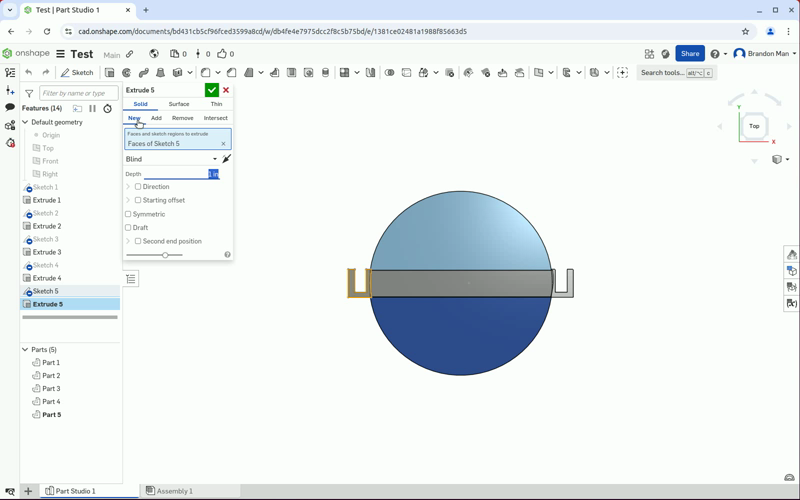
text(5.536)
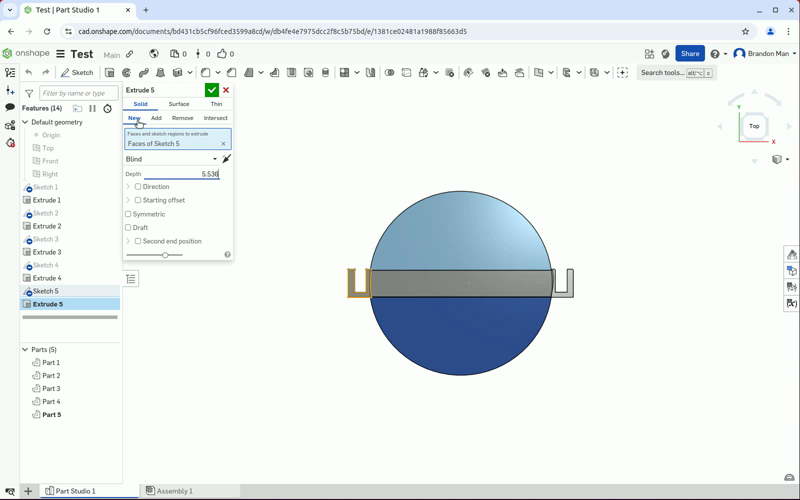
key(enter)
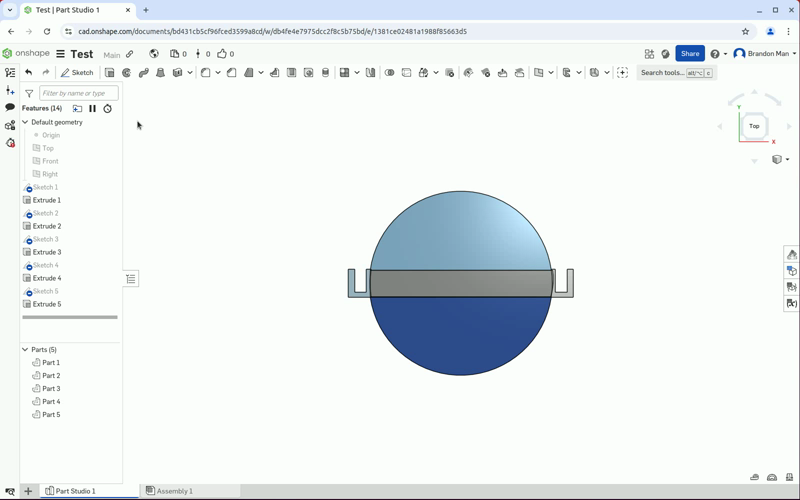
key(shift+h)
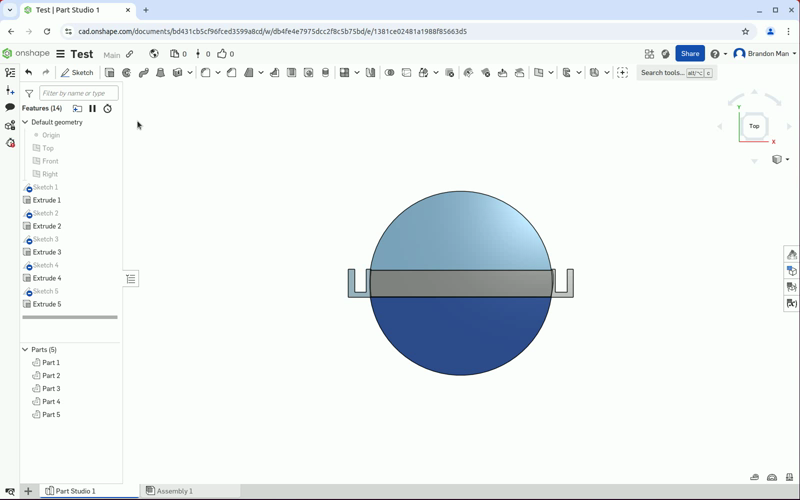
key(shift+h)
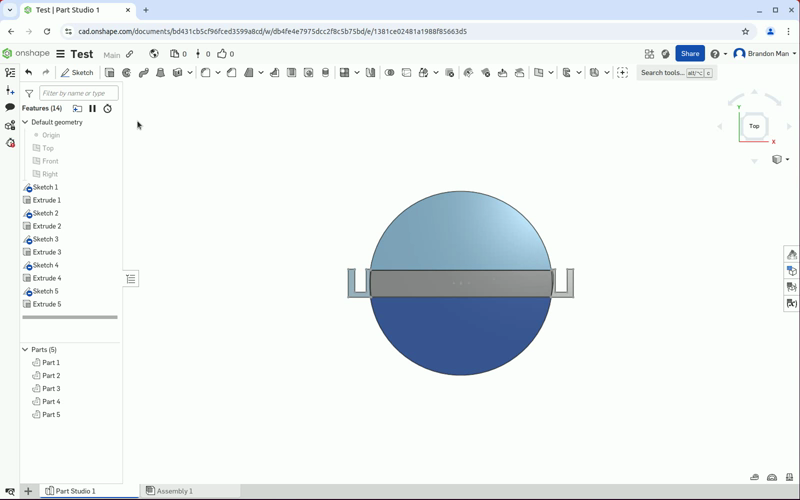
key(shift+7)
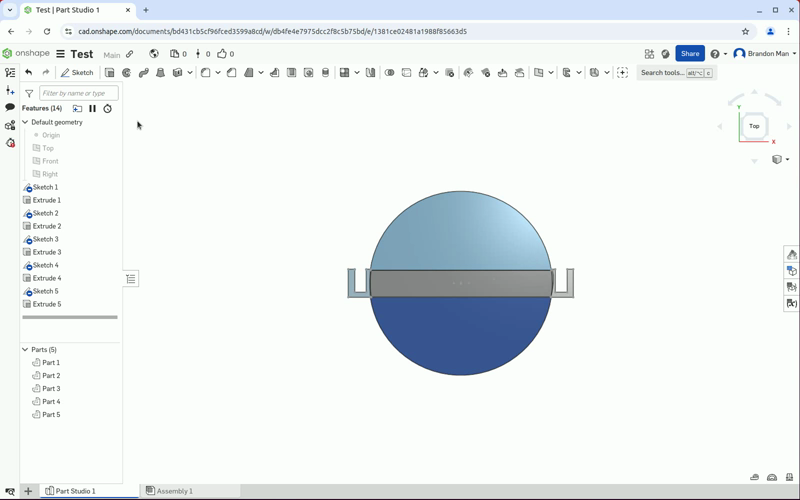
key(up, 3)
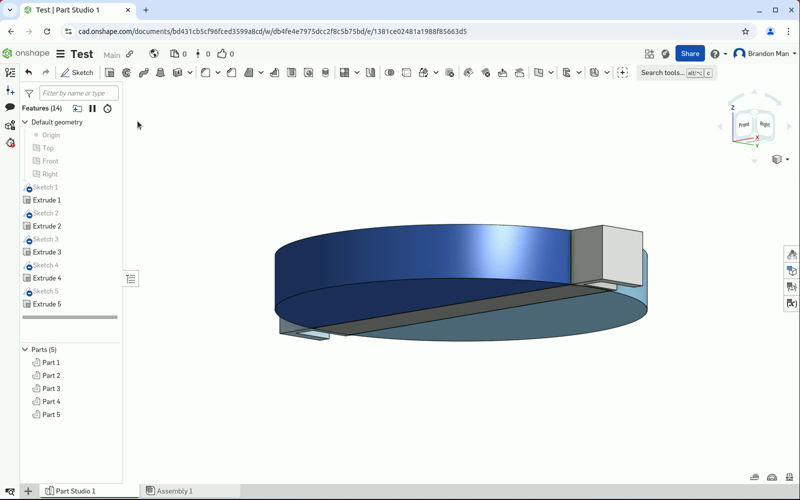
key(left, 3)
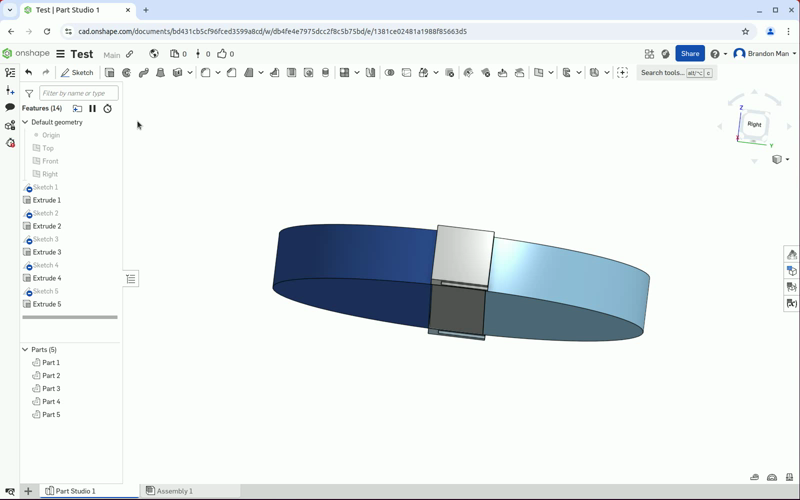
key(right, 3)
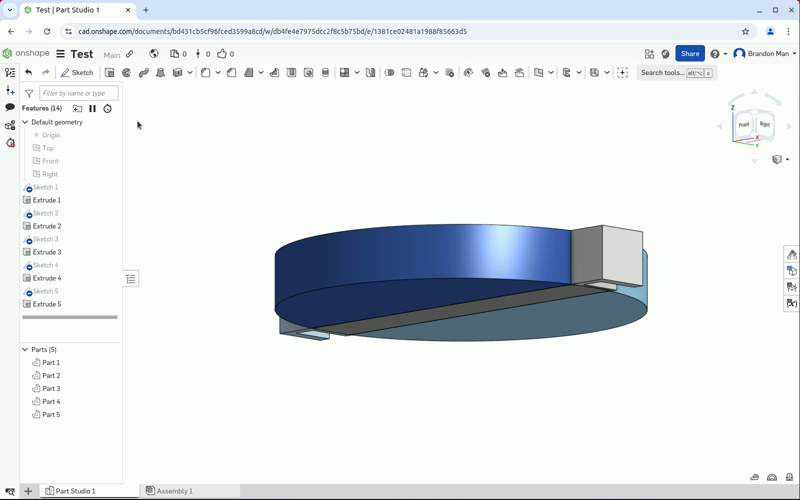
key(down, 3)
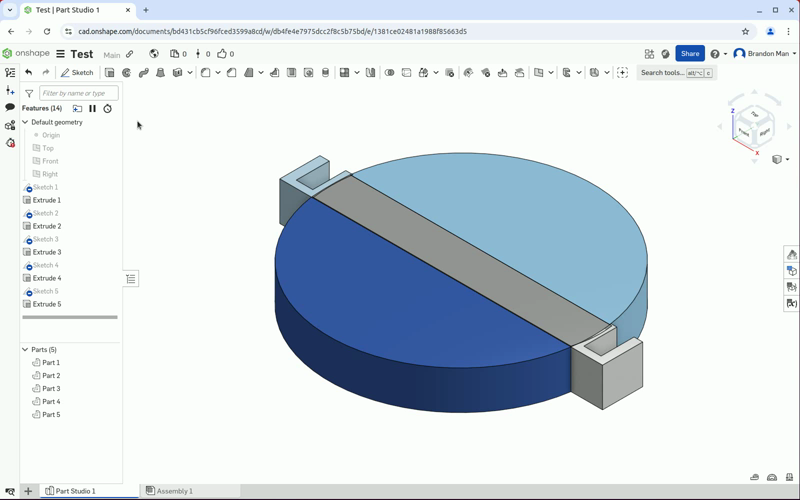
mouse_move(73, 189)
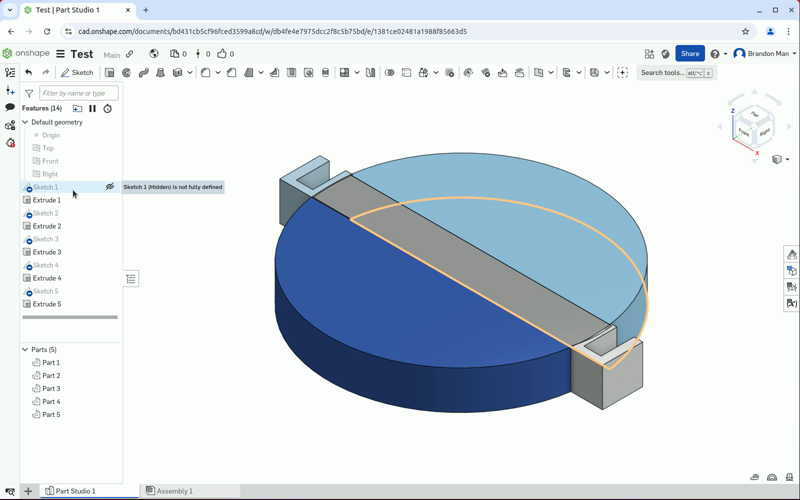
click(73, 189)